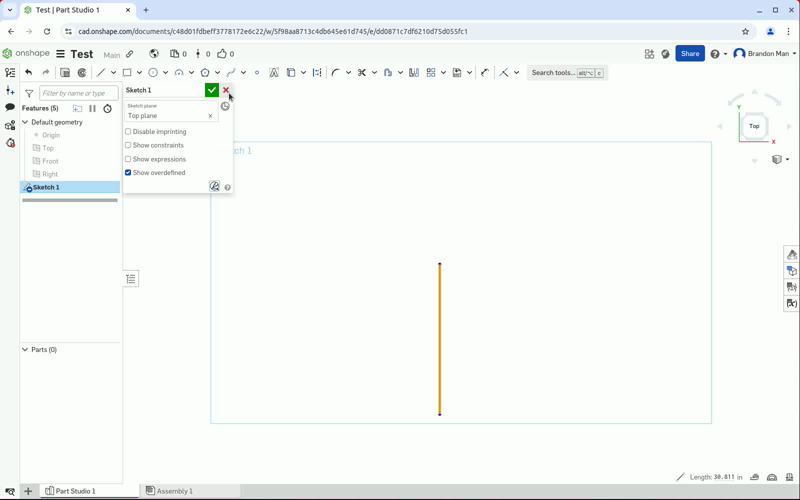
key(shift+h)
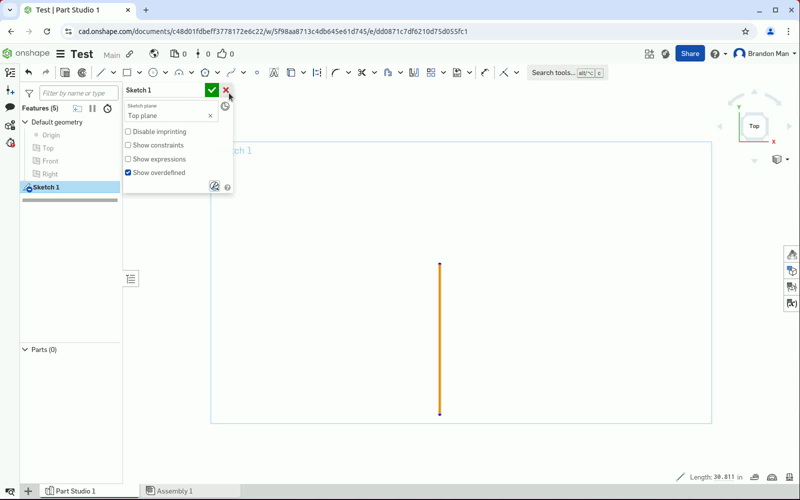
key(shift+s)
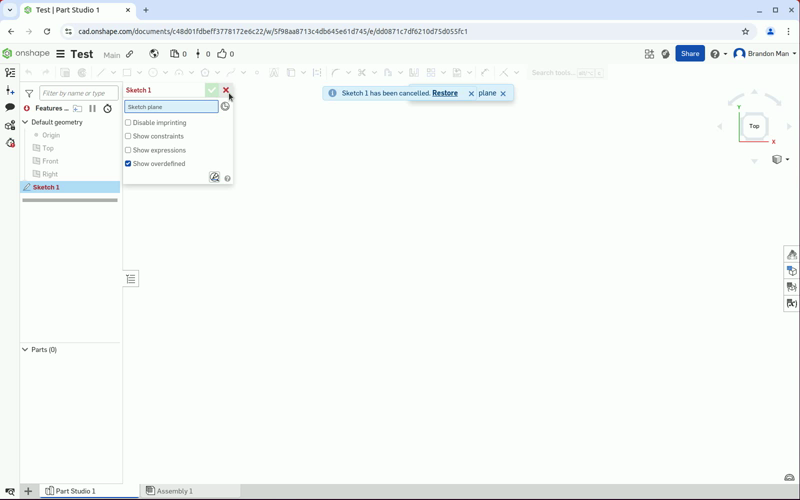
mouse_move(73, 150)
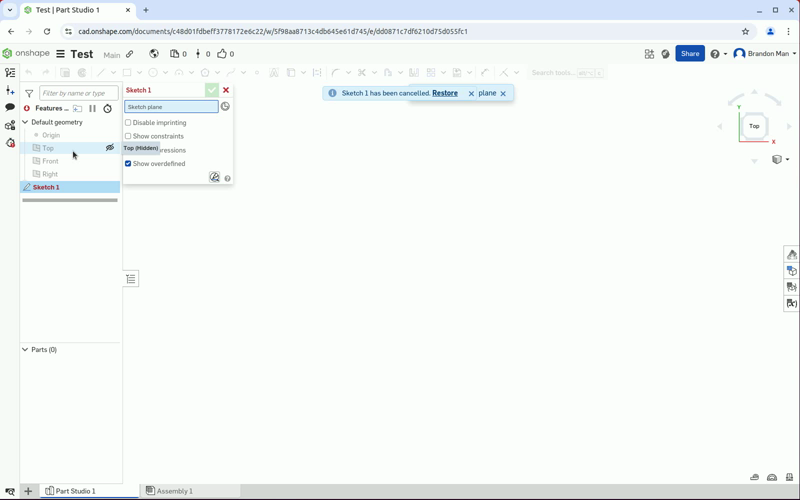
click(73, 150)
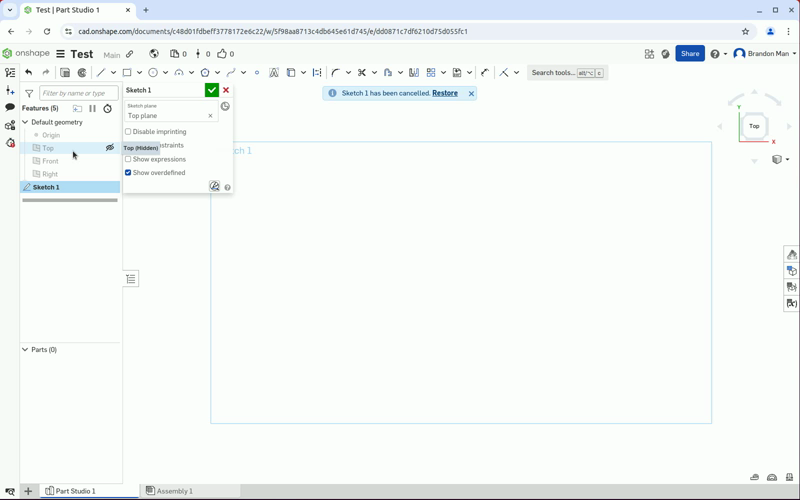
mouse_move(73, 352)
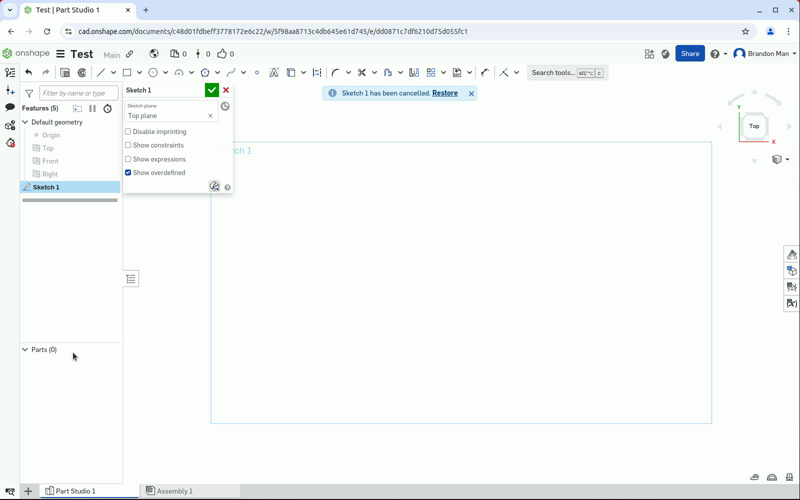
key(y)
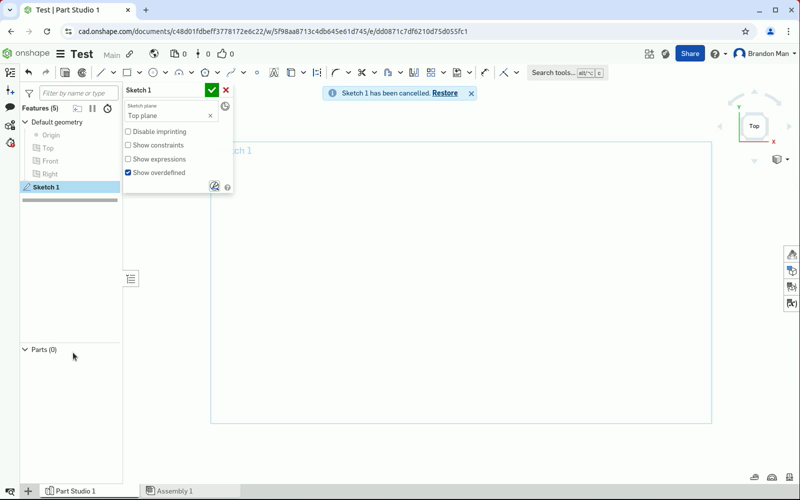
key(l)
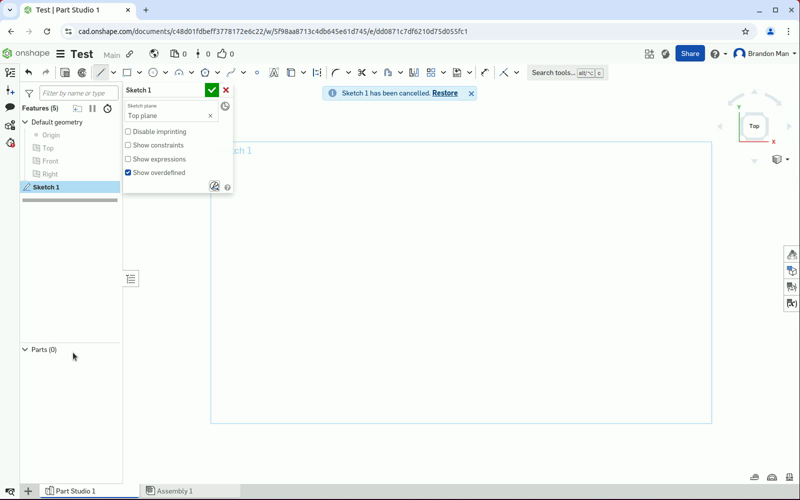
key_down(shift)
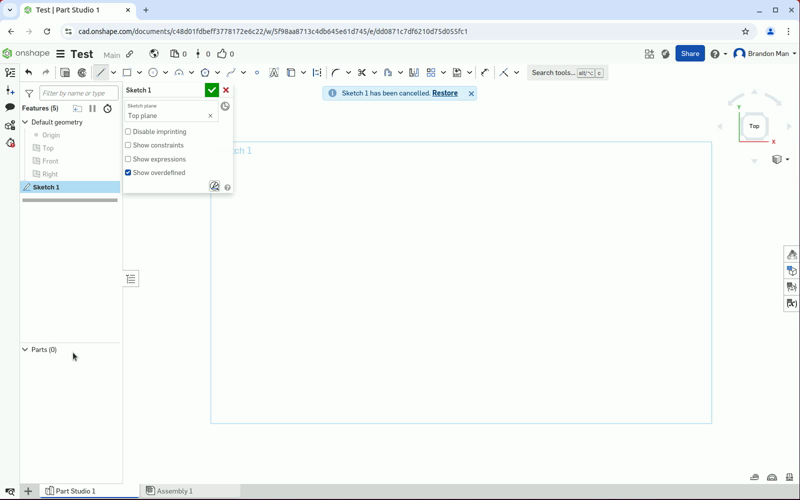
mouse_move(459, 284)
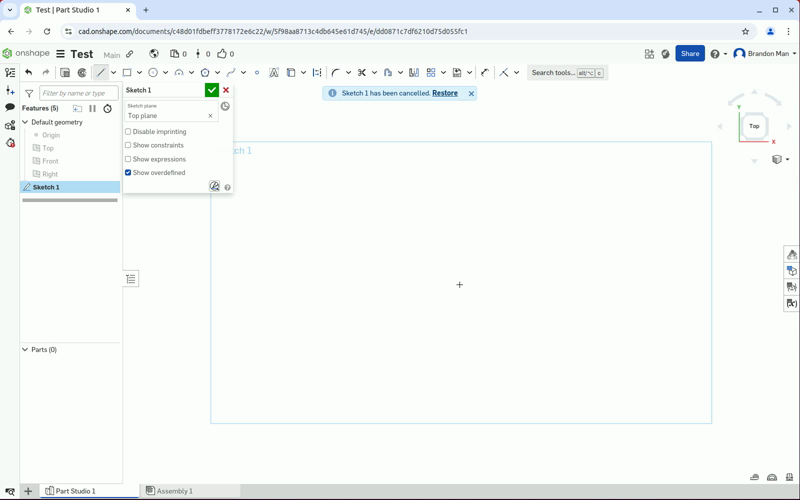
click(459, 284)
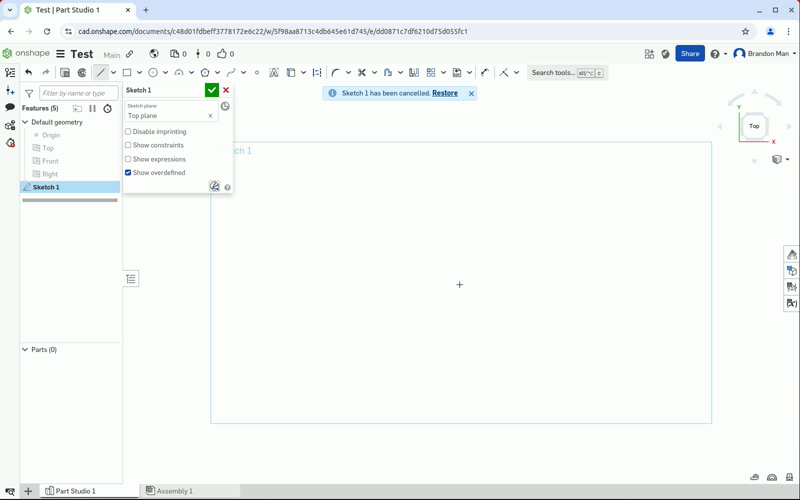
key_up(shift)
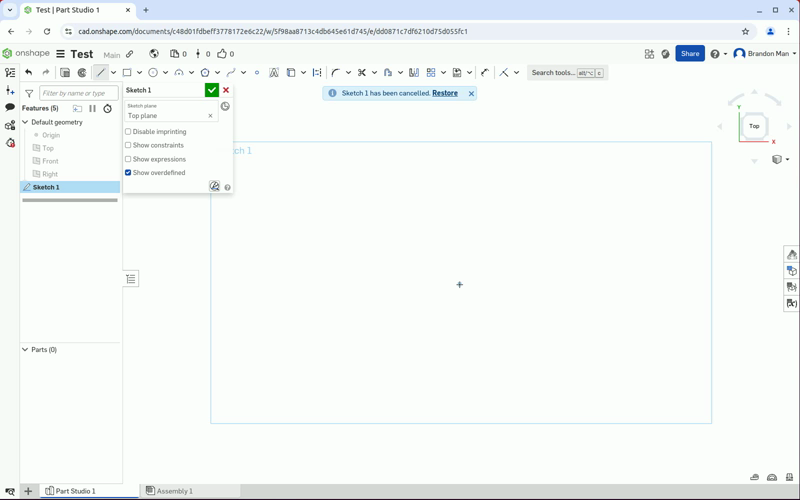
key_down(shift)
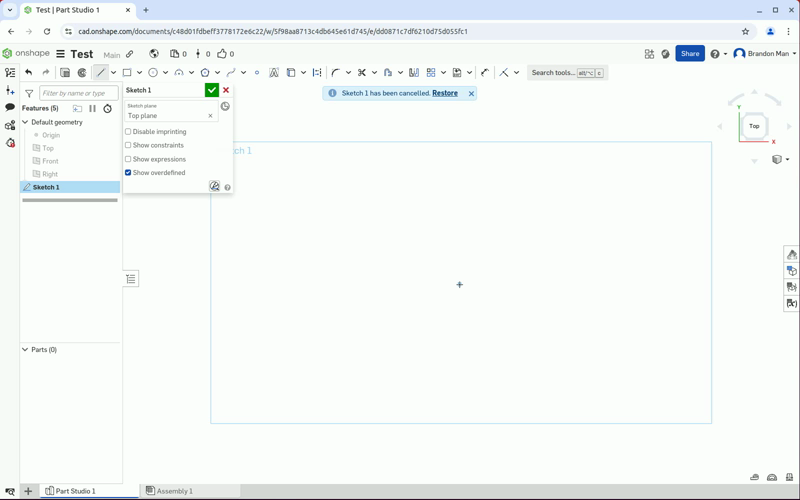
mouse_move(489, 284)
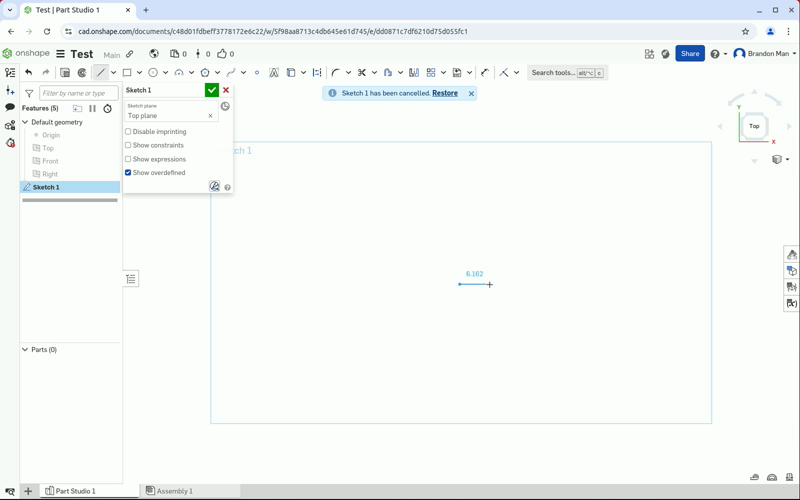
mouse_move(464, 284)
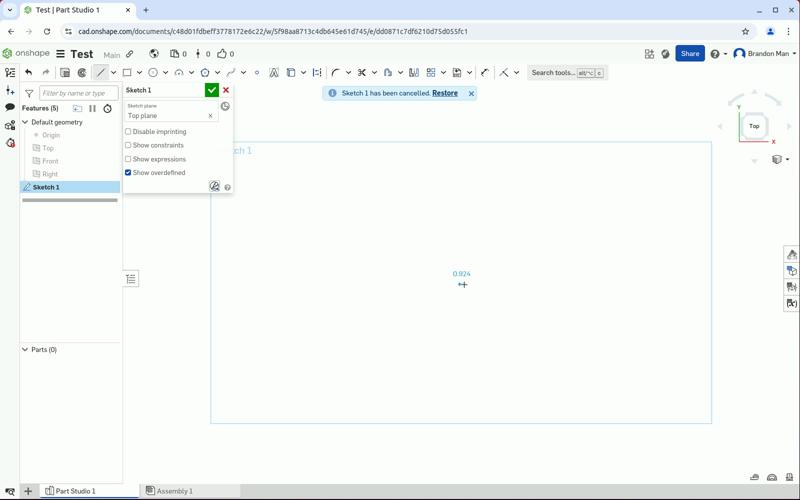
scroll(6)
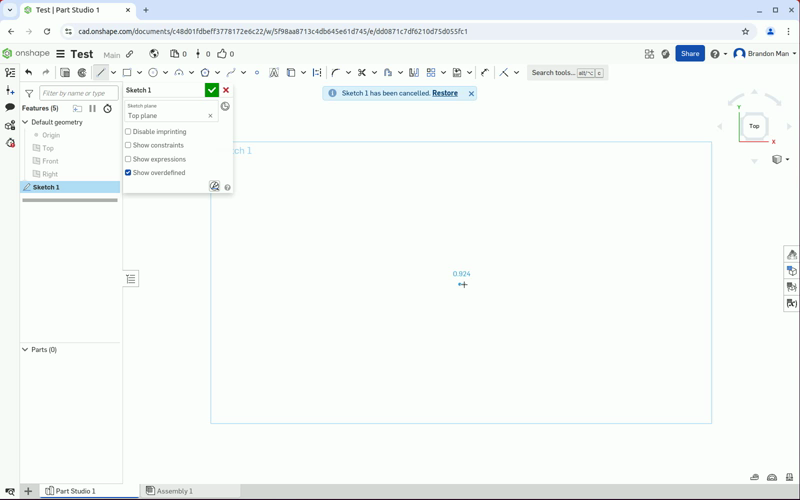
scroll(6)
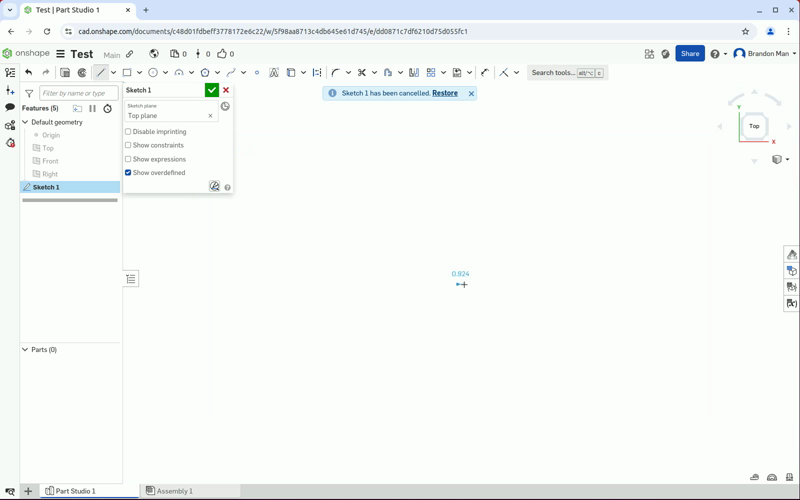
scroll(6)
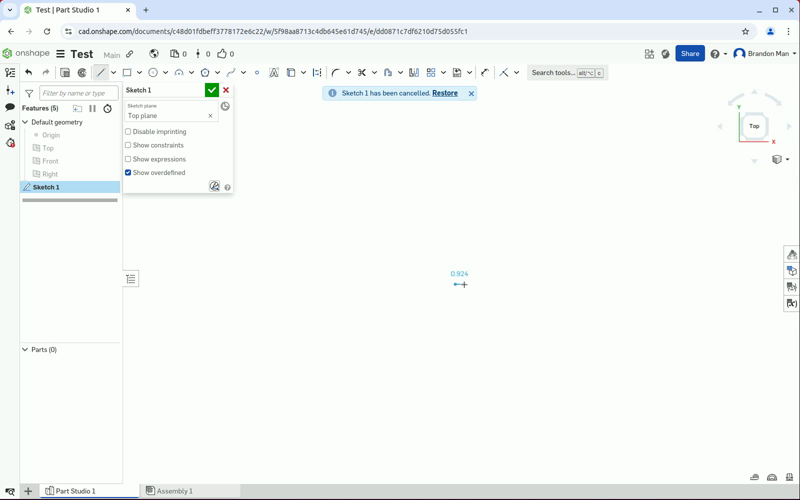
scroll(6)
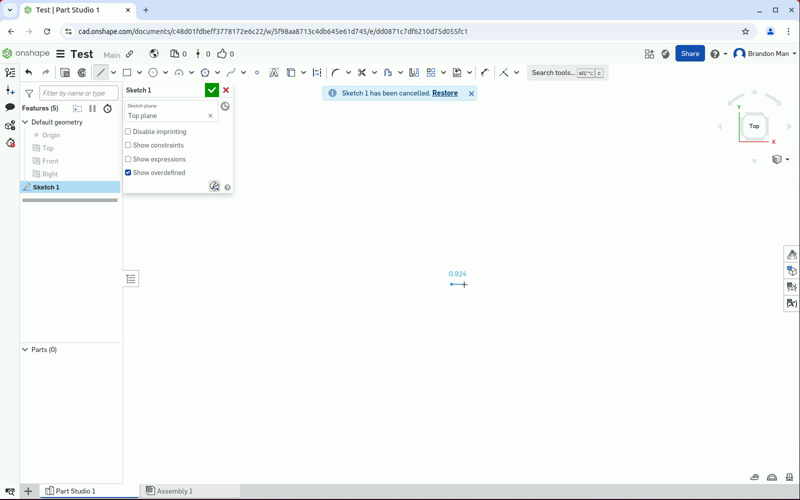
scroll(6)
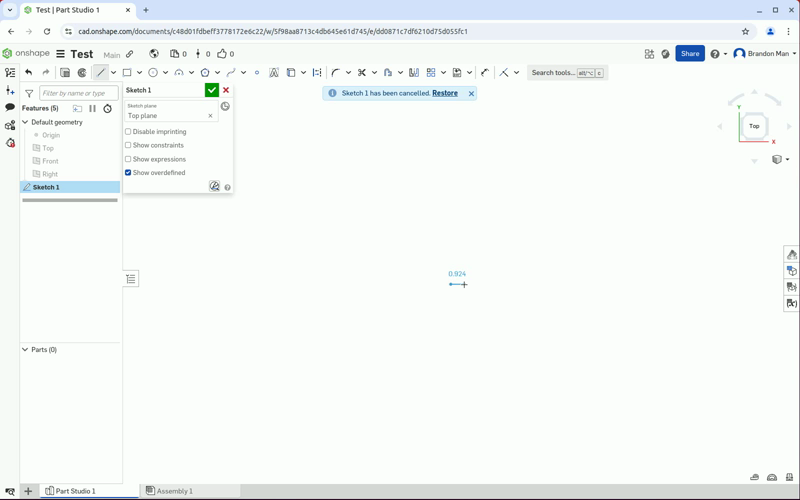
scroll(6)
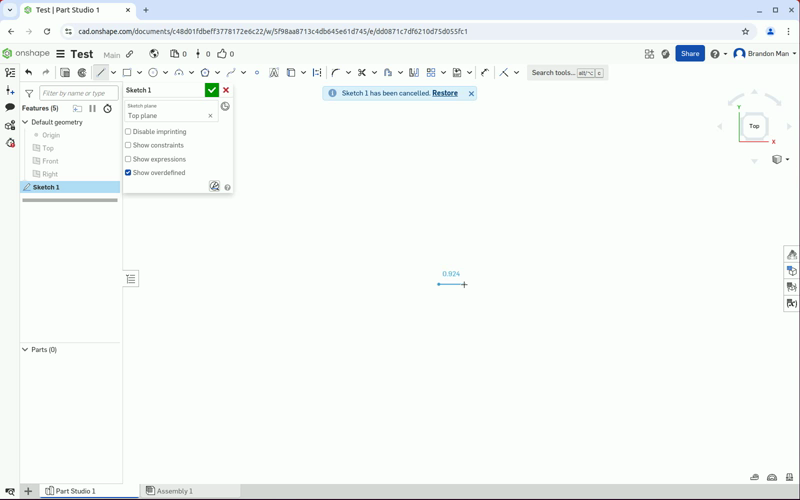
scroll(6)
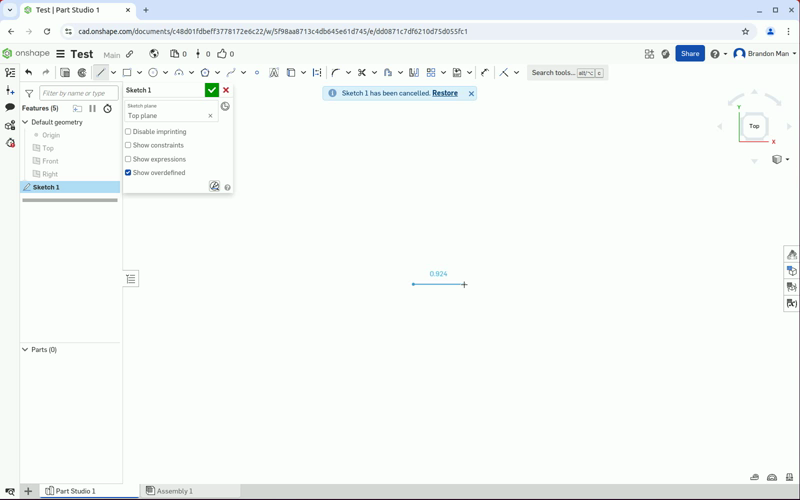
click(464, 284)
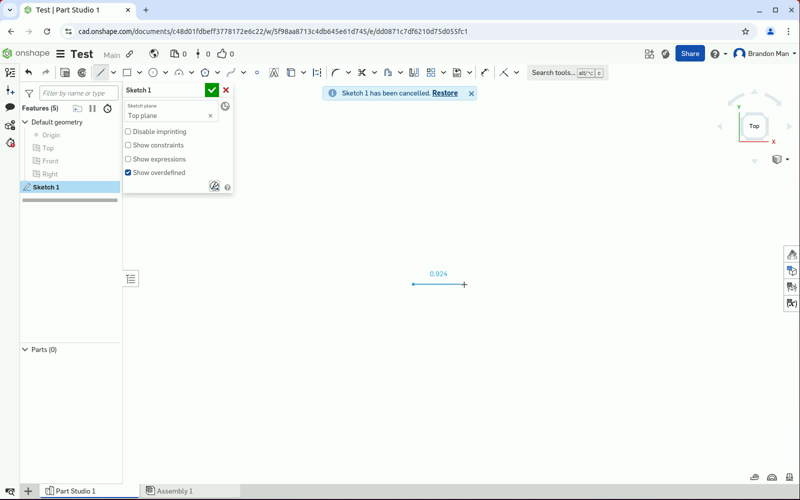
scroll(-6)
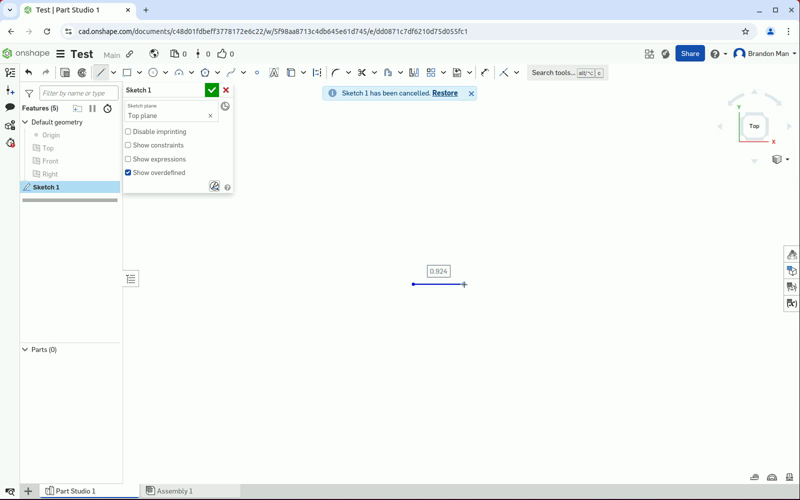
scroll(-6)
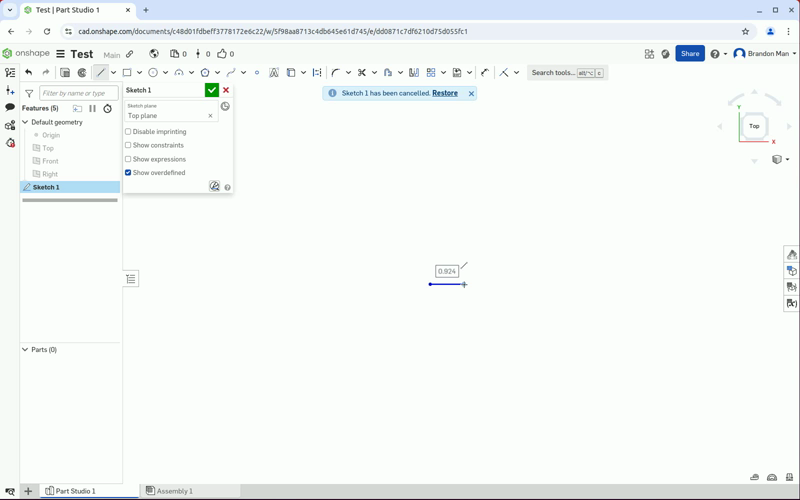
scroll(-6)
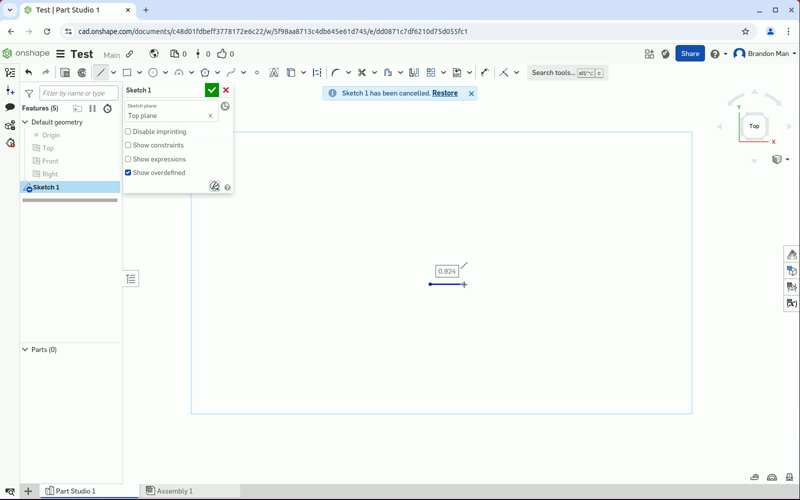
scroll(-6)
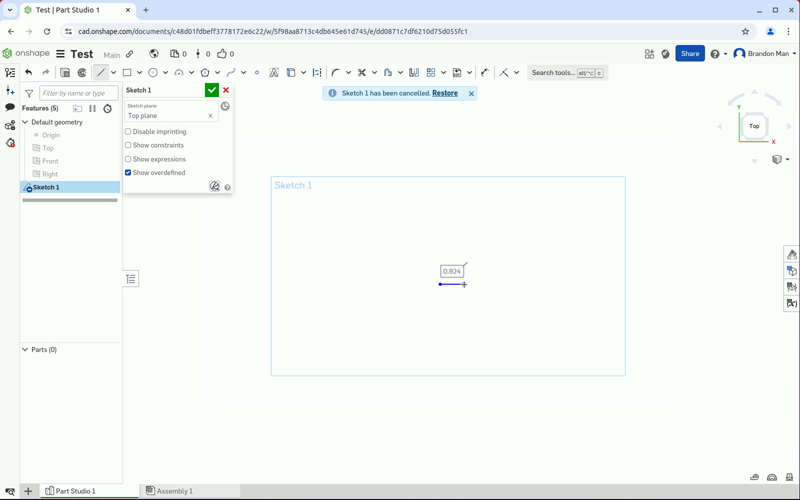
scroll(-6)
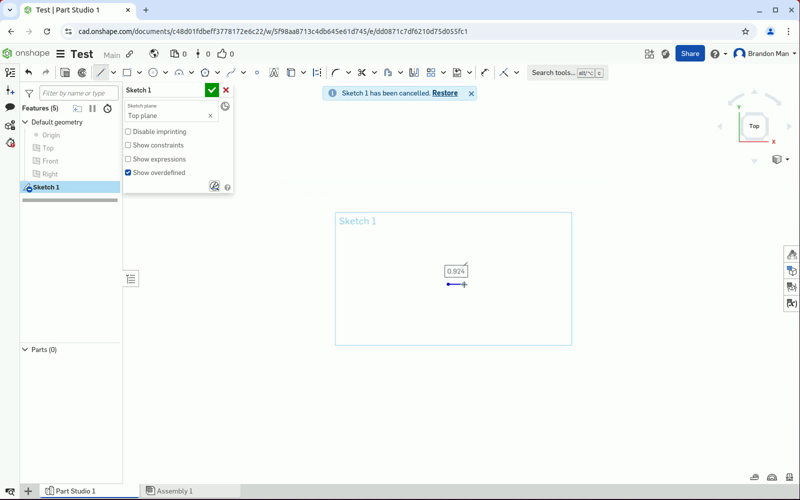
scroll(-6)
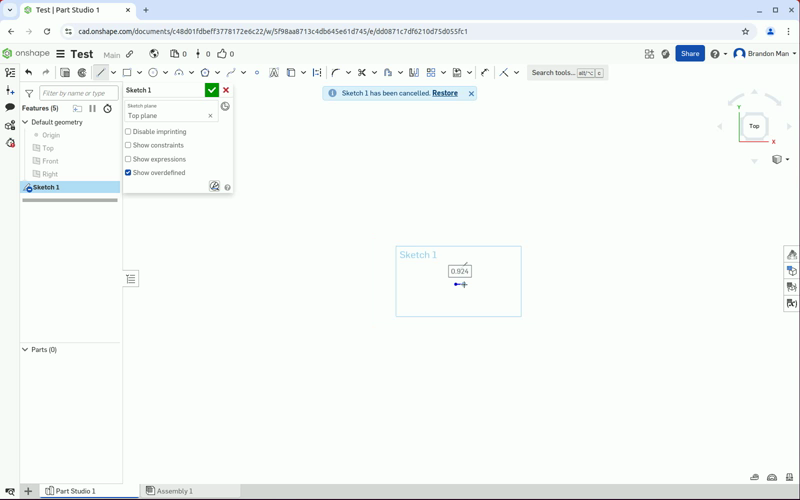
scroll(-6)
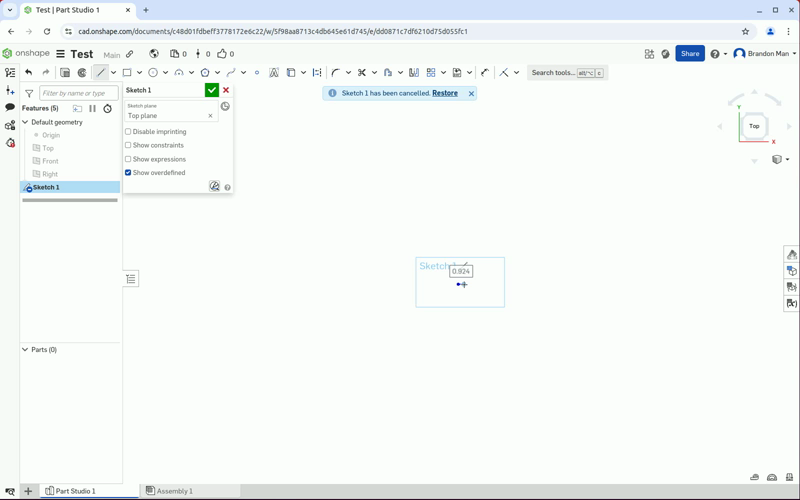
key_up(shift)
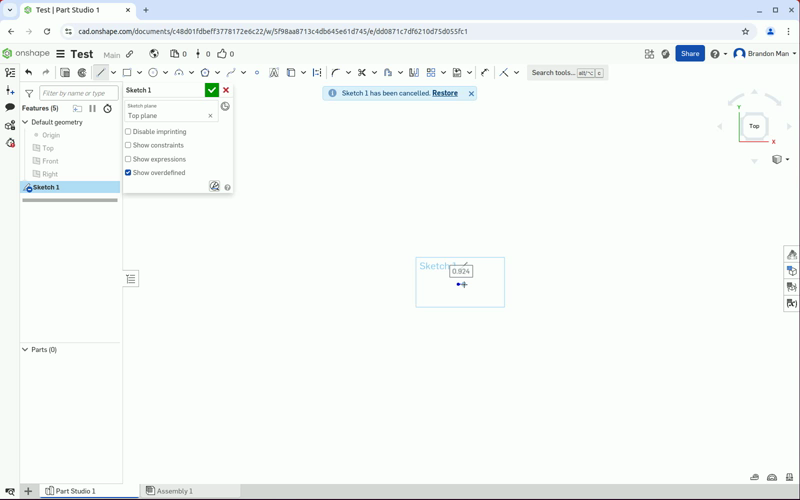
key_down(shift)
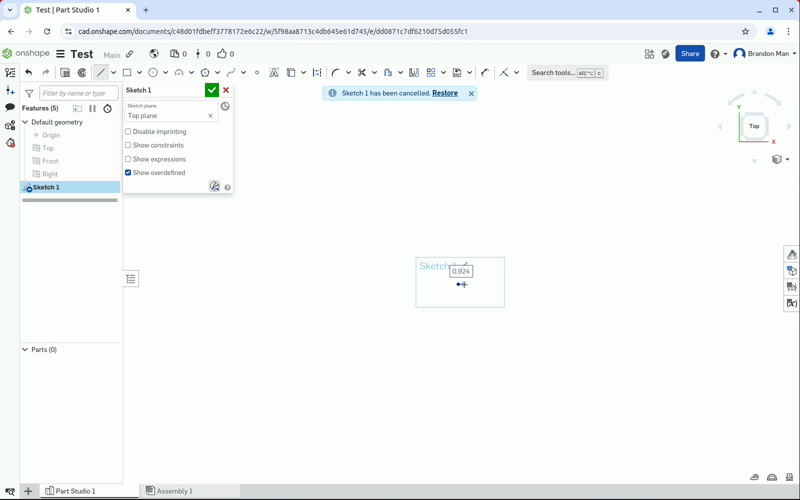
mouse_move(494, 284)
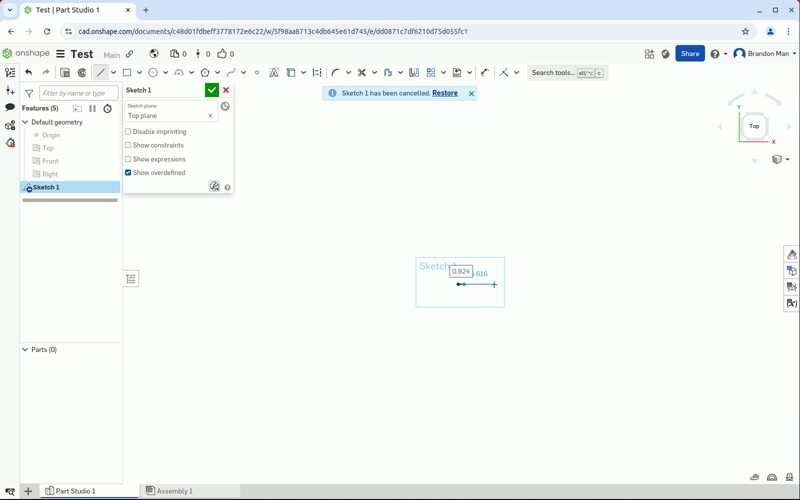
mouse_move(464, 279)
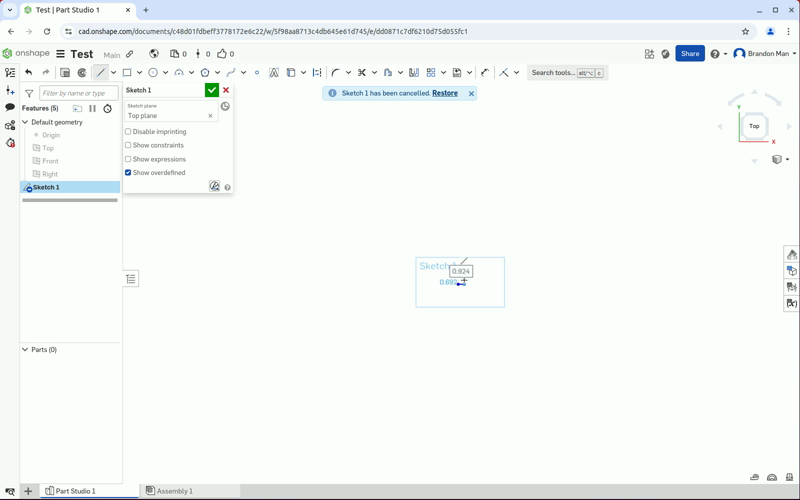
scroll(6)
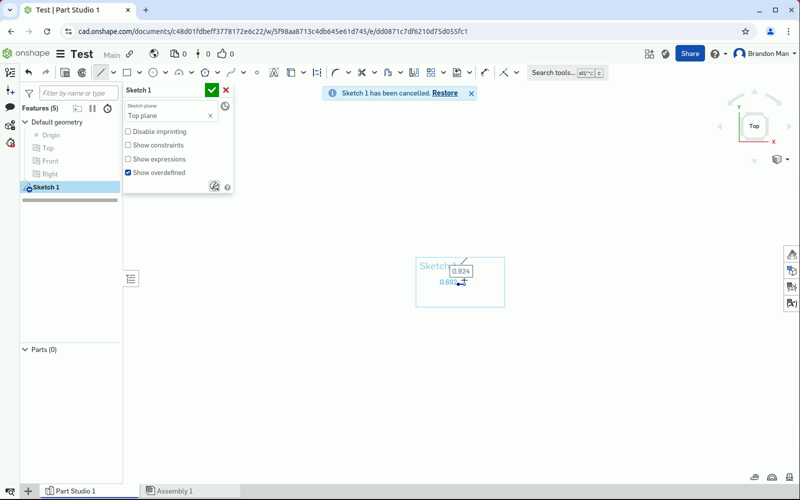
scroll(6)
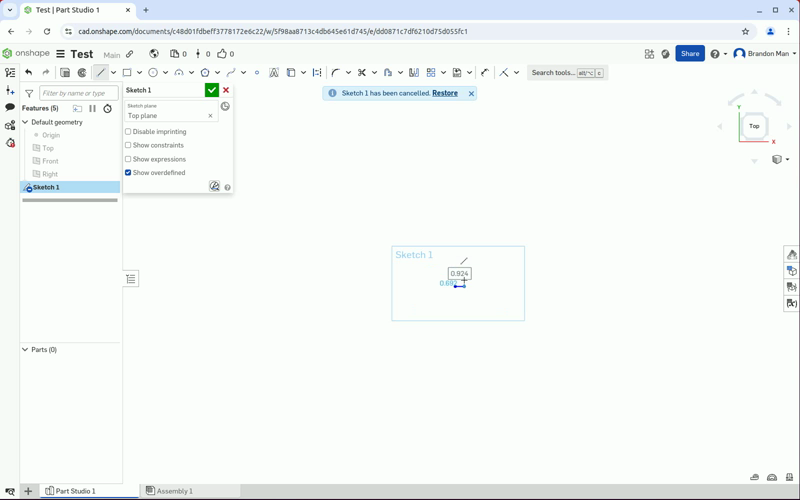
scroll(6)
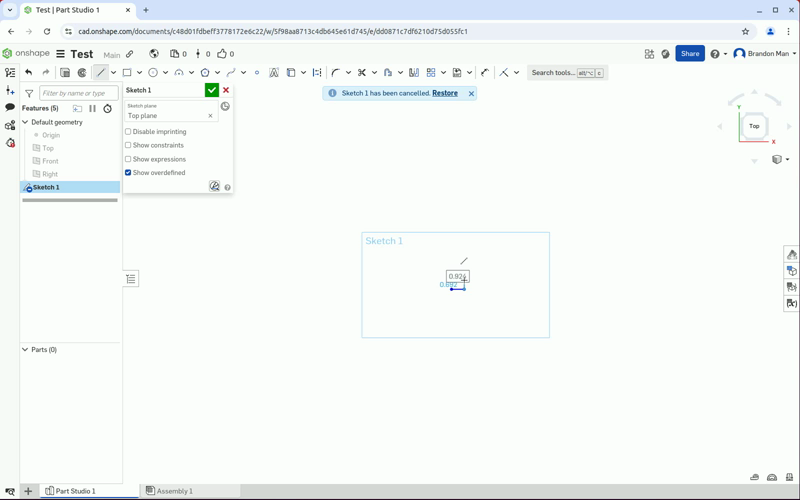
scroll(6)
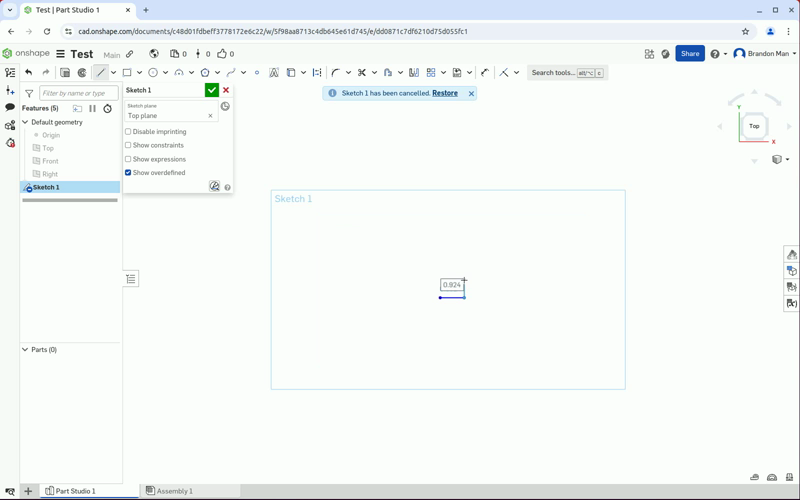
scroll(6)
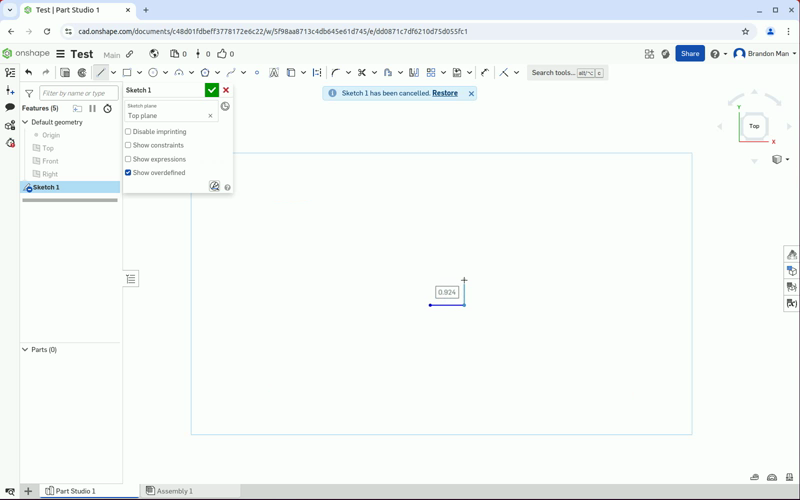
scroll(6)
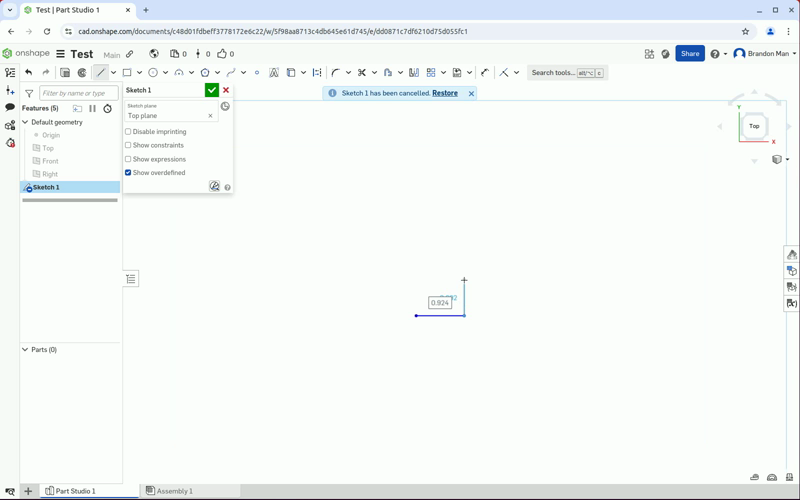
scroll(6)
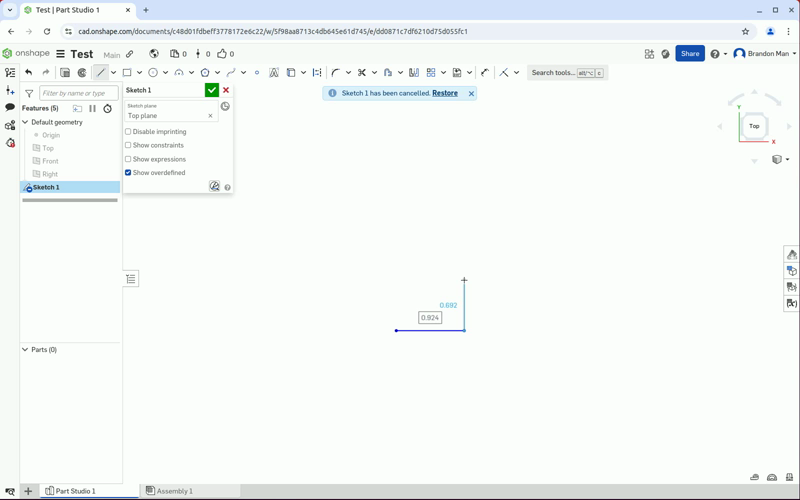
click(464, 279)
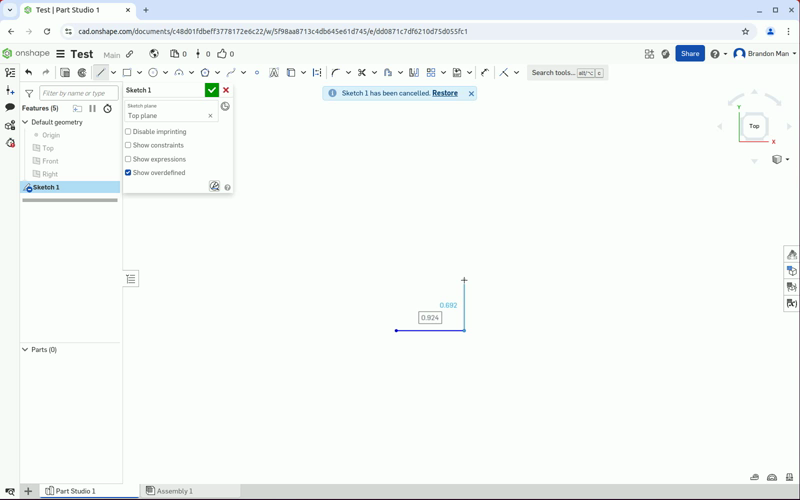
scroll(-6)
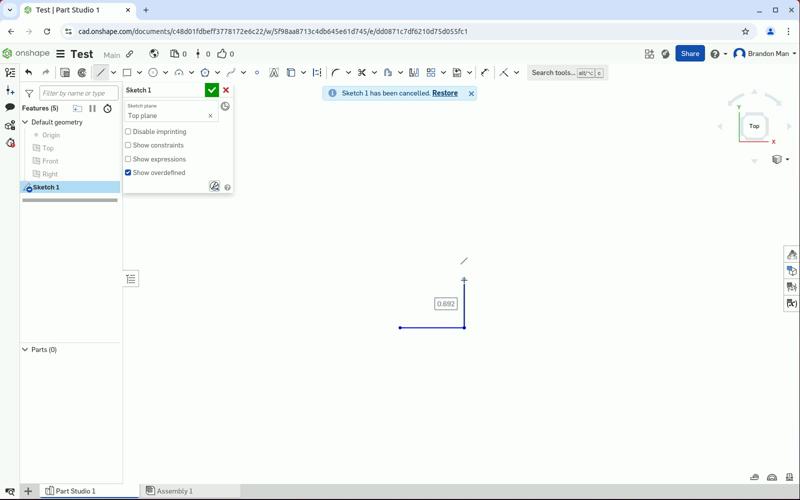
scroll(-6)
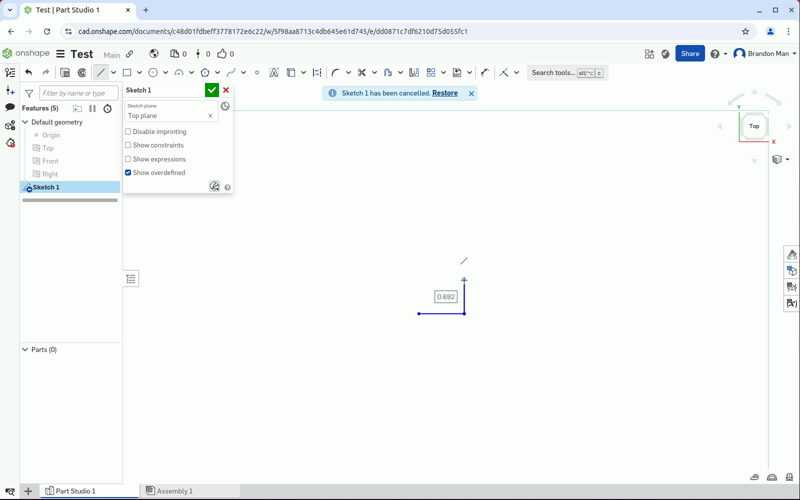
scroll(-6)
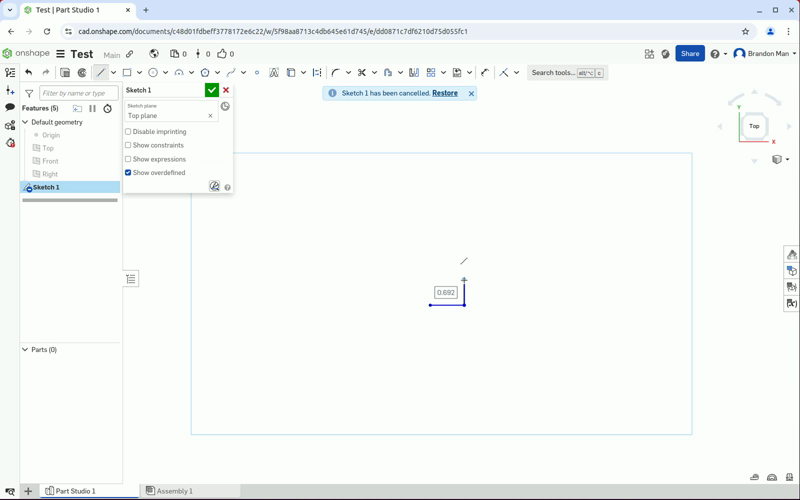
scroll(-6)
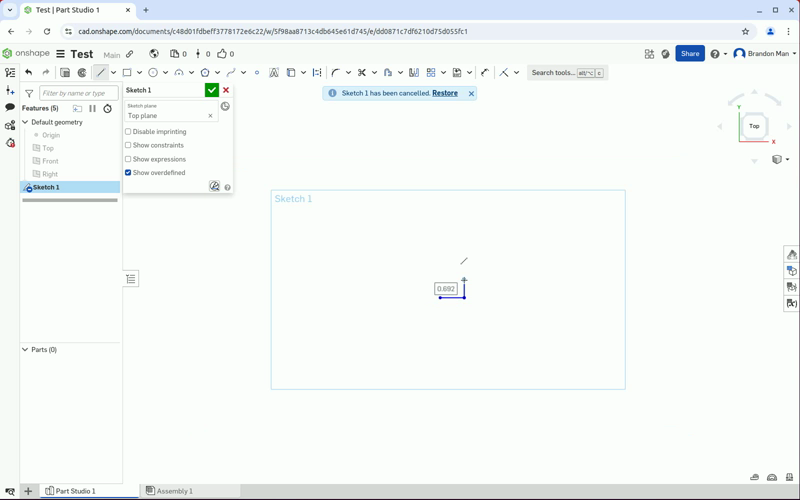
scroll(-6)
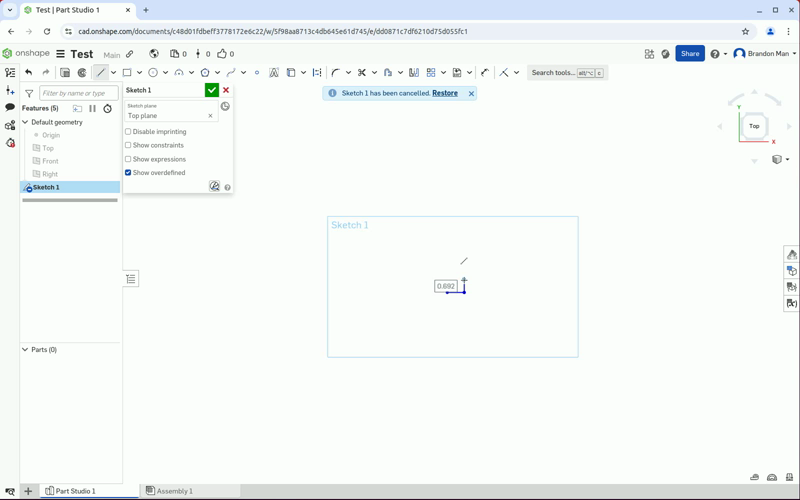
scroll(-6)
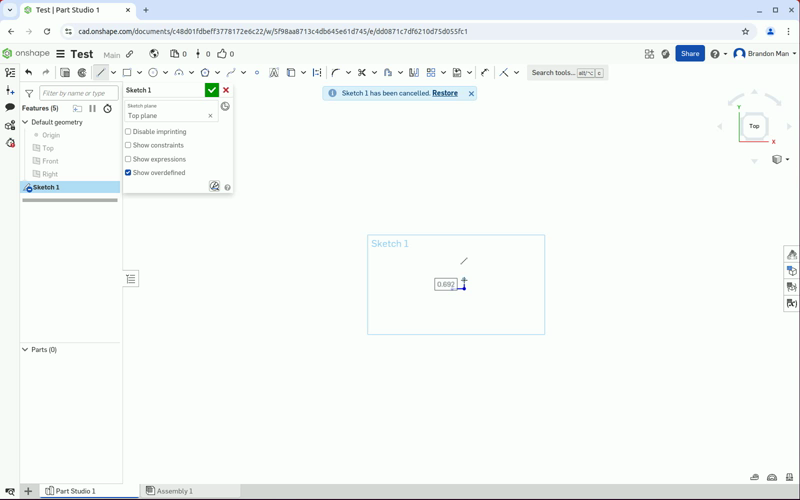
scroll(-6)
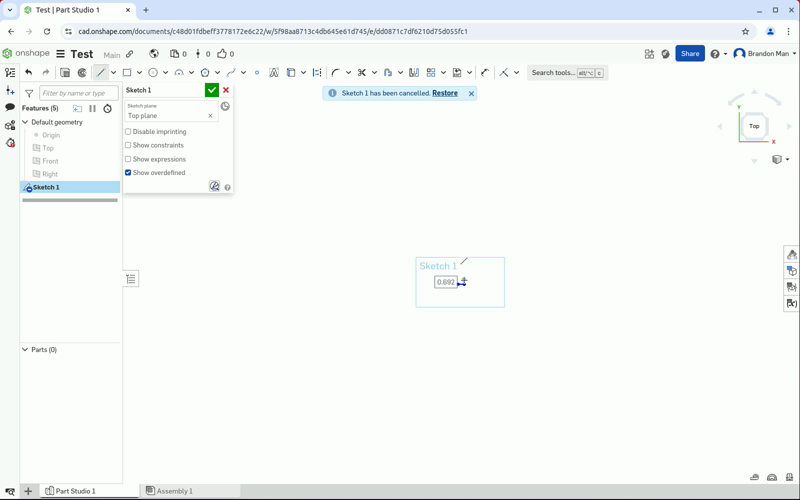
key_up(shift)
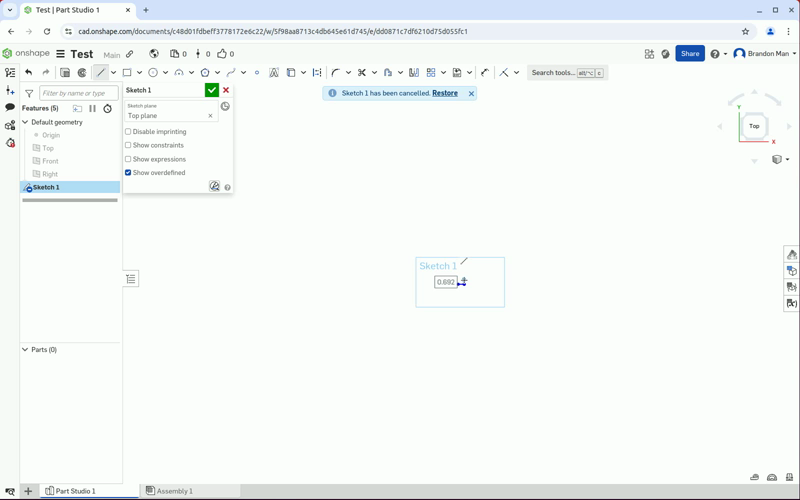
key_down(shift)
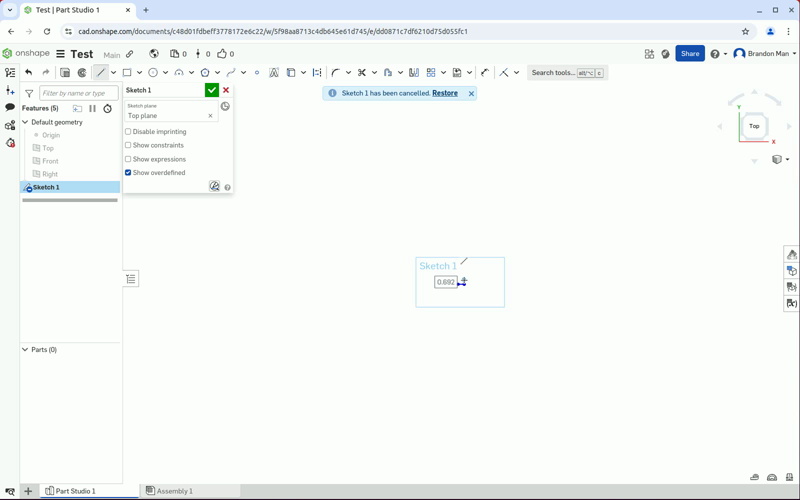
mouse_move(494, 279)
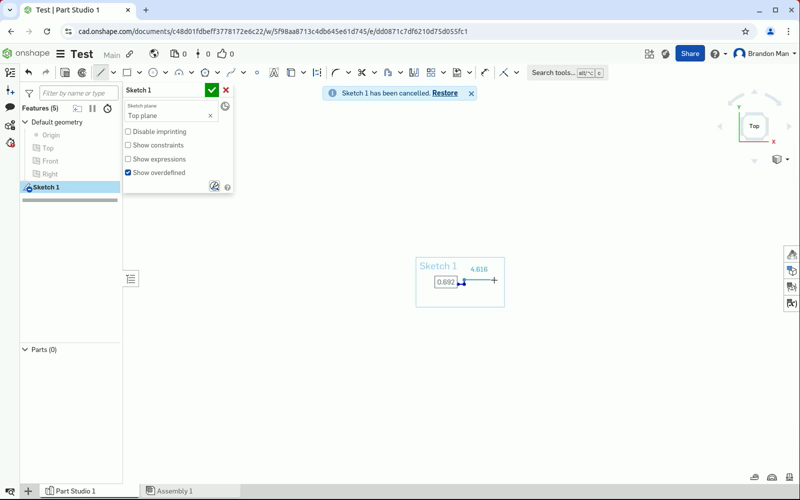
mouse_move(459, 279)
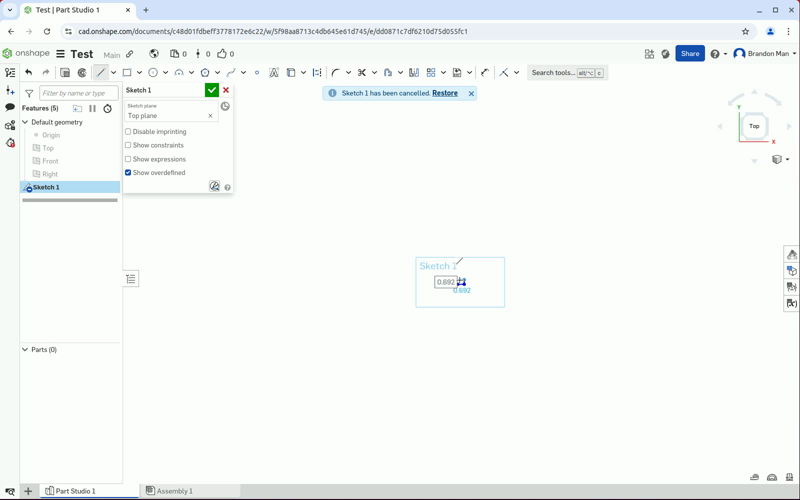
scroll(6)
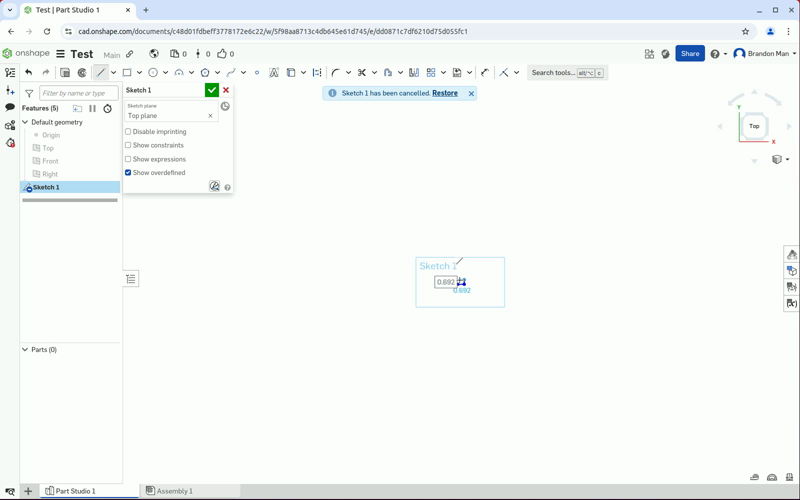
scroll(6)
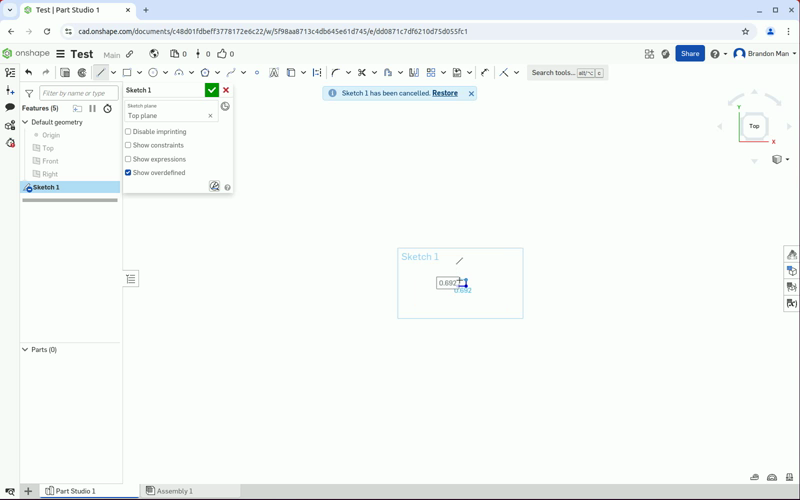
scroll(6)
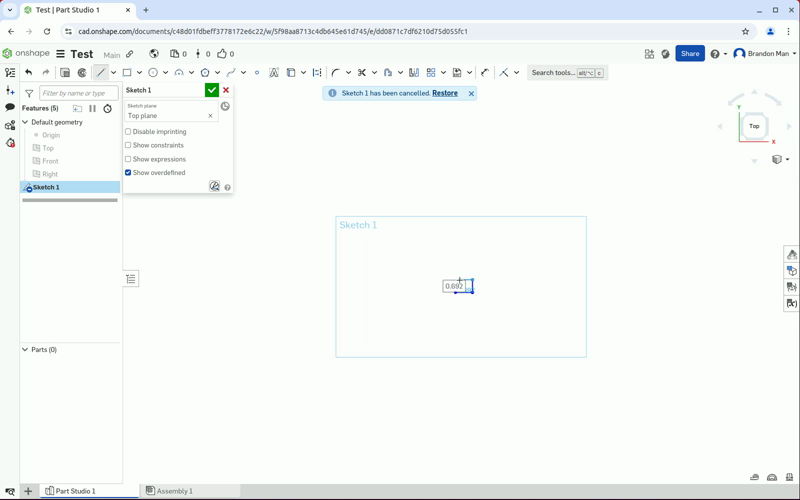
scroll(6)
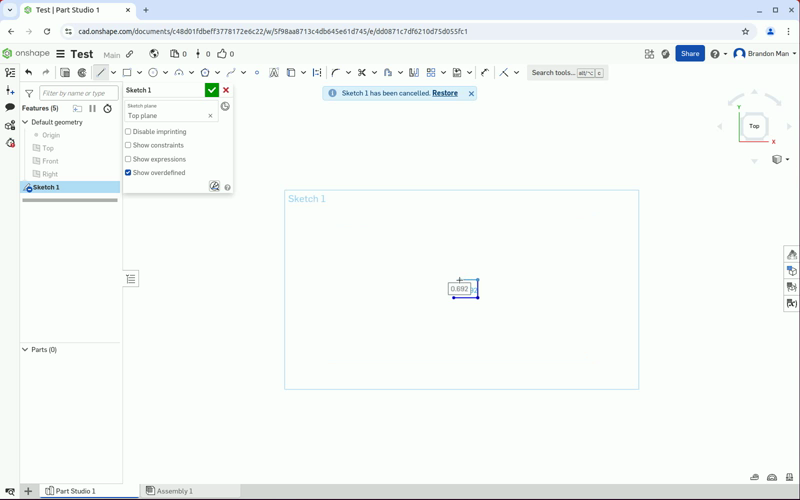
scroll(6)
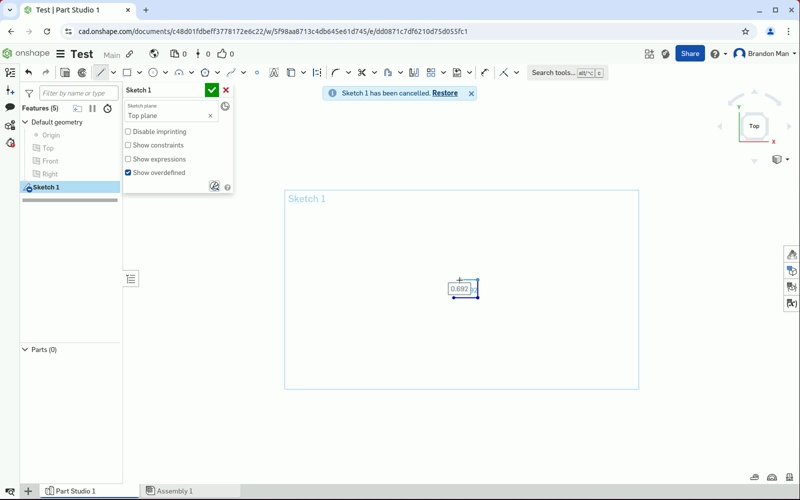
scroll(6)
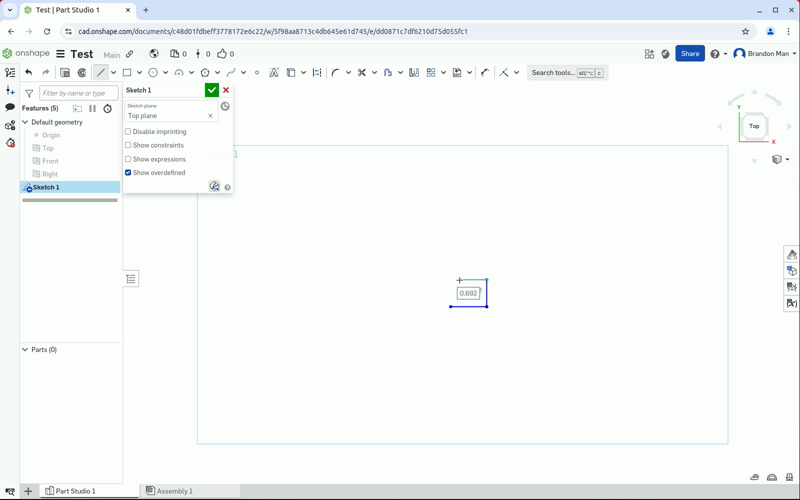
scroll(6)
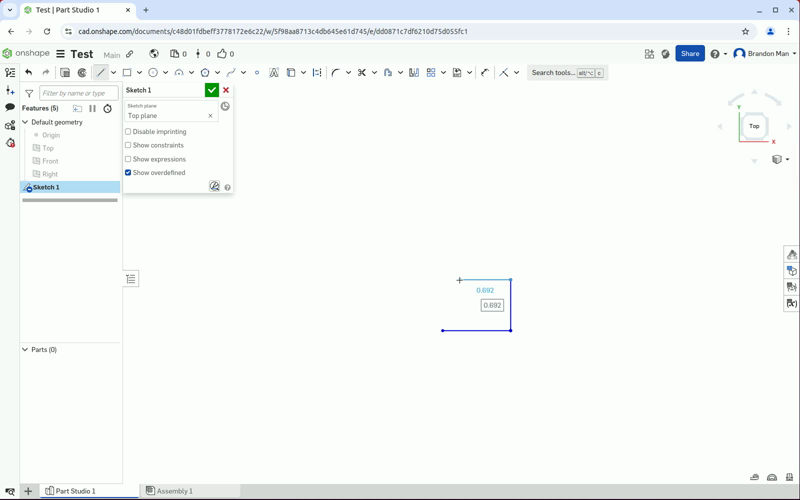
click(459, 279)
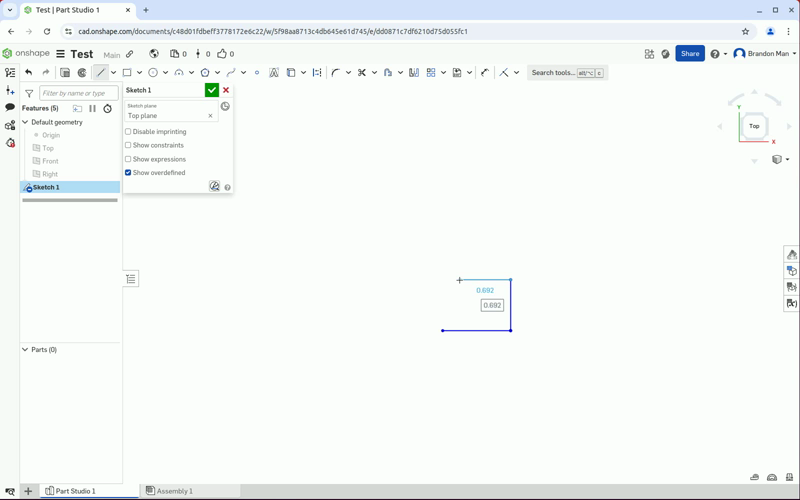
scroll(-6)
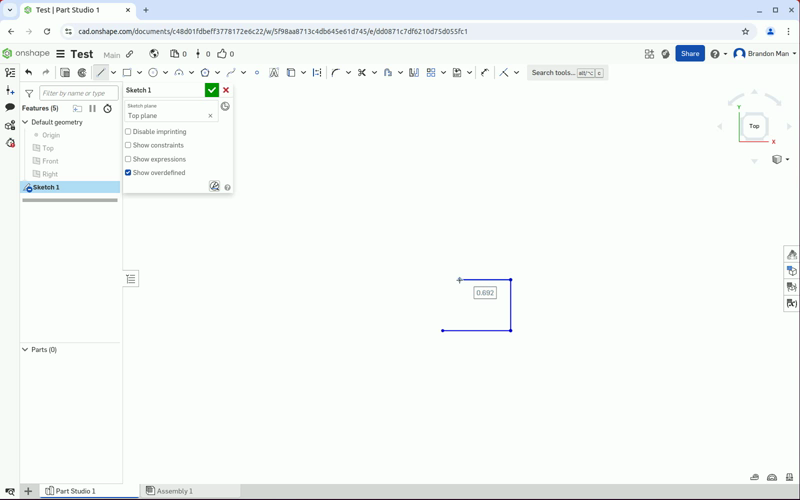
scroll(-6)
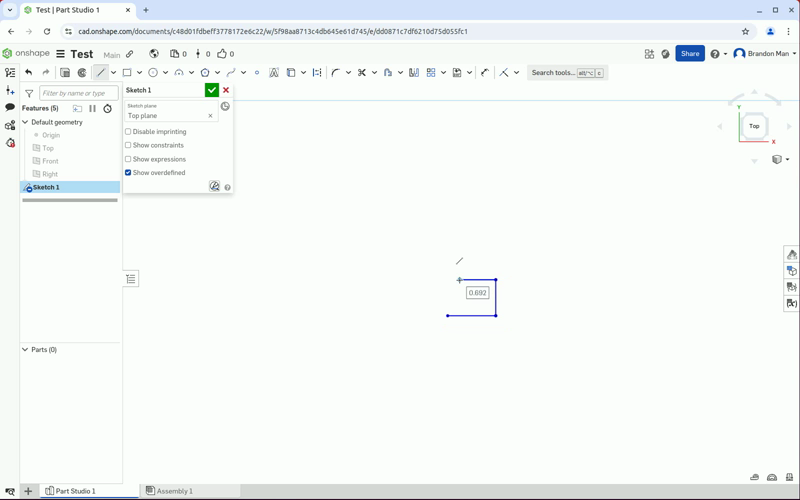
scroll(-6)
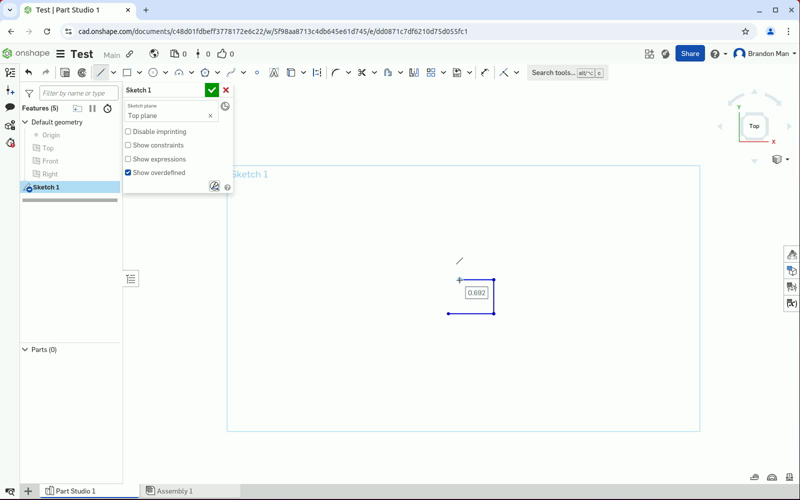
scroll(-6)
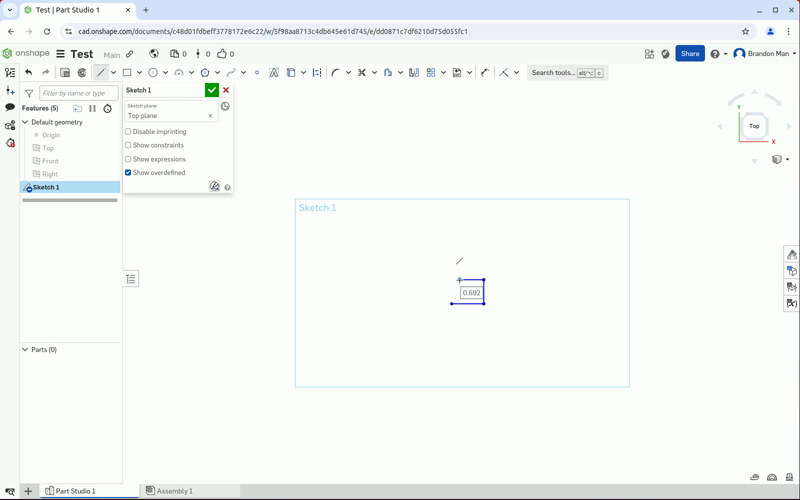
scroll(-6)
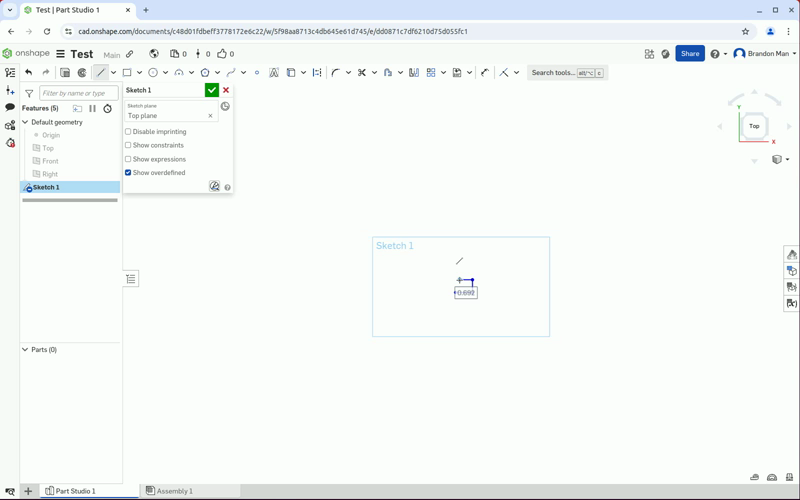
scroll(-6)
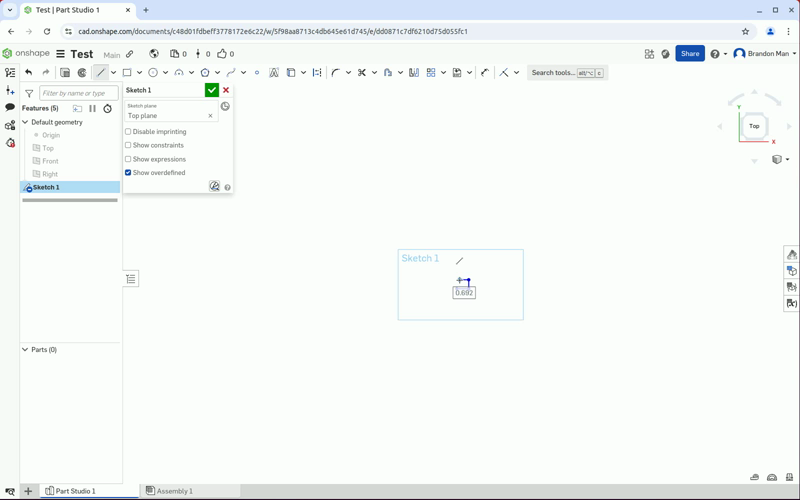
scroll(-6)
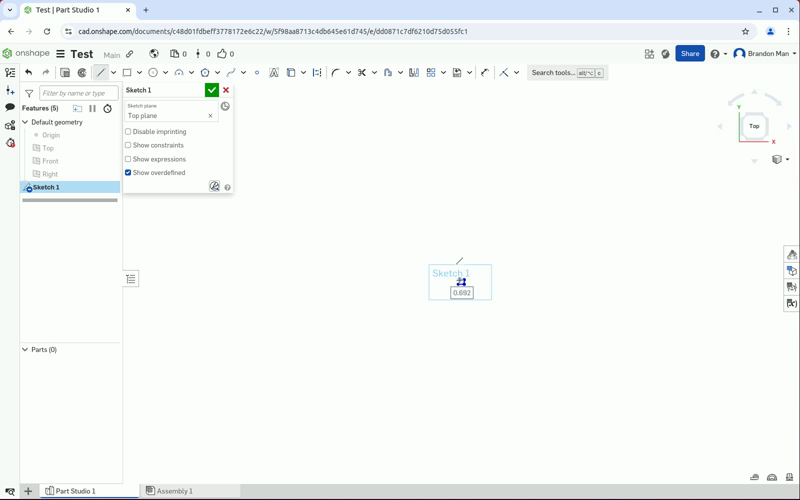
key_up(shift)
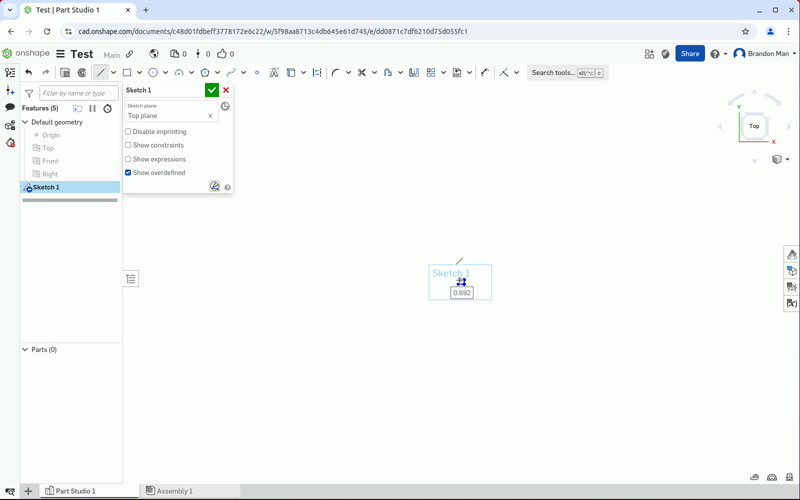
mouse_move(489, 279)
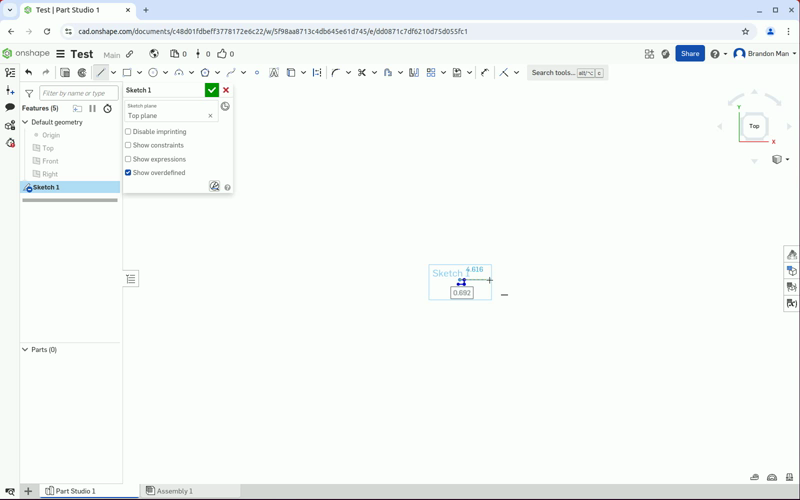
key_down(shift)
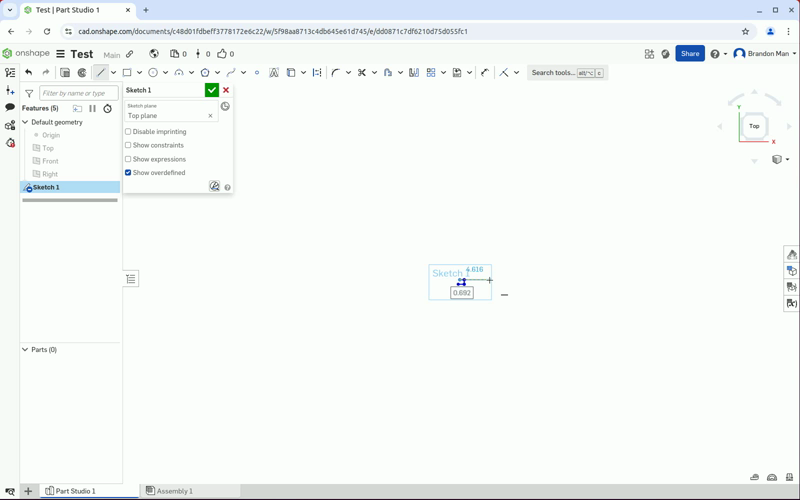
mouse_move(459, 284)
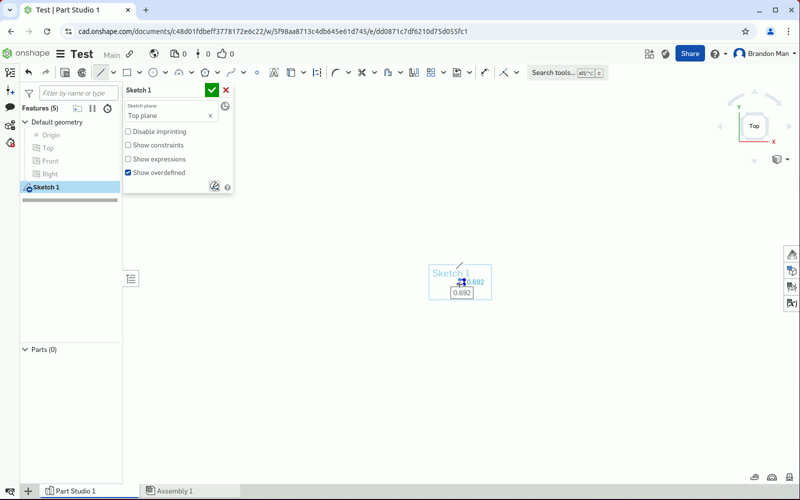
scroll(6)
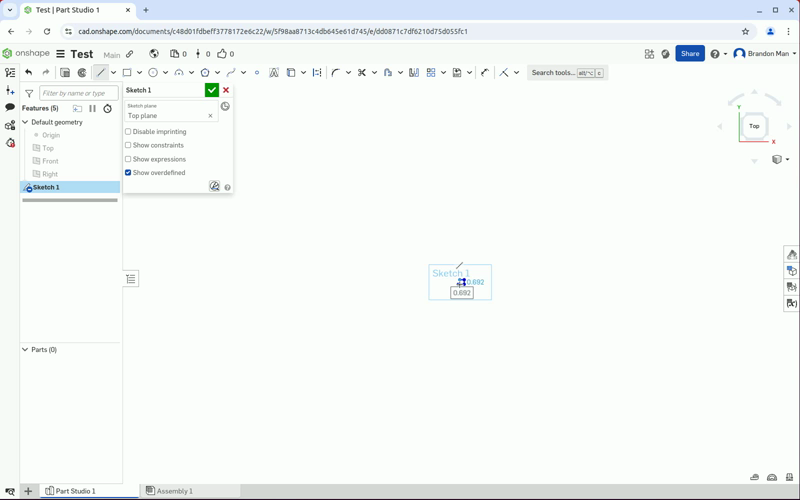
scroll(6)
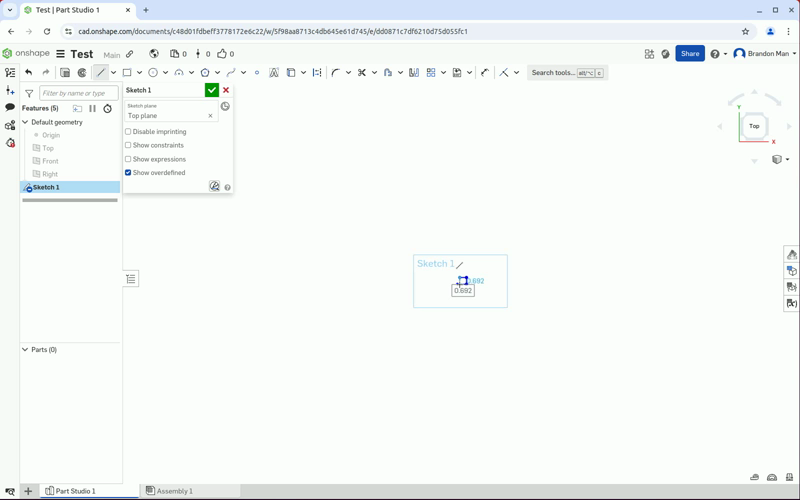
scroll(6)
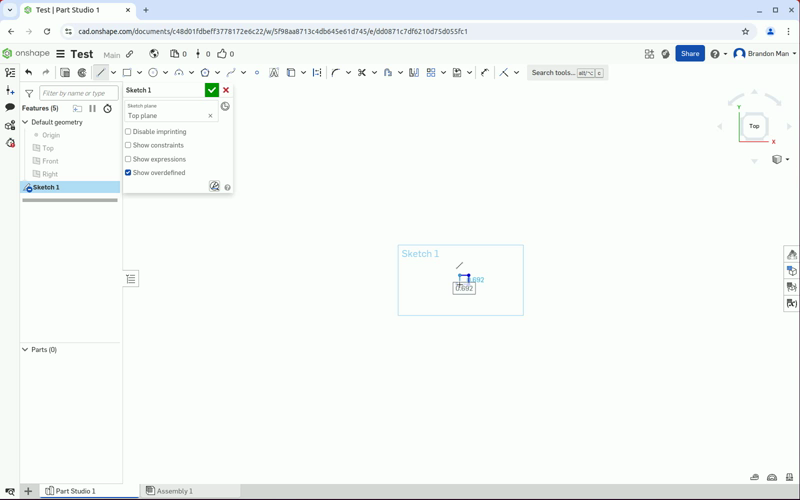
scroll(6)
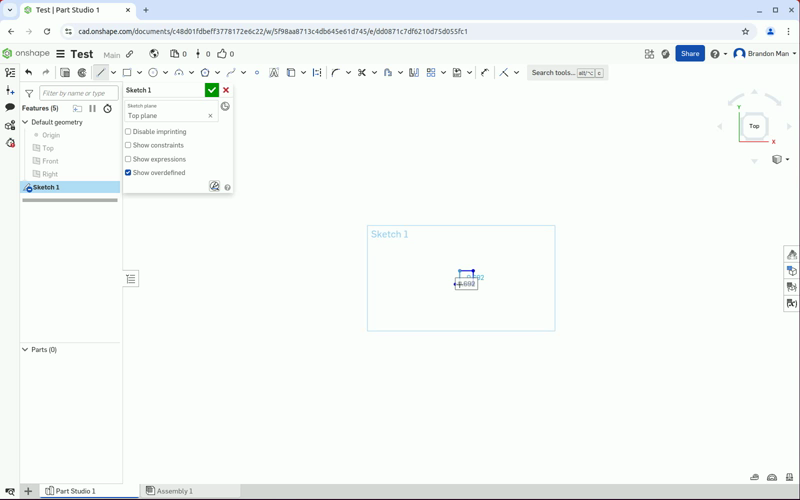
scroll(6)
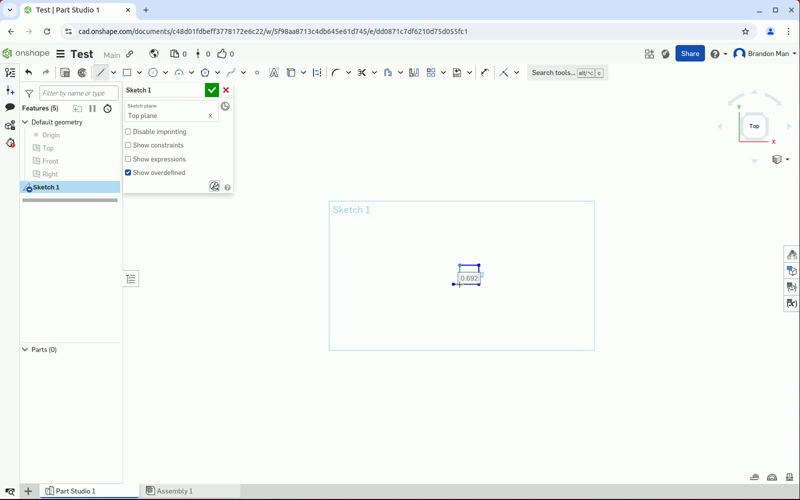
scroll(6)
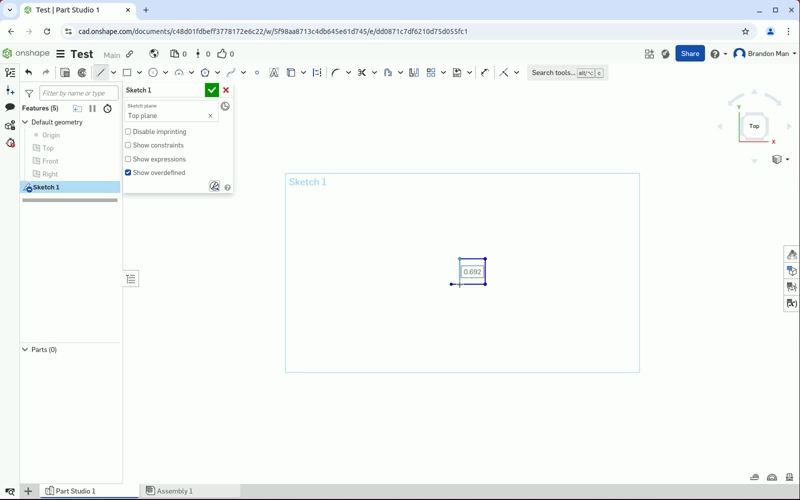
scroll(6)
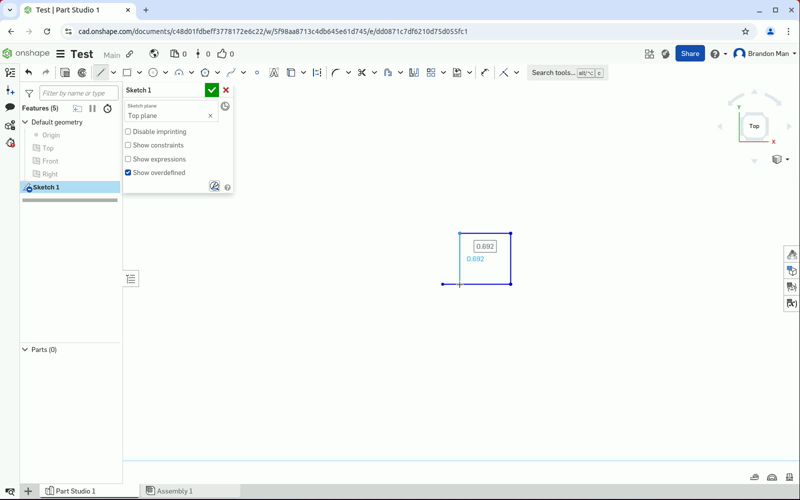
key_up(shift)
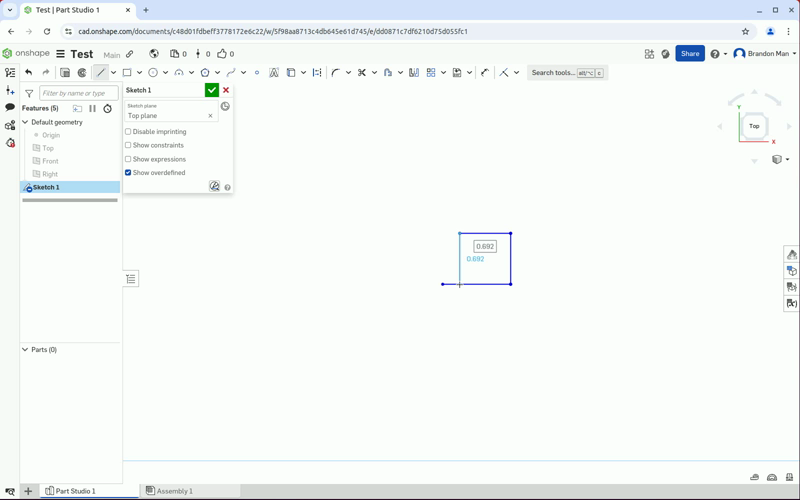
click(459, 284)
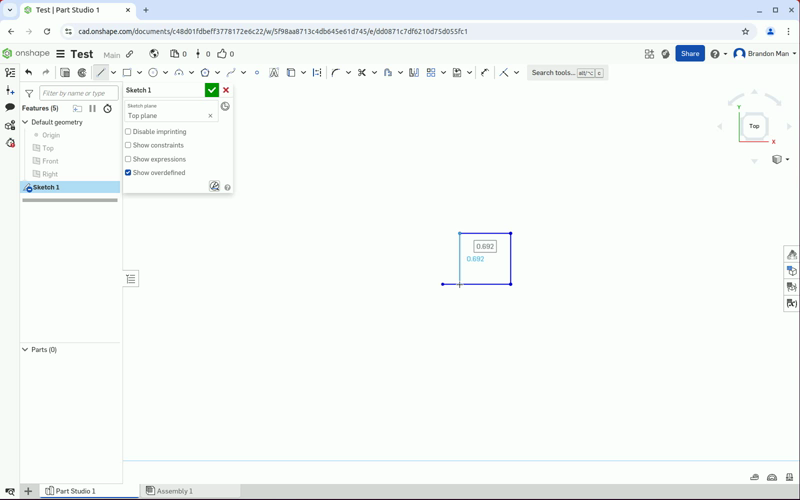
scroll(-6)
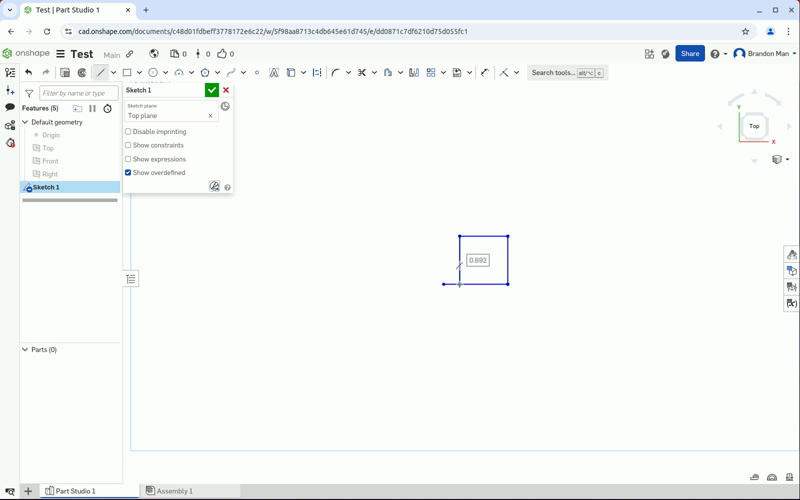
scroll(-6)
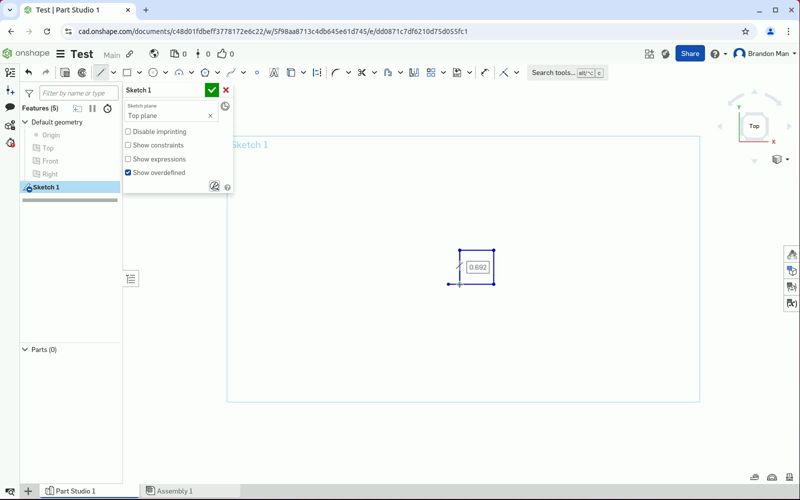
scroll(-6)
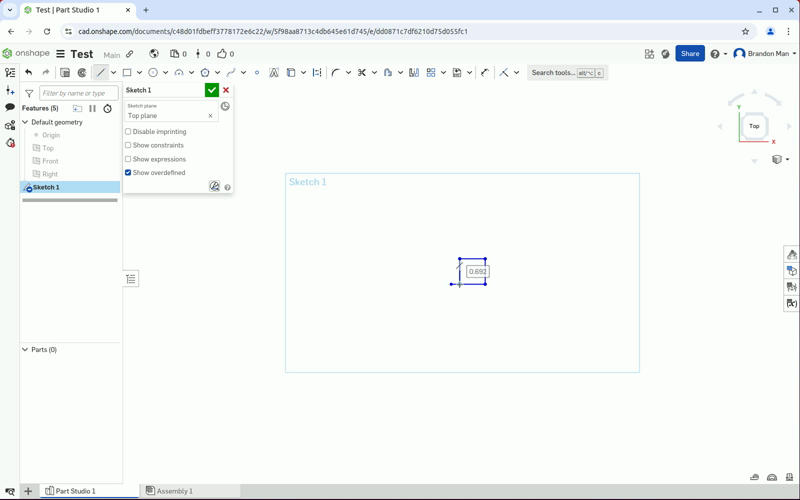
scroll(-6)
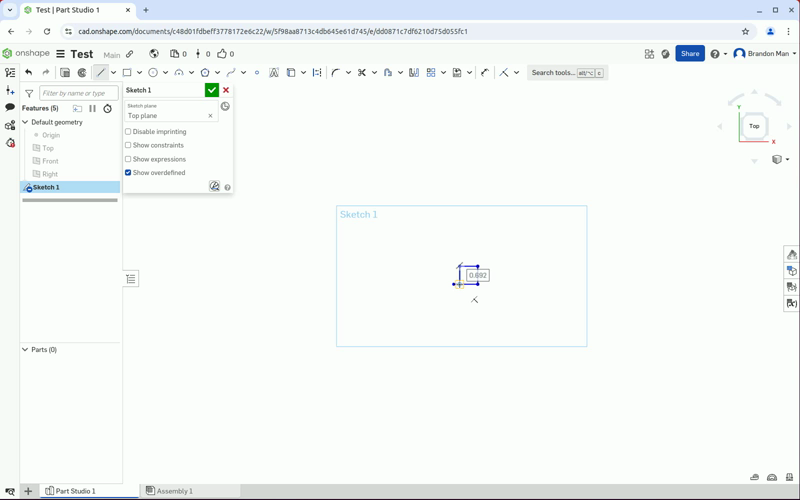
scroll(-6)
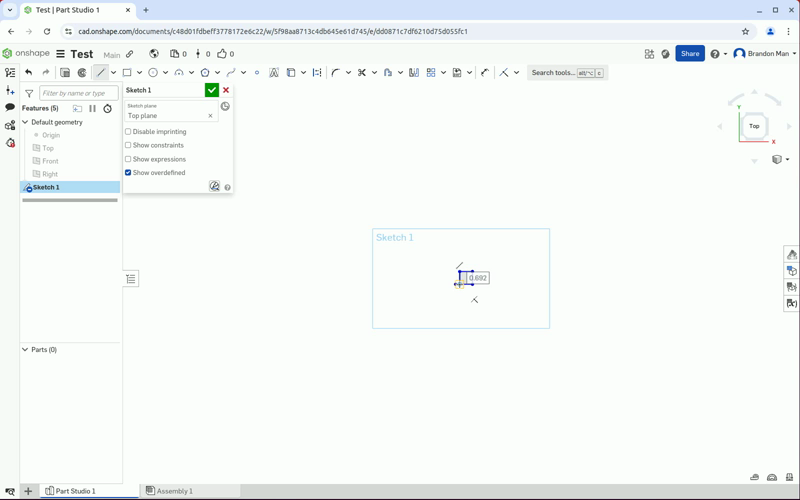
scroll(-6)
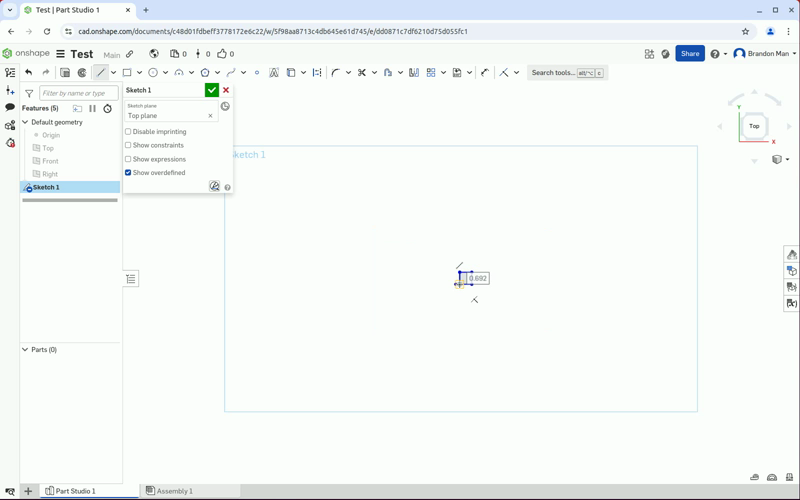
scroll(-6)
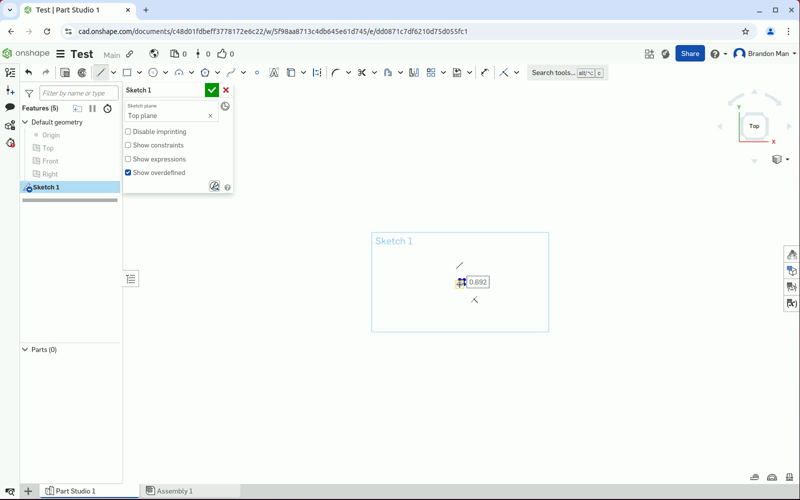
key(esc)
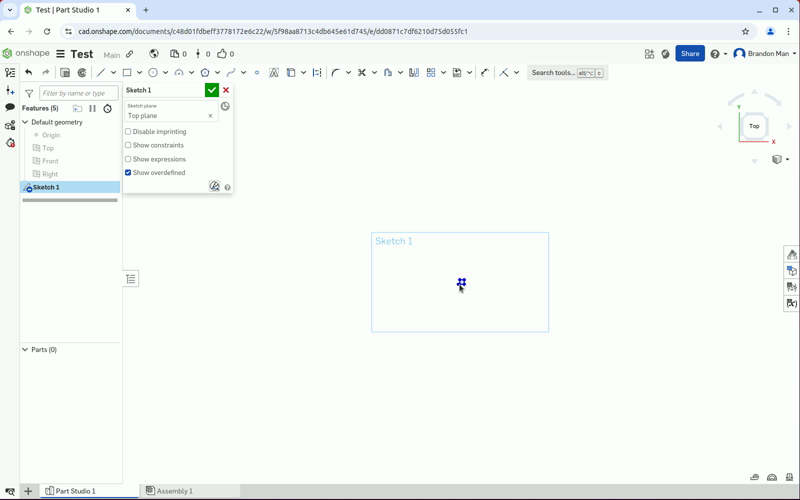
key(l)
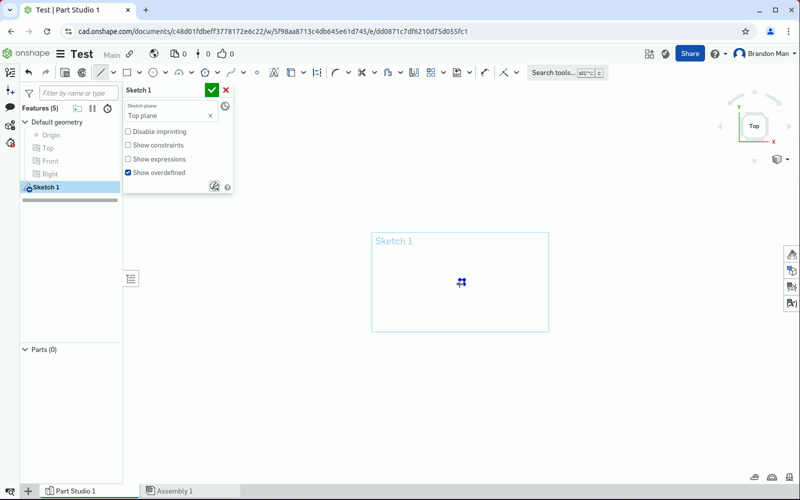
key_down(shift)
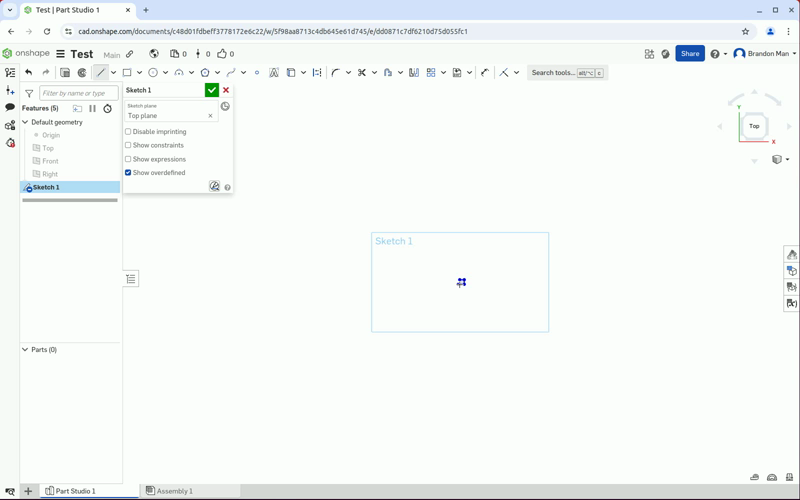
mouse_move(459, 283)
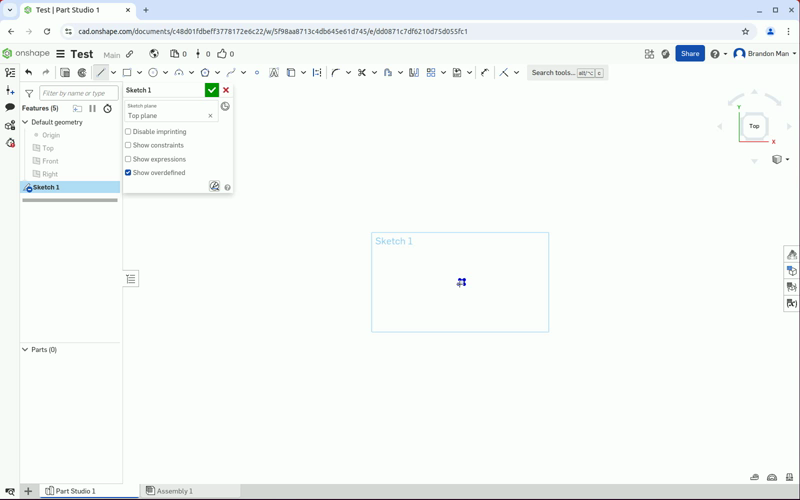
scroll(6)
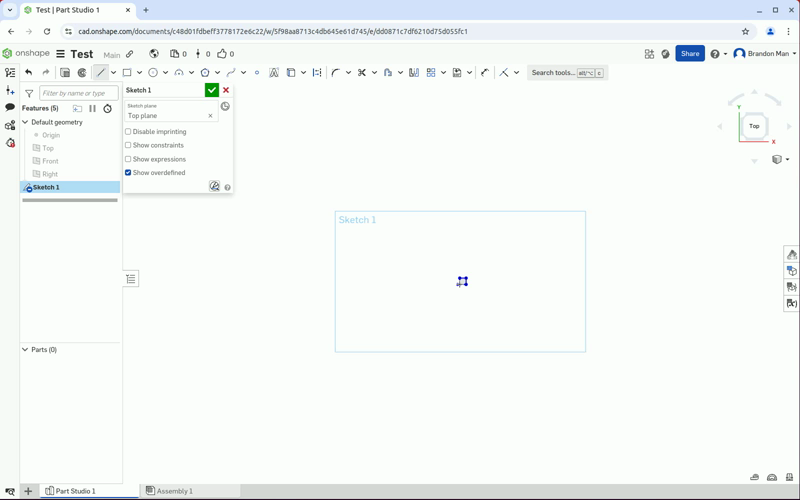
scroll(6)
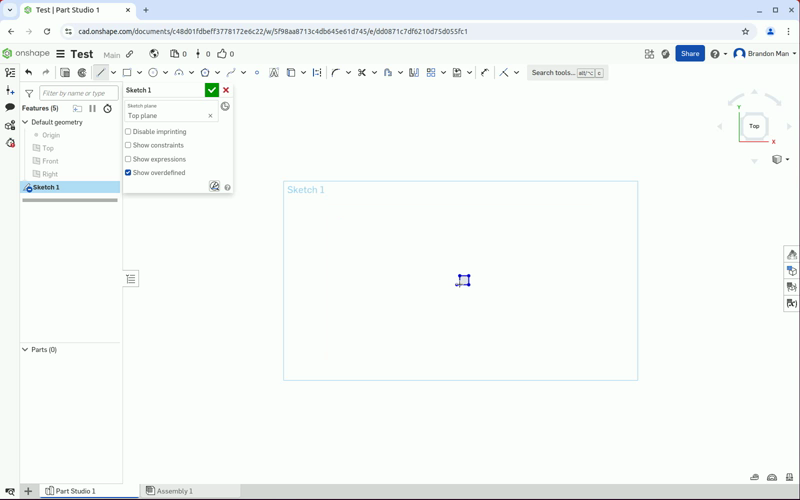
scroll(6)
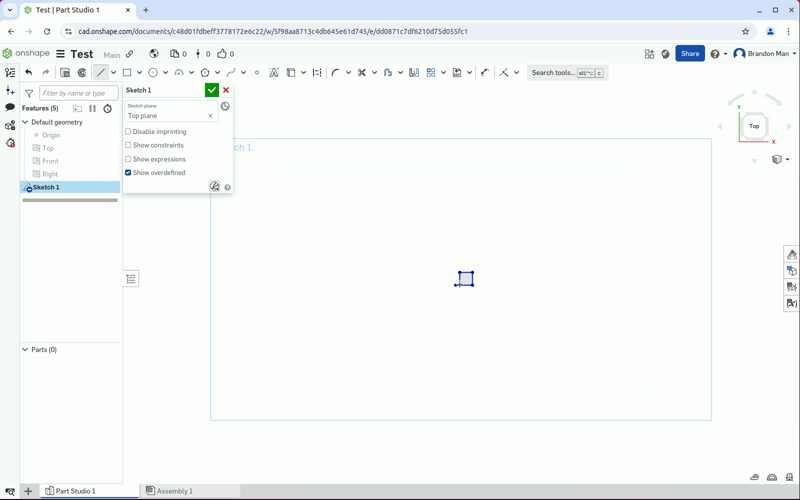
scroll(6)
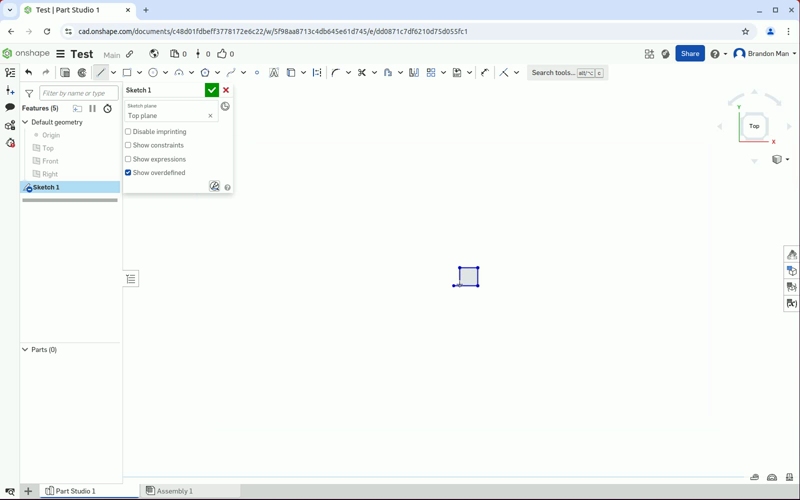
scroll(6)
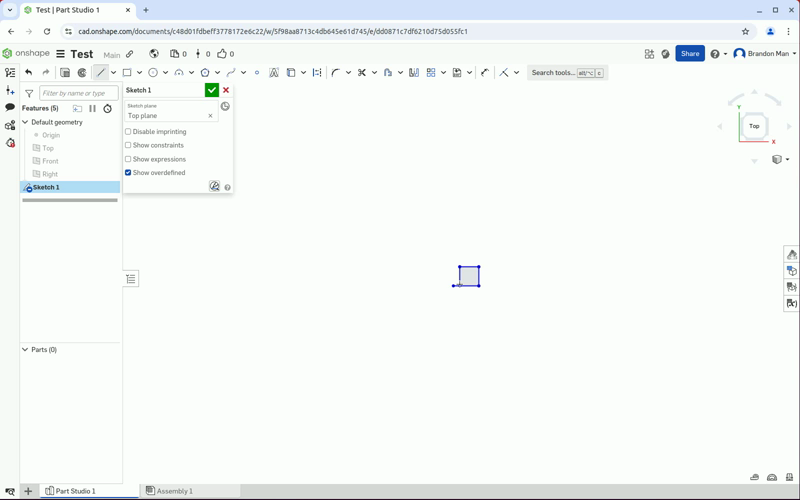
scroll(6)
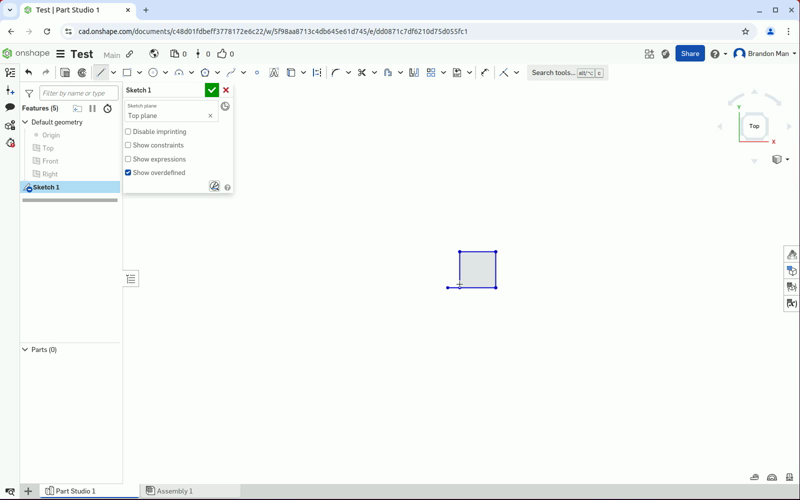
scroll(6)
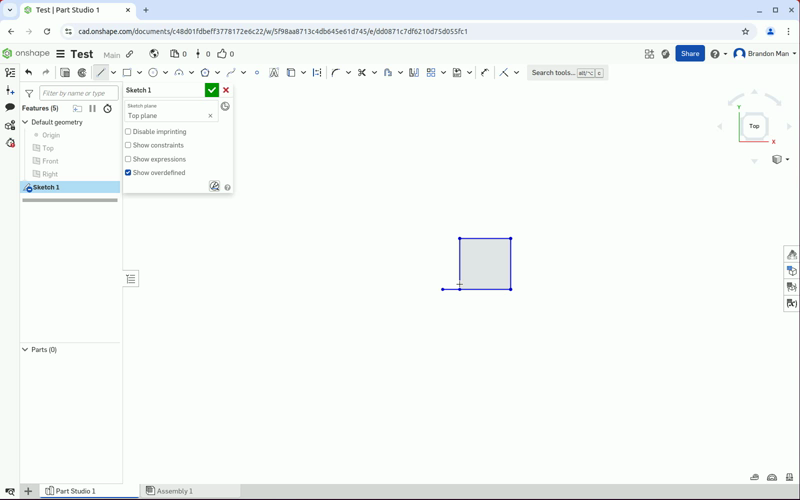
click(459, 283)
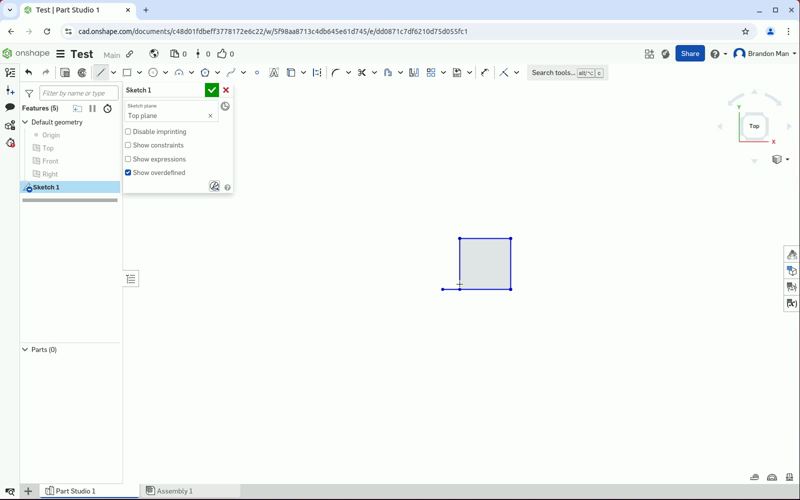
scroll(-6)
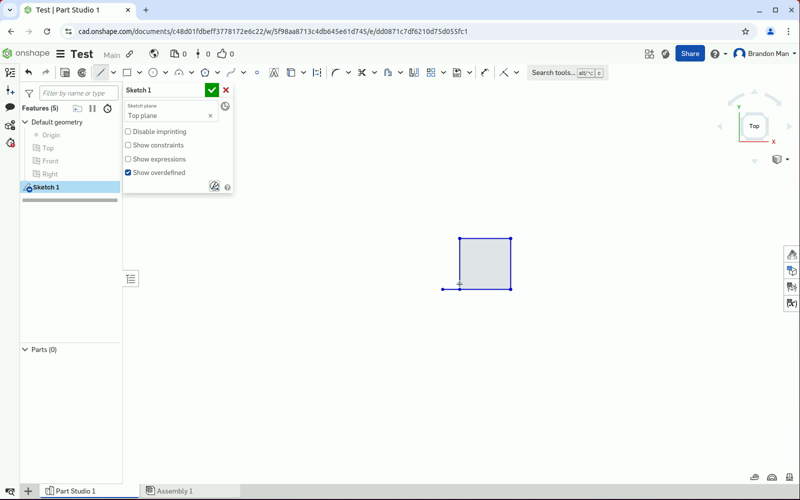
scroll(-6)
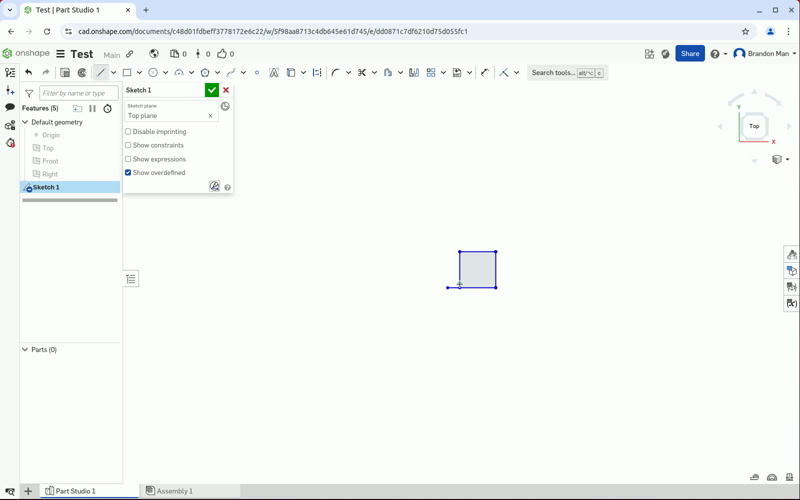
scroll(-6)
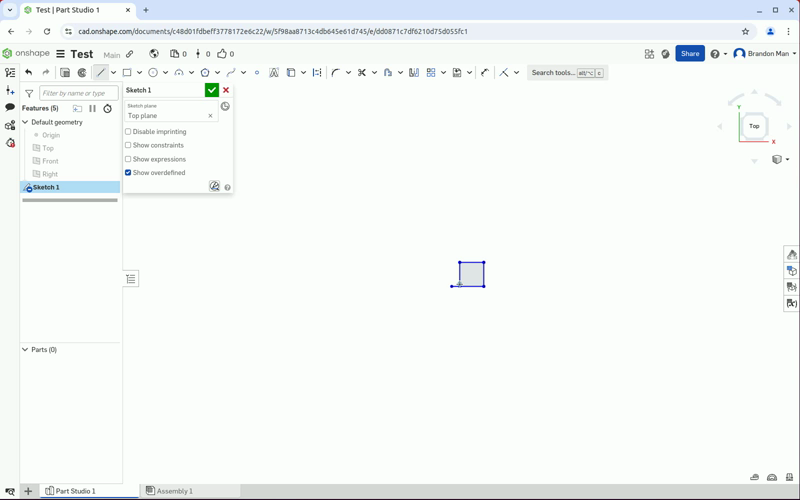
scroll(-6)
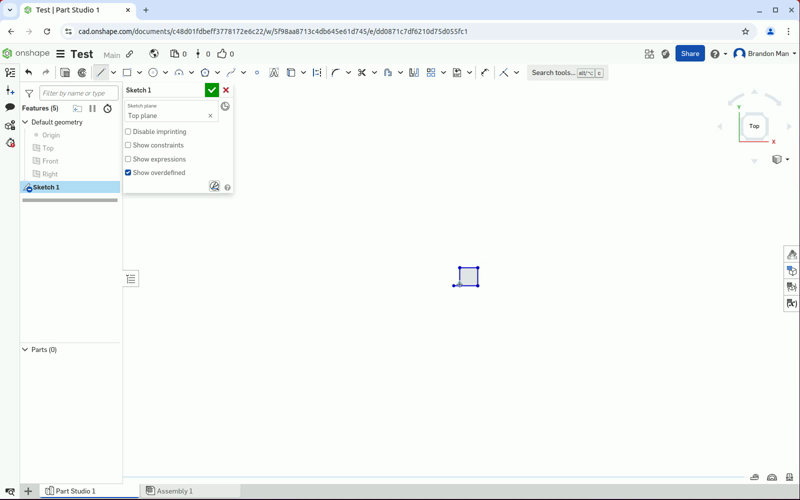
scroll(-6)
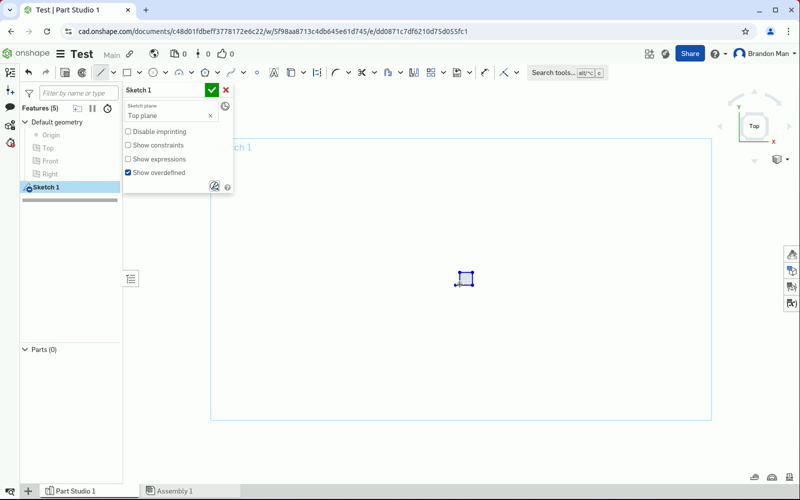
scroll(-6)
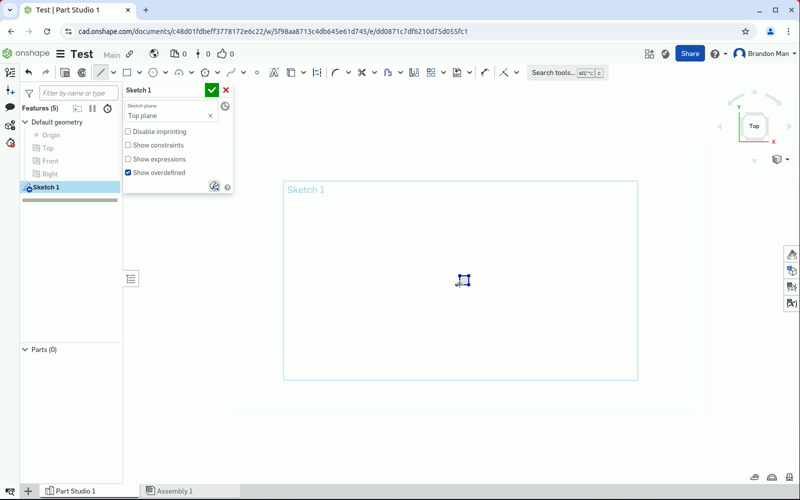
scroll(-6)
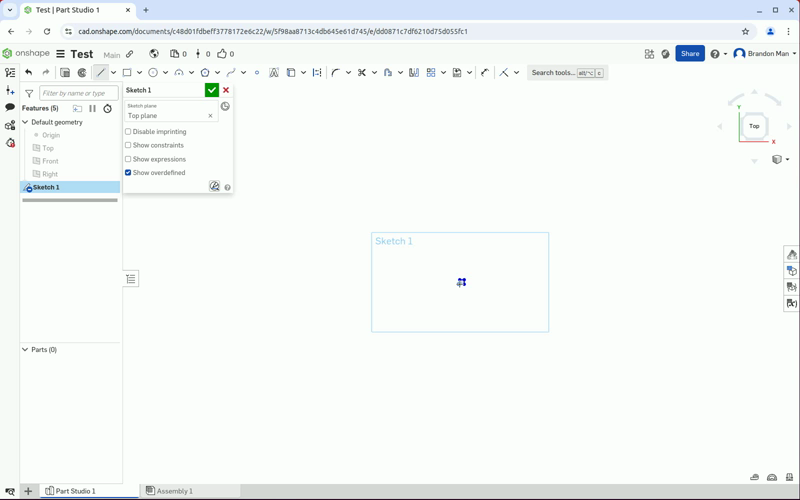
key_up(shift)
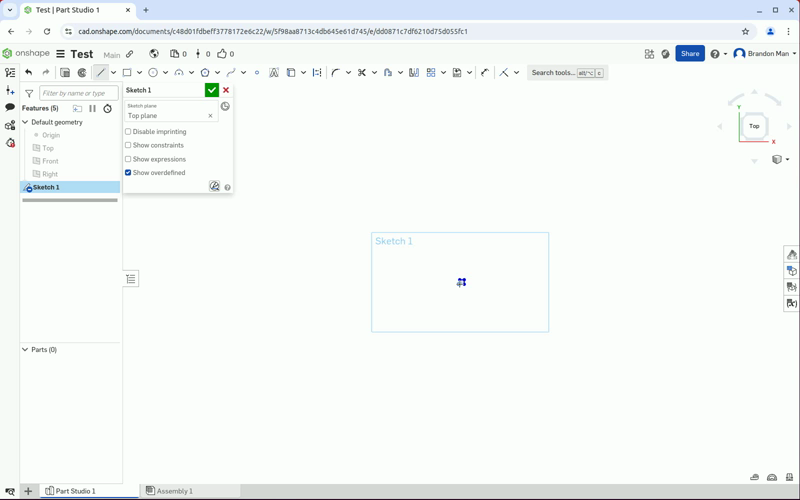
key_down(shift)
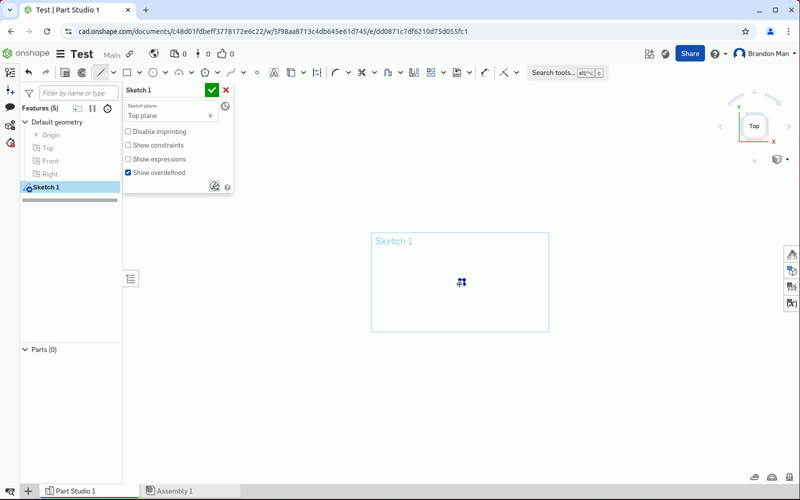
mouse_move(489, 283)
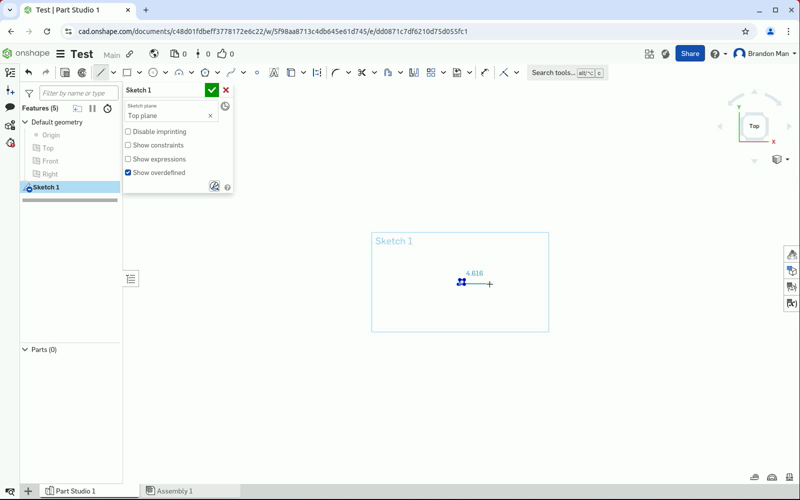
mouse_move(463, 283)
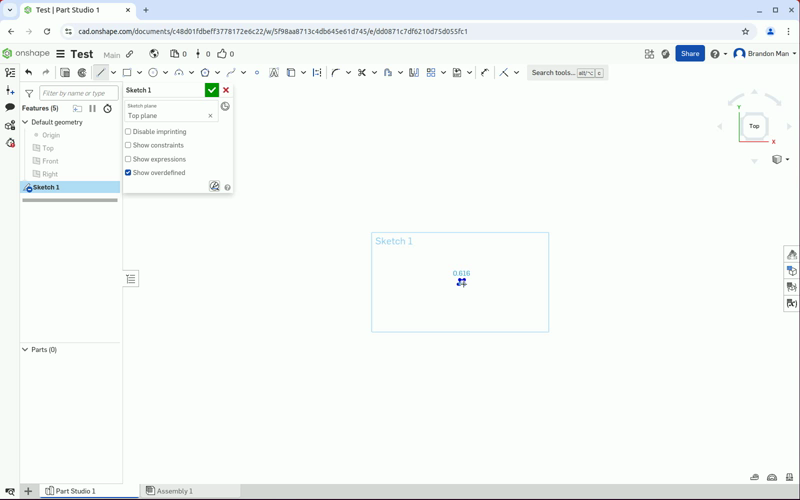
scroll(6)
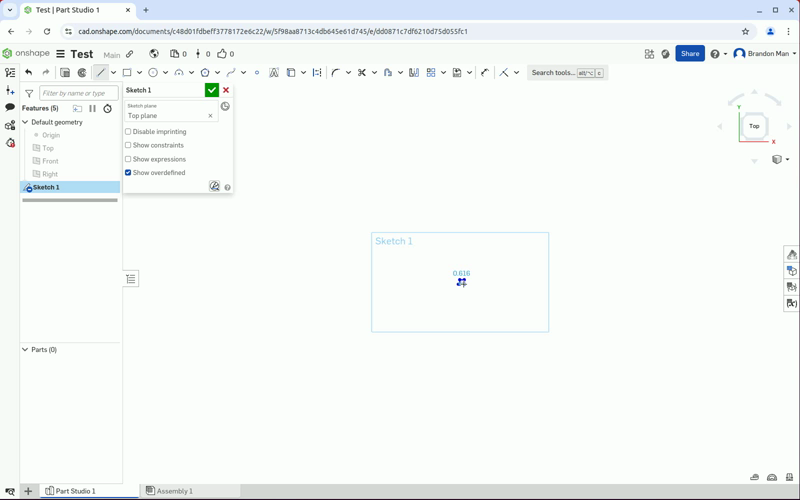
scroll(6)
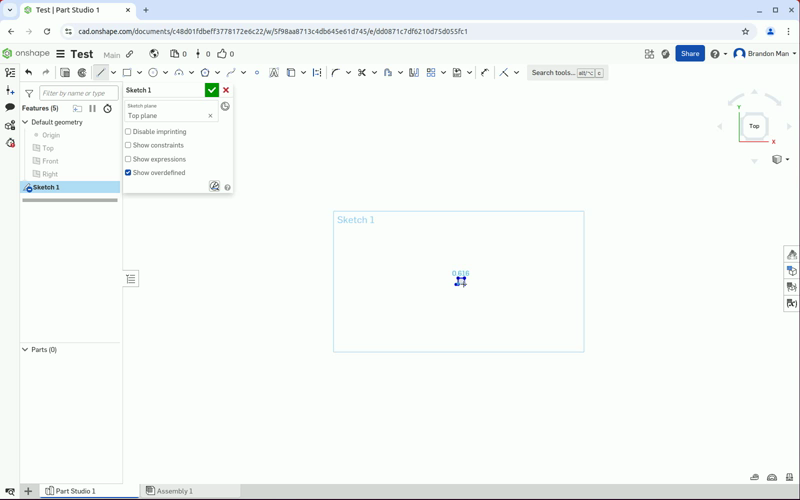
scroll(6)
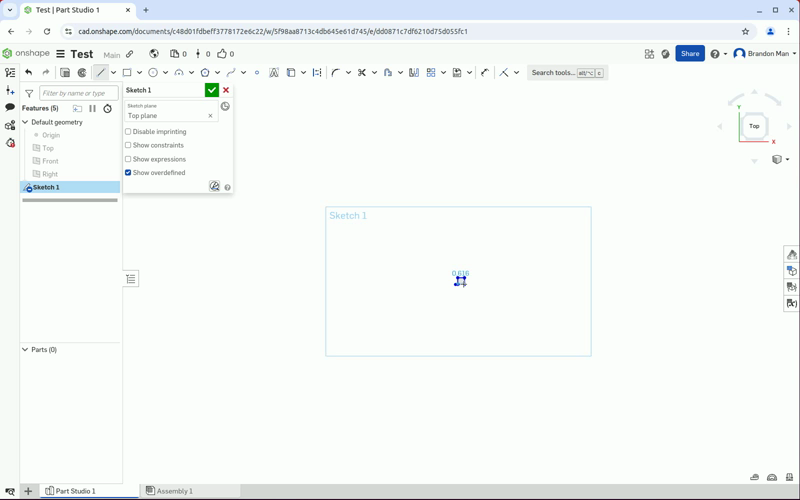
scroll(6)
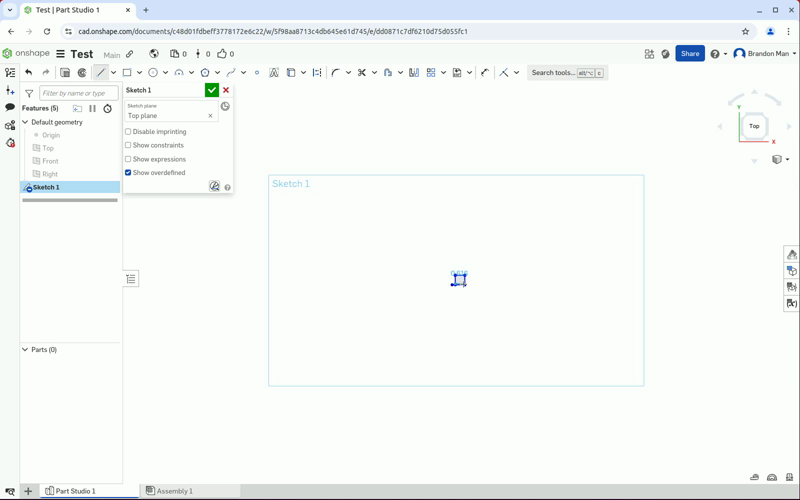
scroll(6)
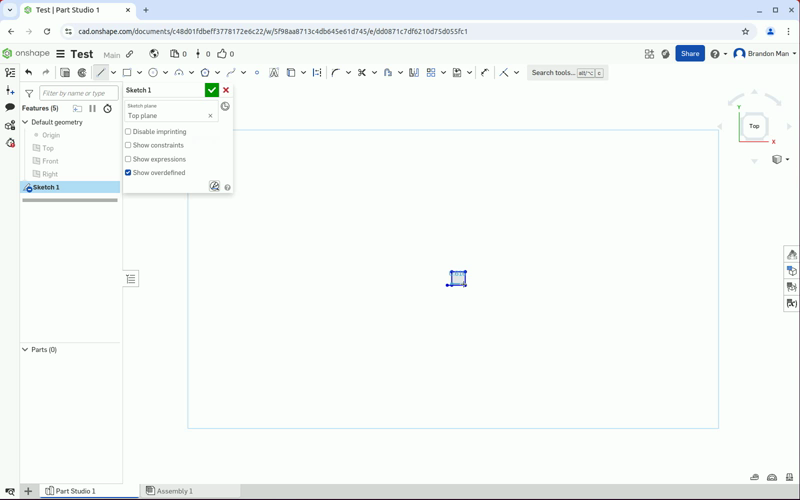
scroll(6)
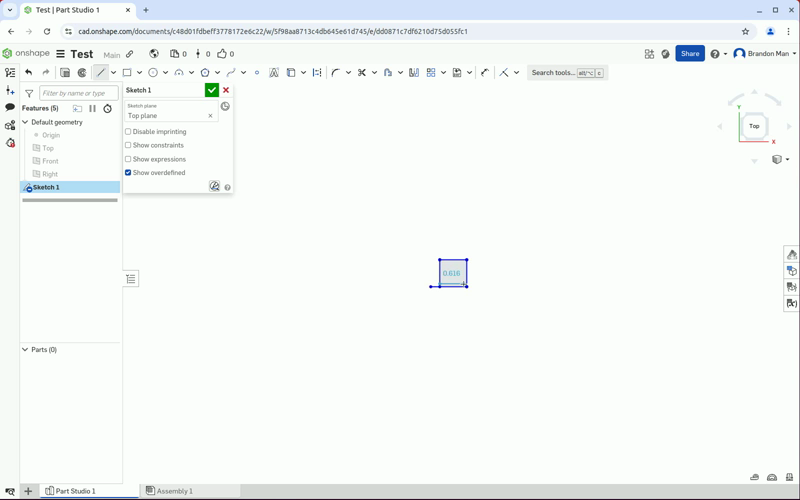
scroll(6)
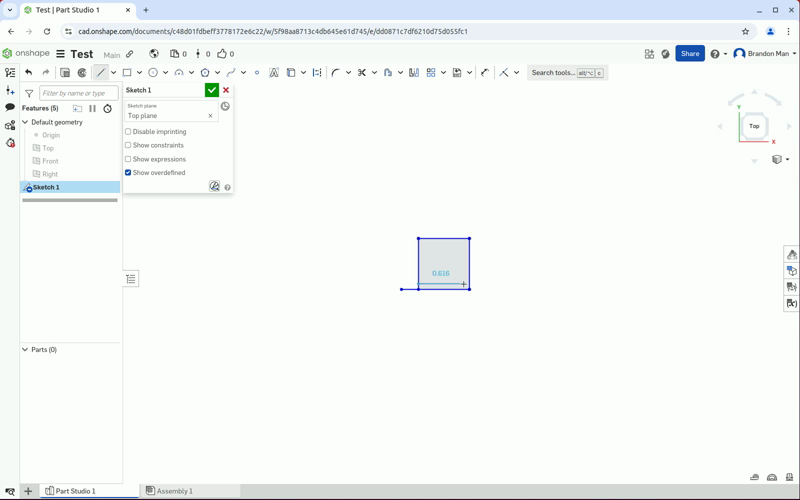
click(463, 283)
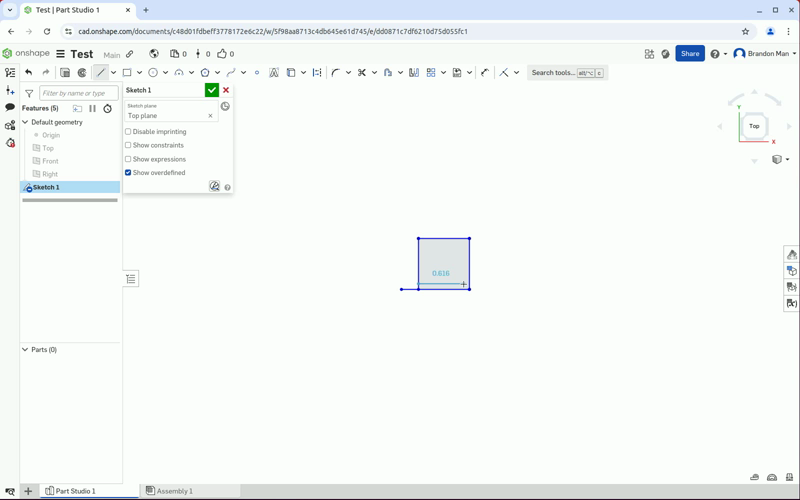
scroll(-6)
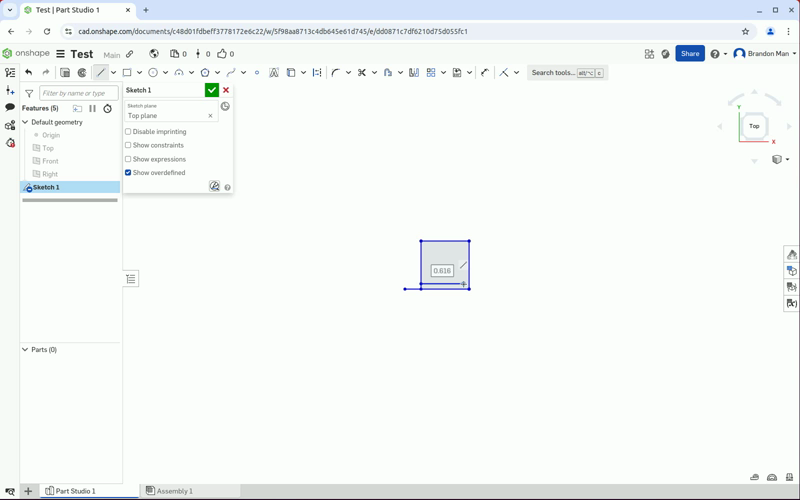
scroll(-6)
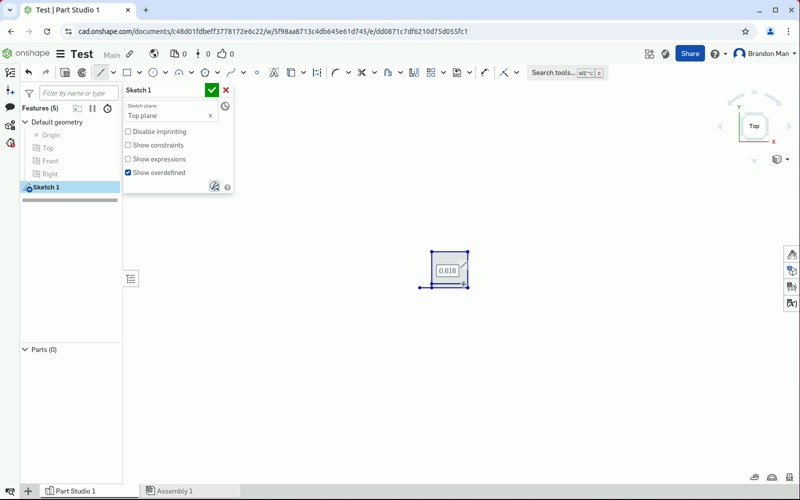
scroll(-6)
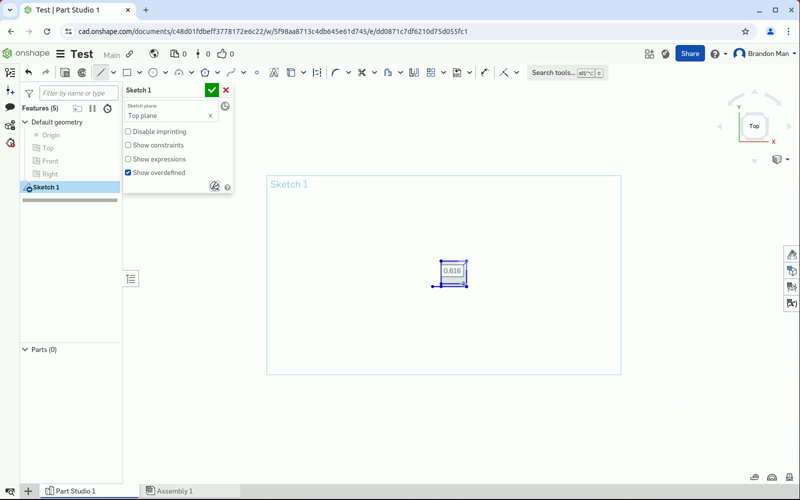
scroll(-6)
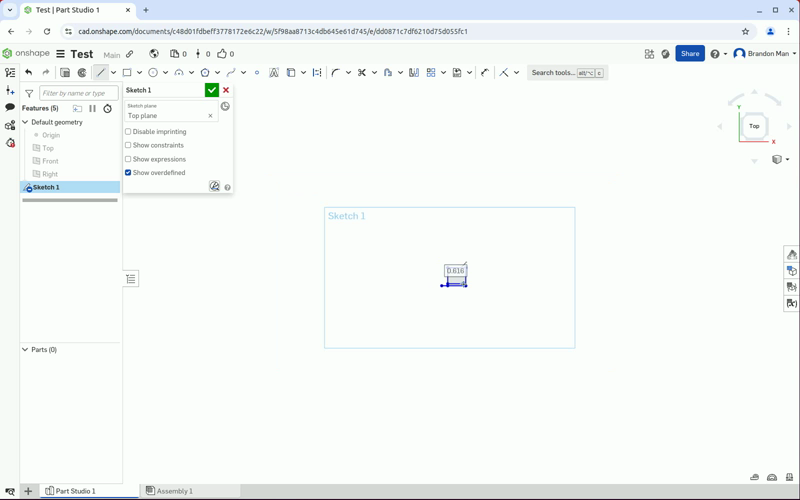
scroll(-6)
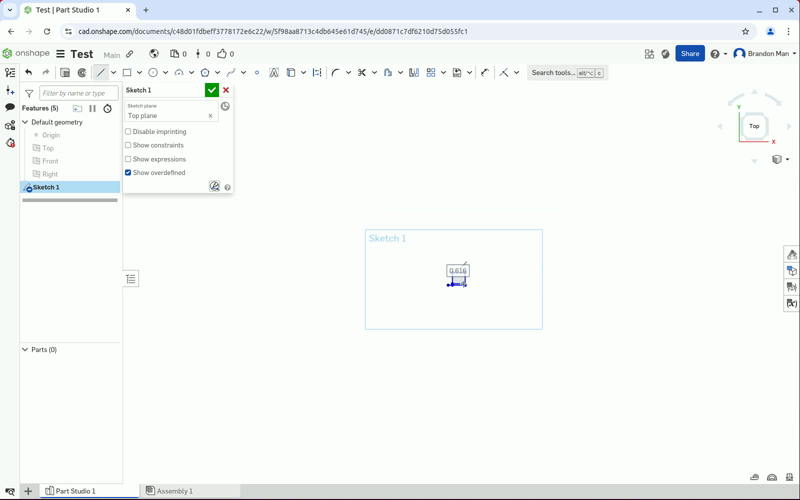
scroll(-6)
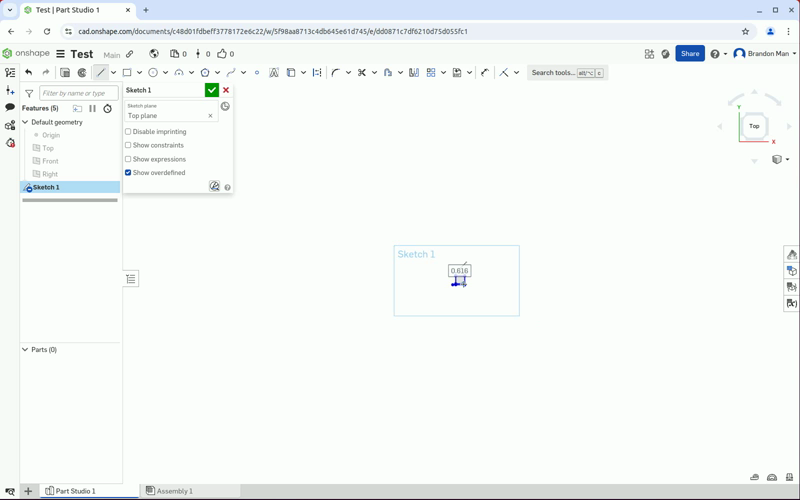
scroll(-6)
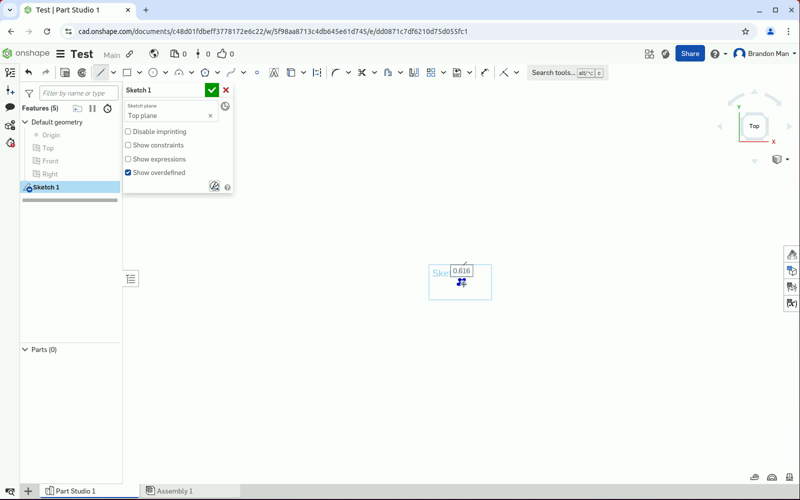
key_up(shift)
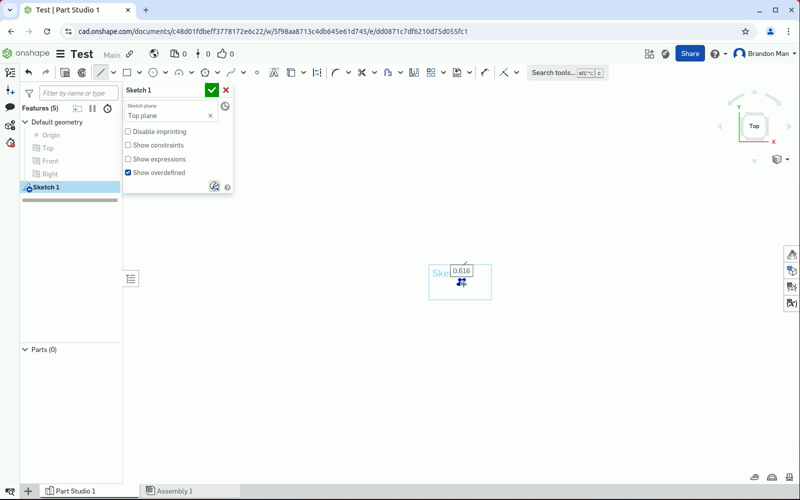
key_down(shift)
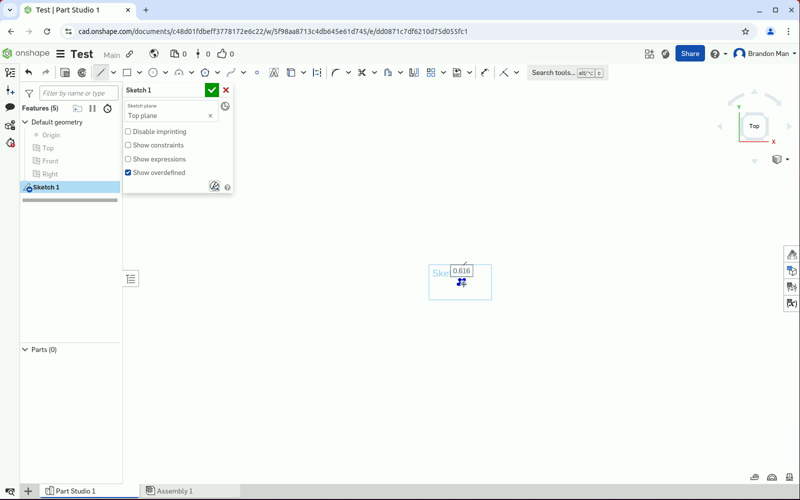
mouse_move(493, 283)
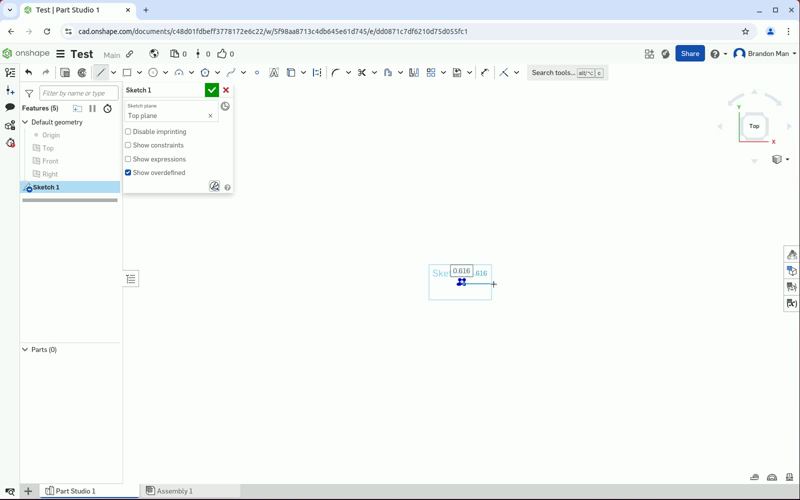
mouse_move(463, 279)
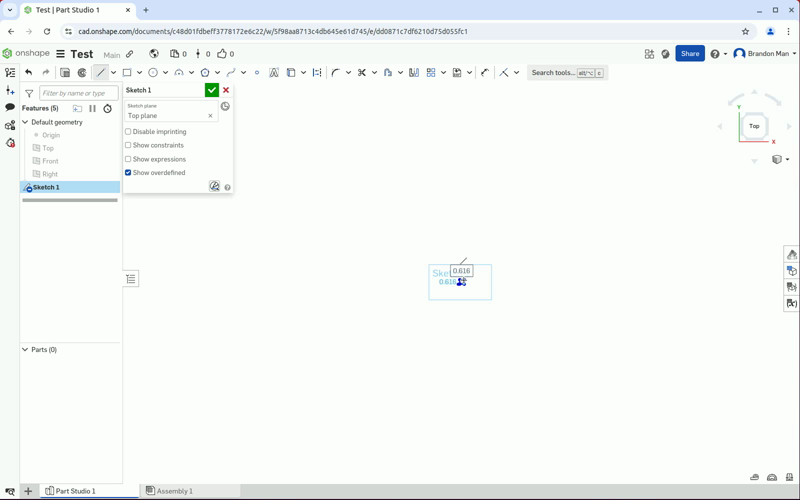
scroll(6)
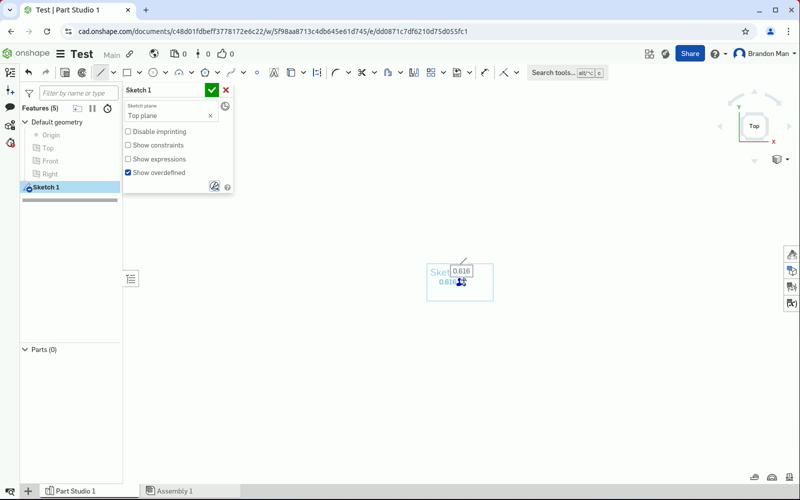
scroll(6)
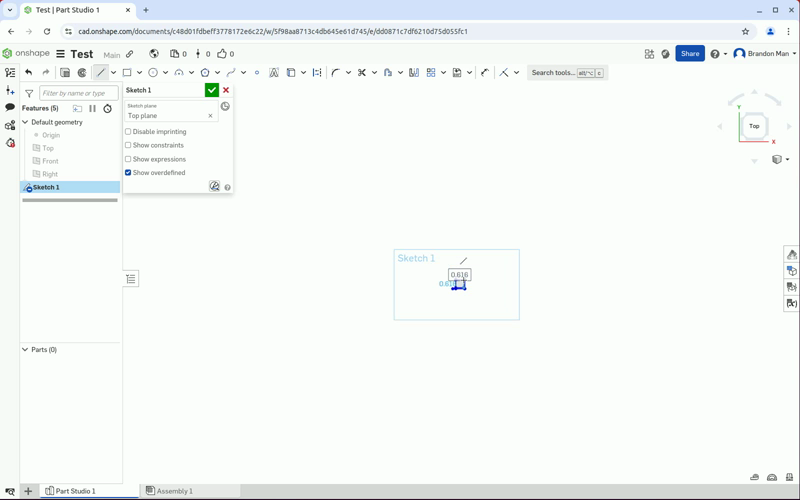
scroll(6)
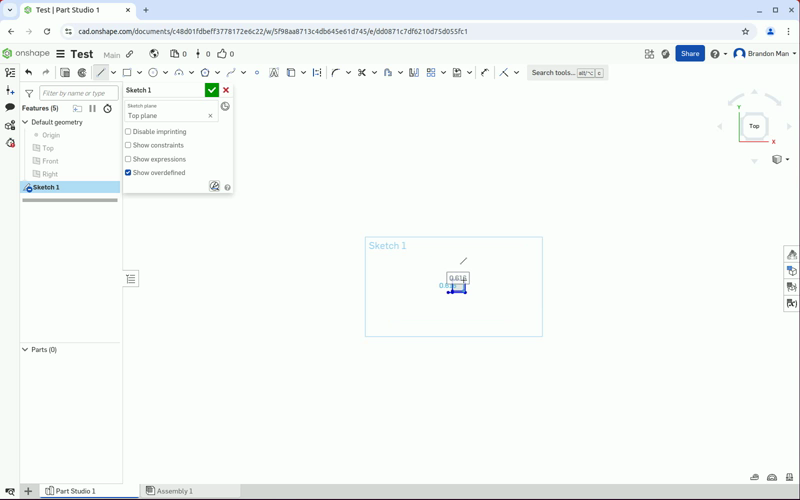
scroll(6)
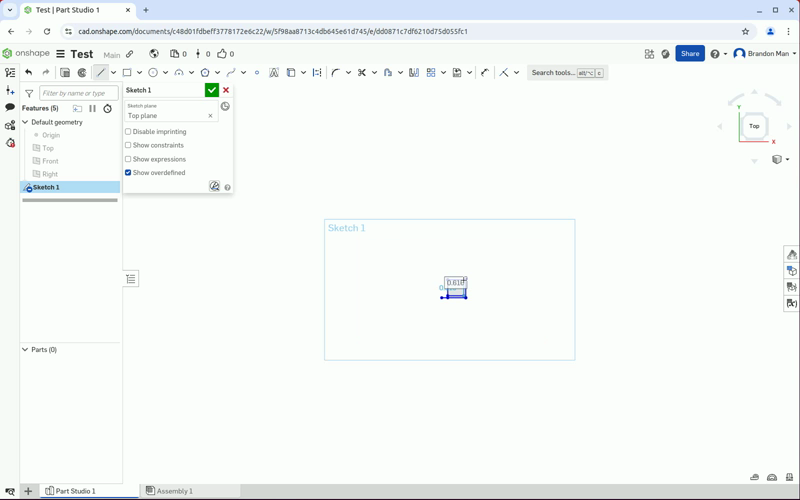
scroll(6)
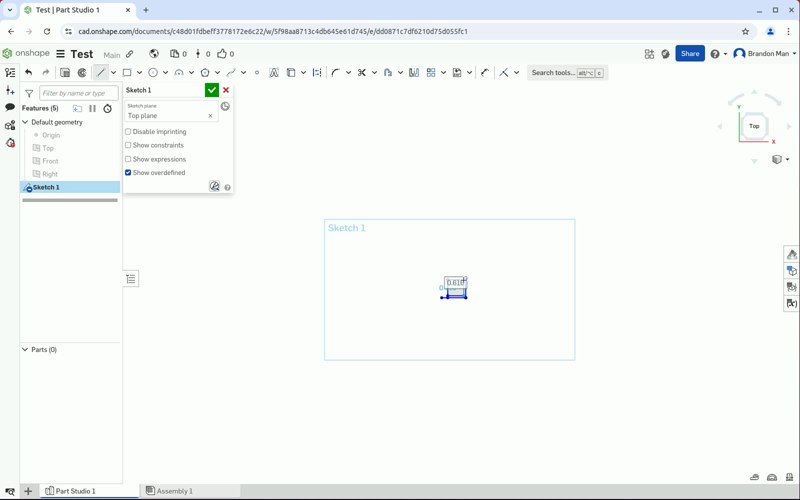
scroll(6)
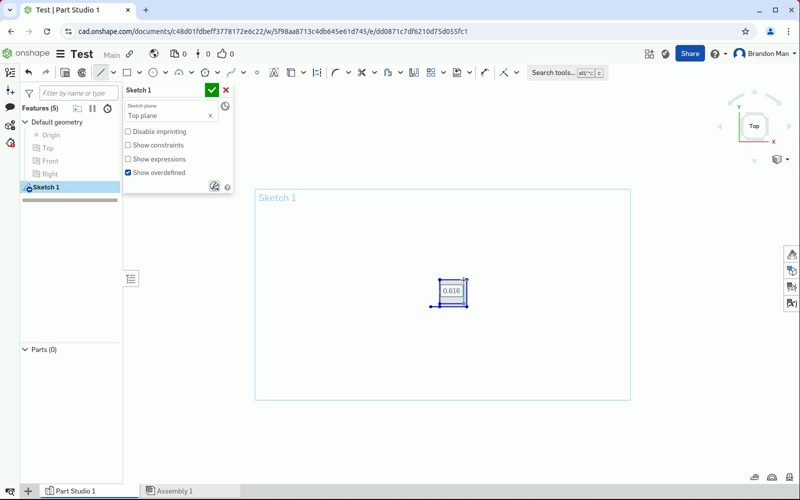
scroll(6)
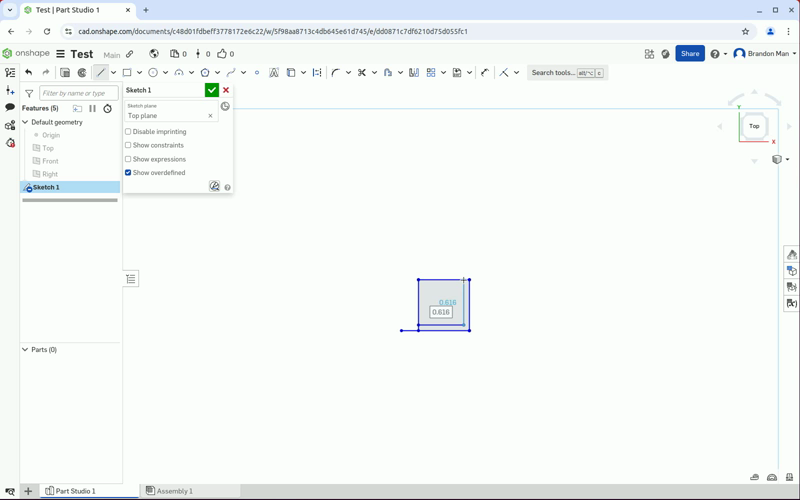
click(463, 279)
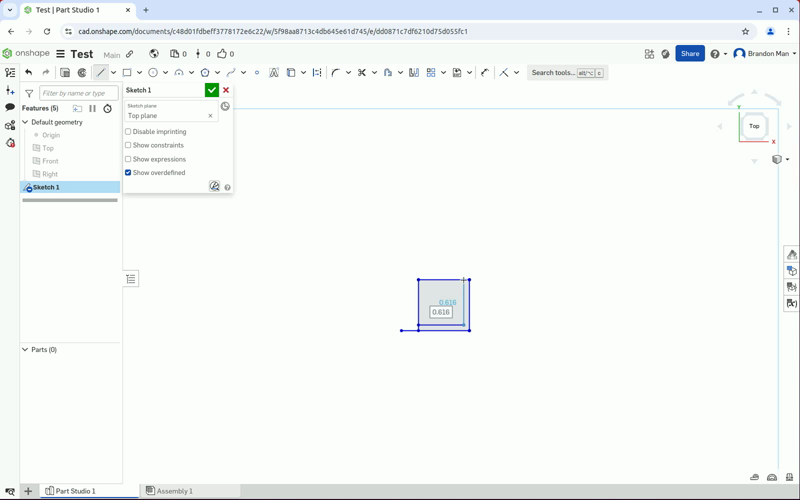
scroll(-6)
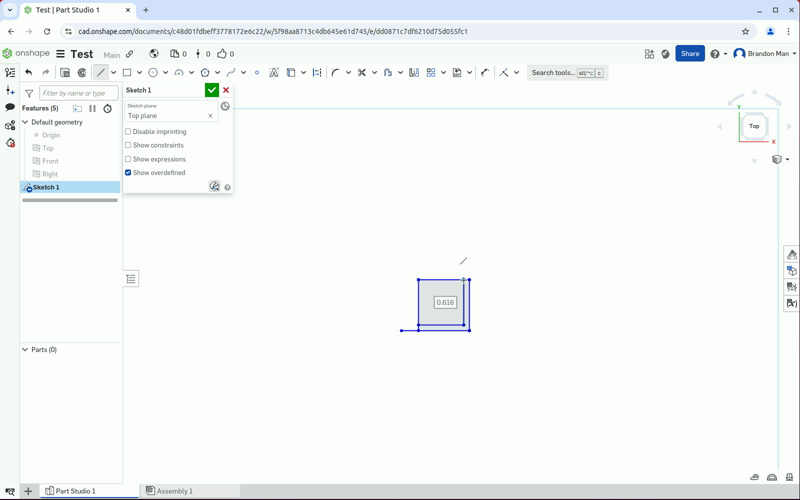
scroll(-6)
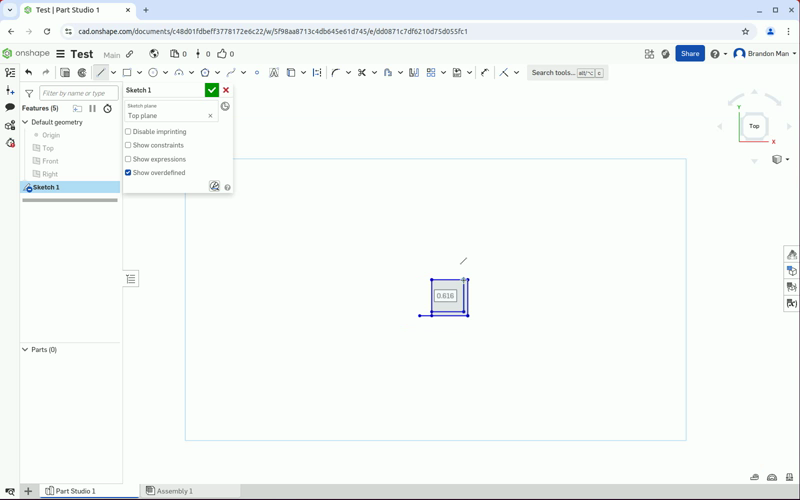
scroll(-6)
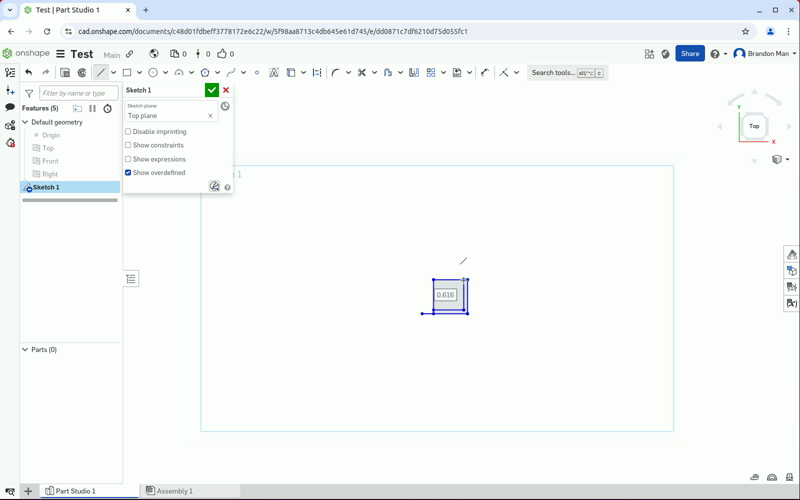
scroll(-6)
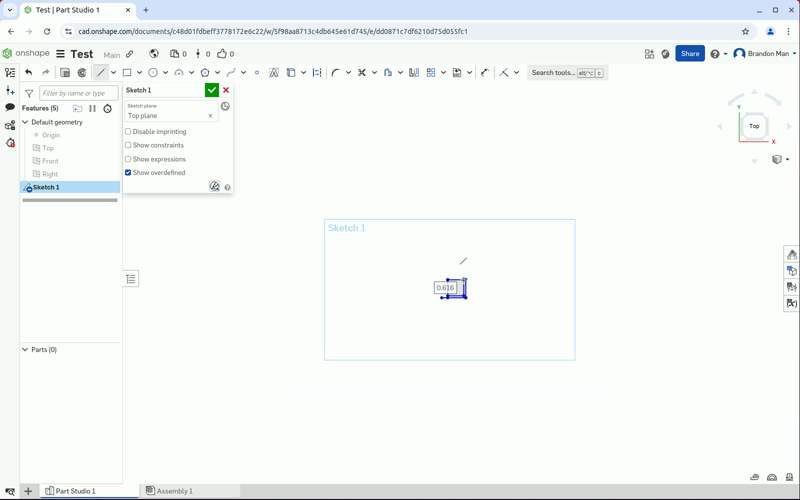
scroll(-6)
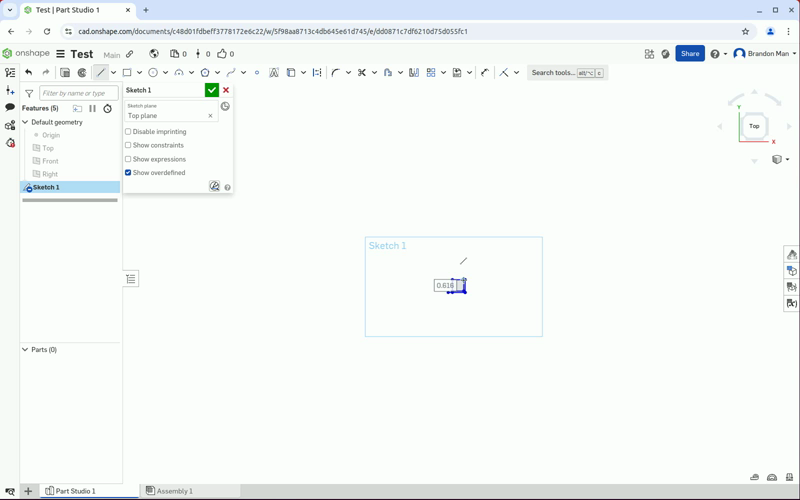
scroll(-6)
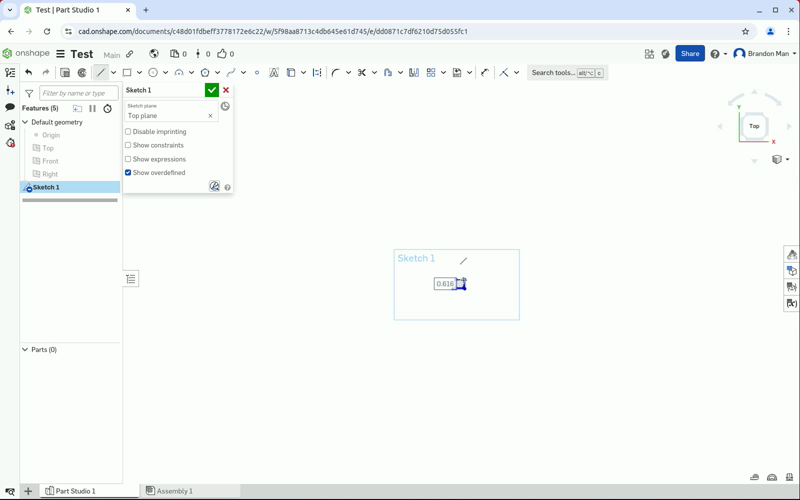
scroll(-6)
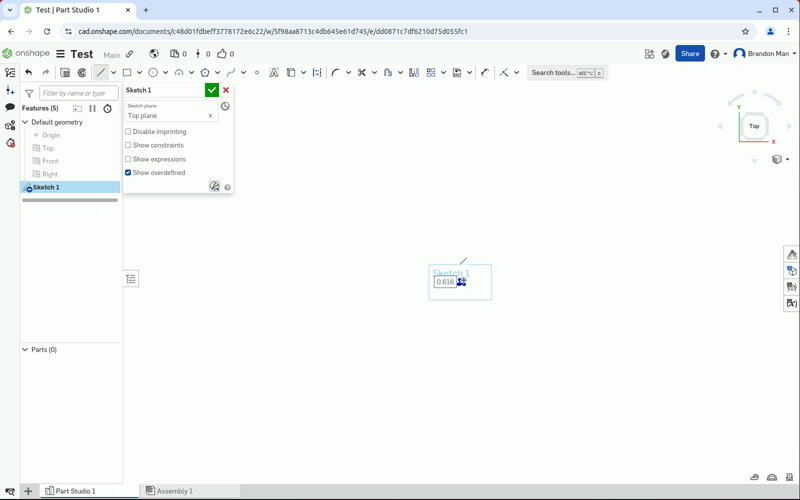
key_up(shift)
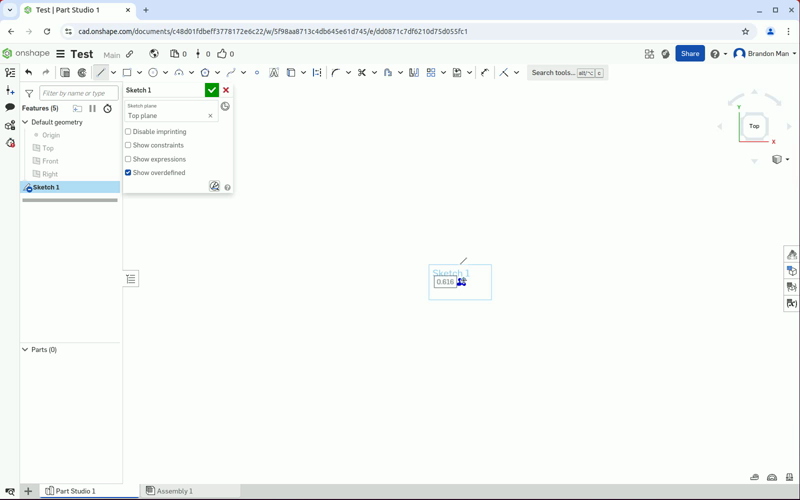
key_down(shift)
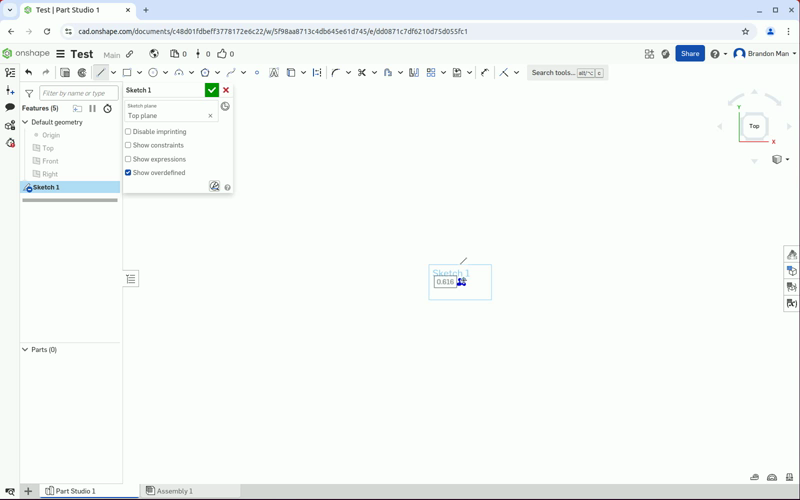
mouse_move(493, 279)
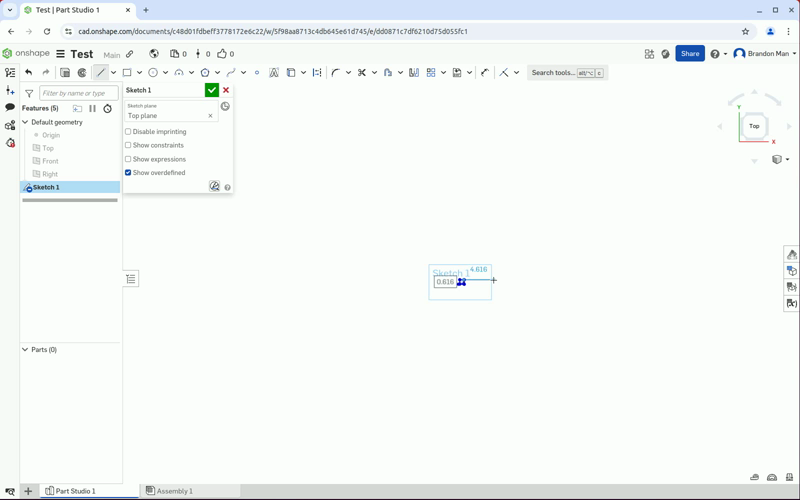
mouse_move(459, 279)
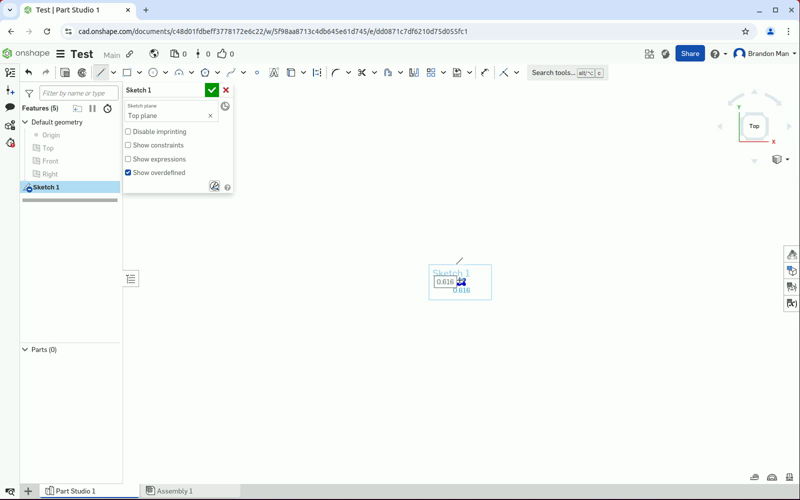
scroll(6)
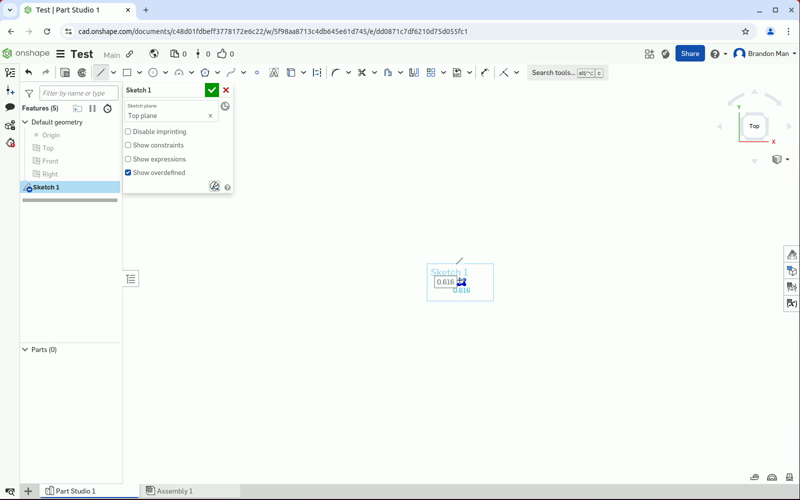
scroll(6)
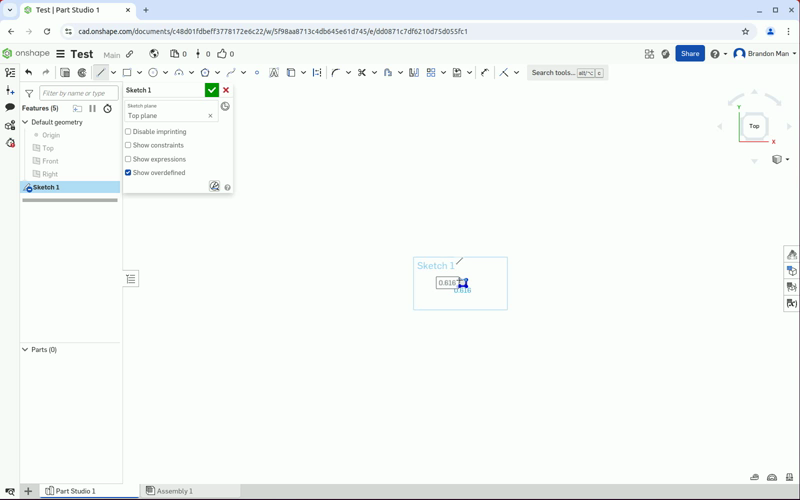
scroll(6)
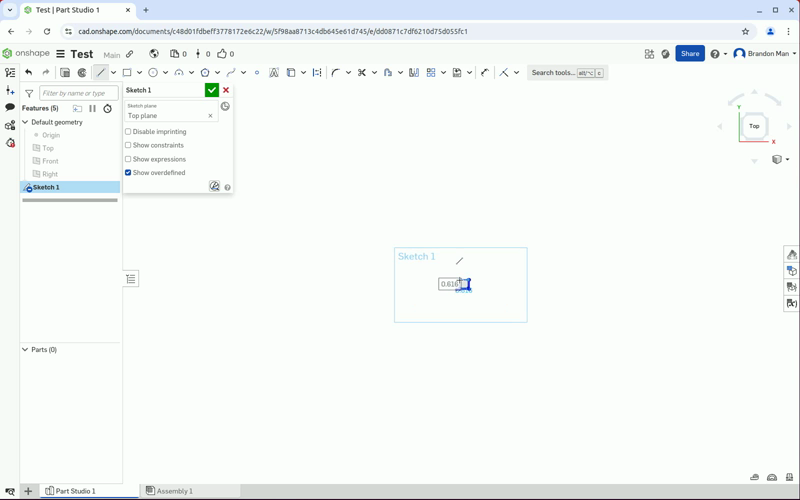
scroll(6)
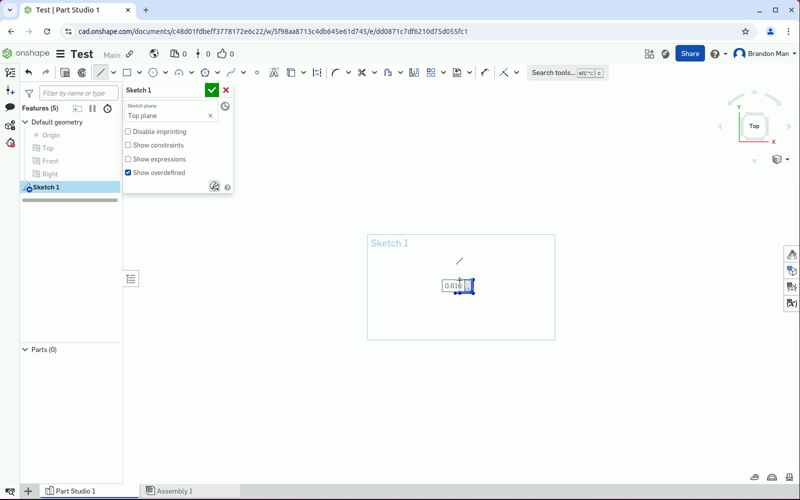
scroll(6)
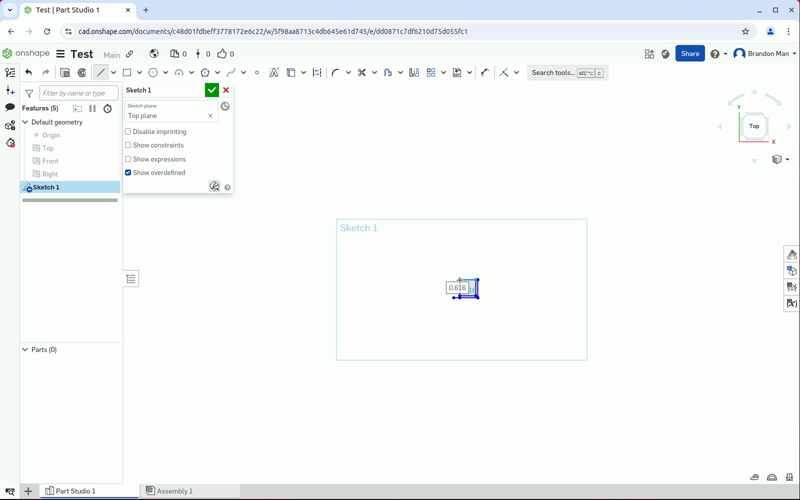
scroll(6)
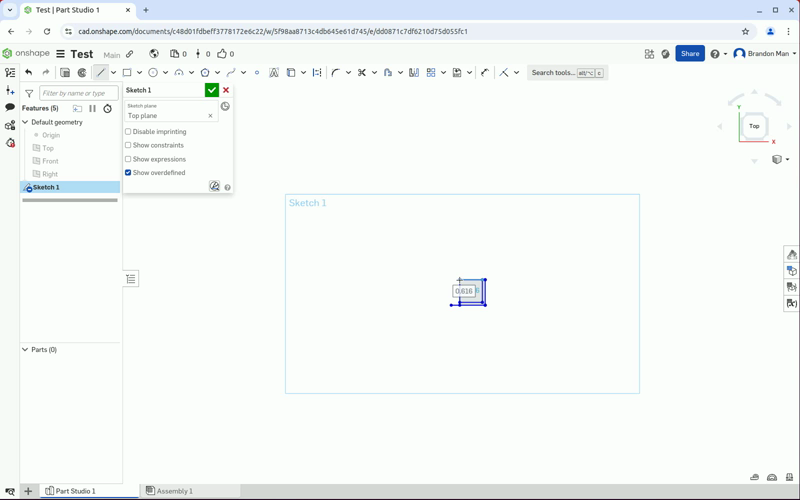
scroll(6)
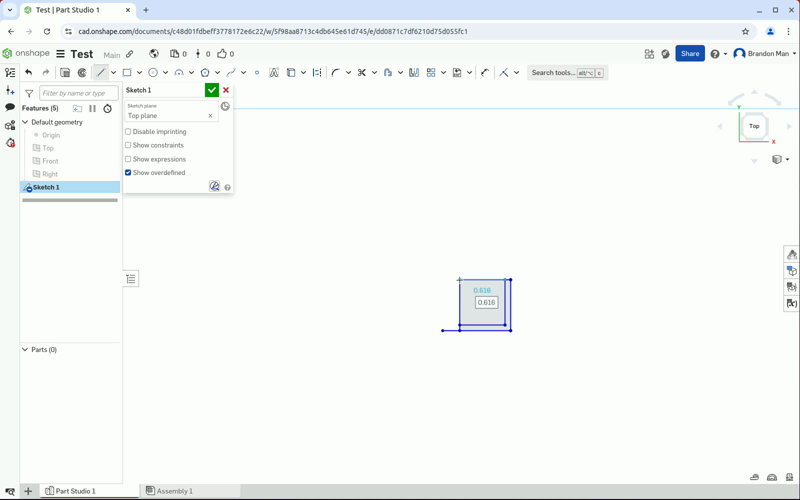
click(459, 279)
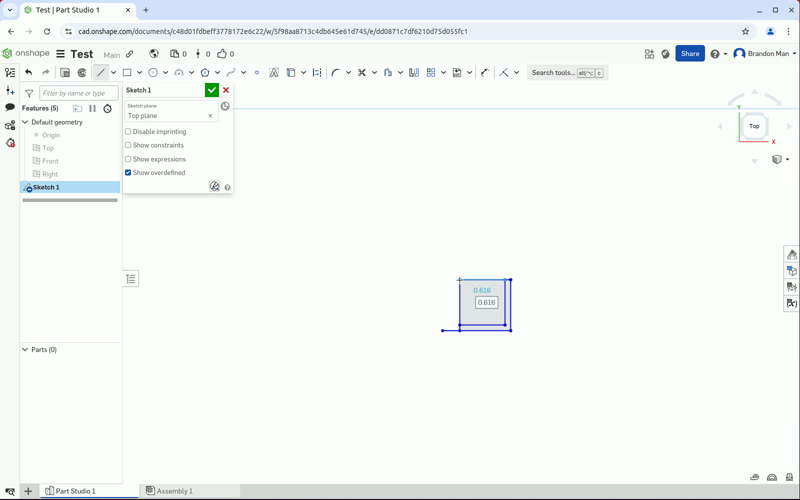
scroll(-6)
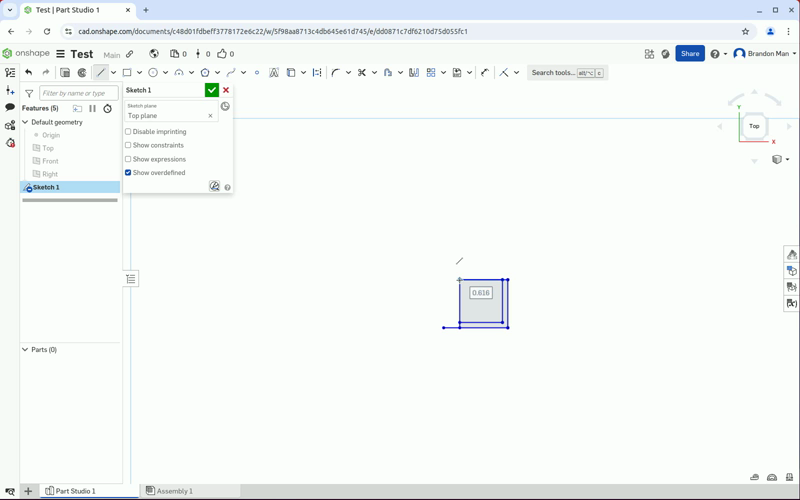
scroll(-6)
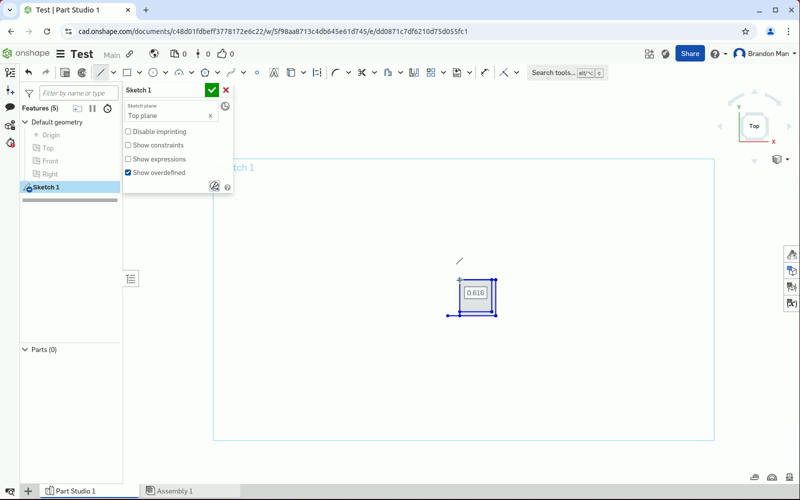
scroll(-6)
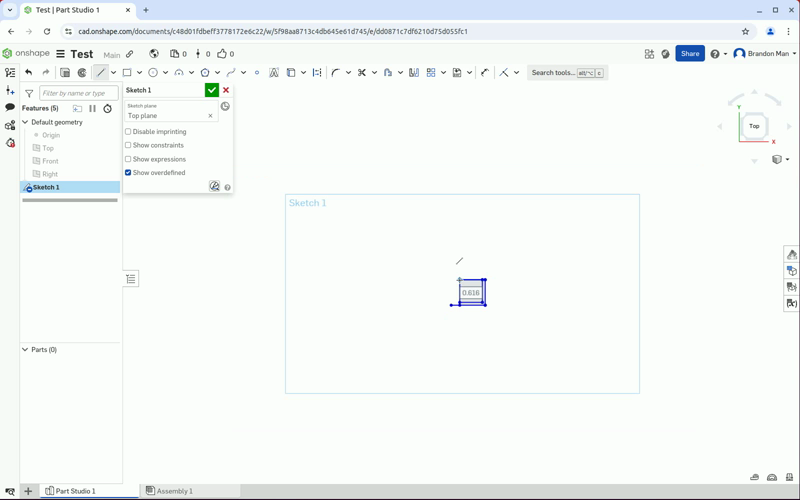
scroll(-6)
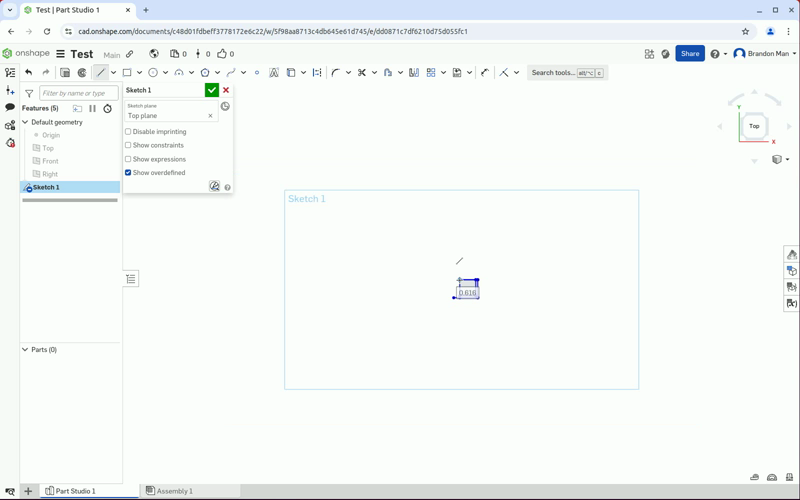
scroll(-6)
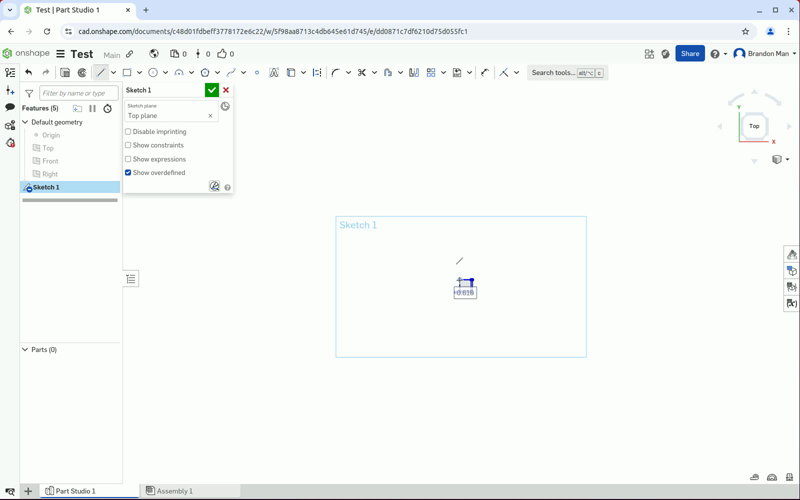
scroll(-6)
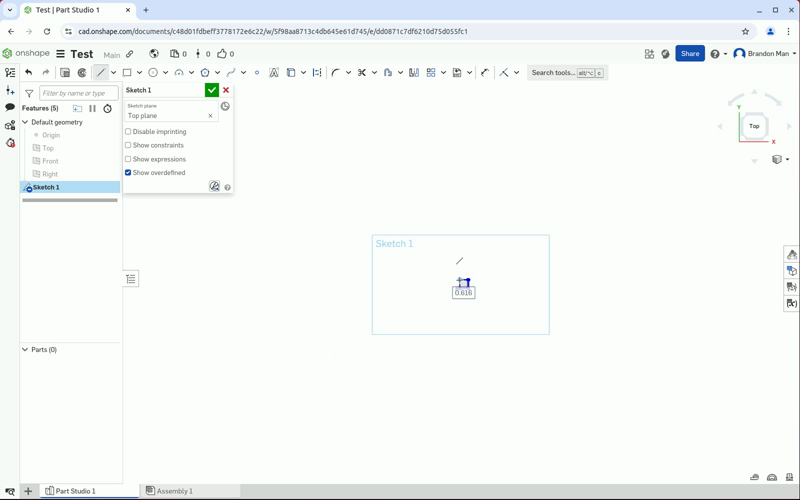
scroll(-6)
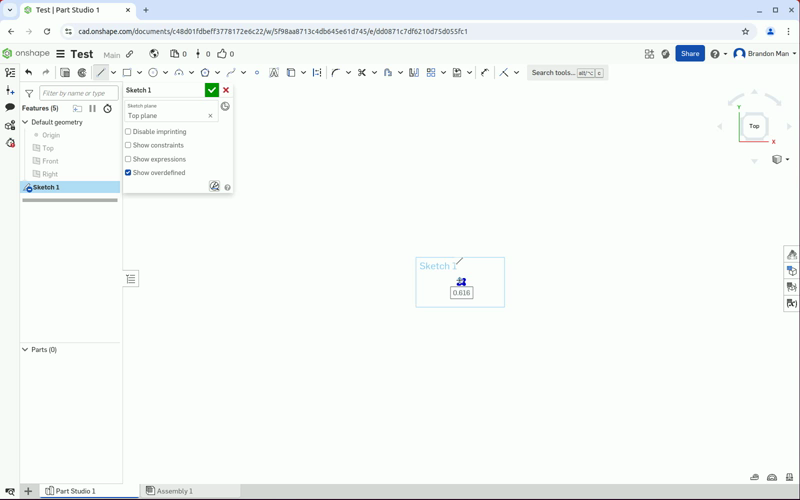
key_up(shift)
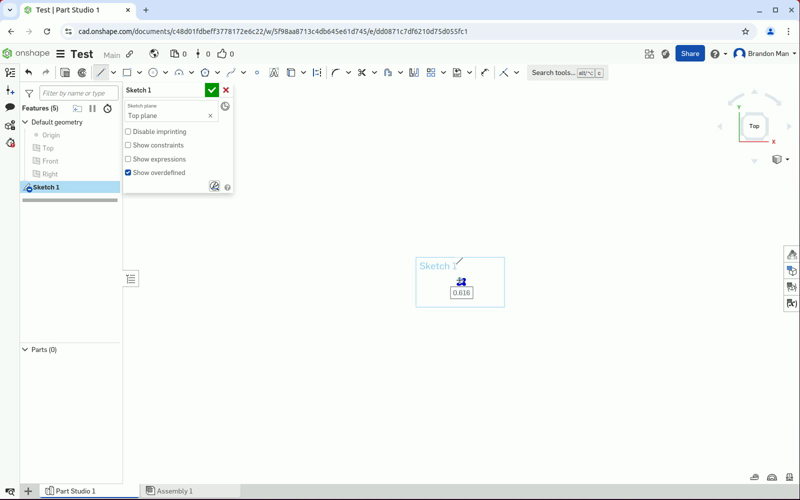
mouse_move(489, 279)
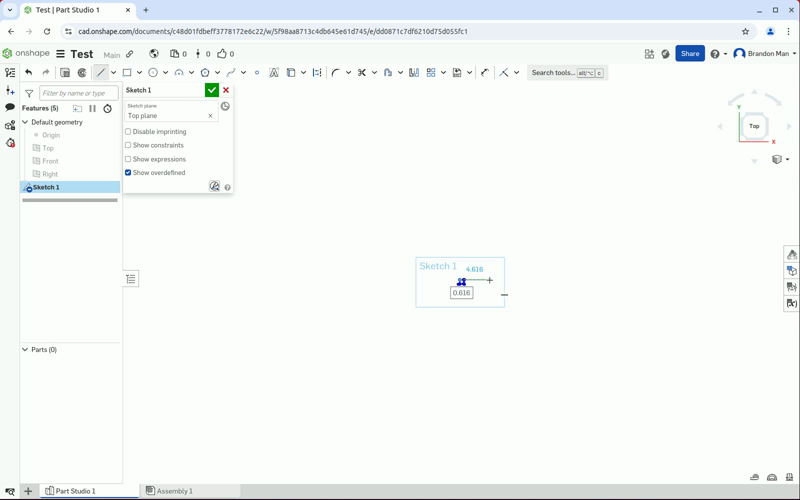
key_down(shift)
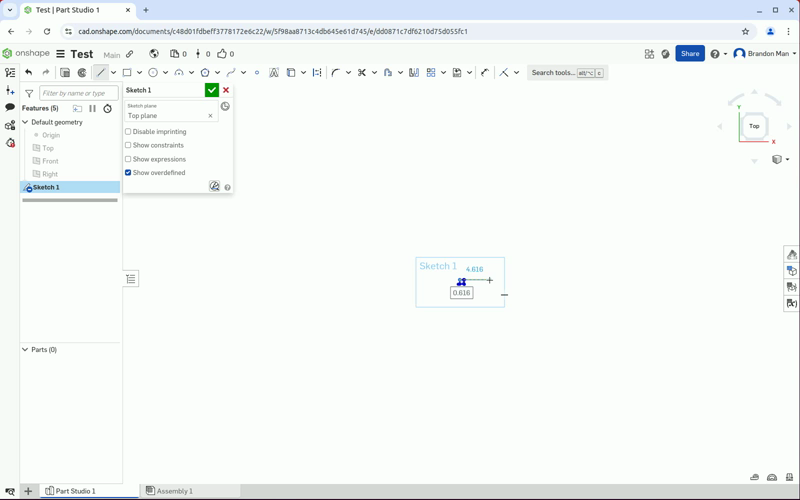
mouse_move(459, 283)
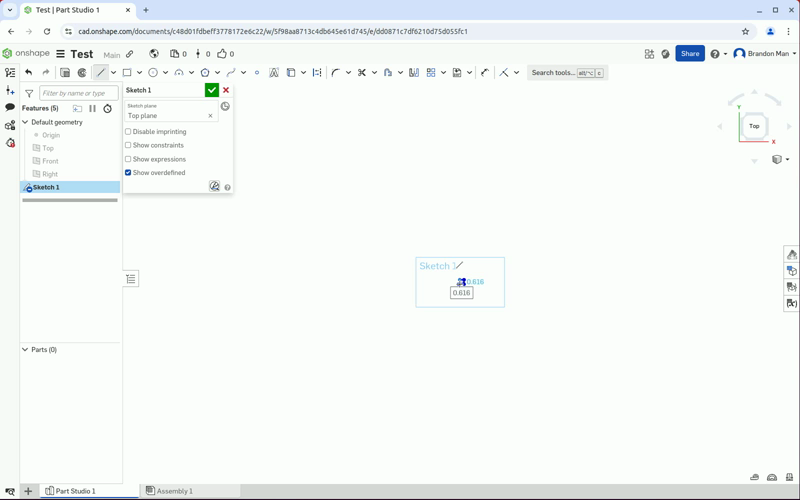
scroll(6)
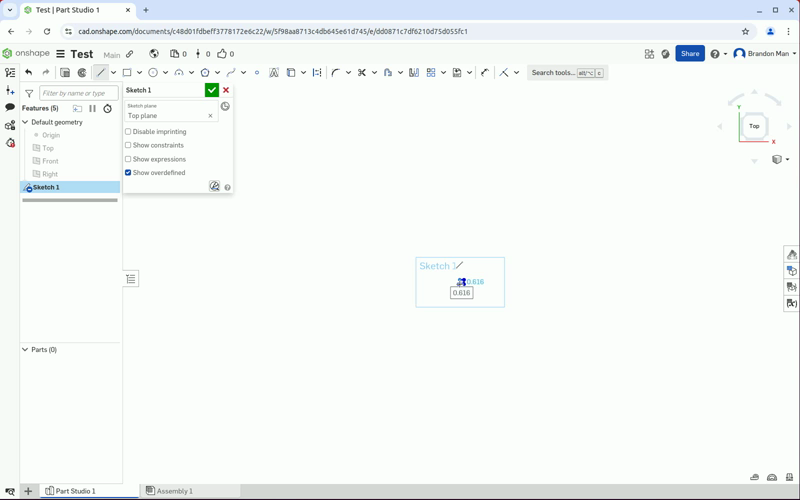
scroll(6)
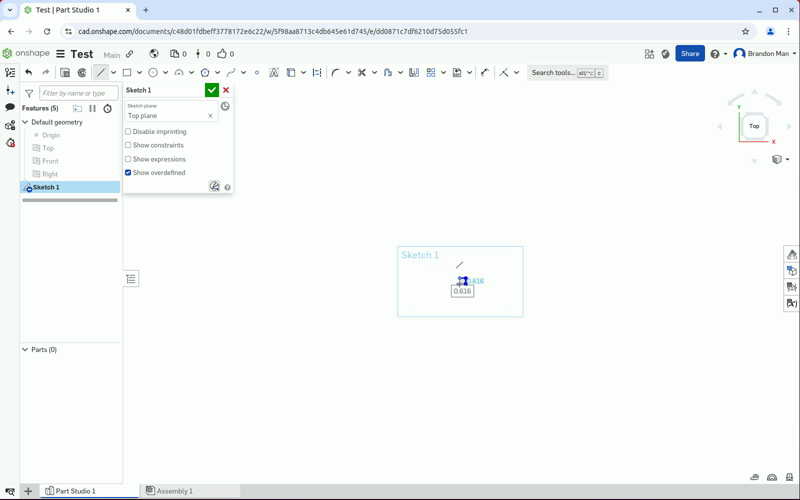
scroll(6)
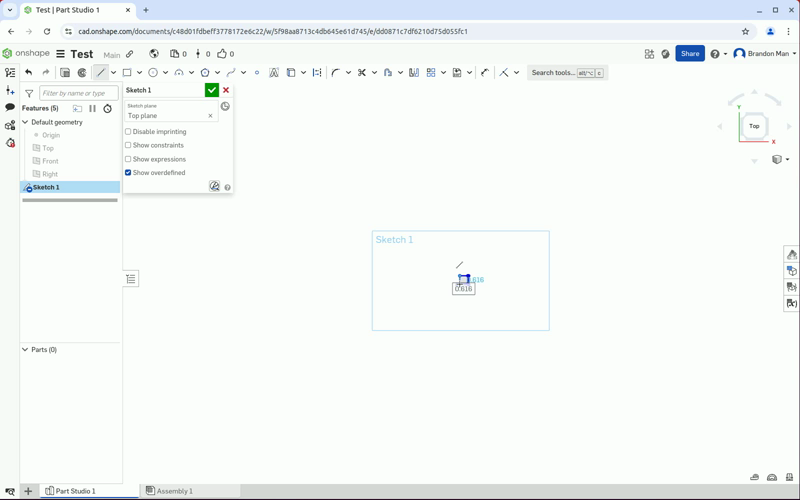
scroll(6)
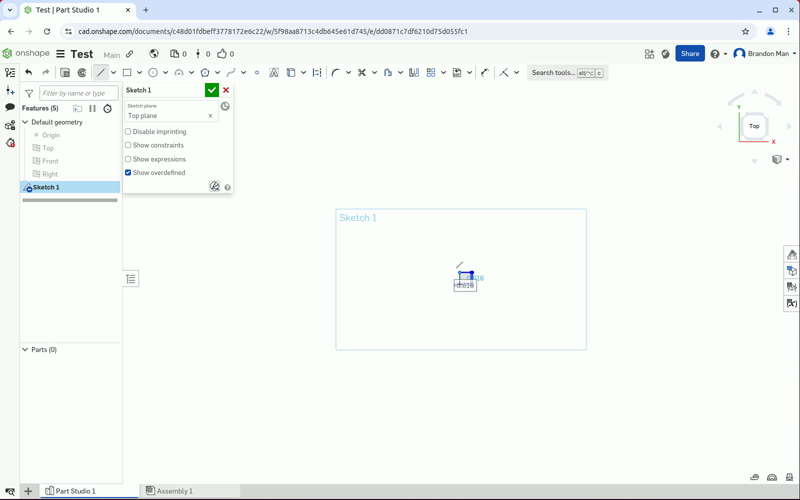
scroll(6)
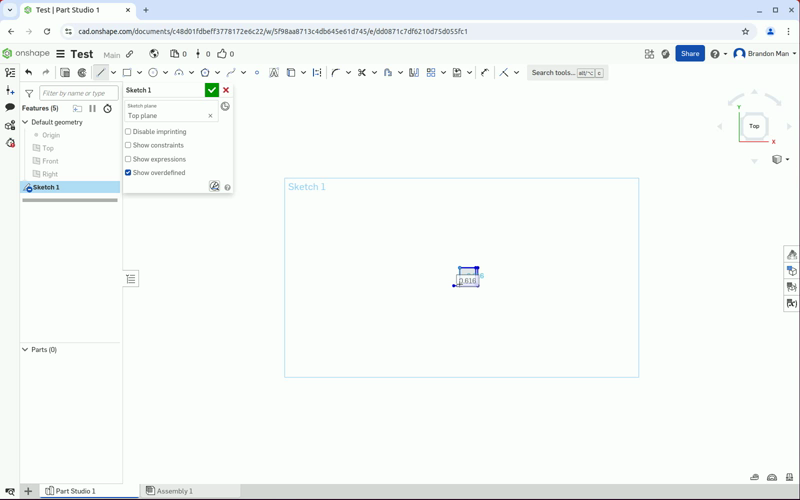
scroll(6)
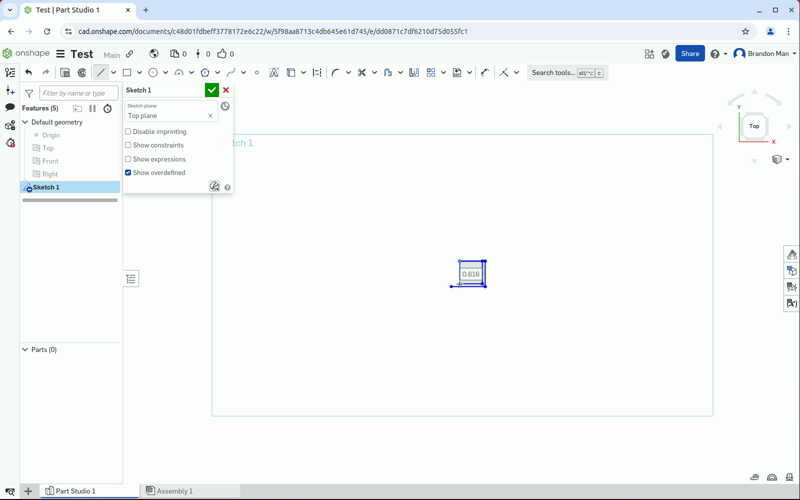
scroll(6)
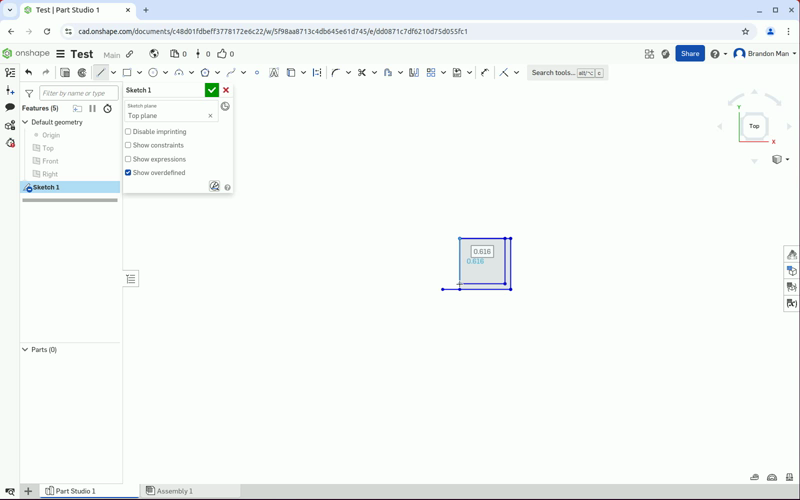
key_up(shift)
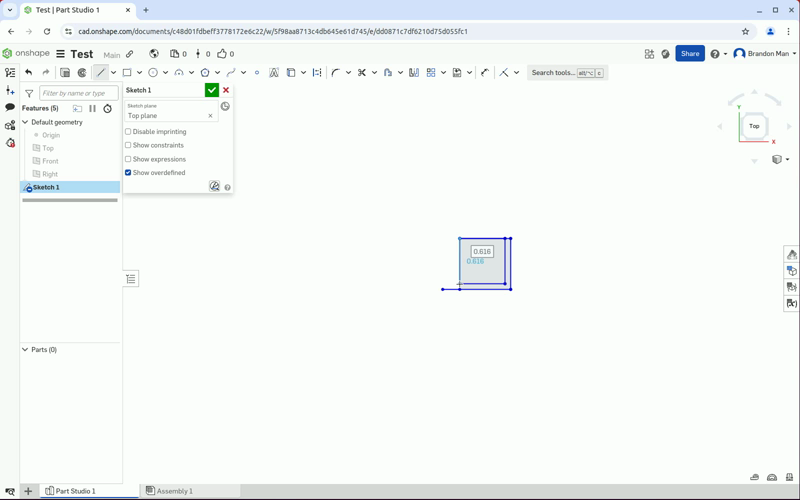
click(459, 283)
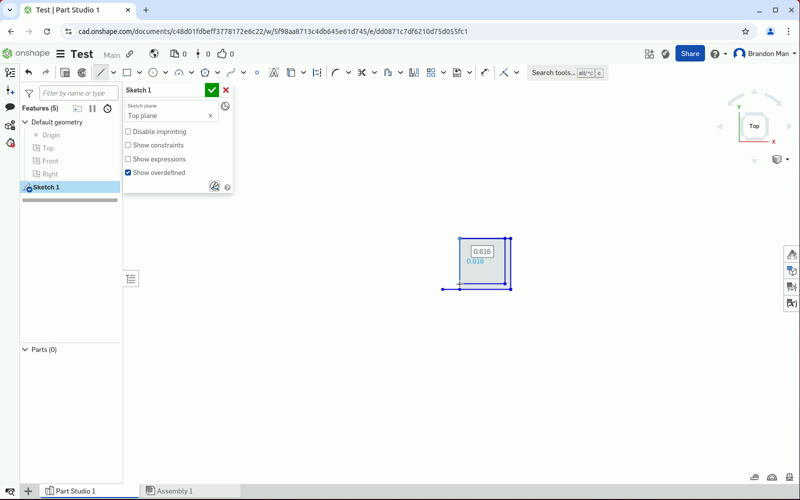
scroll(-6)
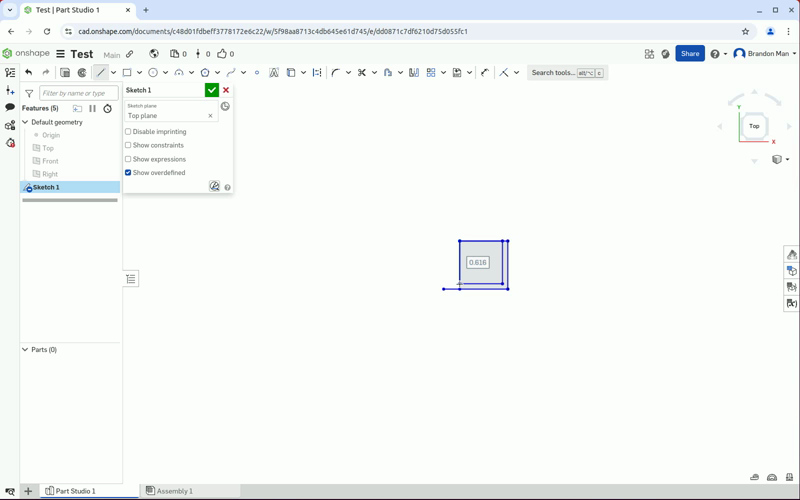
scroll(-6)
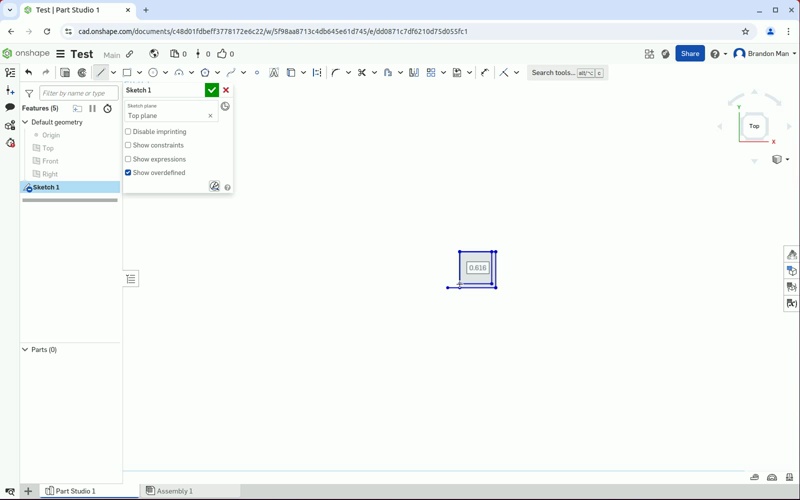
scroll(-6)
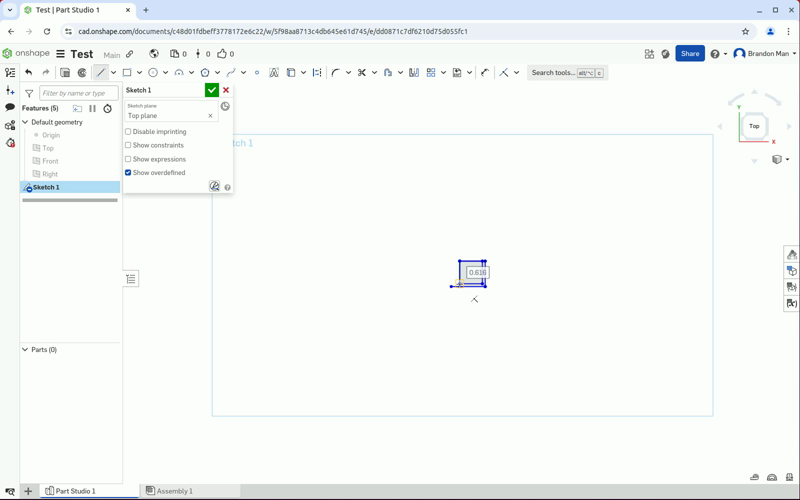
scroll(-6)
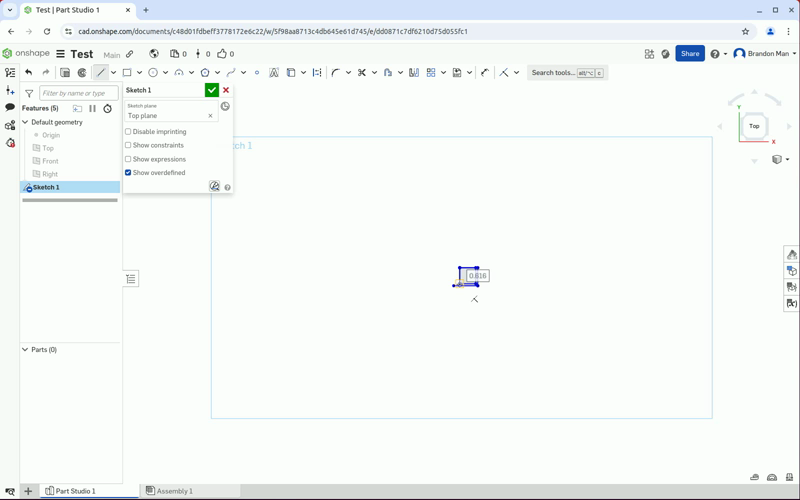
scroll(-6)
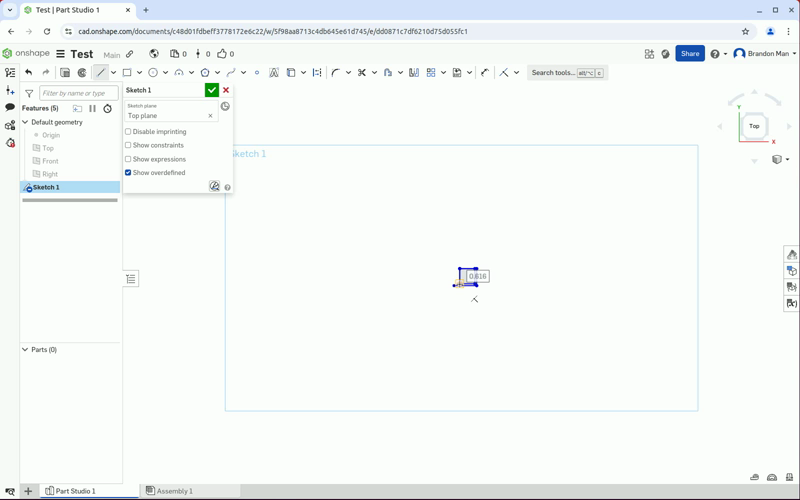
scroll(-6)
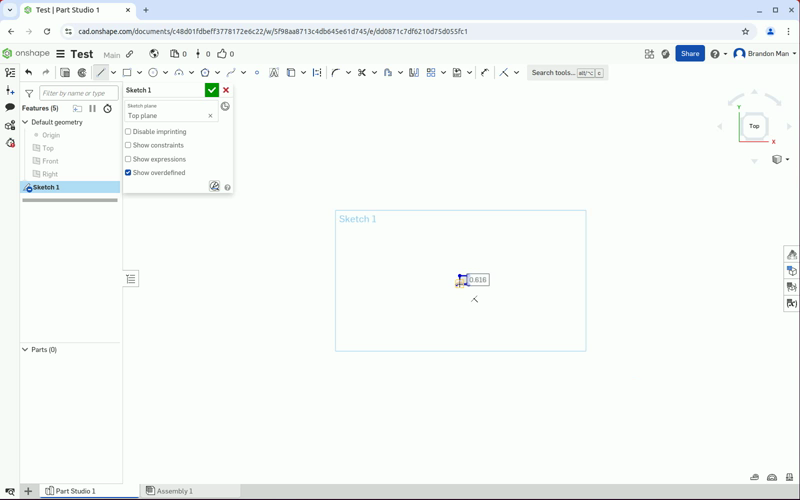
scroll(-6)
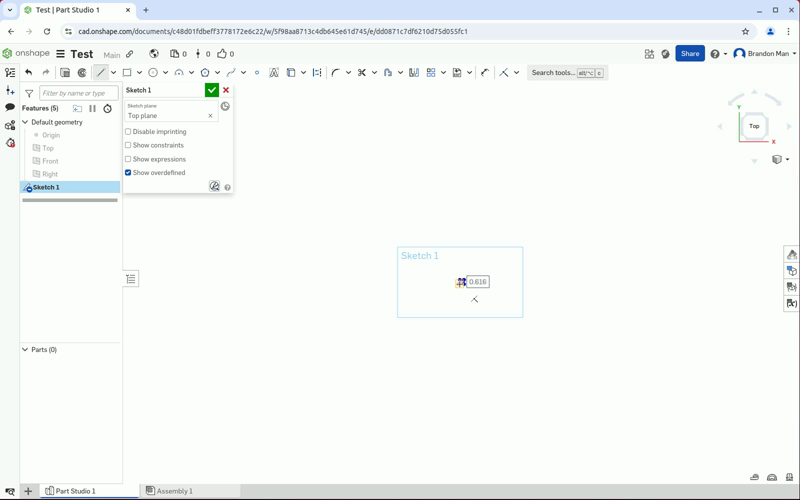
key(esc)
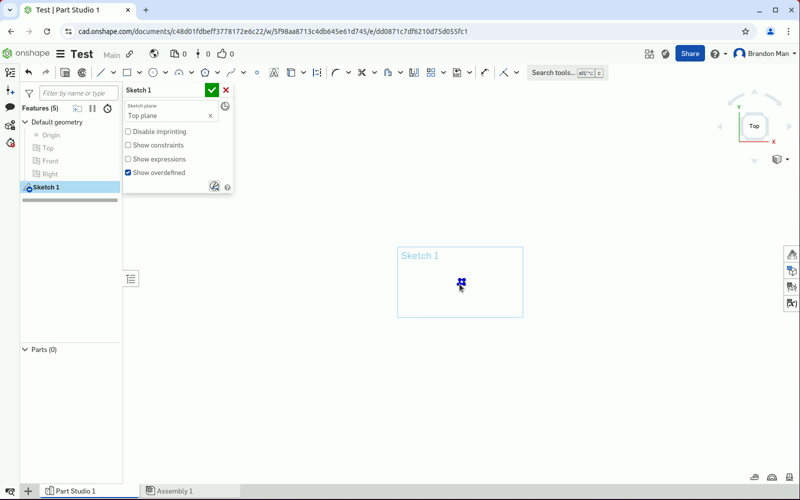
mouse_move(462, 279)
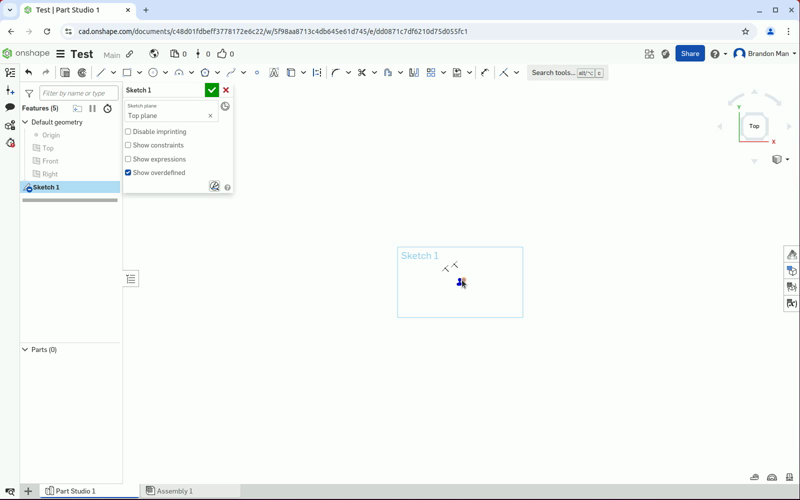
scroll(6)
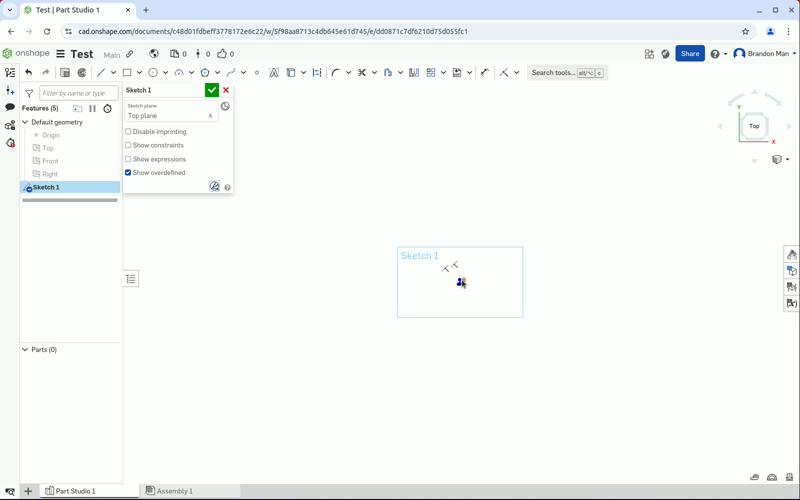
scroll(6)
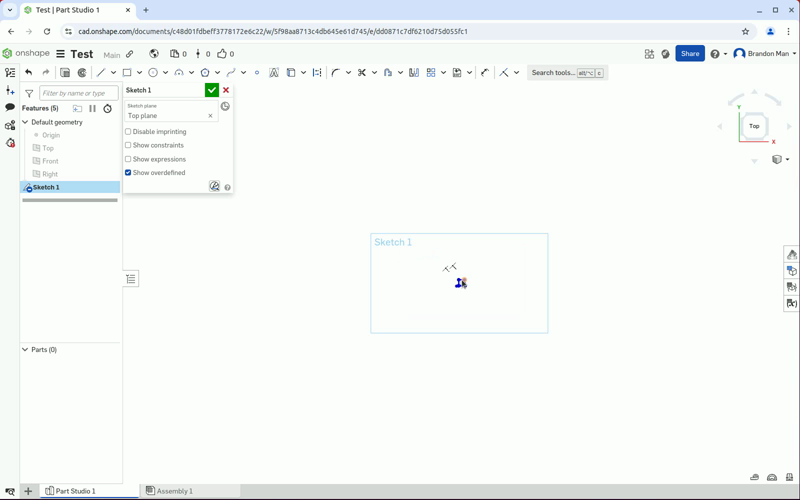
scroll(6)
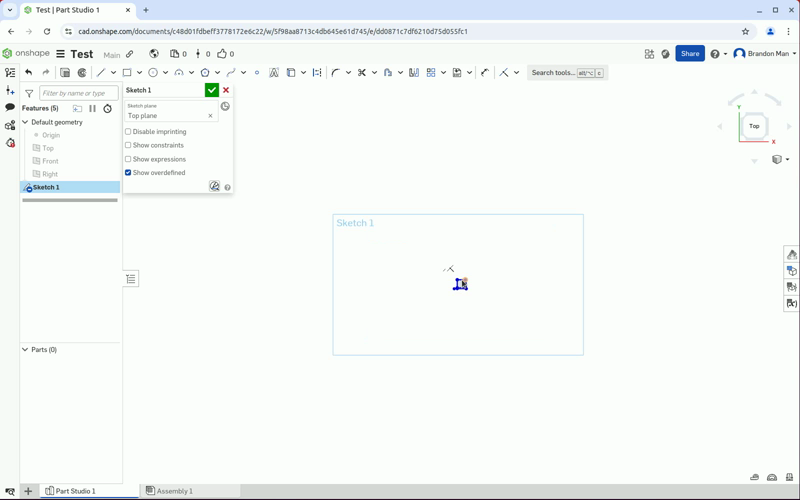
scroll(6)
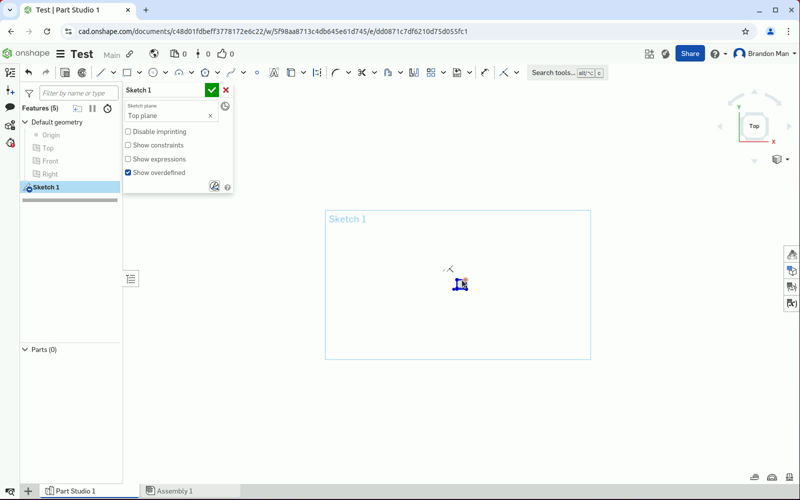
scroll(6)
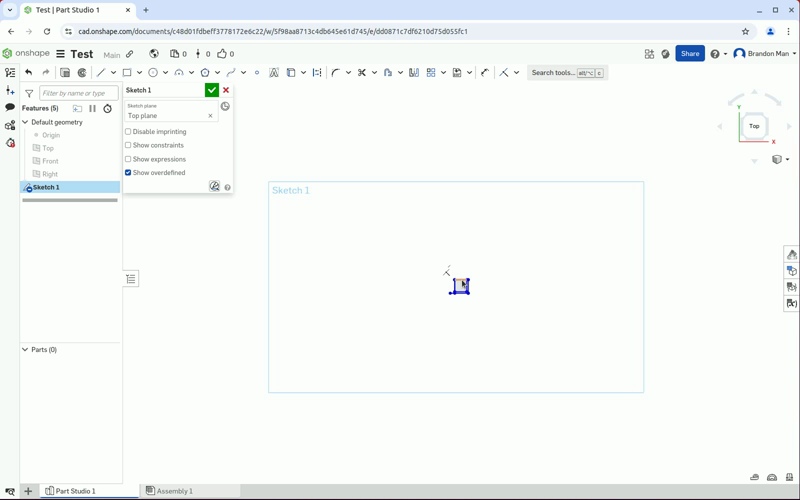
scroll(6)
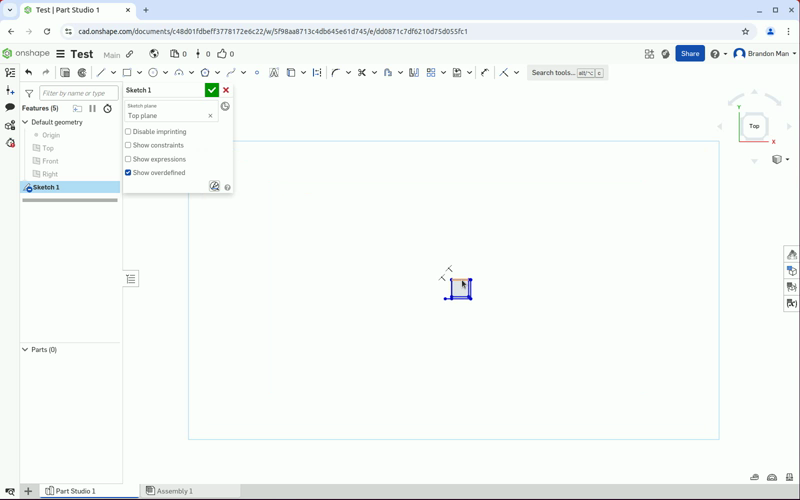
scroll(6)
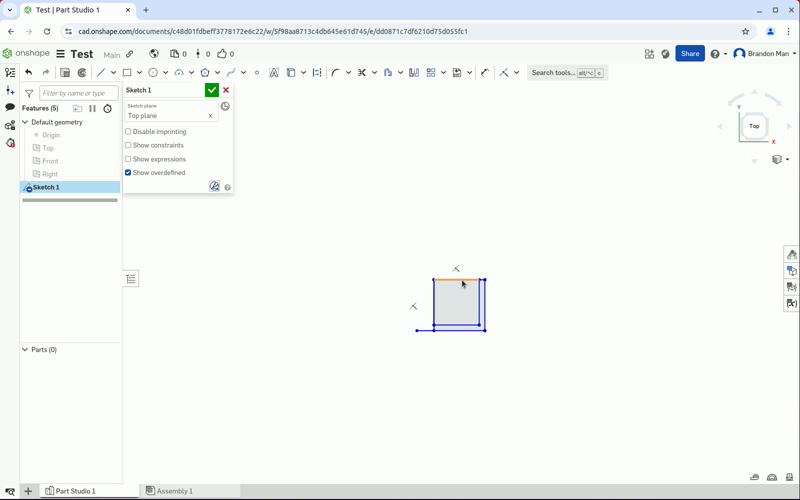
click(462, 279)
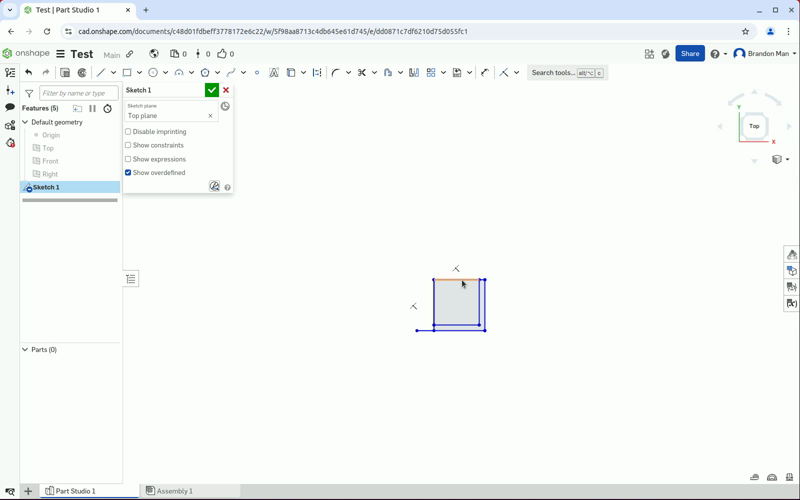
scroll(-6)
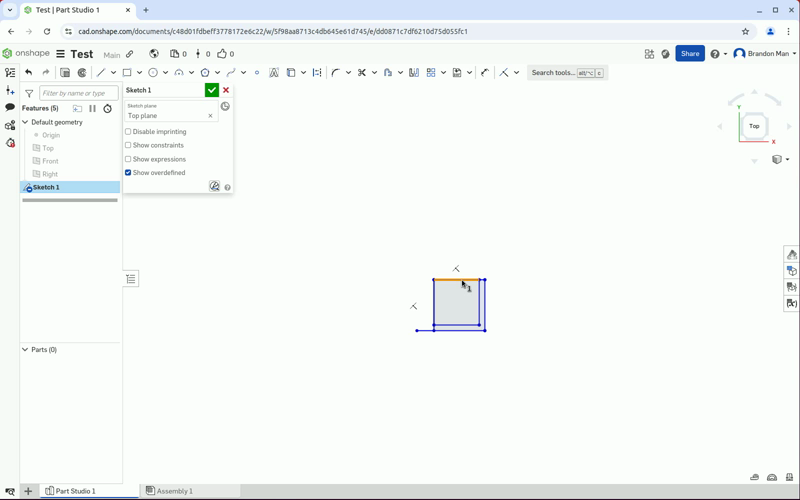
scroll(-6)
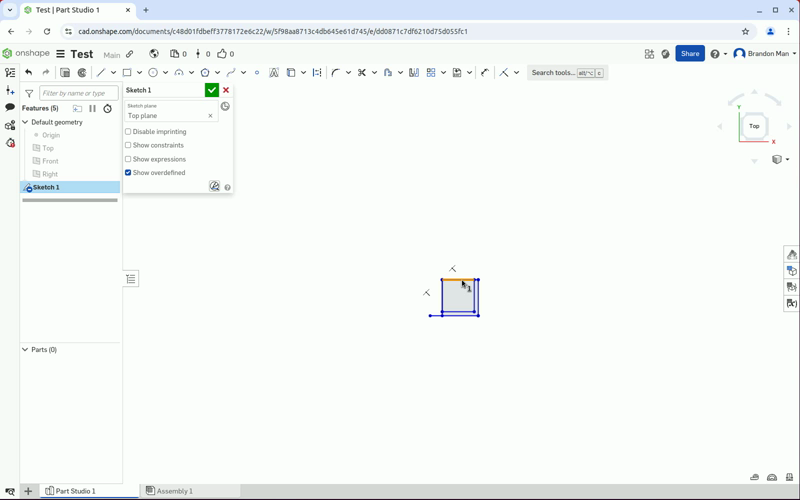
scroll(-6)
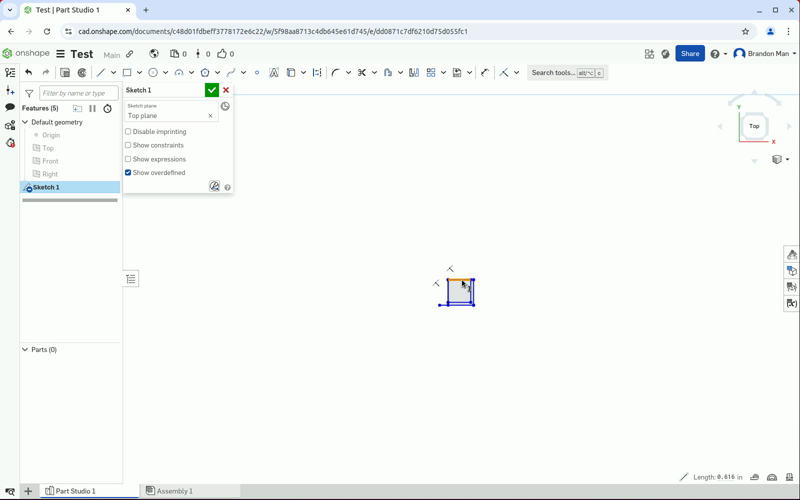
scroll(-6)
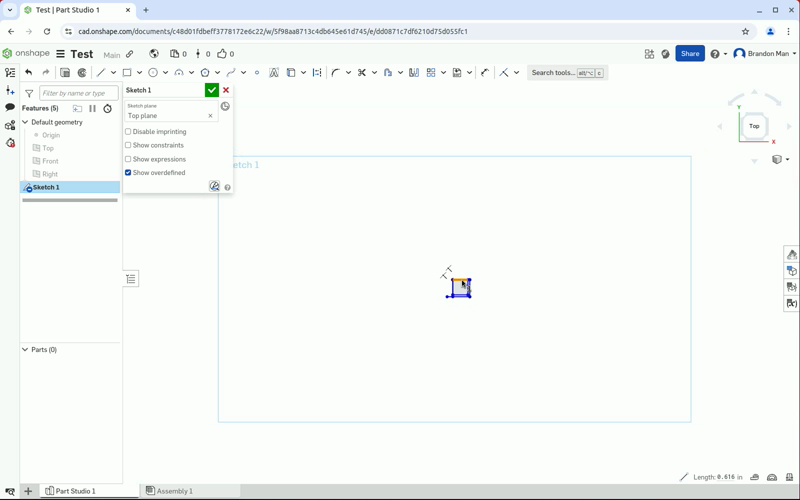
scroll(-6)
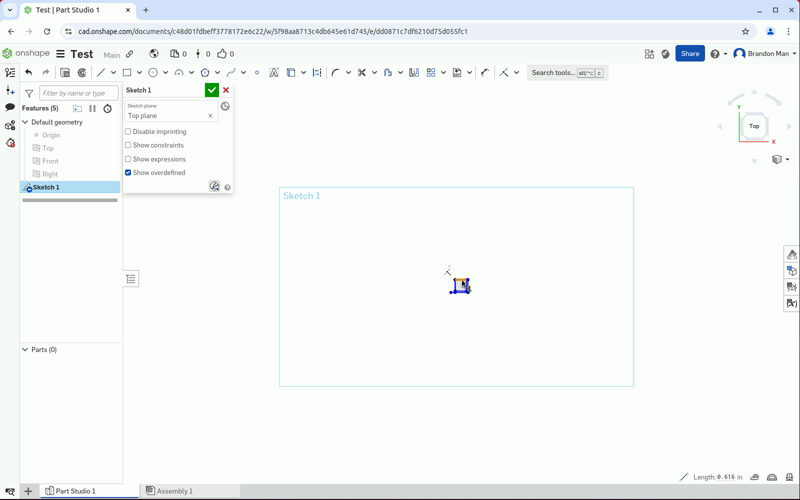
scroll(-6)
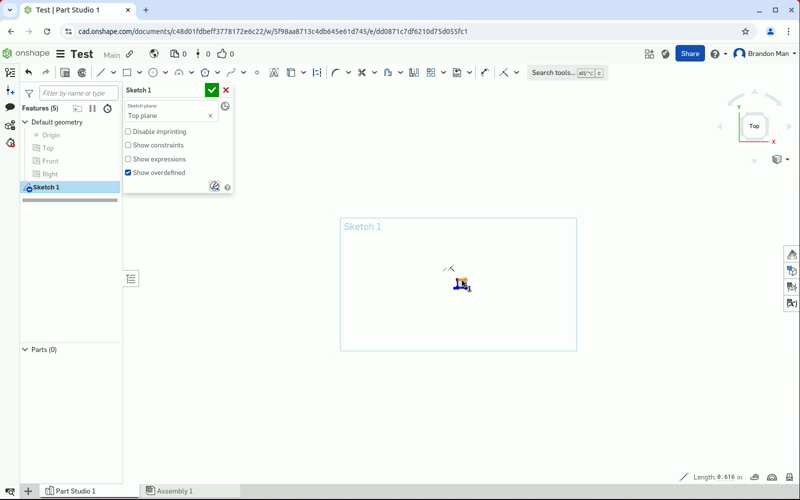
scroll(-6)
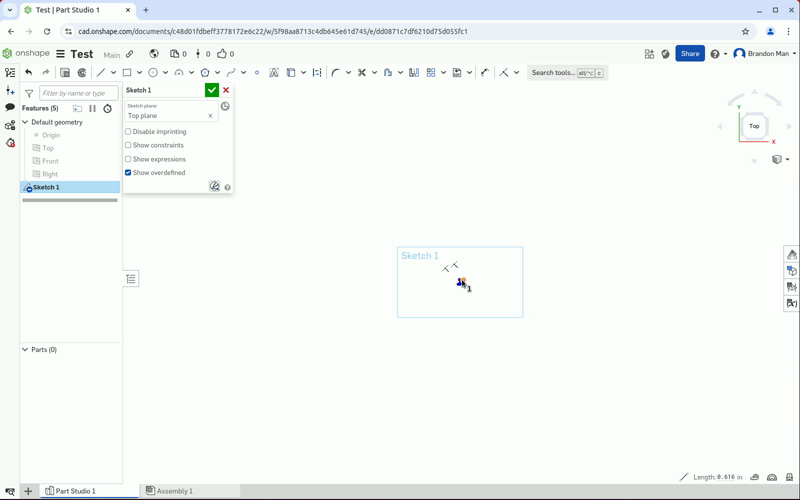
mouse_move(73, 352)
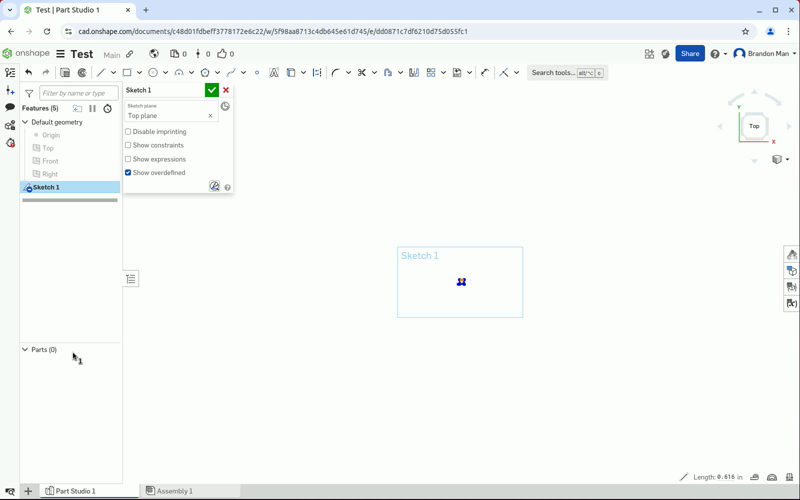
key(shift+y)
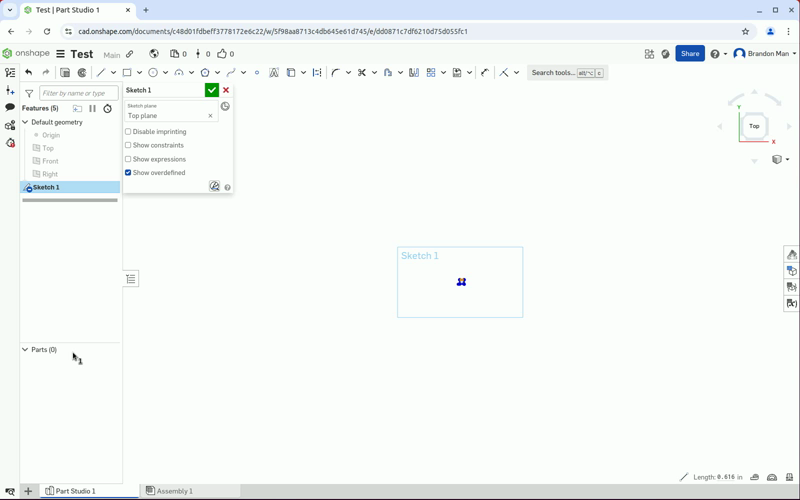
key(shift+e)
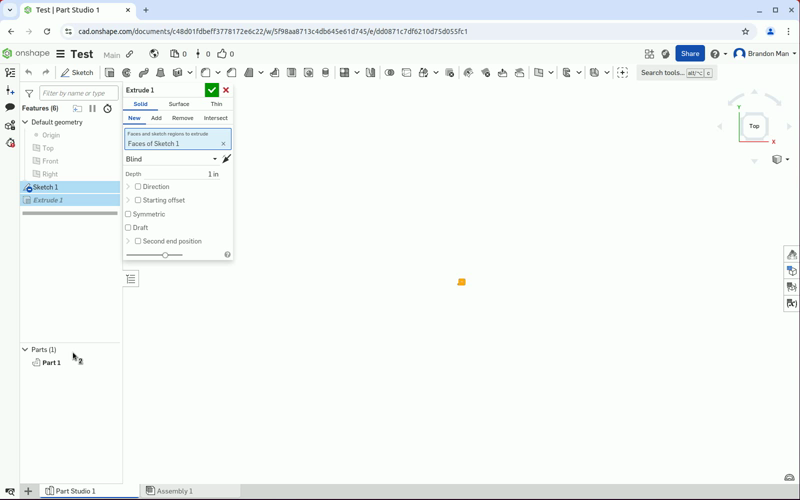
mouse_move(143, 106)
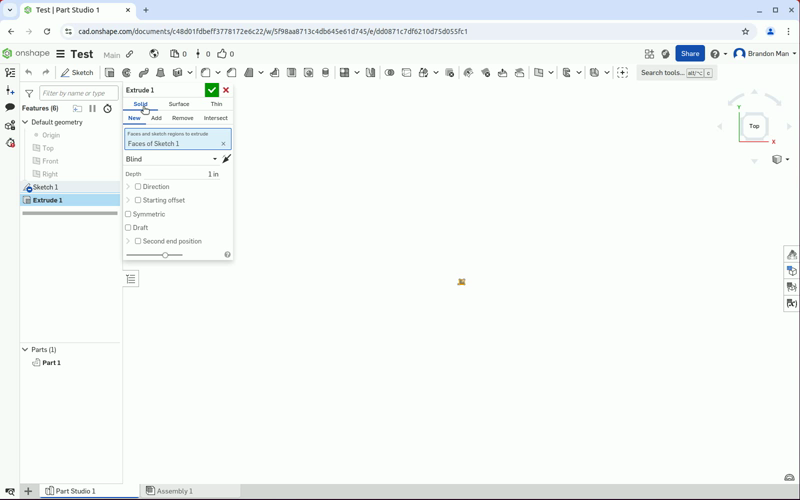
click(143, 106)
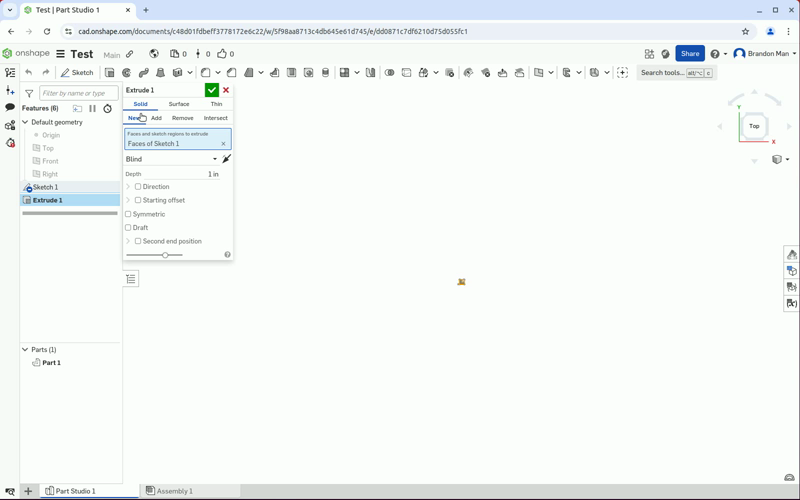
mouse_move(137, 120)
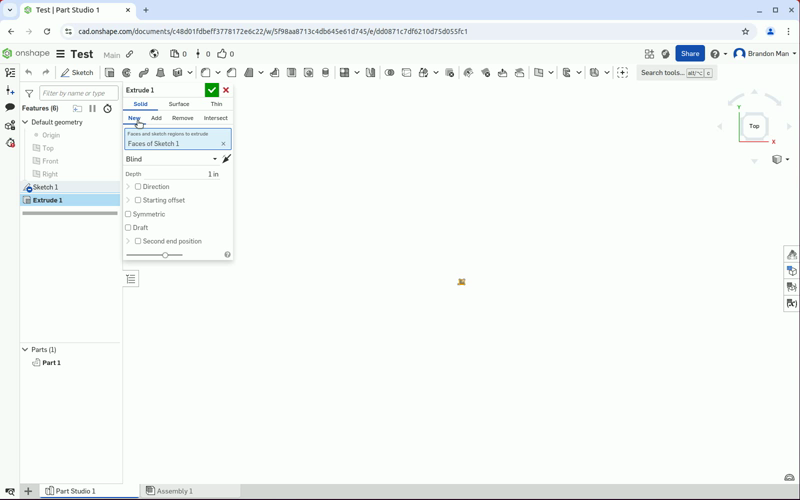
click(137, 120)
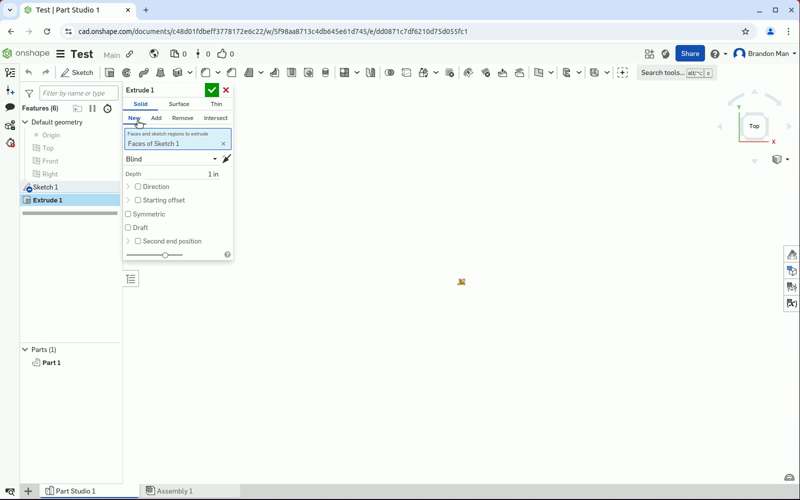
key(tab, 4)
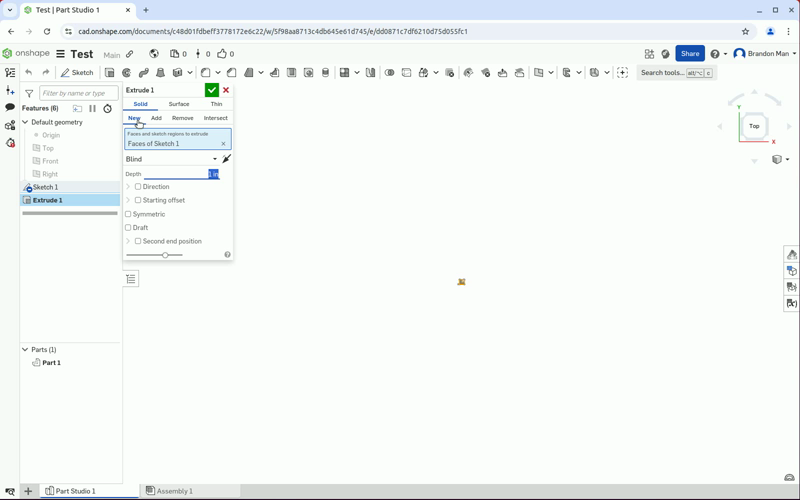
text(11.554)
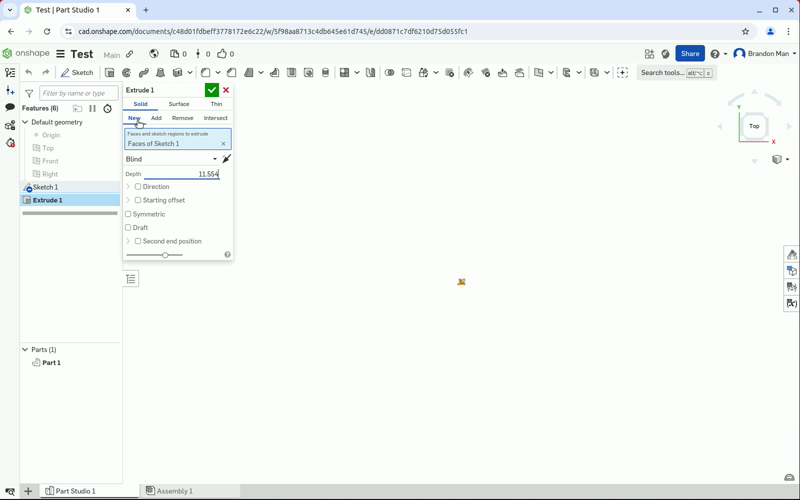
key(tab, 3)
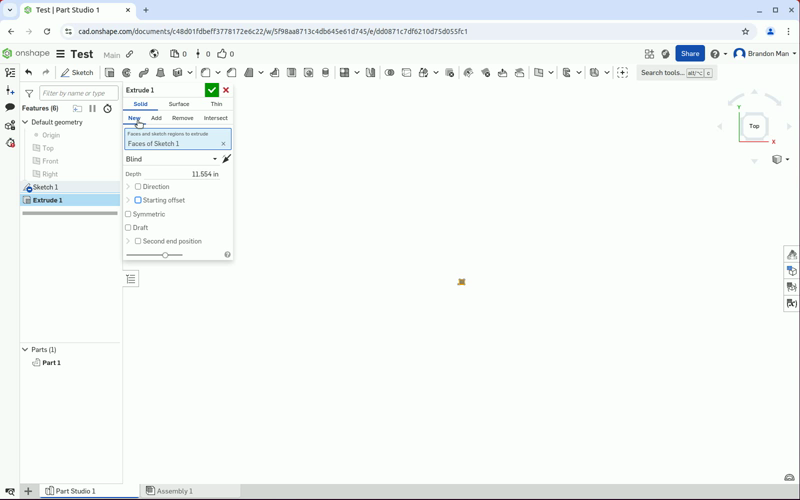
key(tab, 2)
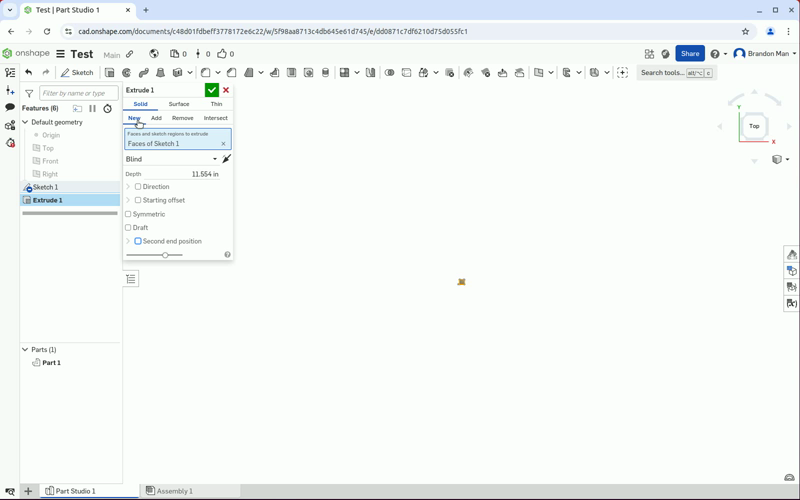
key(space)
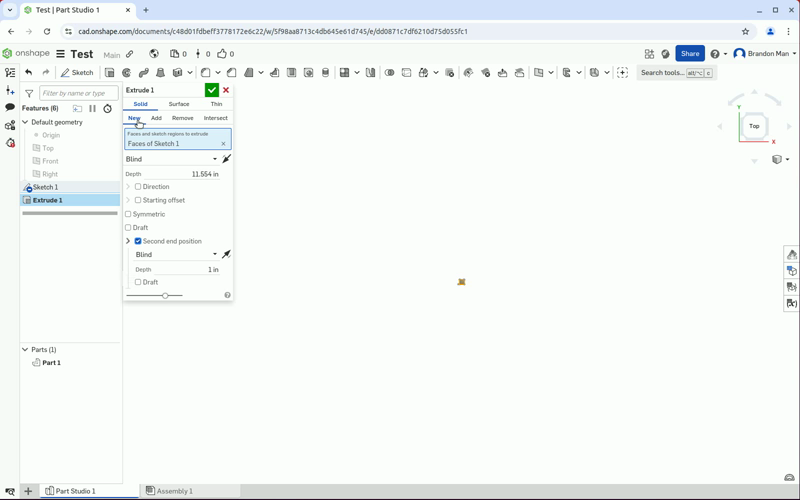
key(tab, 3)
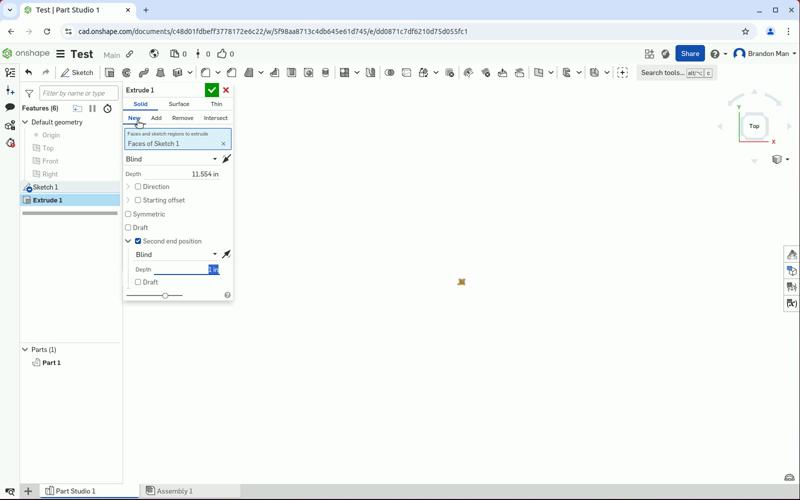
text(3.129)
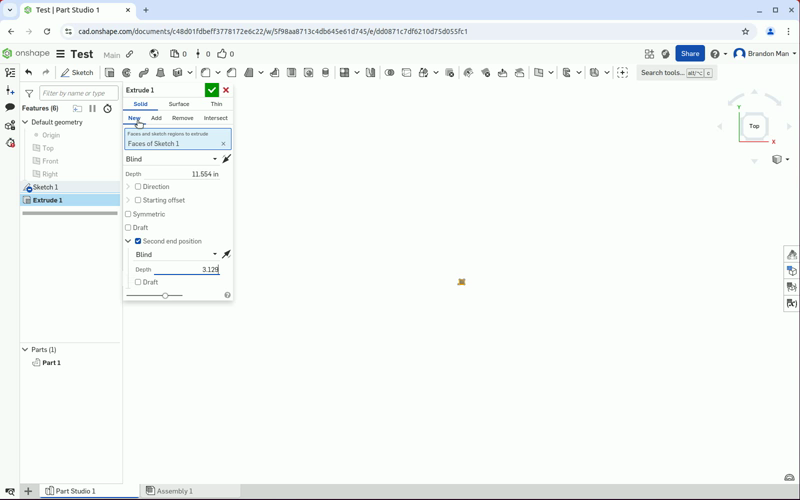
key(enter)
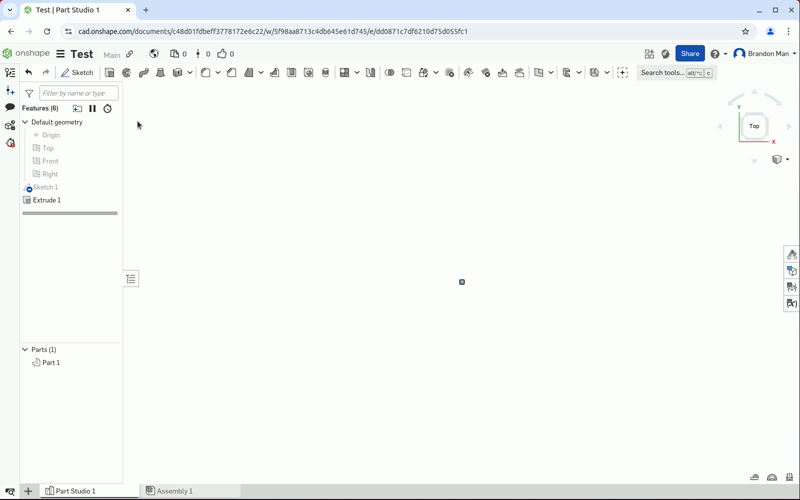
key(shift+h)
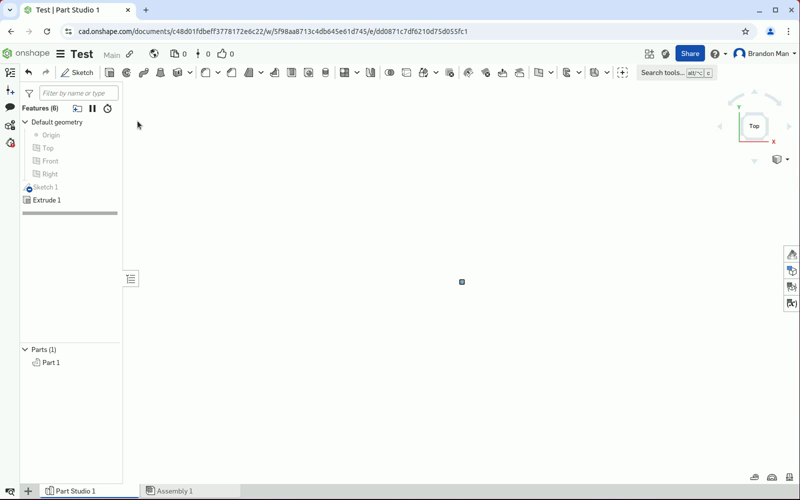
key(shift+h)
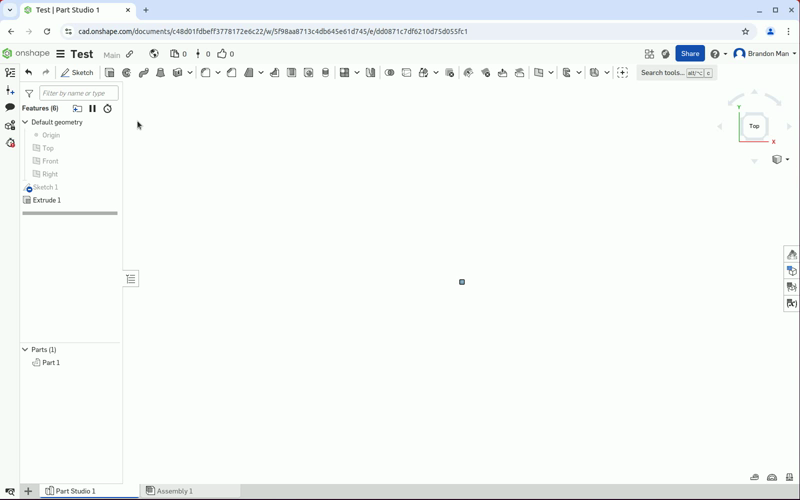
mouse_move(73, 189)
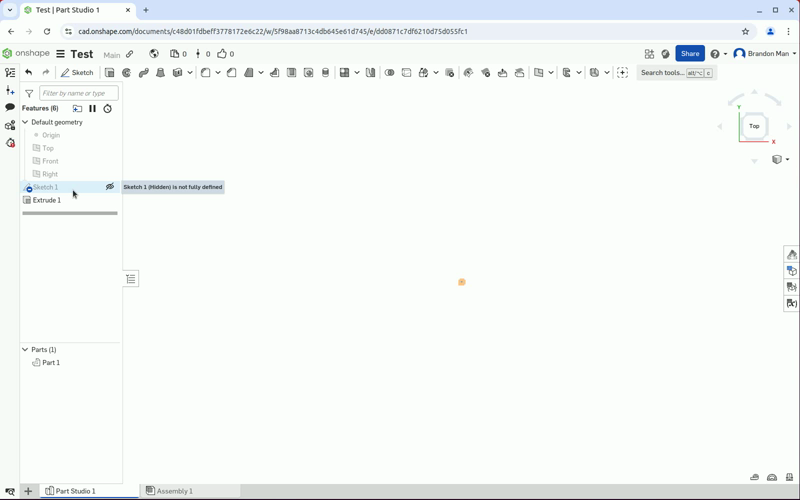
click(73, 189)
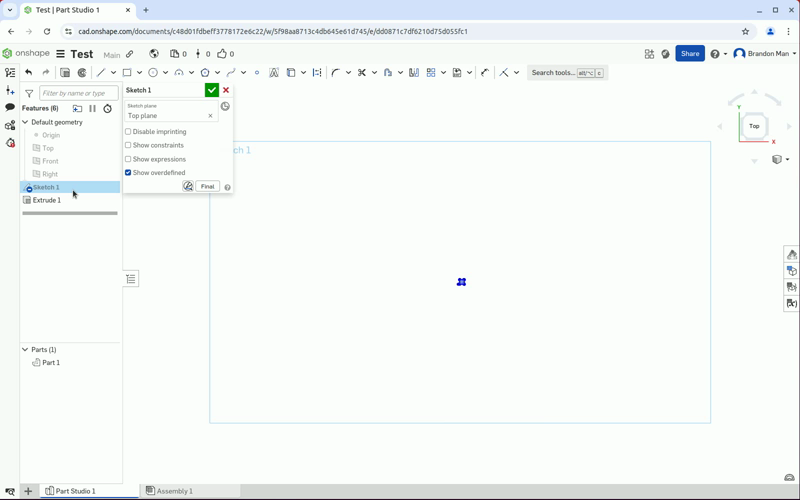
mouse_move(229, 92)
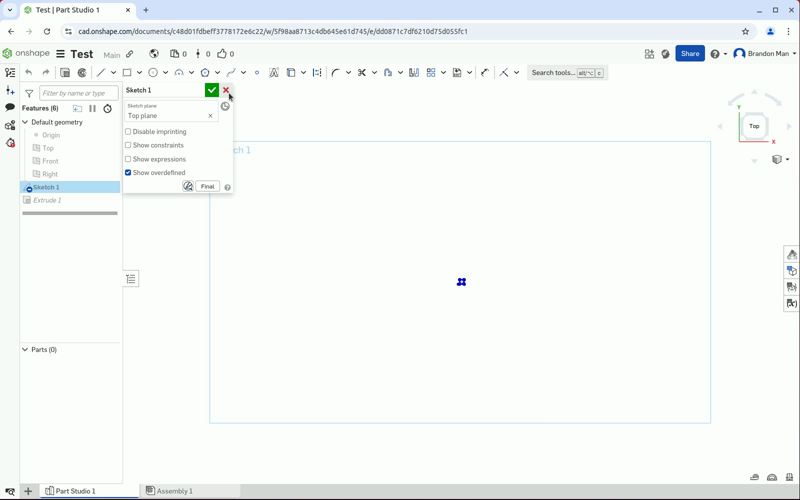
click(229, 92)
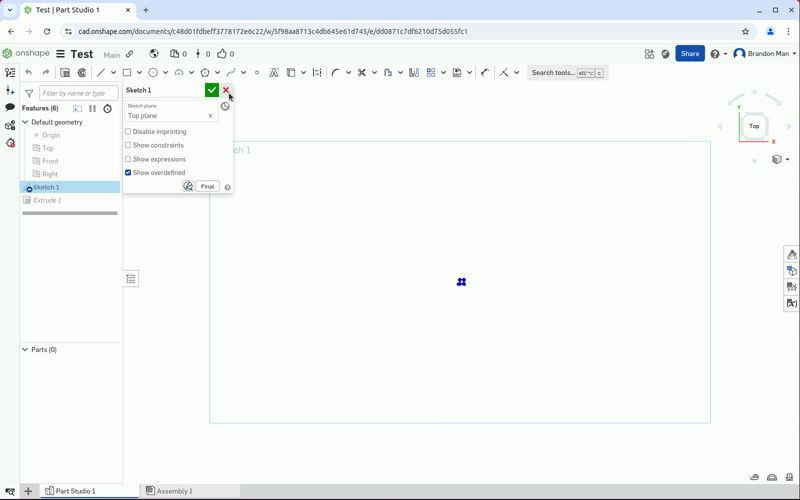
key(shift+s)
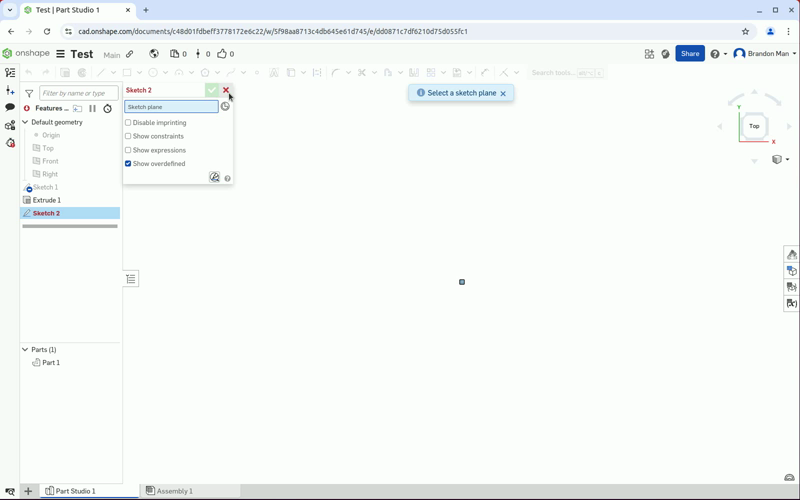
mouse_move(73, 150)
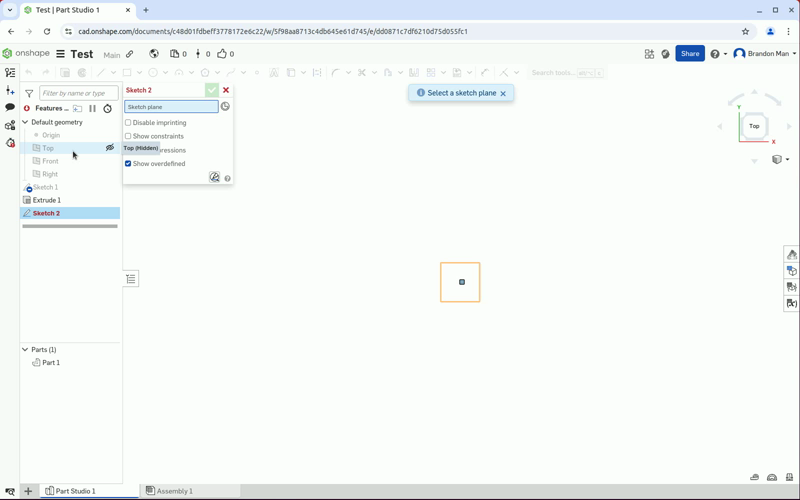
click(73, 150)
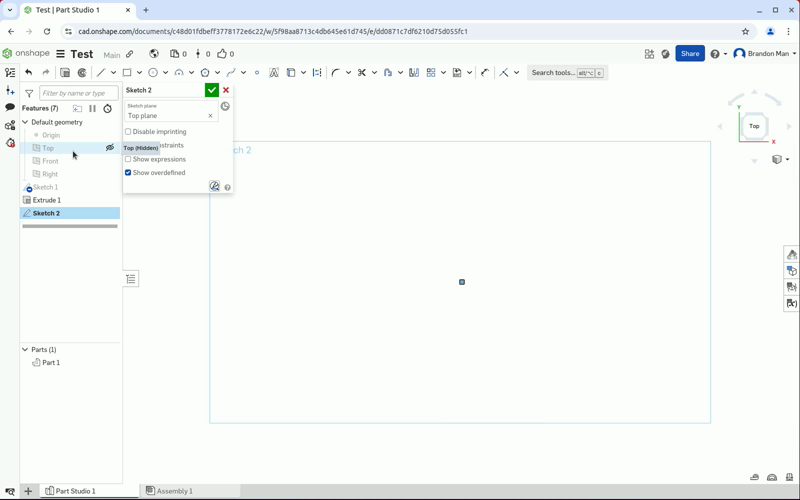
mouse_move(73, 352)
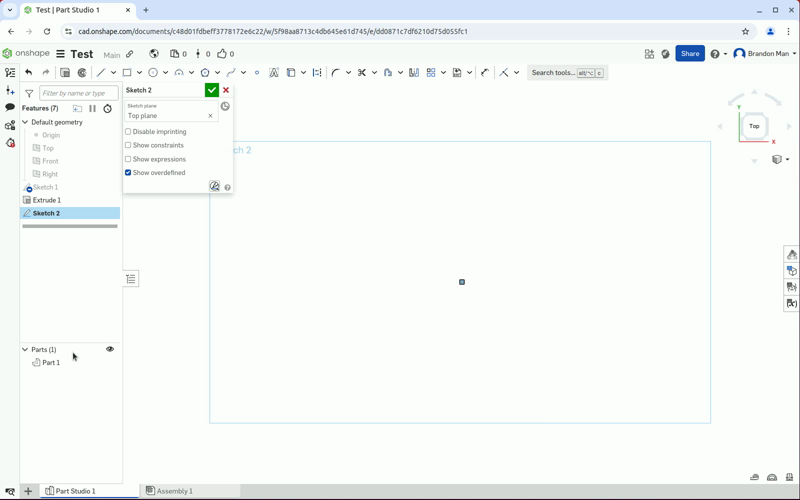
key(y)
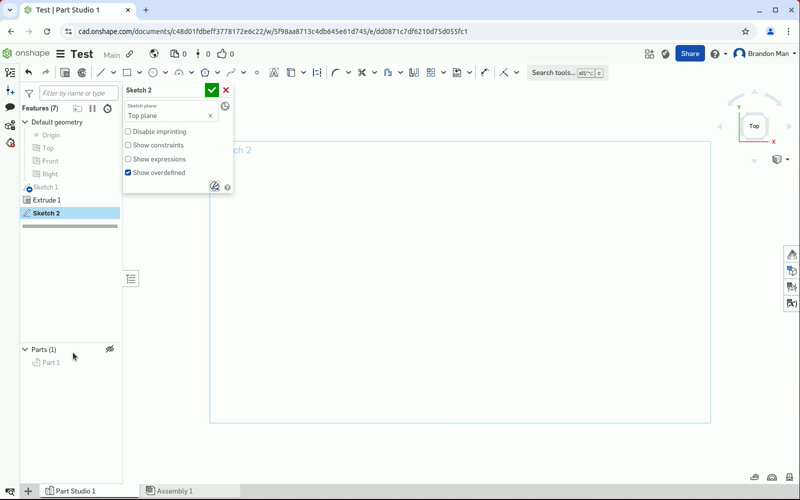
key(l)
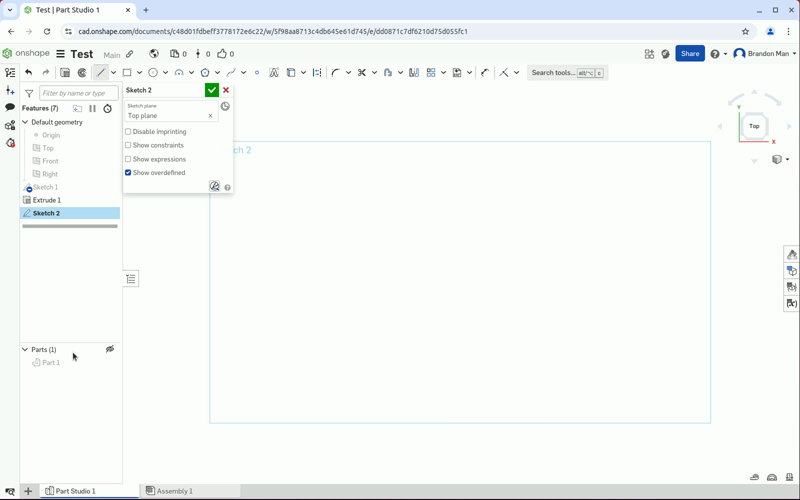
key_down(shift)
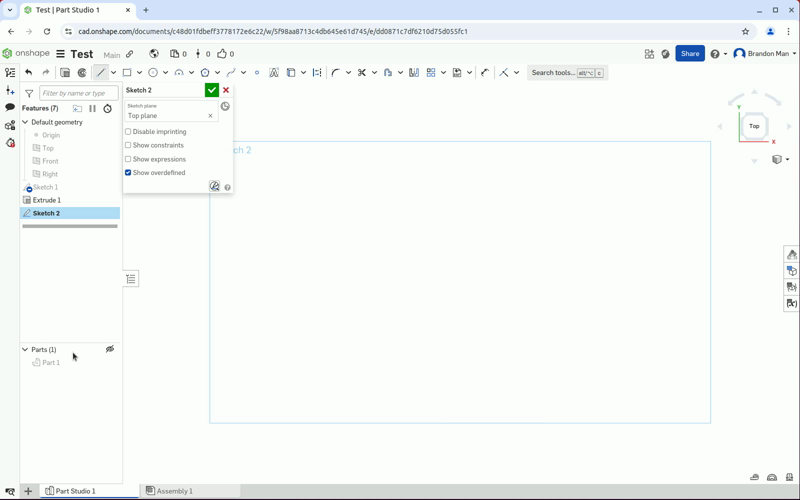
mouse_move(454, 293)
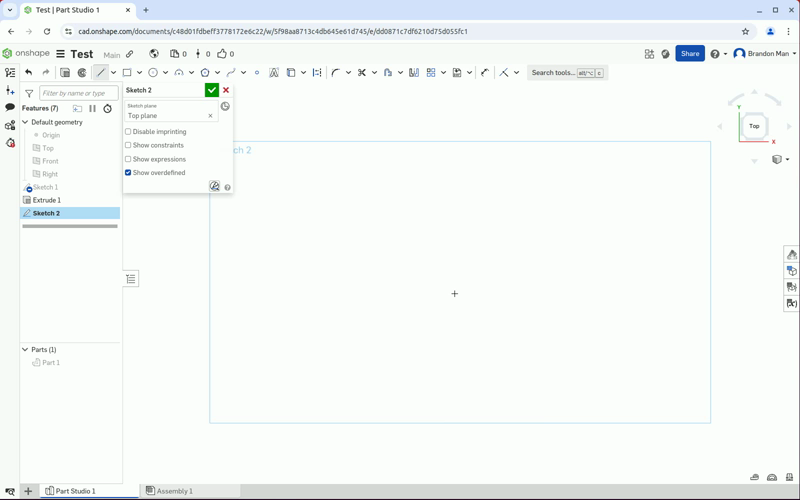
click(454, 293)
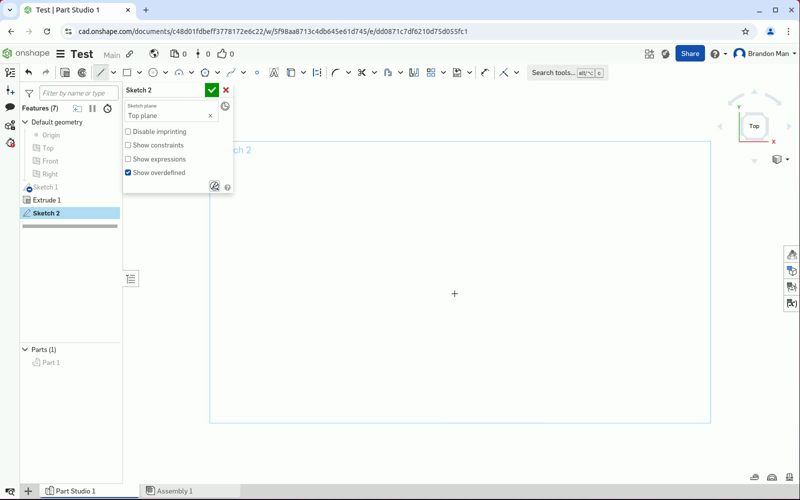
key_up(shift)
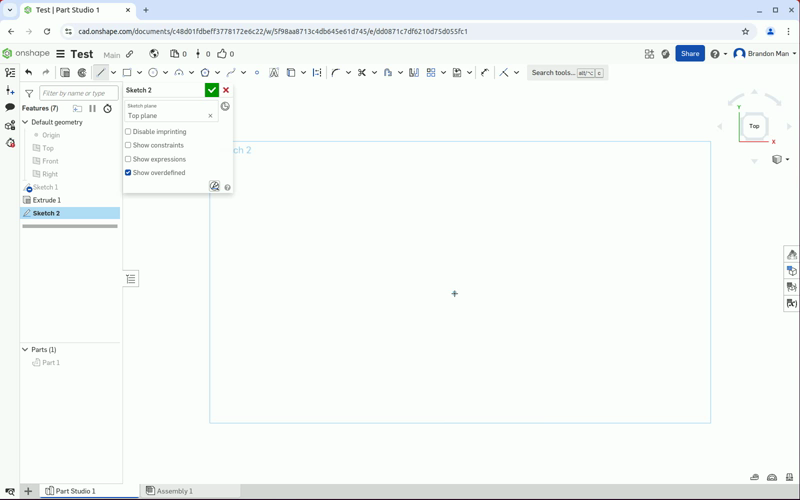
key_down(shift)
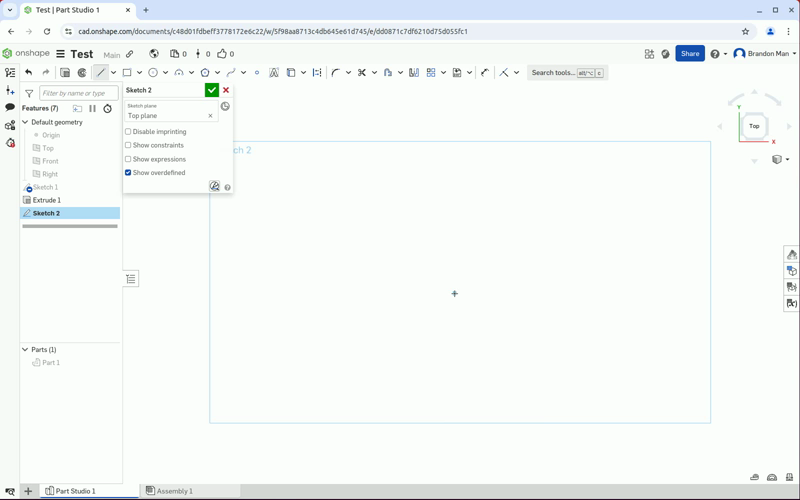
mouse_move(484, 293)
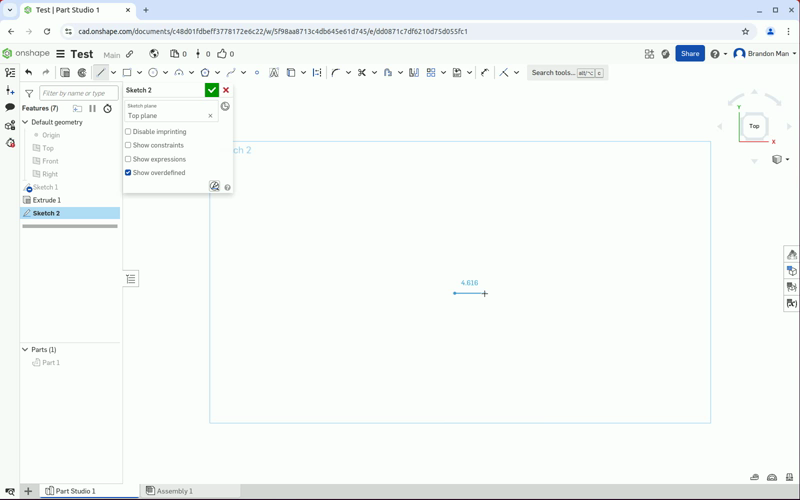
mouse_move(468, 293)
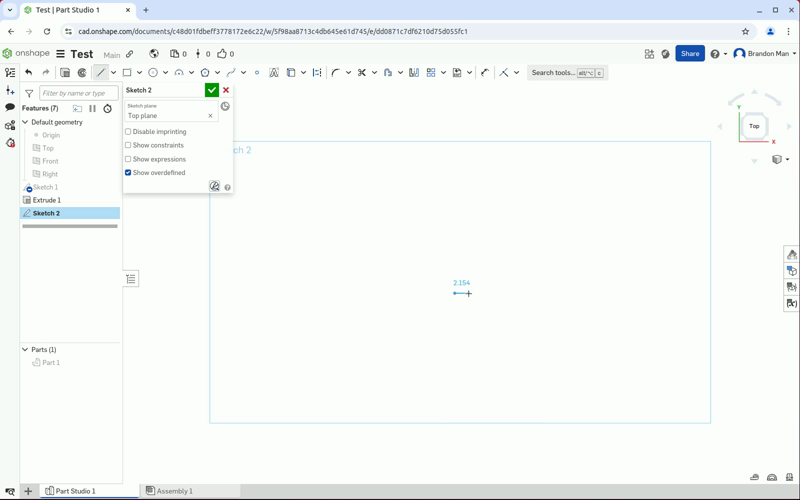
click(468, 293)
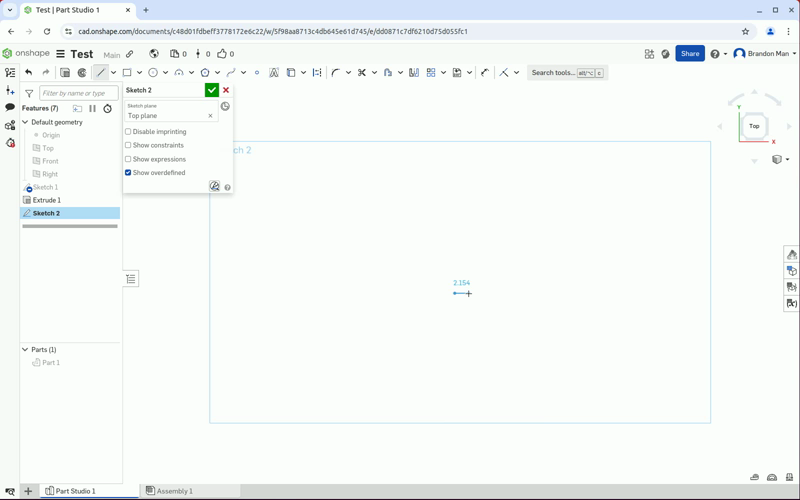
key_up(shift)
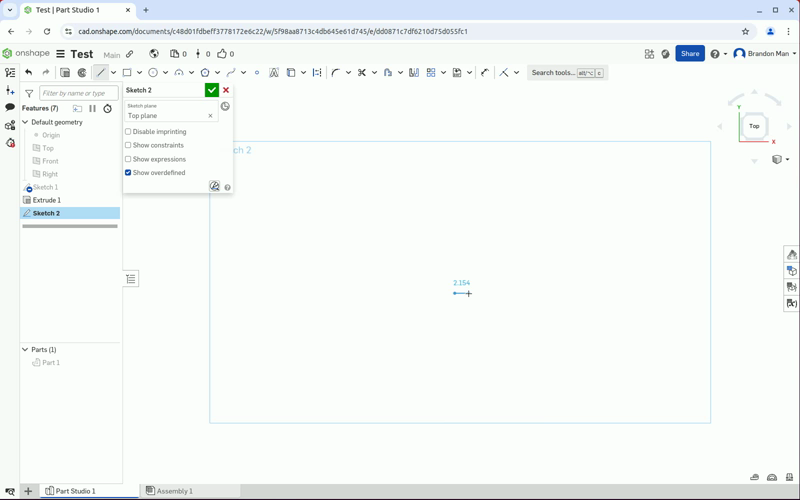
key_down(shift)
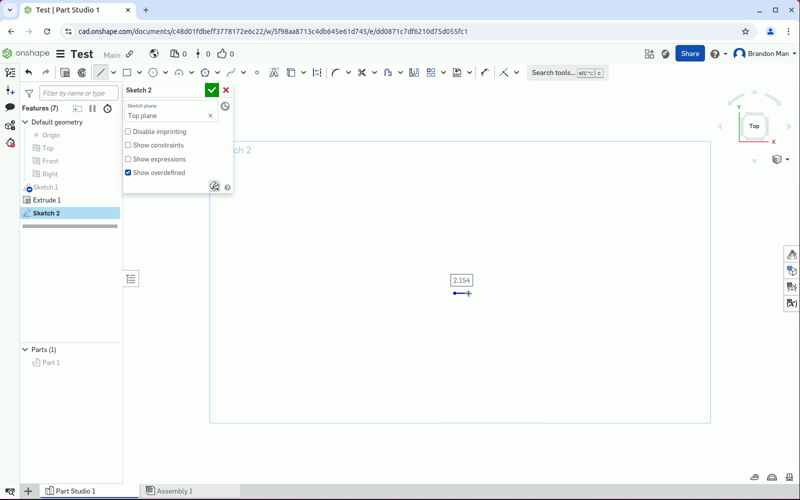
mouse_move(498, 293)
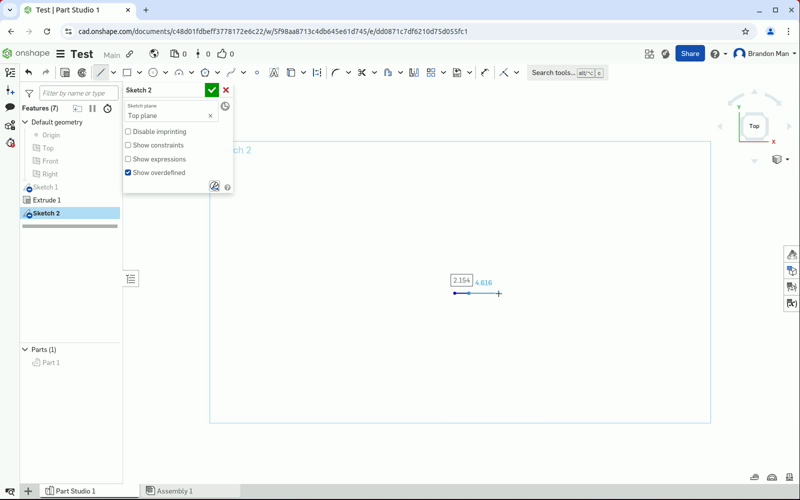
mouse_move(468, 279)
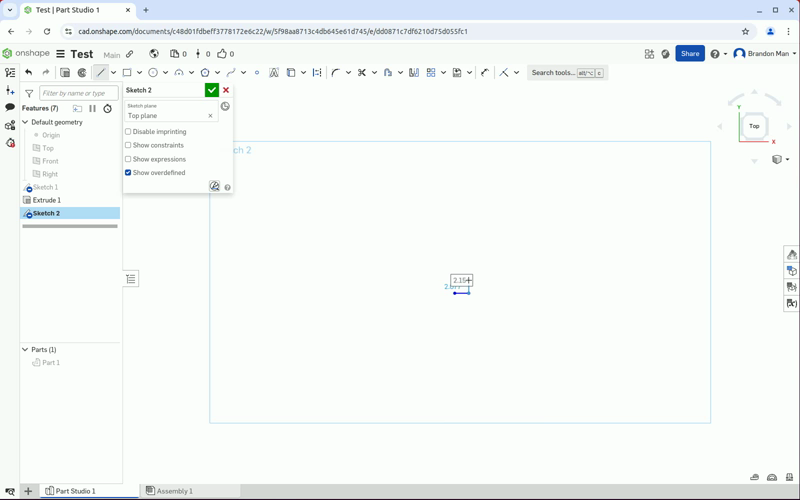
click(468, 279)
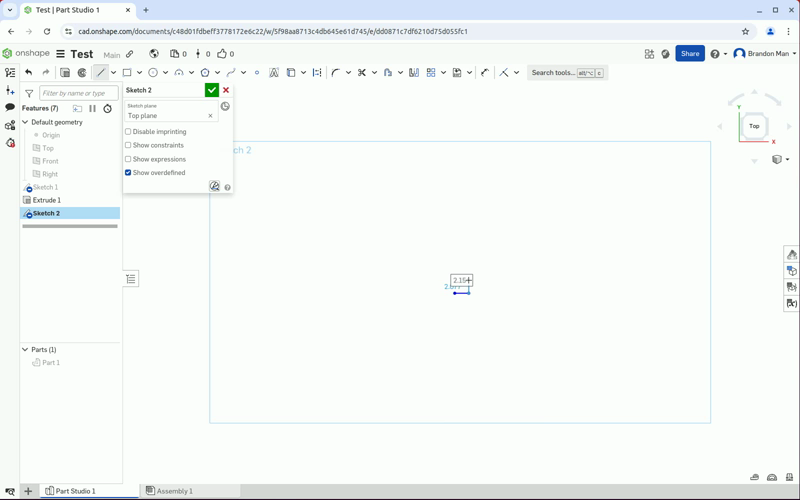
key_up(shift)
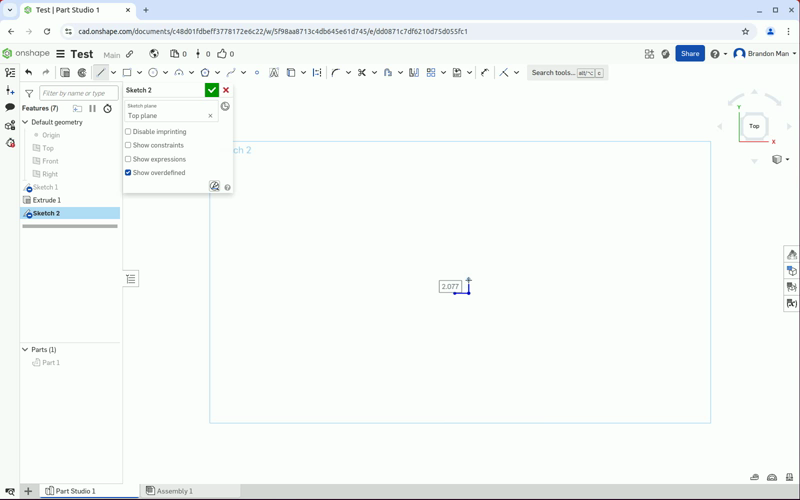
key_down(shift)
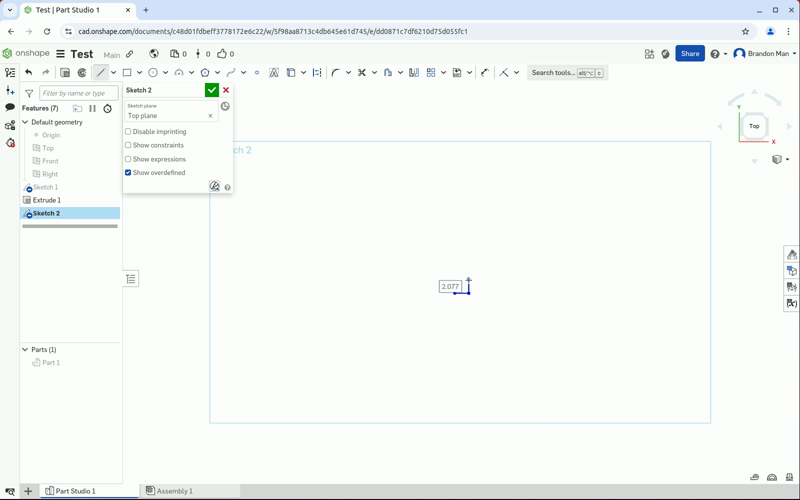
mouse_move(498, 279)
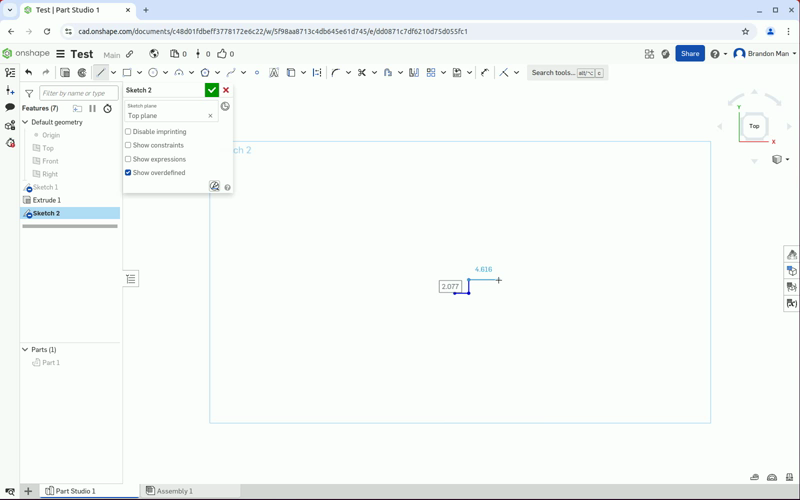
mouse_move(463, 279)
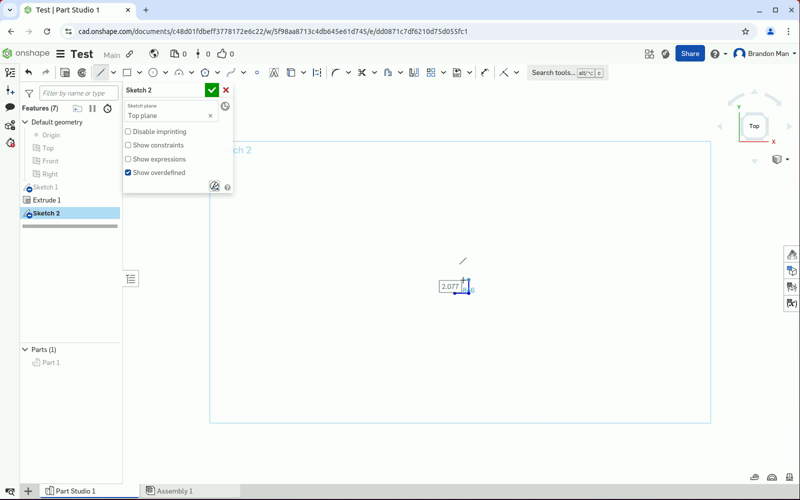
scroll(6)
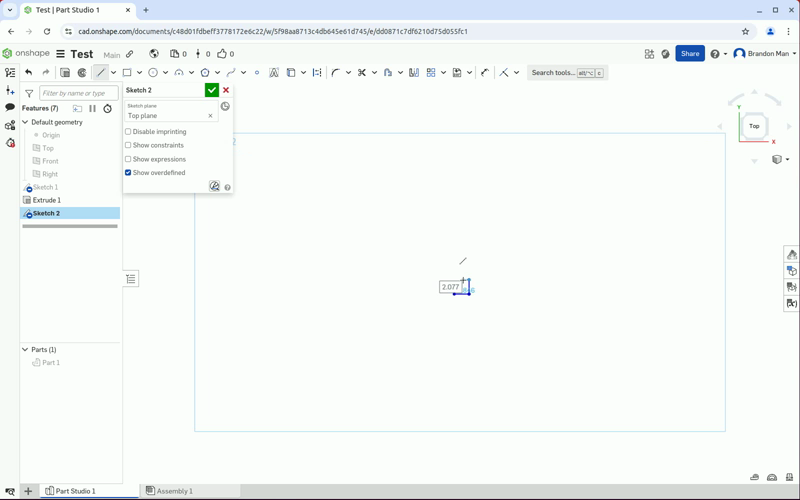
scroll(6)
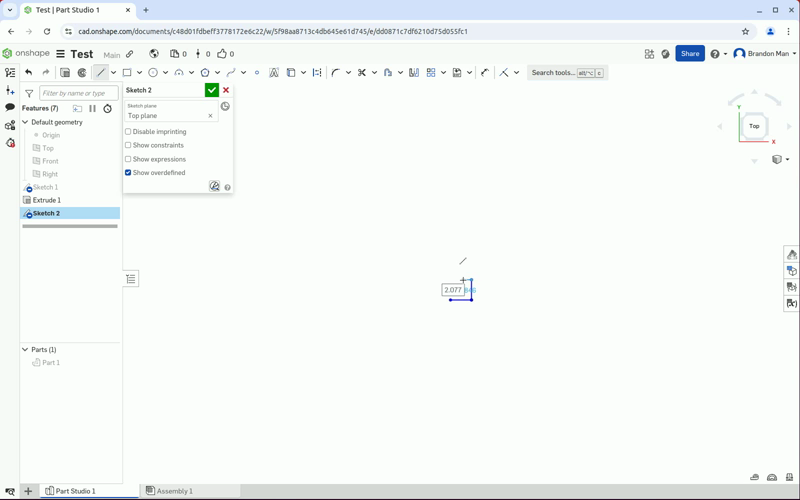
scroll(6)
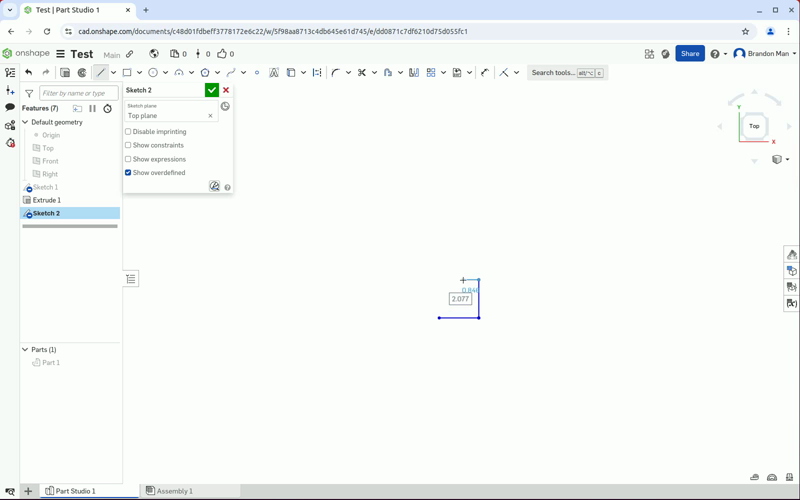
scroll(6)
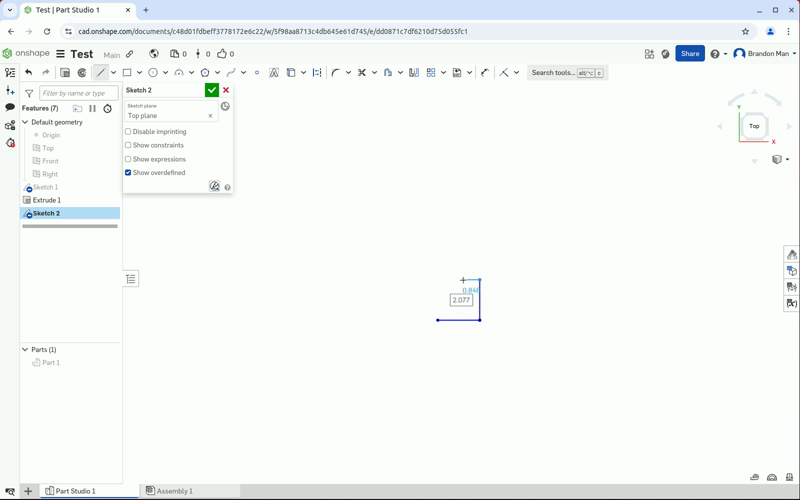
scroll(6)
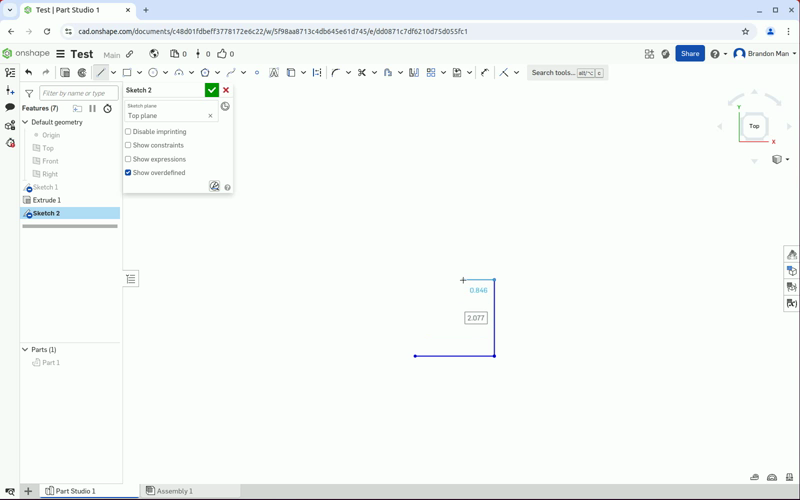
scroll(6)
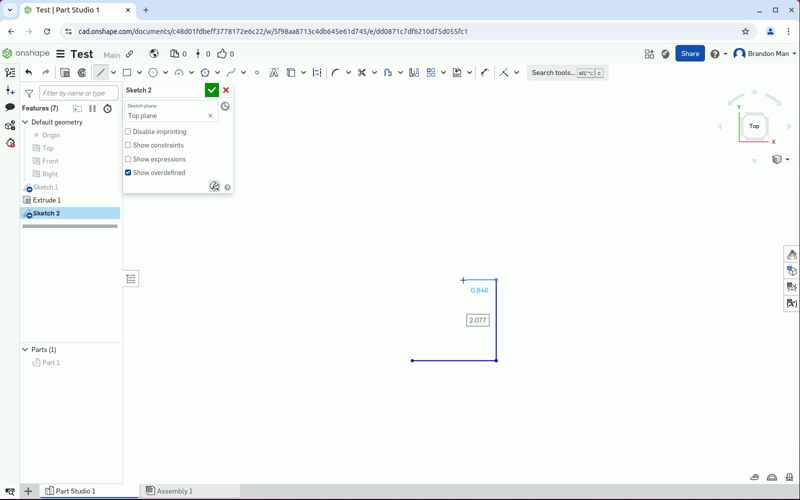
scroll(6)
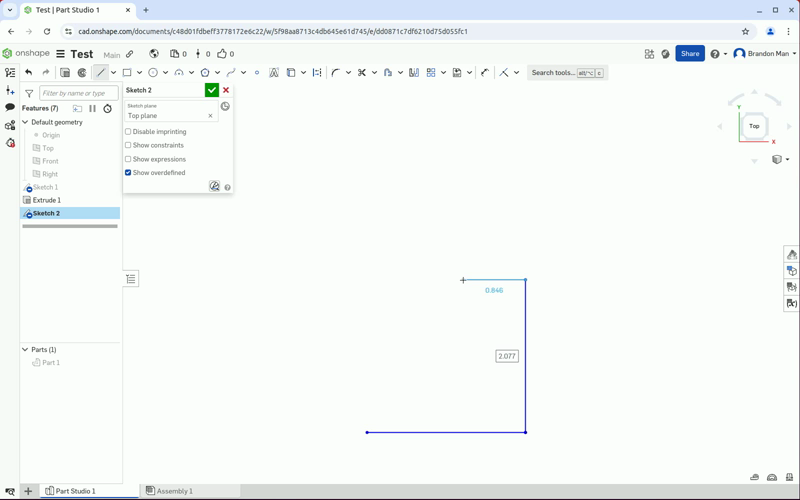
click(463, 279)
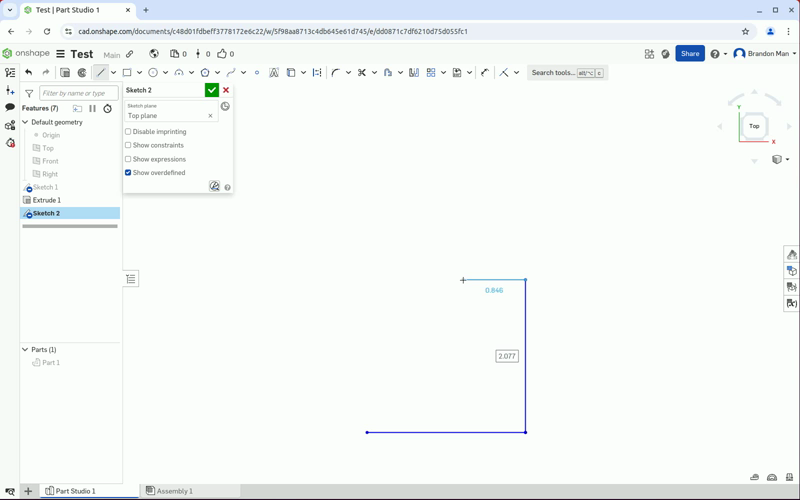
scroll(-6)
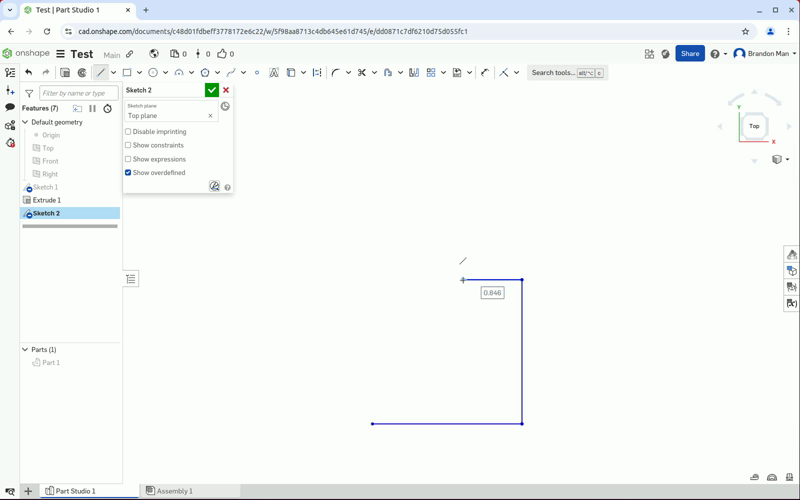
scroll(-6)
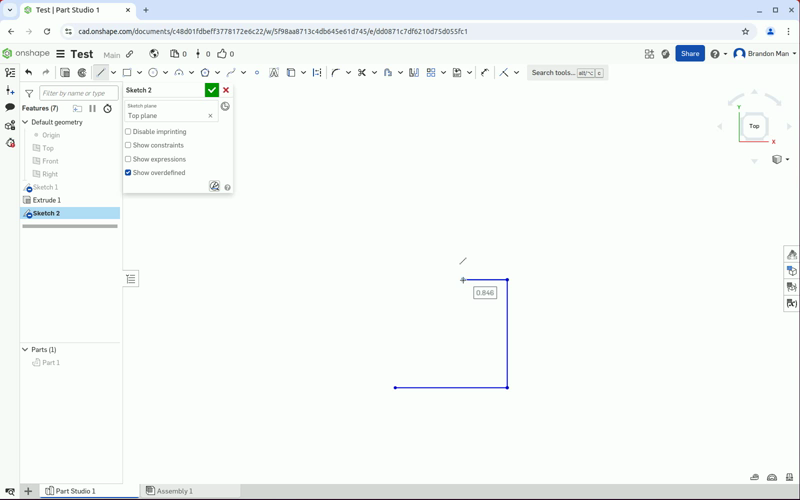
scroll(-6)
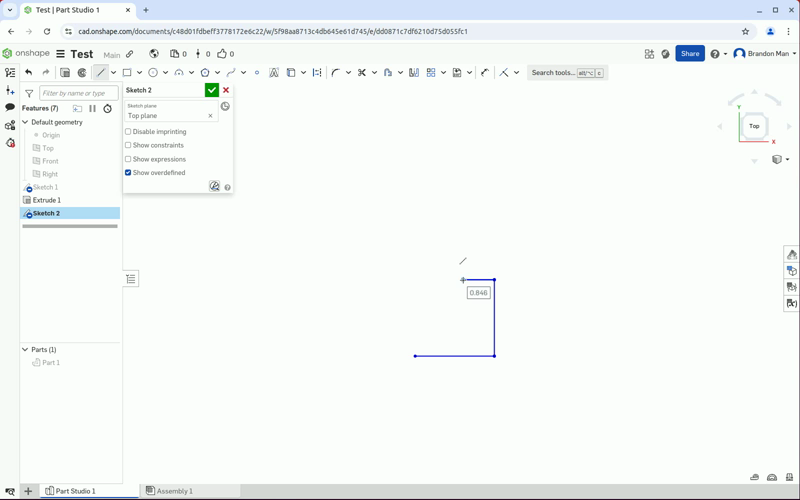
scroll(-6)
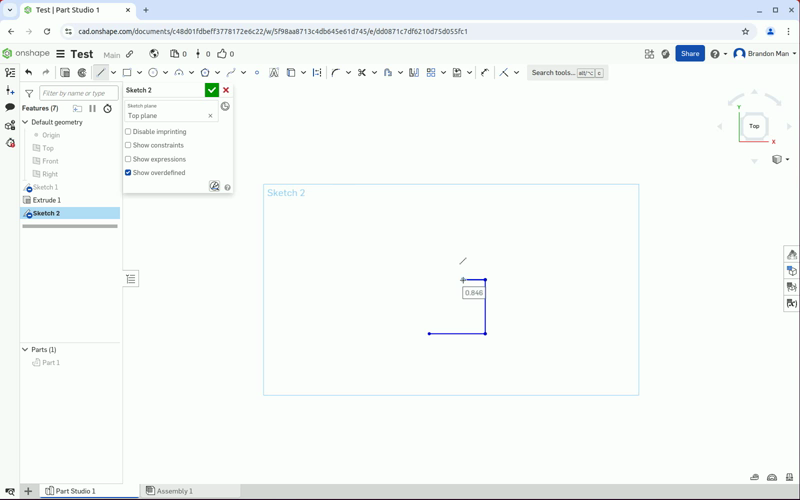
scroll(-6)
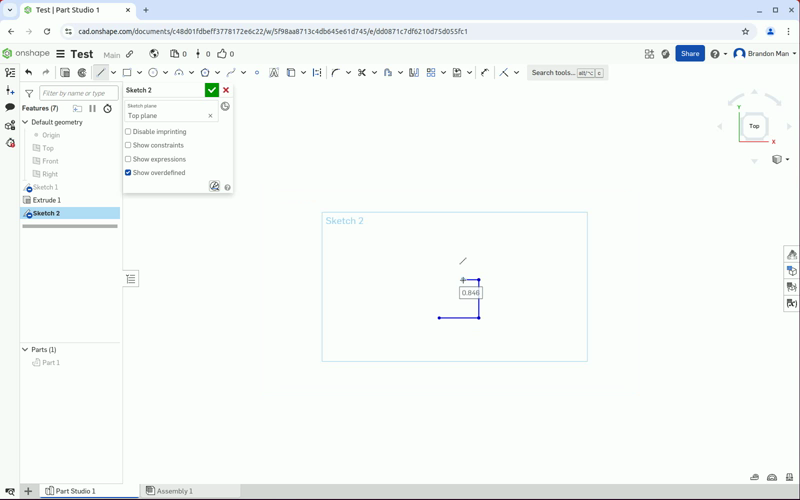
scroll(-6)
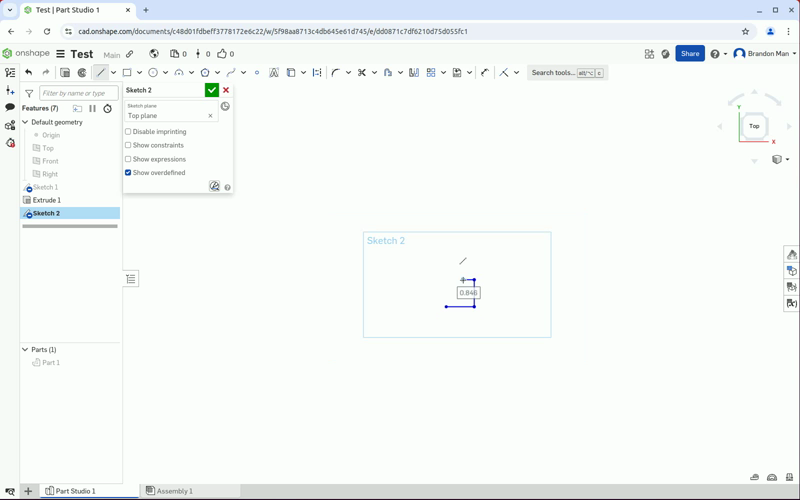
scroll(-6)
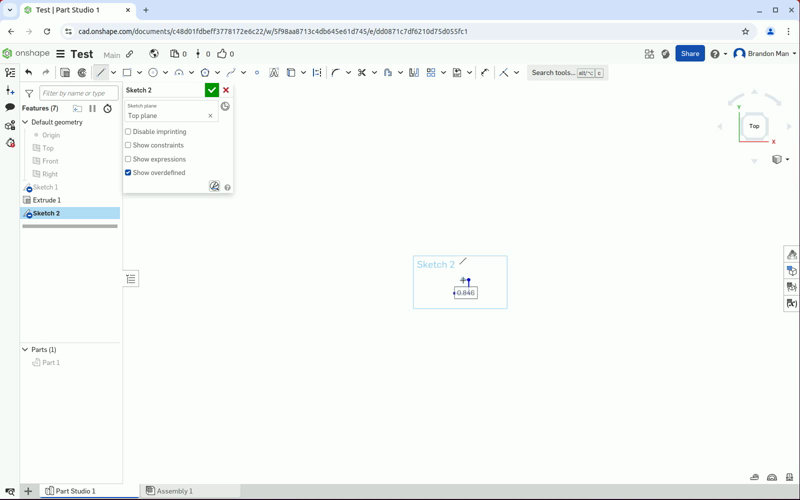
key_up(shift)
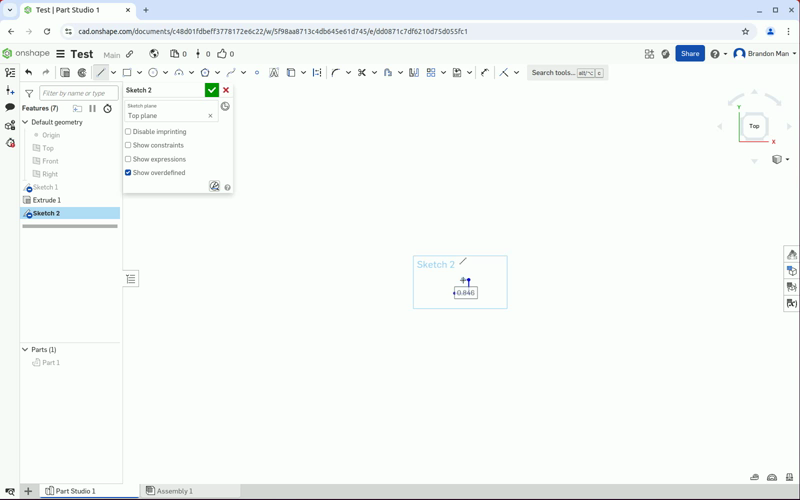
key_down(shift)
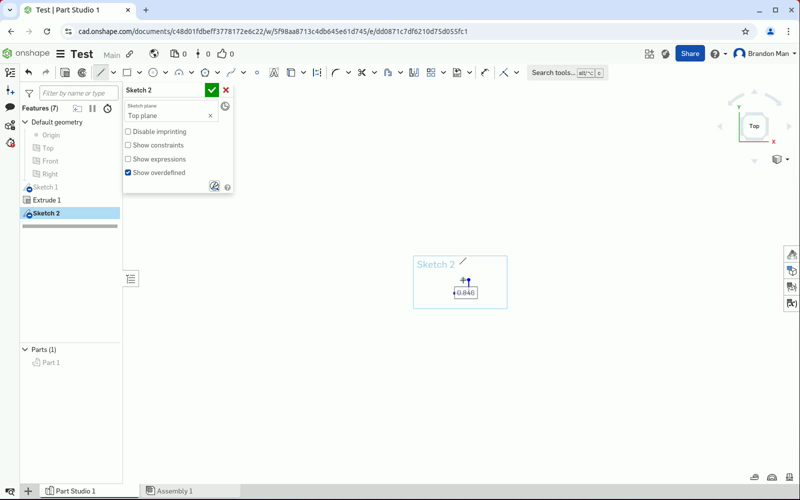
mouse_move(493, 279)
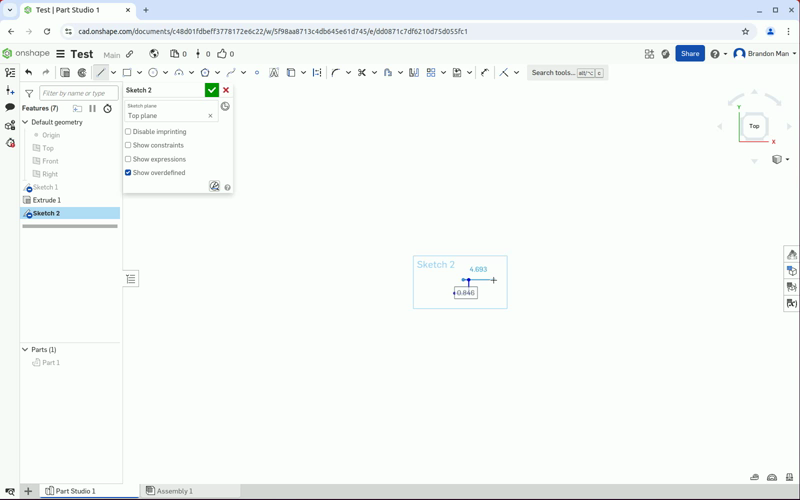
mouse_move(463, 282)
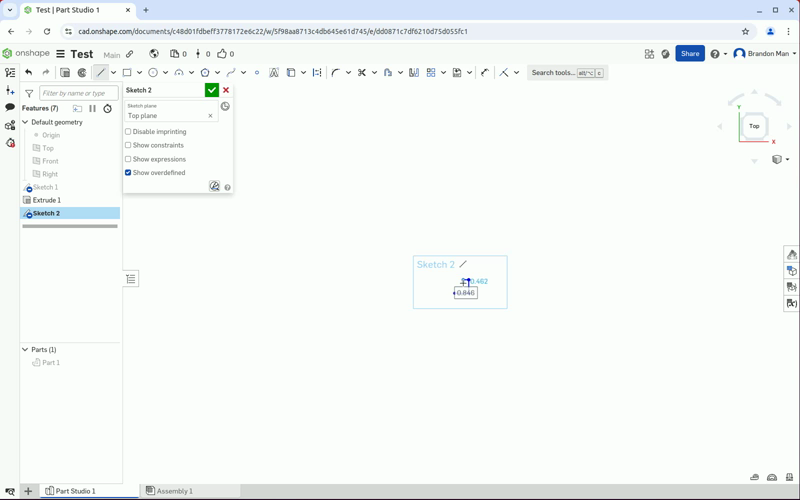
scroll(6)
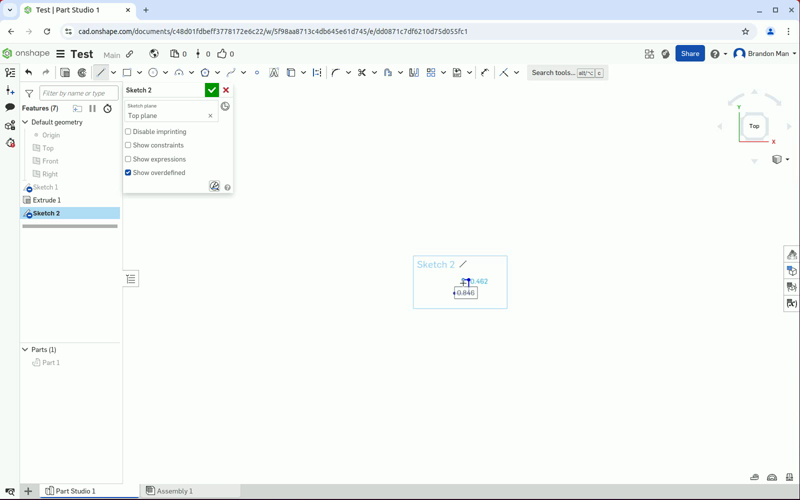
scroll(6)
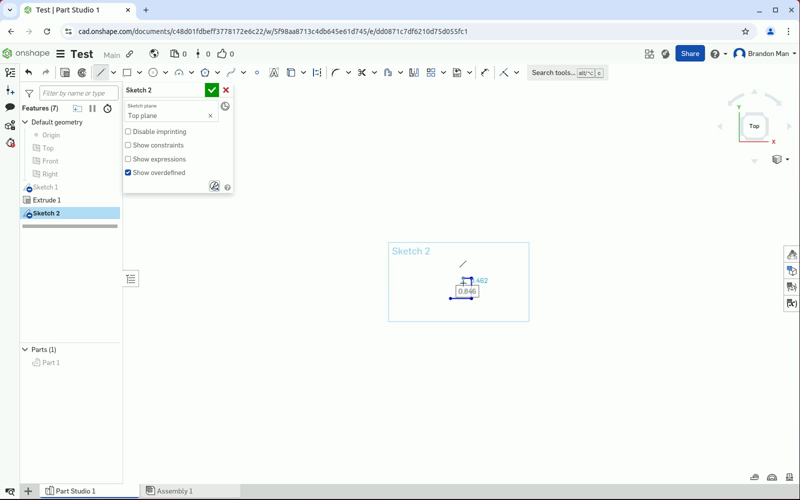
scroll(6)
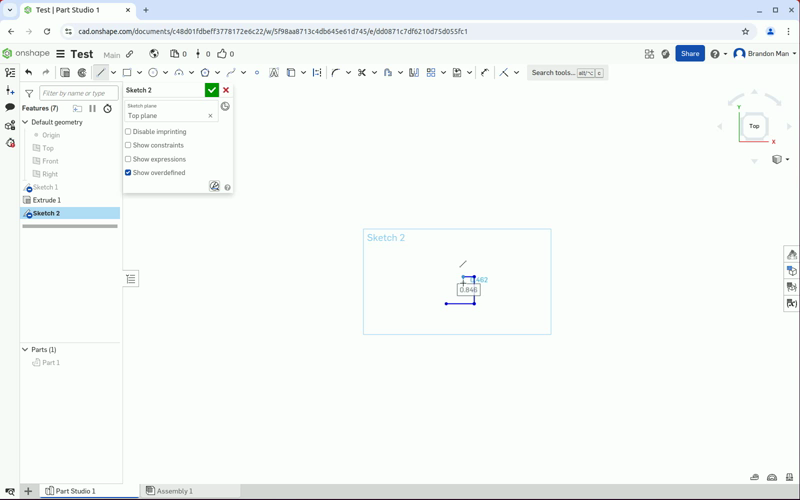
scroll(6)
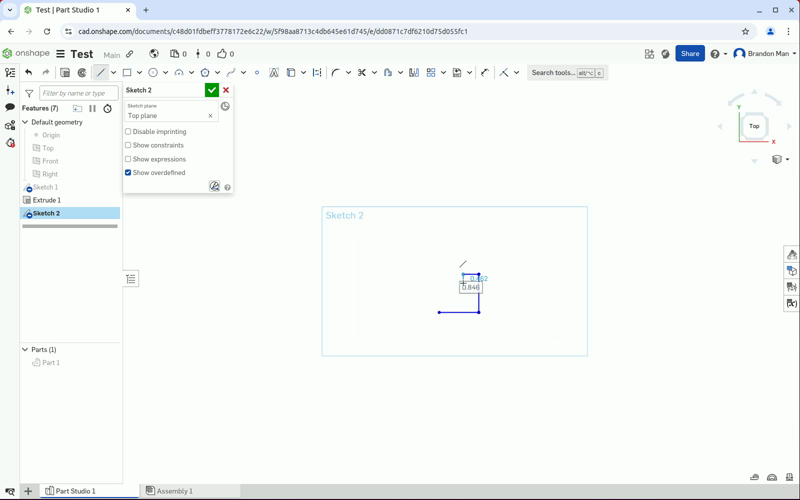
scroll(6)
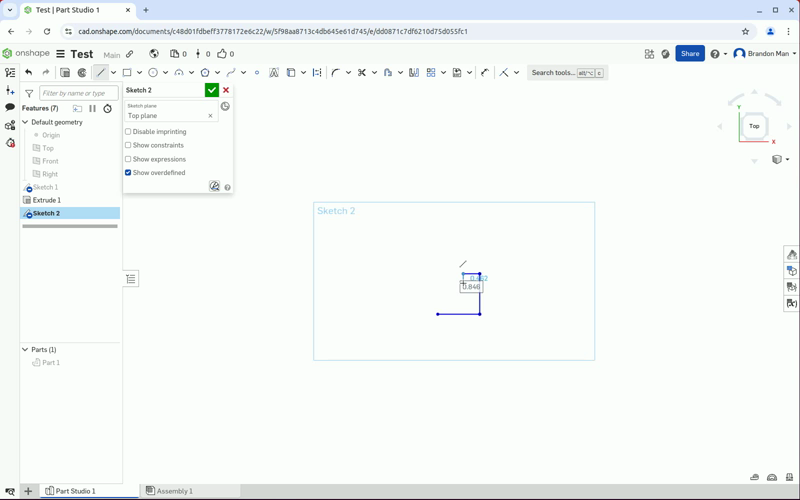
scroll(6)
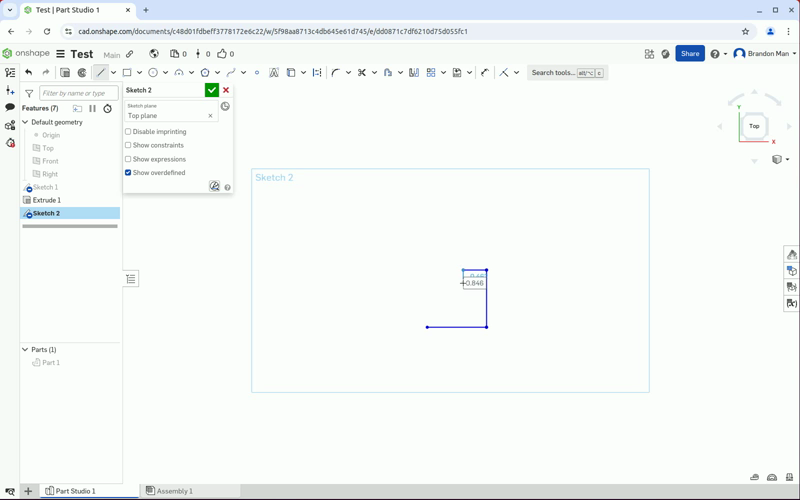
scroll(6)
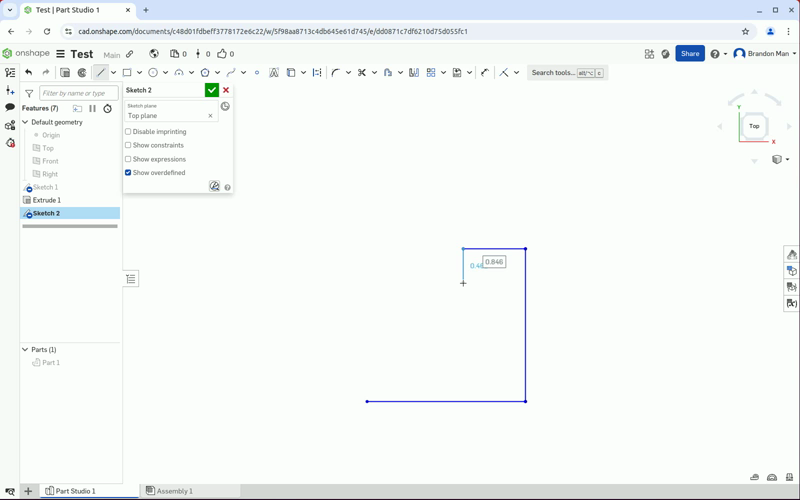
click(463, 282)
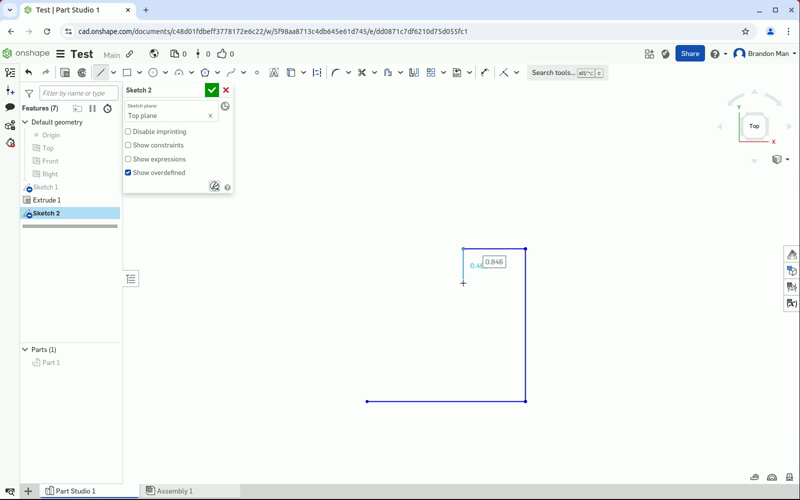
scroll(-6)
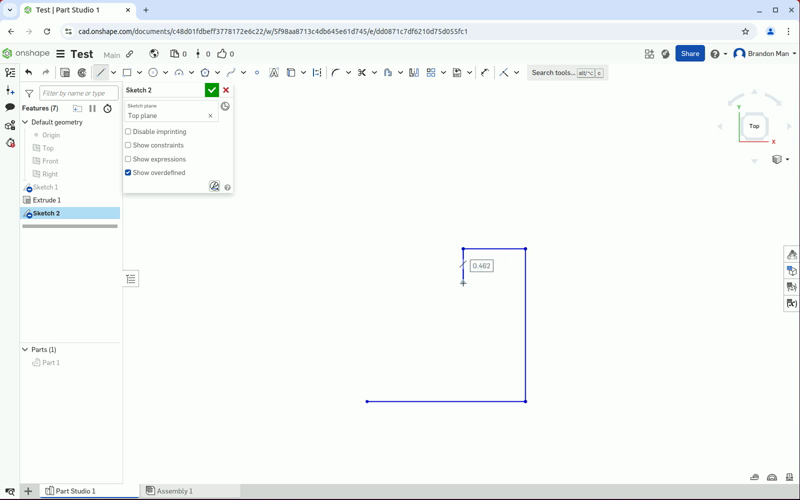
scroll(-6)
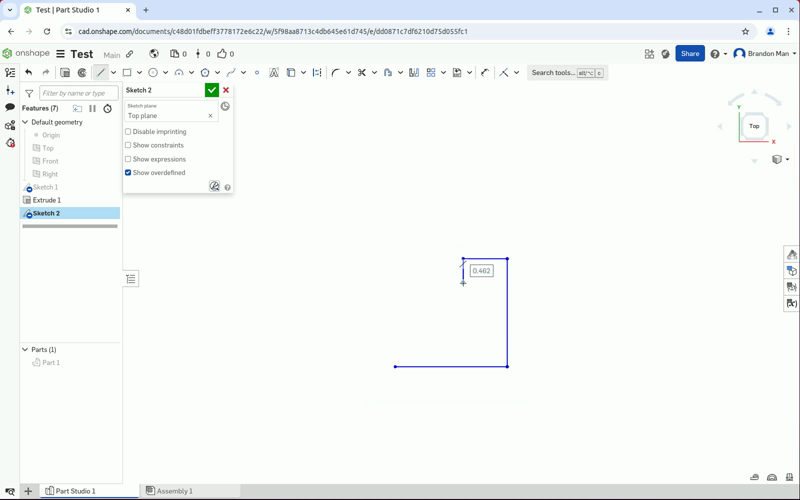
scroll(-6)
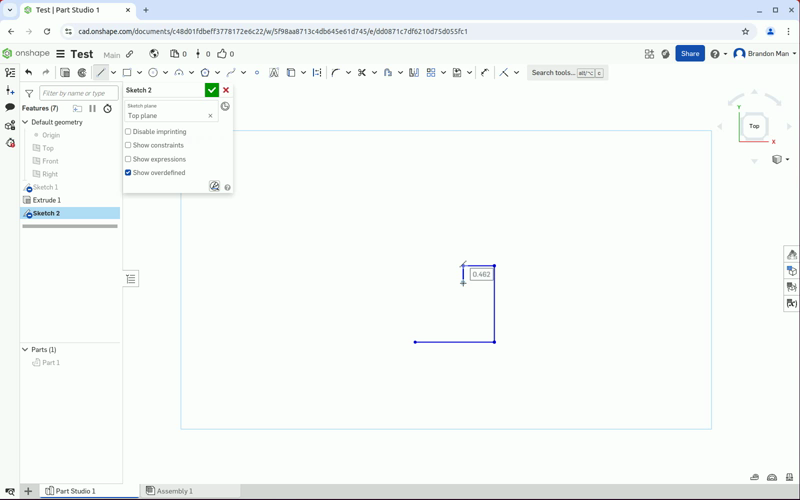
scroll(-6)
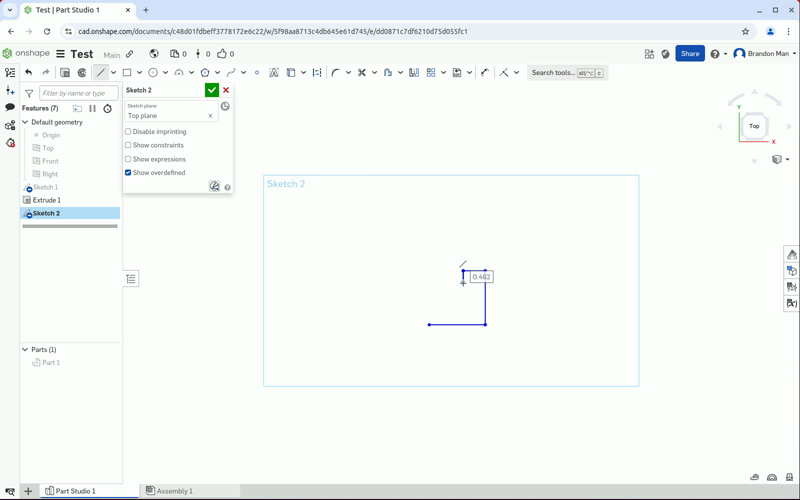
scroll(-6)
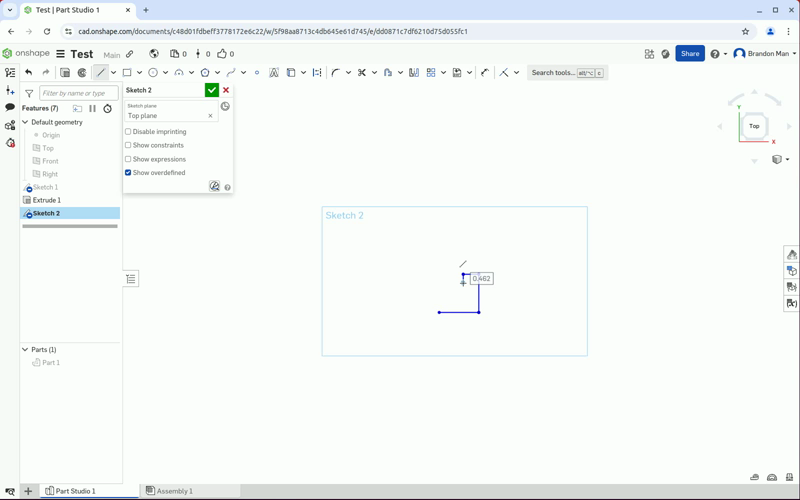
scroll(-6)
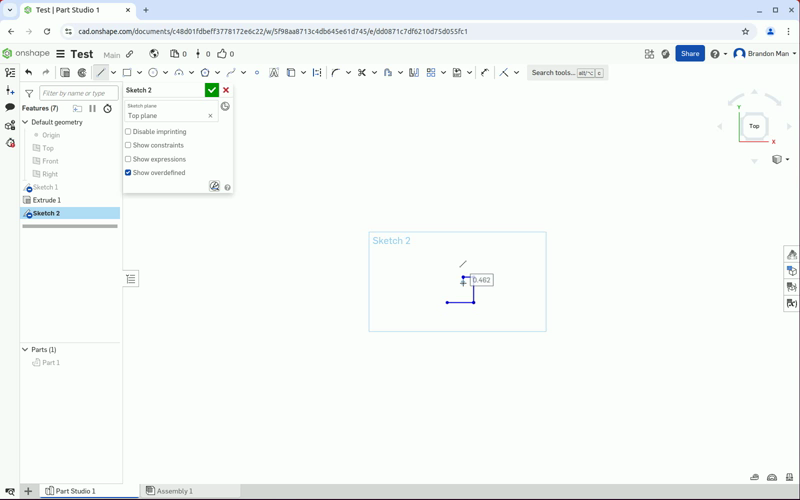
scroll(-6)
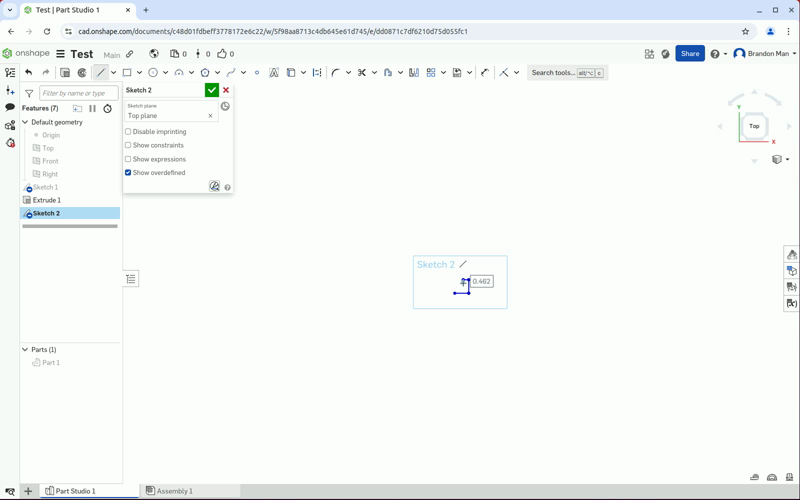
key_up(shift)
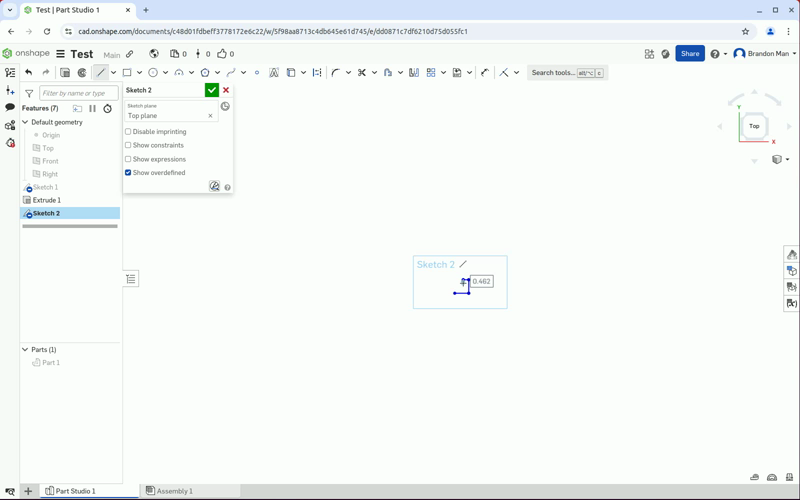
key_down(shift)
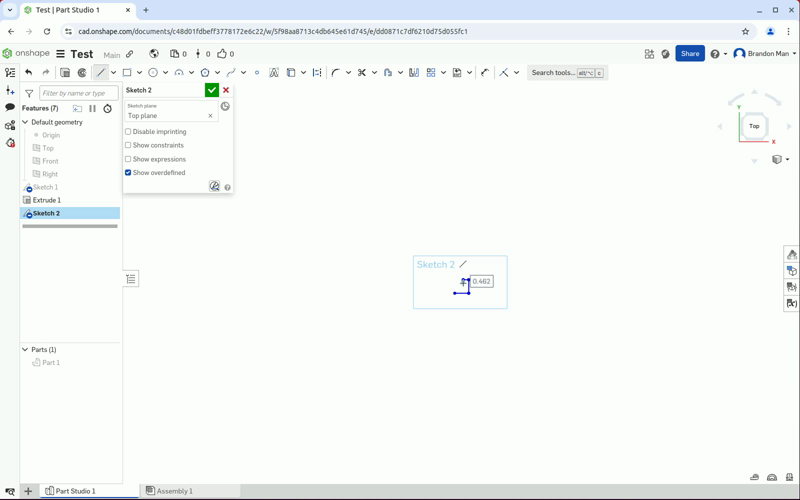
mouse_move(493, 282)
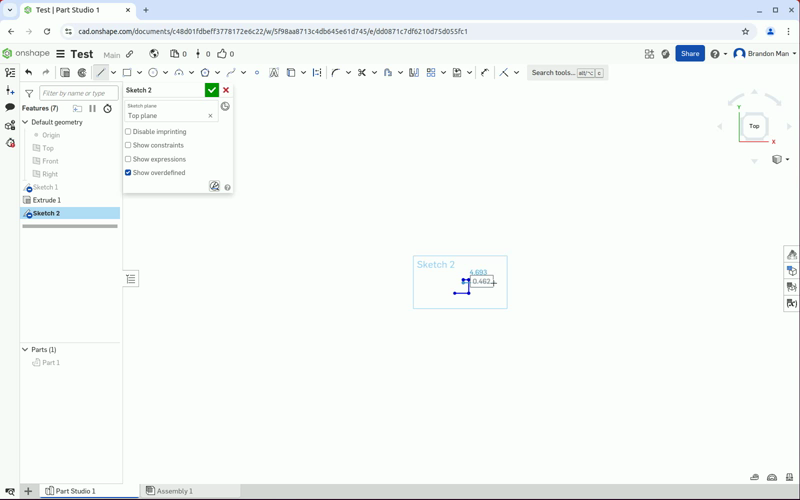
mouse_move(460, 282)
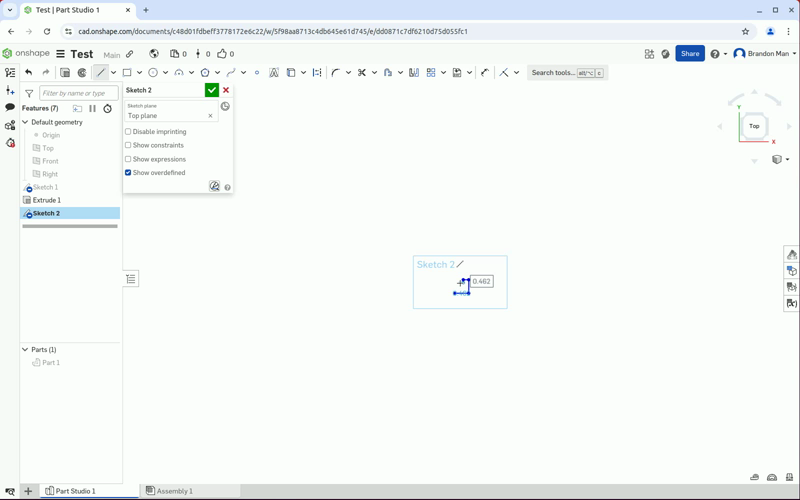
scroll(6)
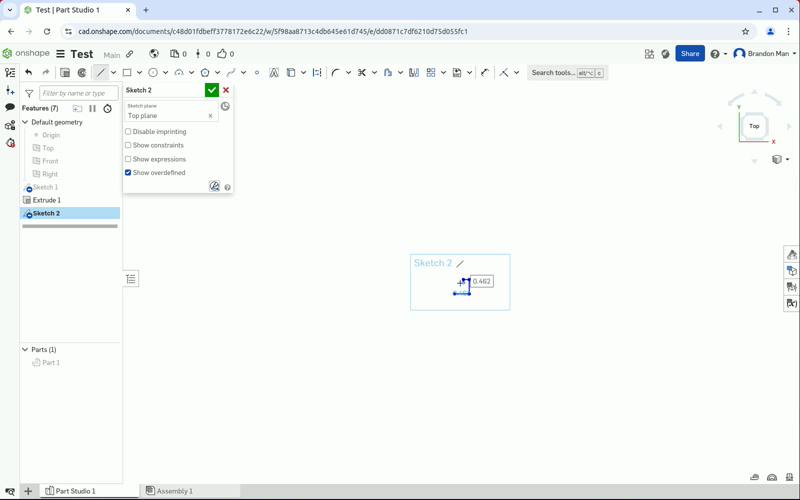
scroll(6)
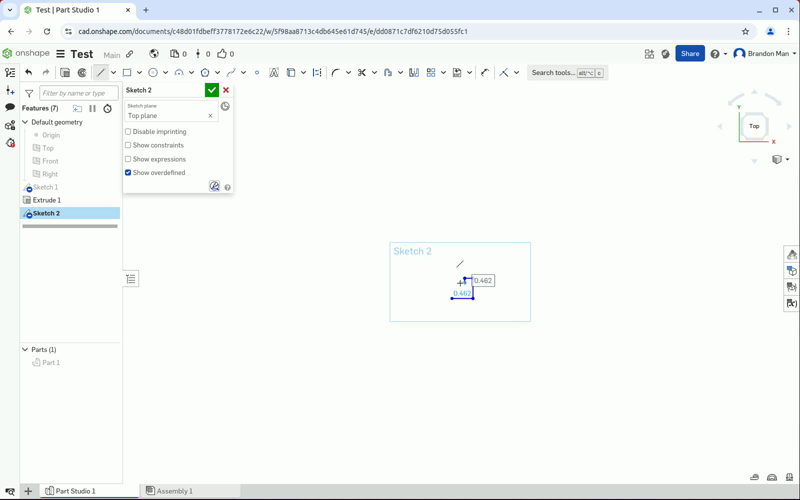
scroll(6)
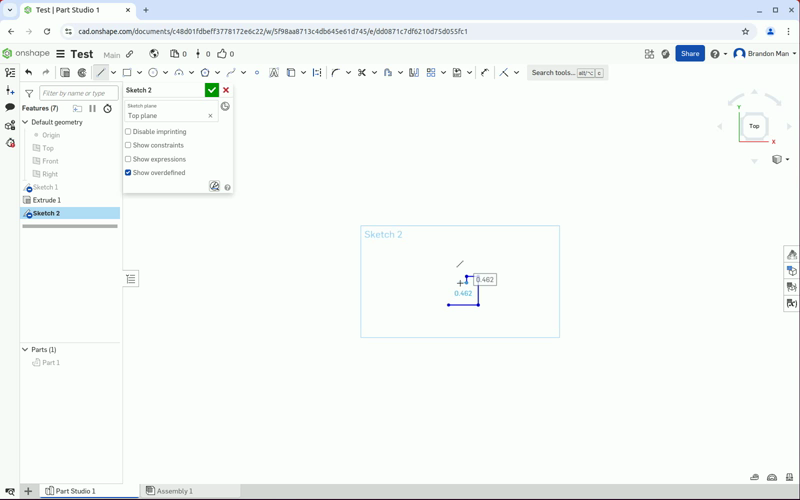
scroll(6)
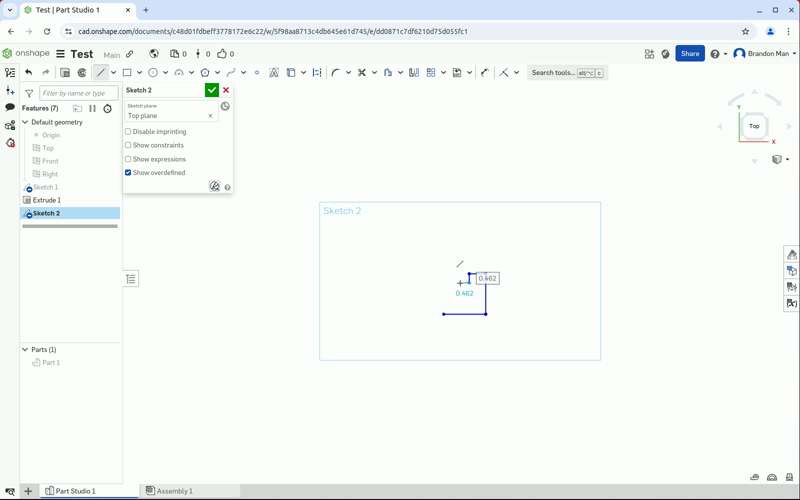
scroll(6)
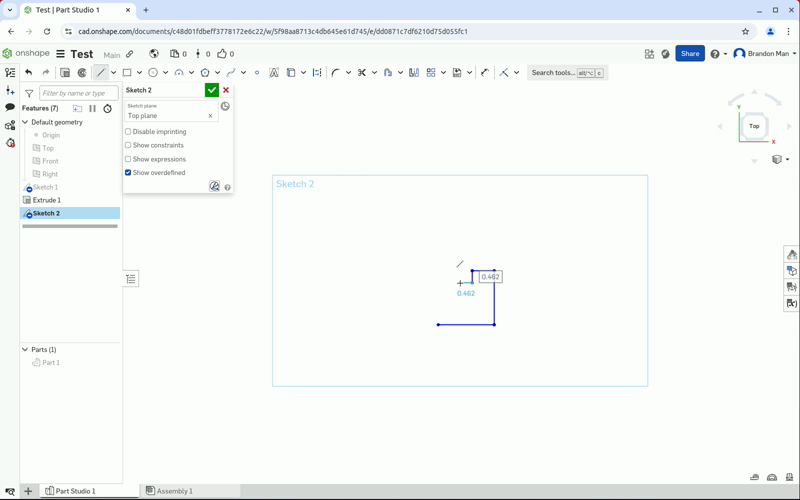
scroll(6)
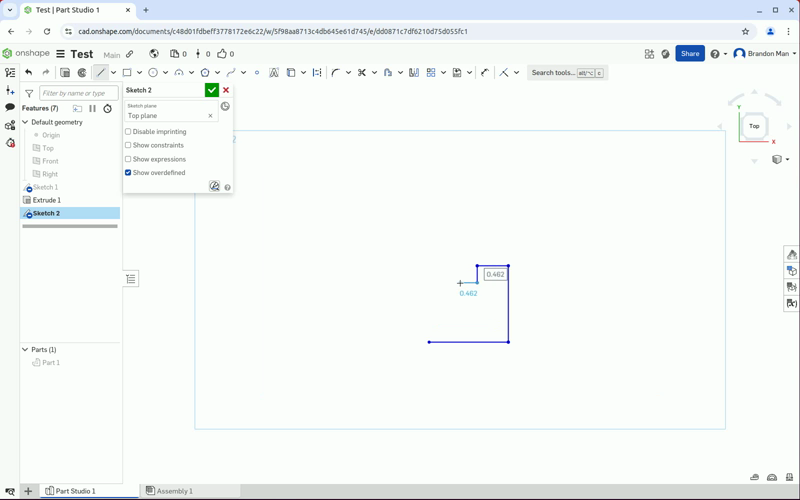
scroll(6)
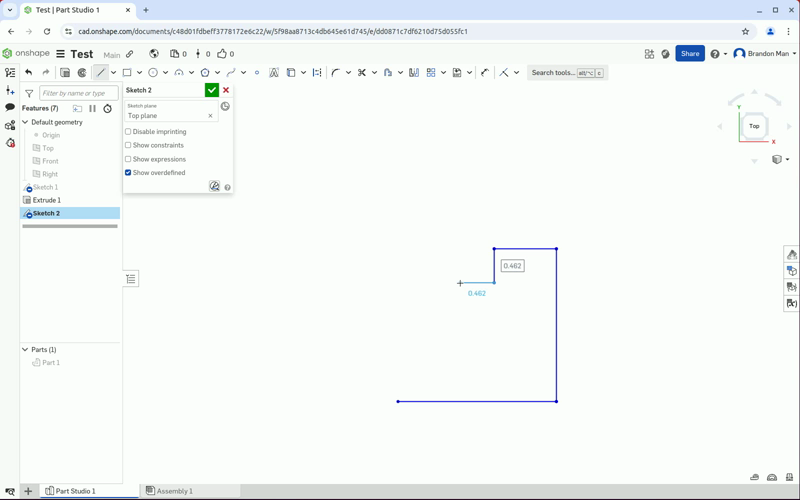
click(460, 282)
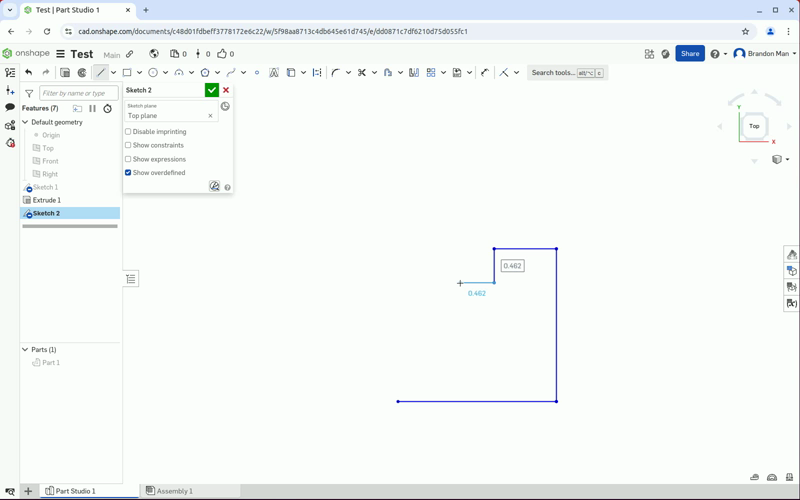
scroll(-6)
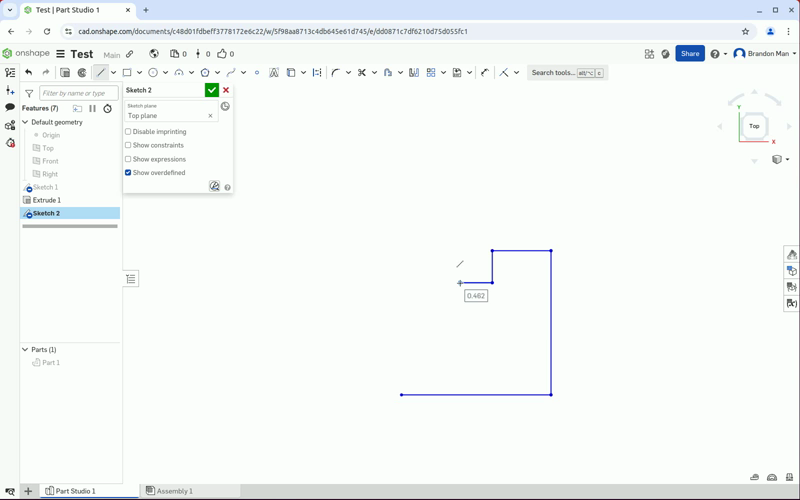
scroll(-6)
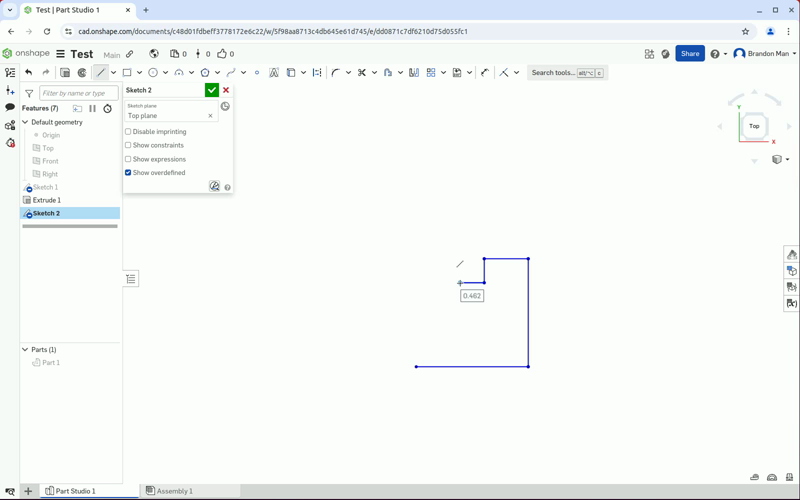
scroll(-6)
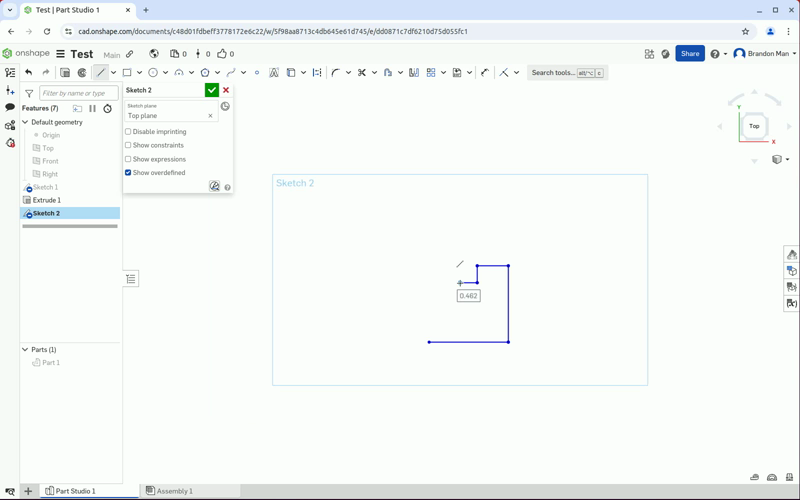
scroll(-6)
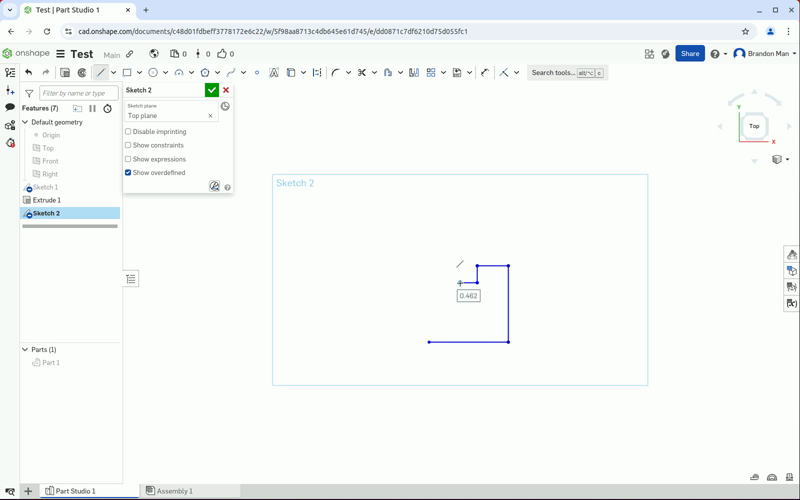
scroll(-6)
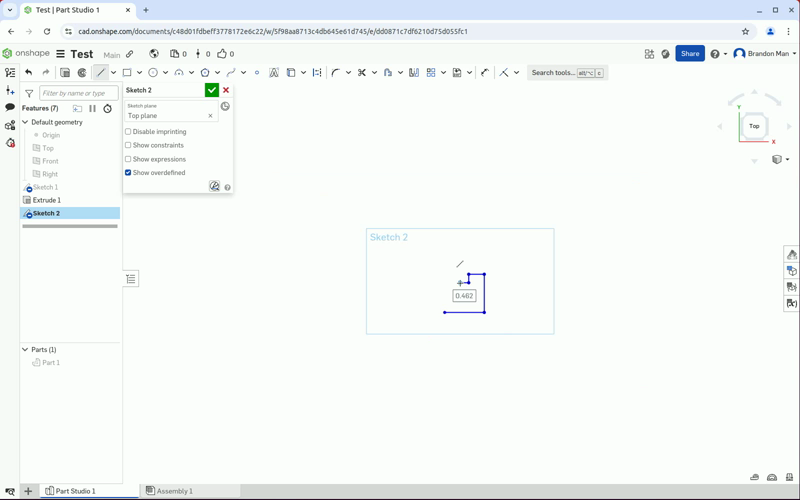
scroll(-6)
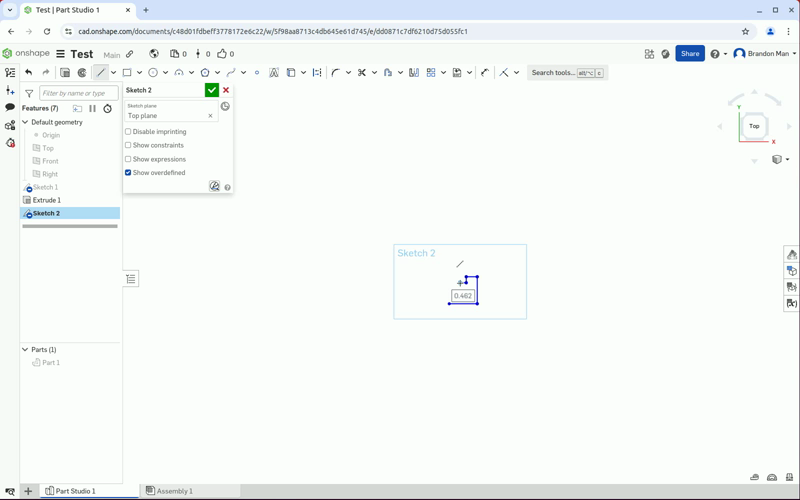
scroll(-6)
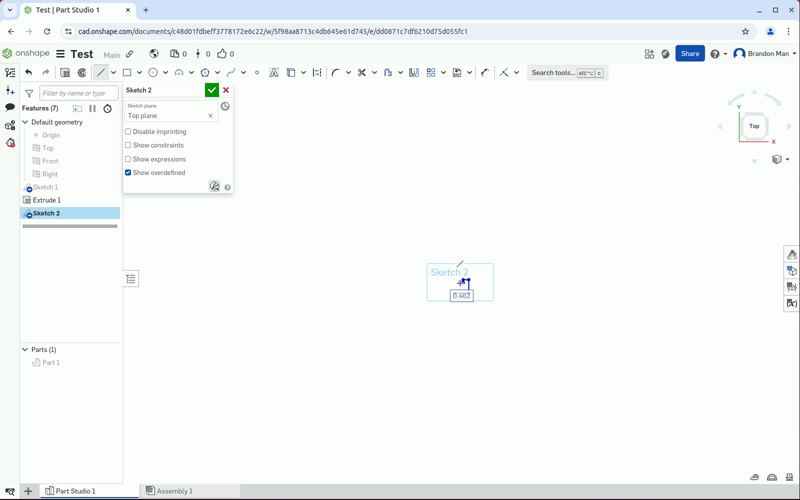
key_up(shift)
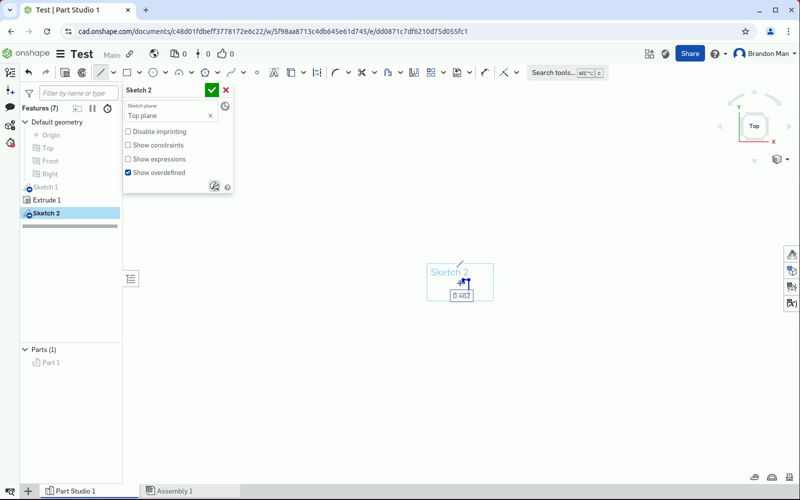
key_down(shift)
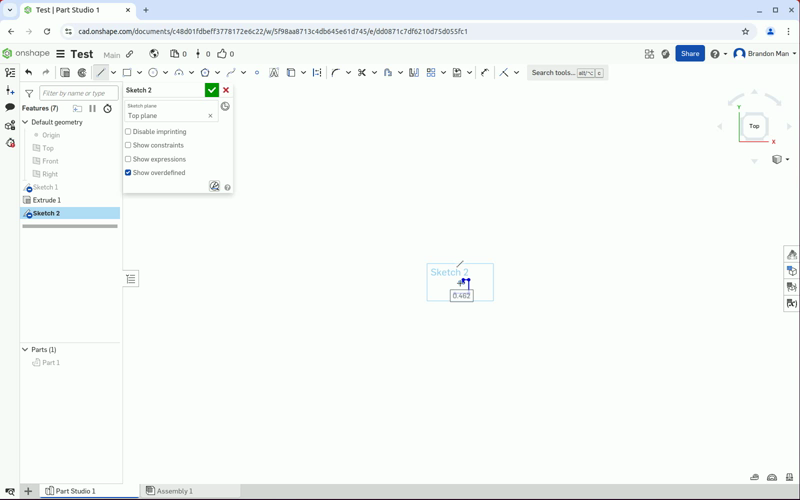
mouse_move(490, 282)
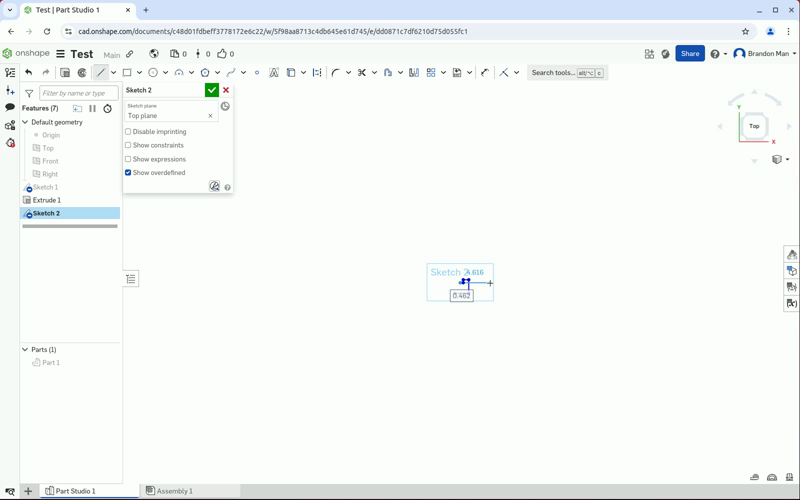
mouse_move(460, 279)
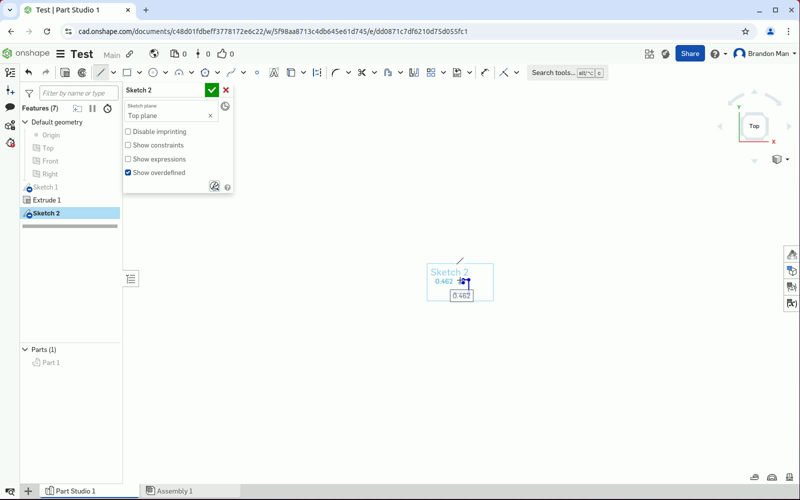
scroll(6)
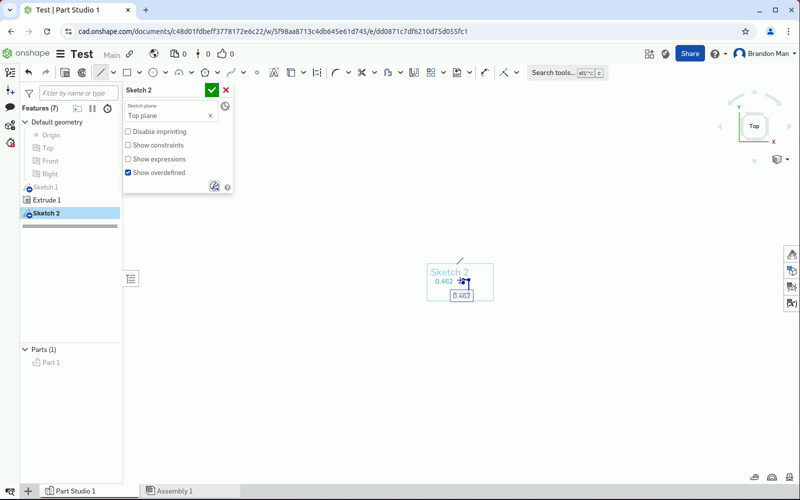
scroll(6)
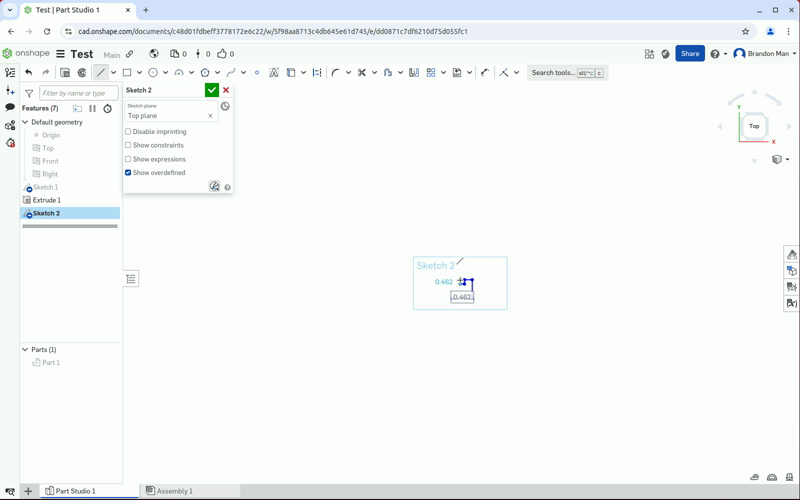
scroll(6)
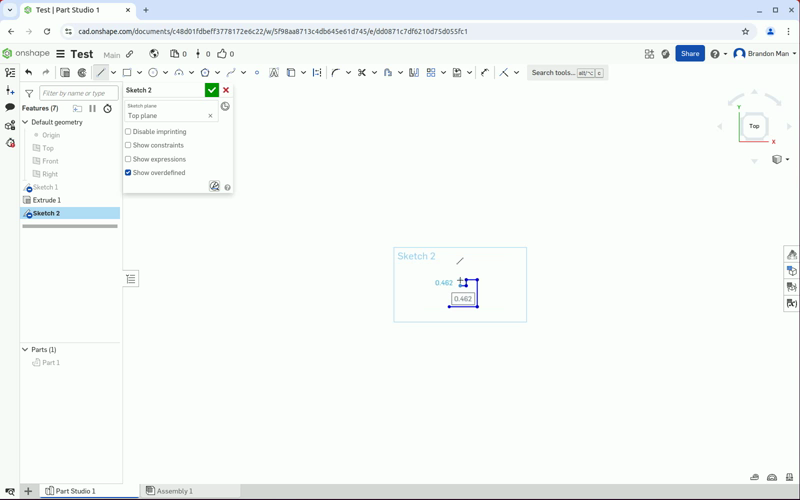
scroll(6)
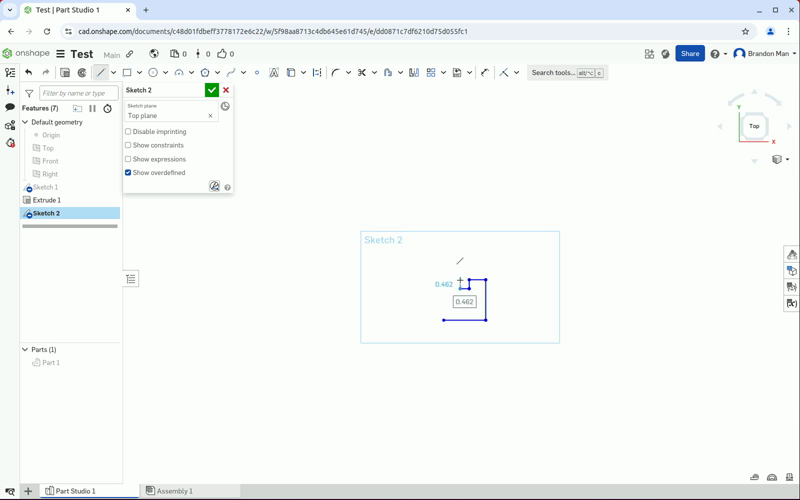
scroll(6)
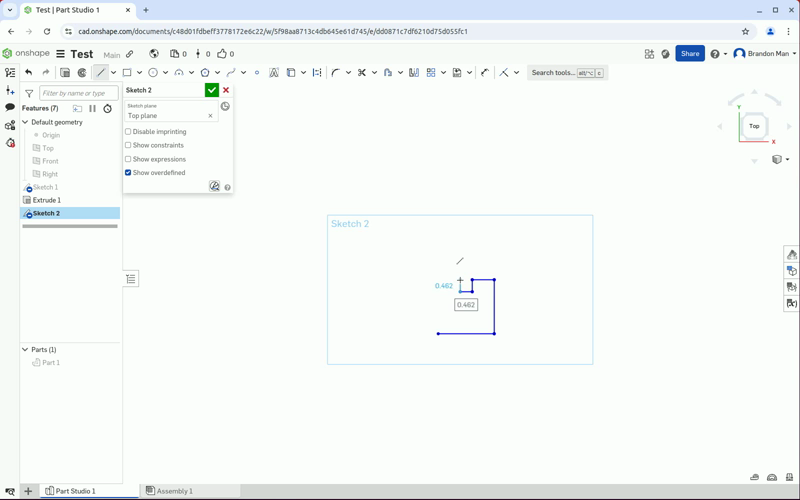
scroll(6)
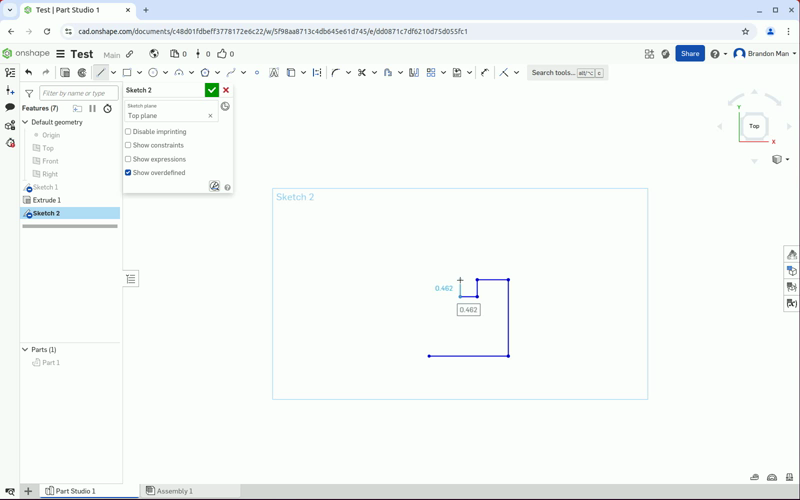
scroll(6)
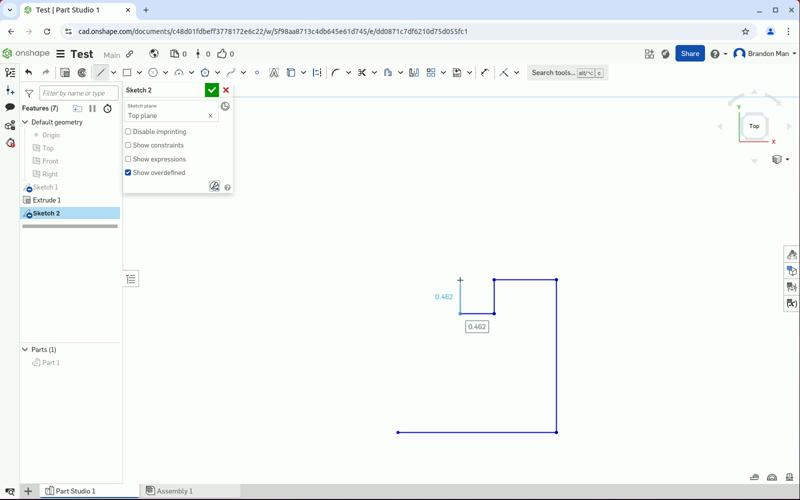
click(460, 279)
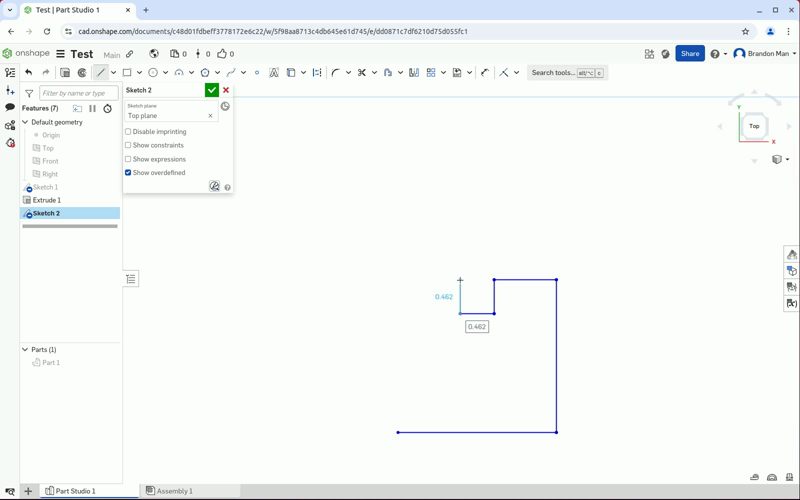
scroll(-6)
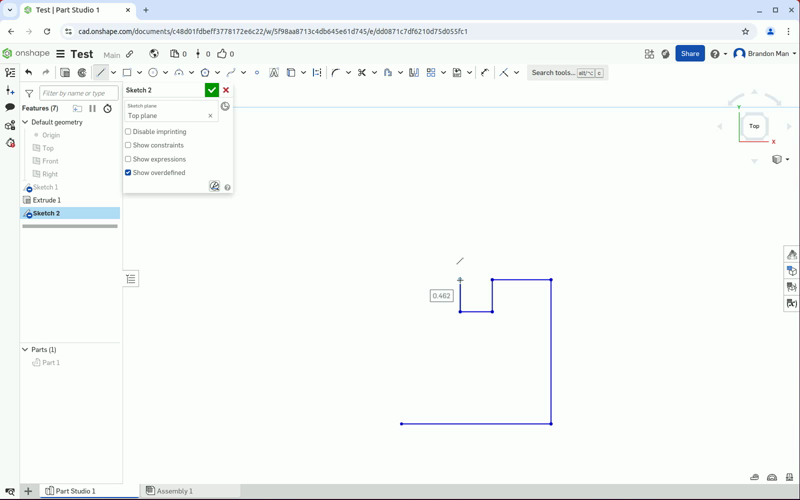
scroll(-6)
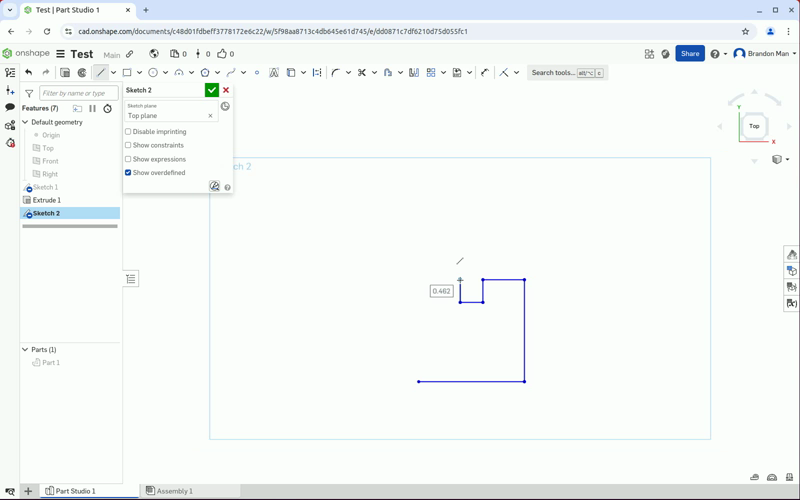
scroll(-6)
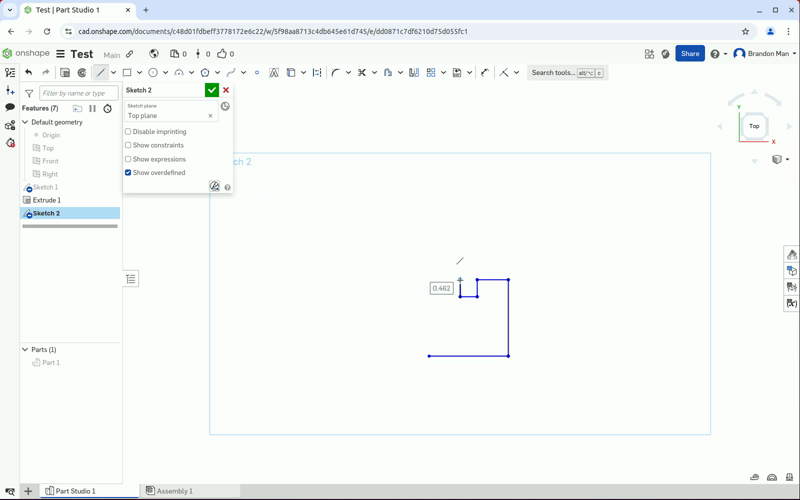
scroll(-6)
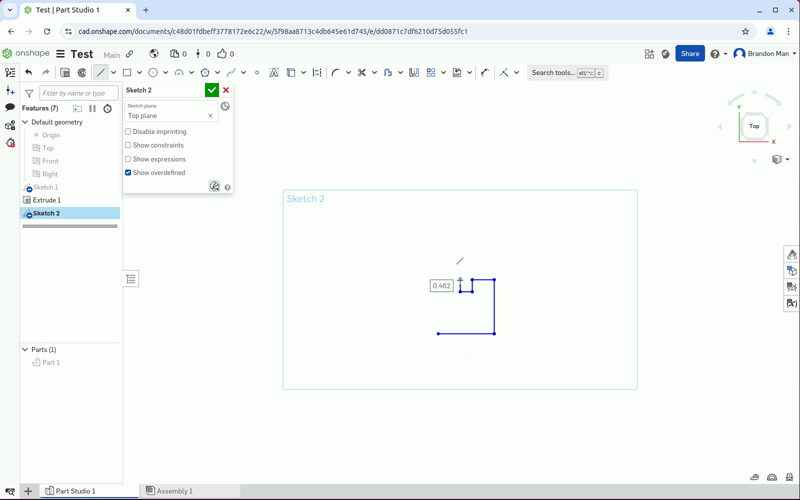
scroll(-6)
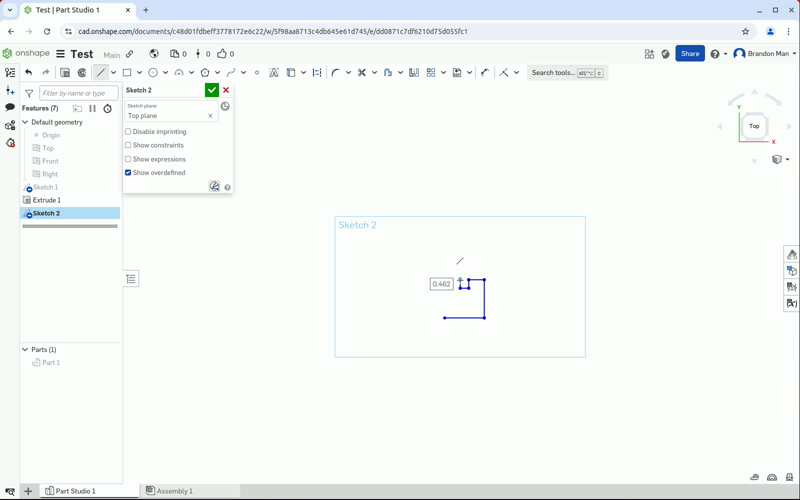
scroll(-6)
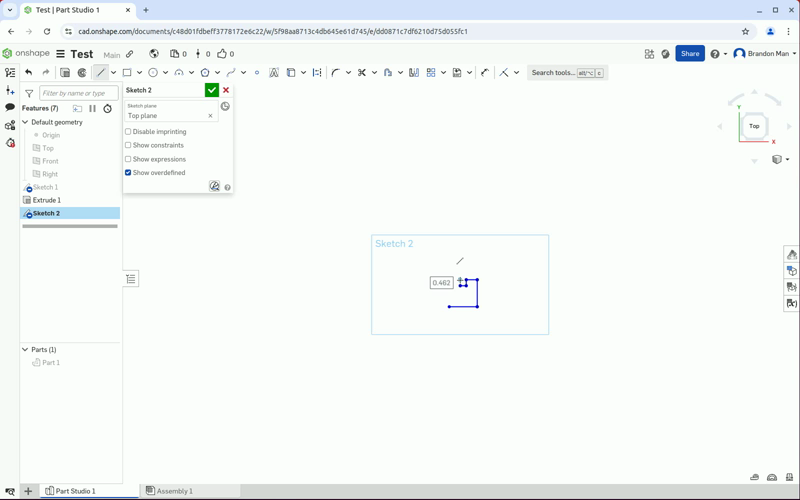
scroll(-6)
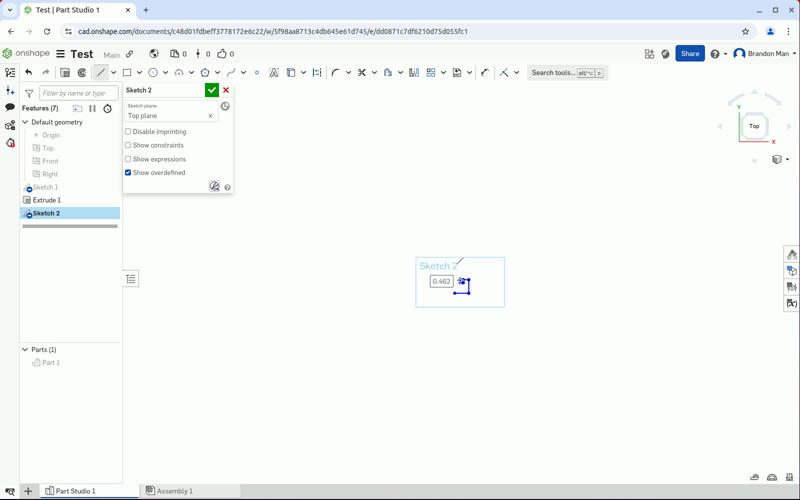
key_up(shift)
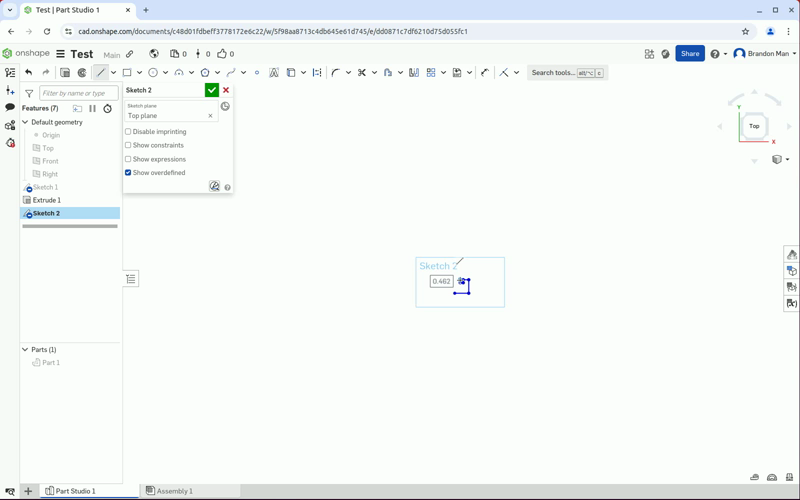
key_down(shift)
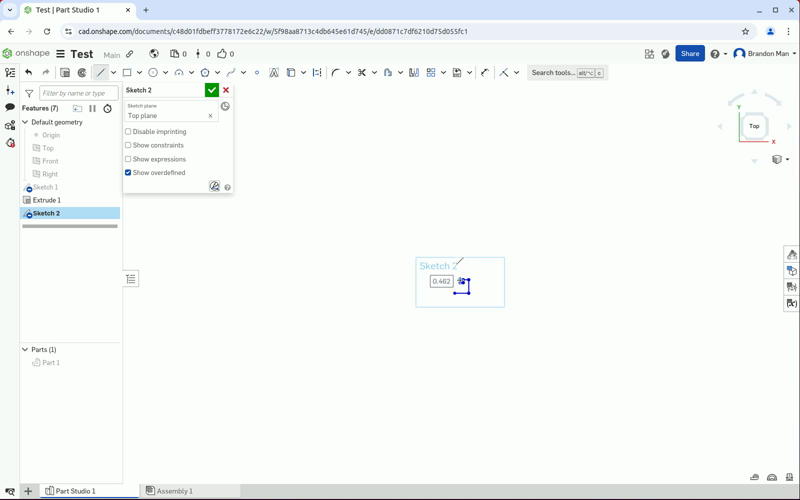
mouse_move(490, 279)
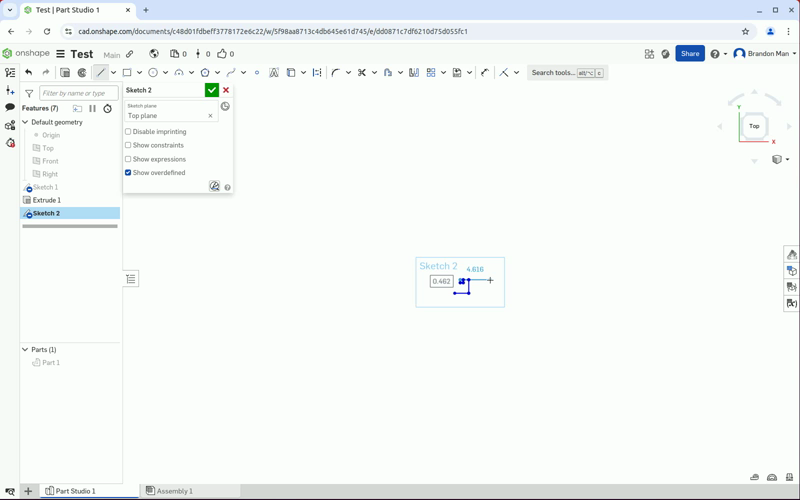
mouse_move(454, 279)
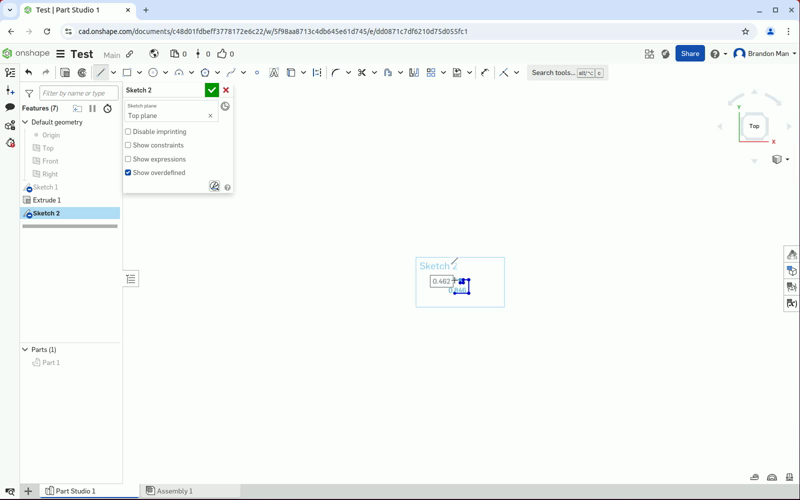
scroll(6)
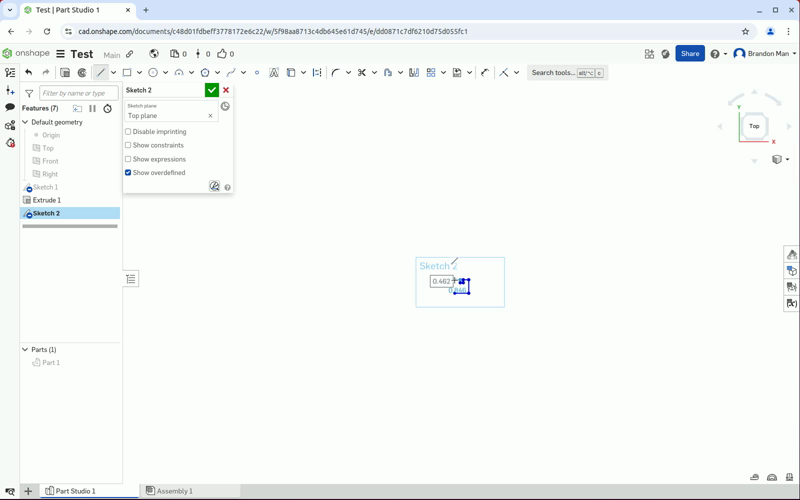
scroll(6)
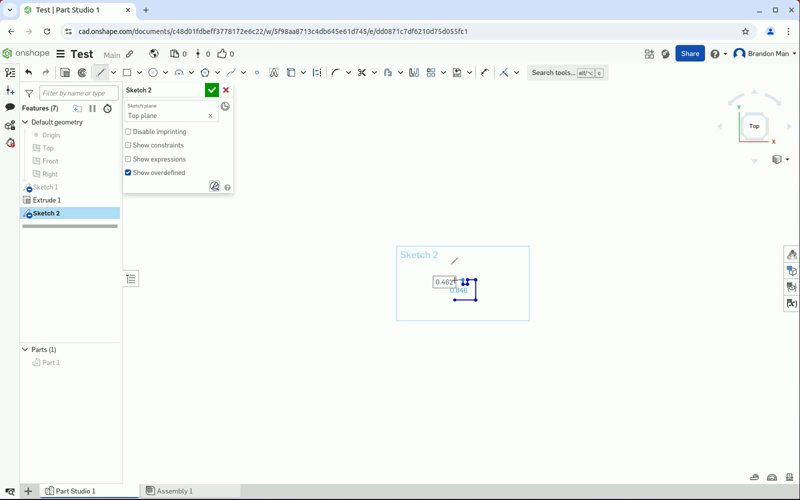
scroll(6)
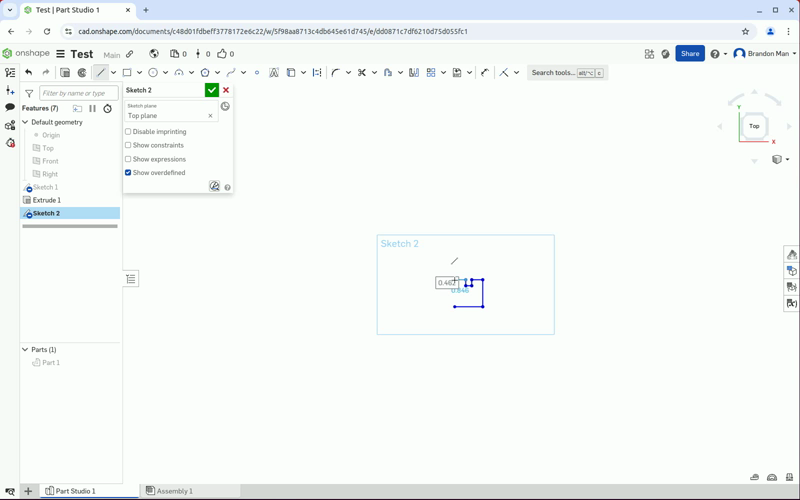
scroll(6)
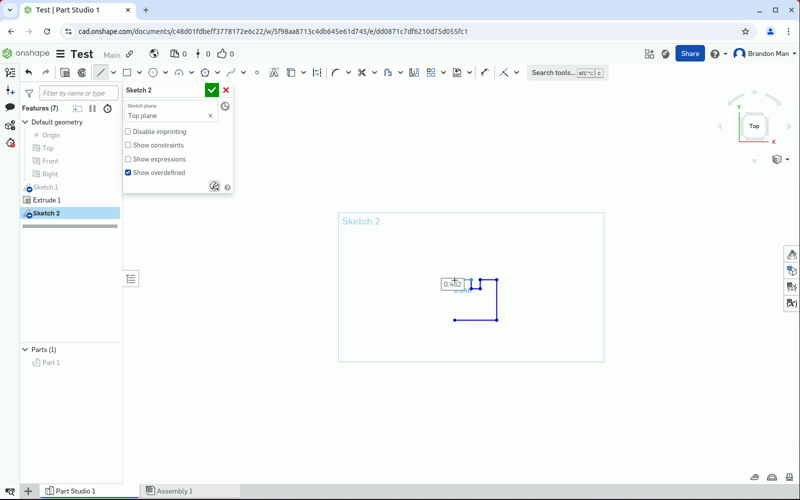
scroll(6)
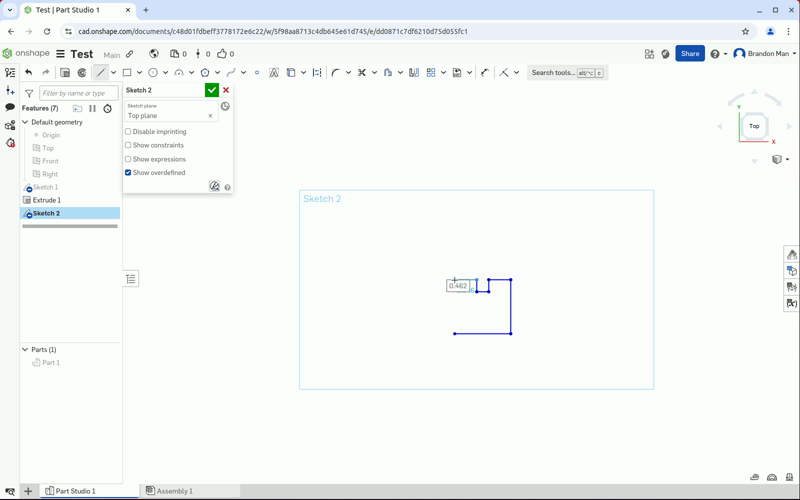
scroll(6)
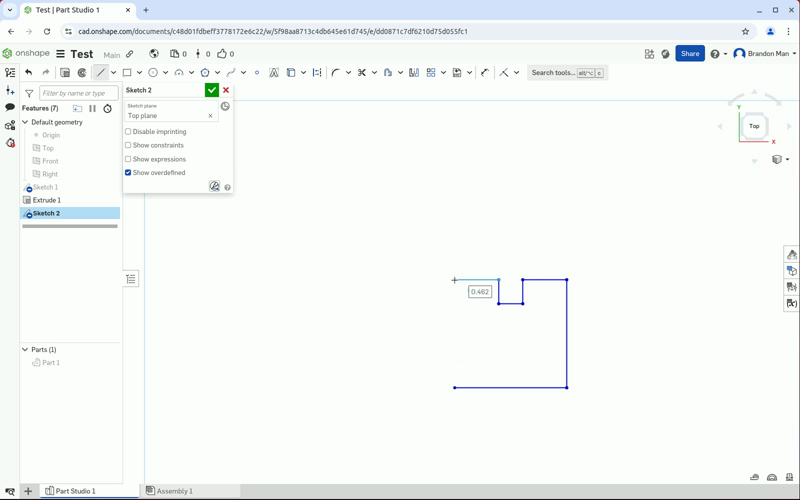
scroll(6)
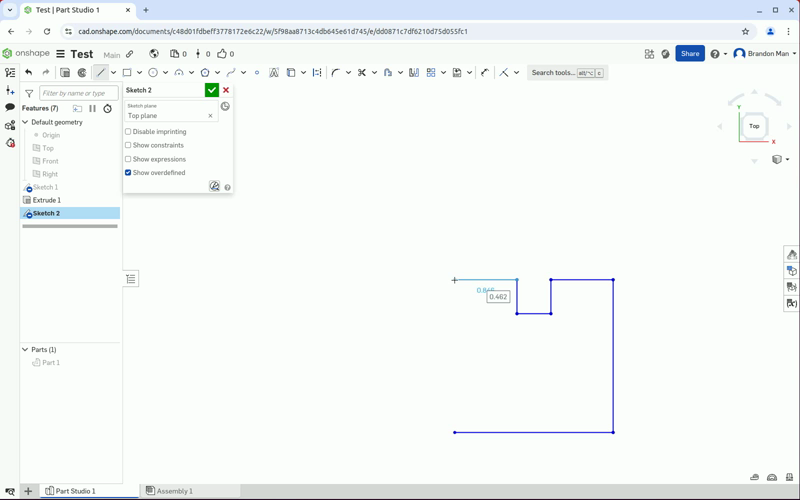
click(454, 279)
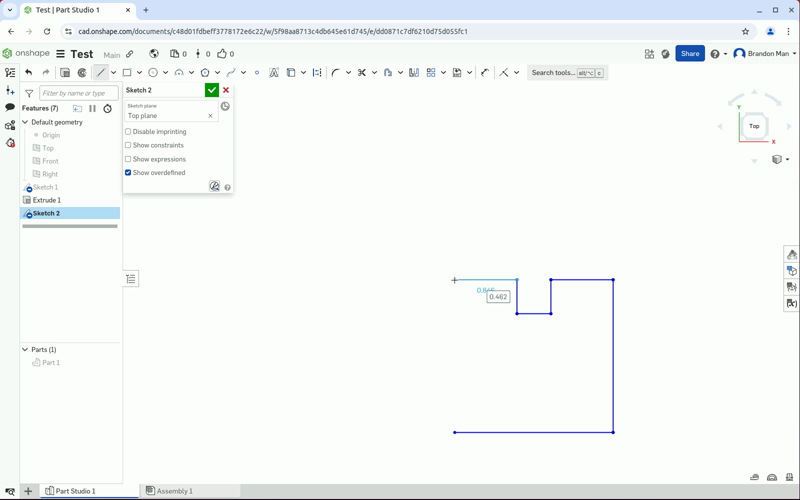
scroll(-6)
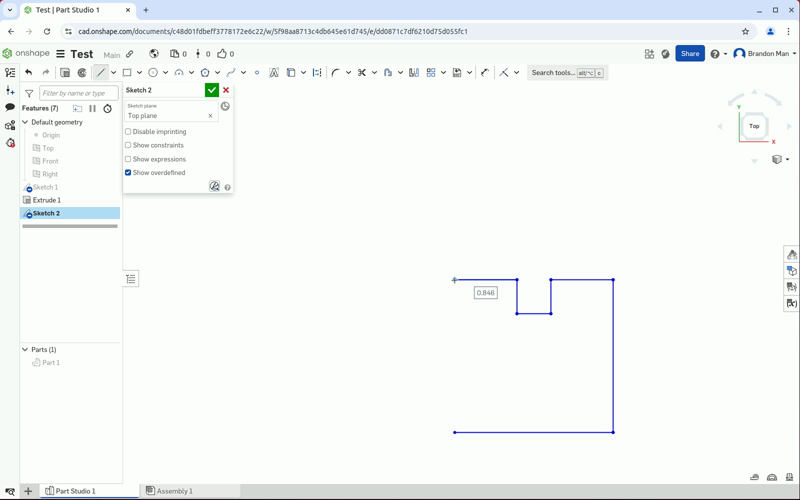
scroll(-6)
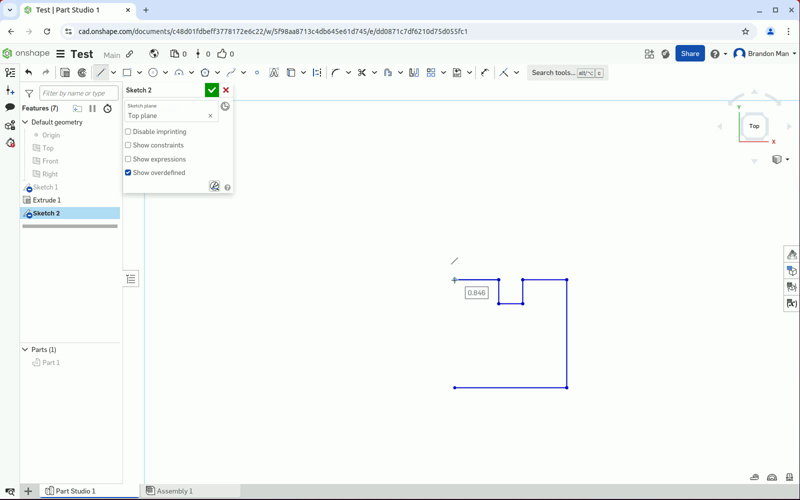
scroll(-6)
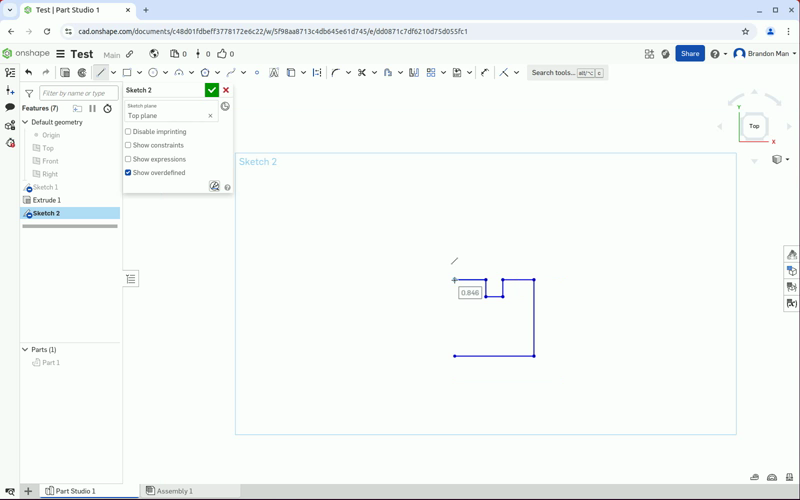
scroll(-6)
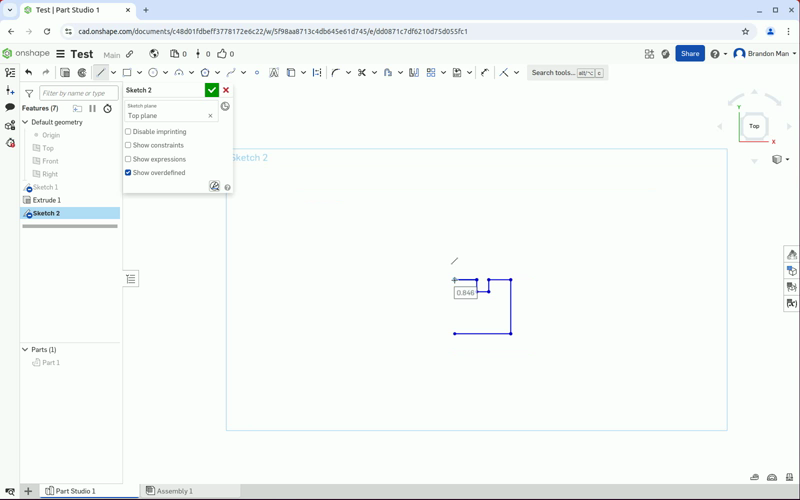
scroll(-6)
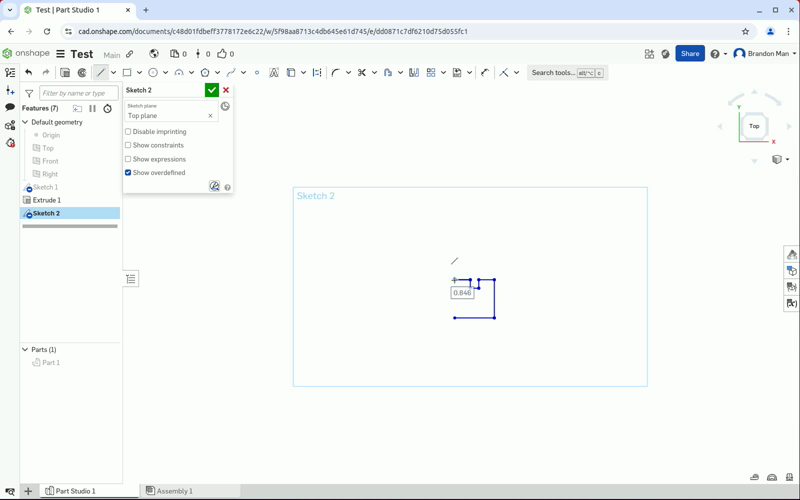
scroll(-6)
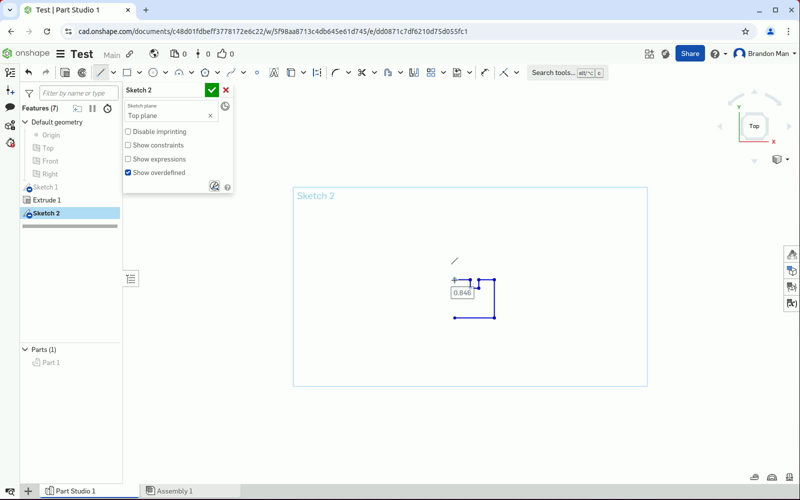
scroll(-6)
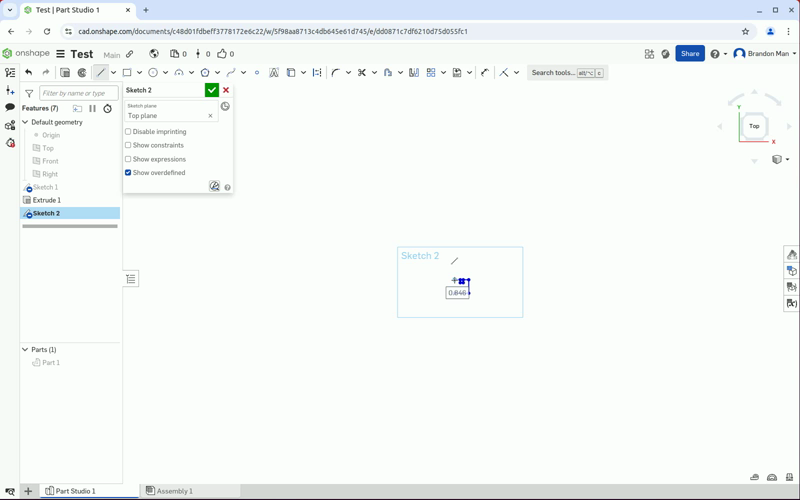
key_up(shift)
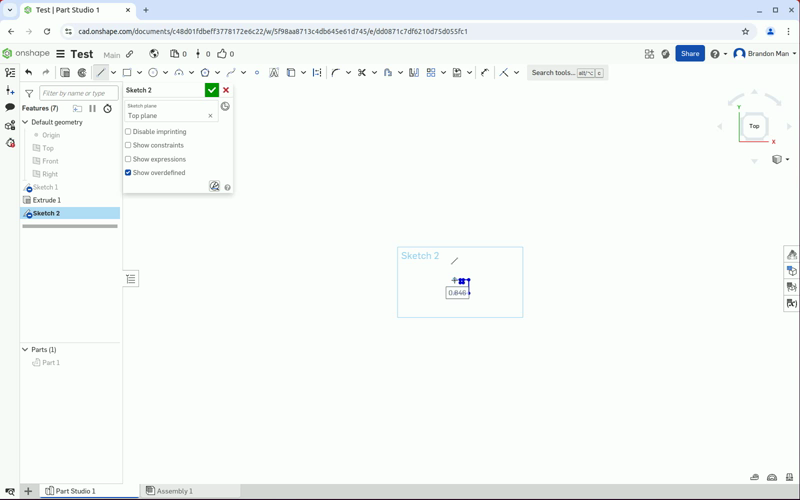
mouse_move(484, 279)
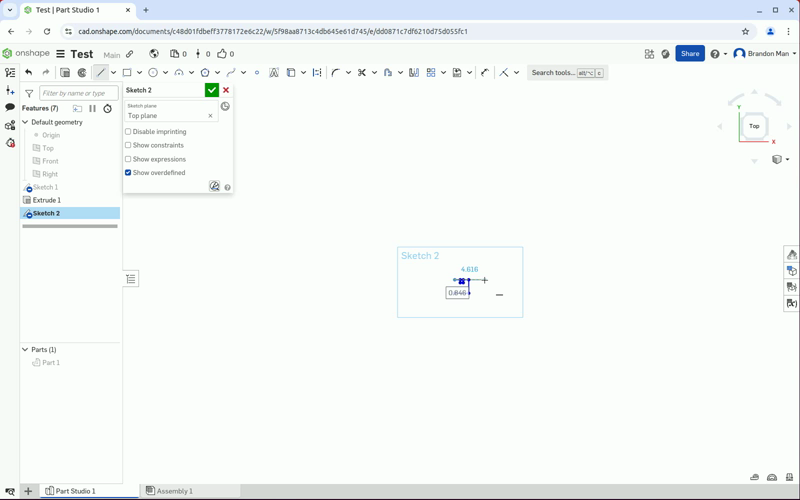
key_down(shift)
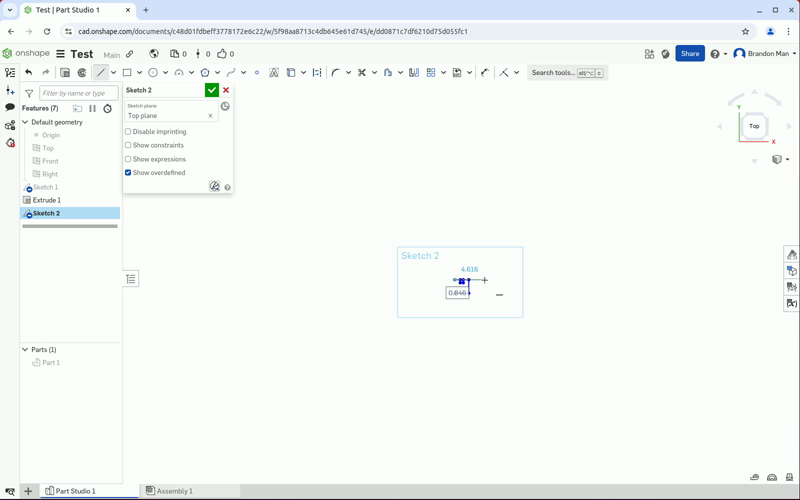
mouse_move(454, 293)
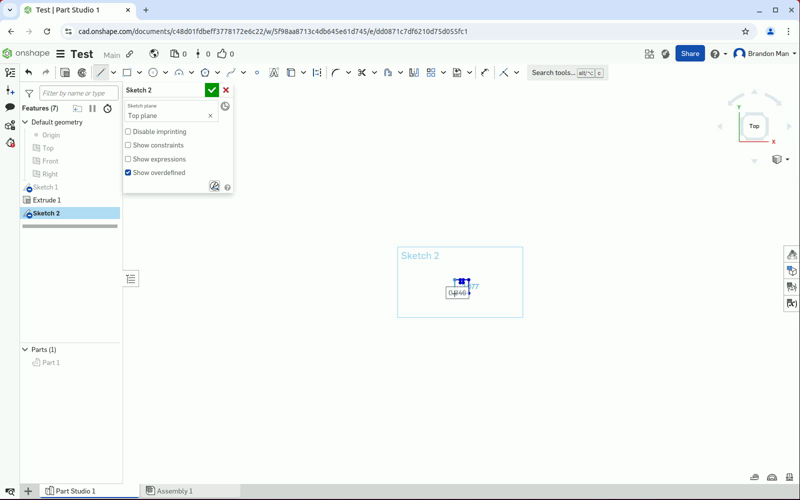
key_up(shift)
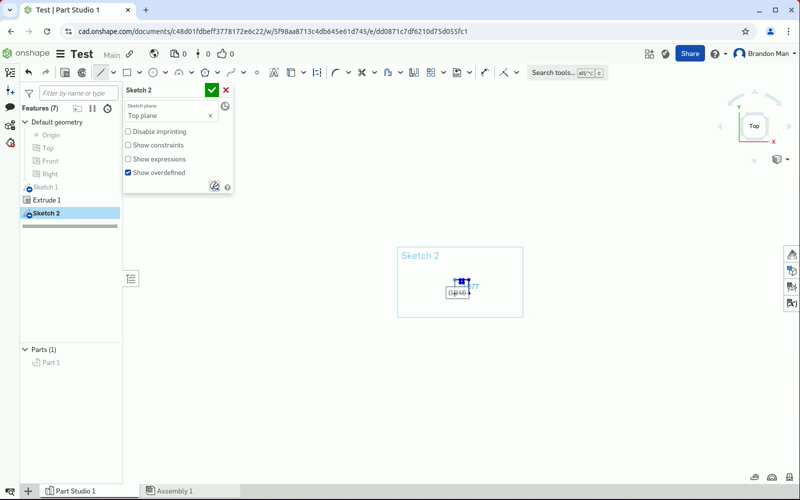
click(454, 293)
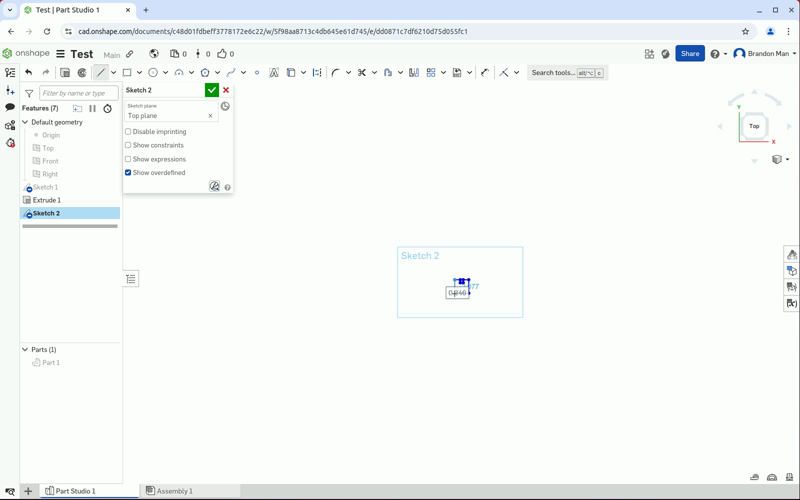
key(esc)
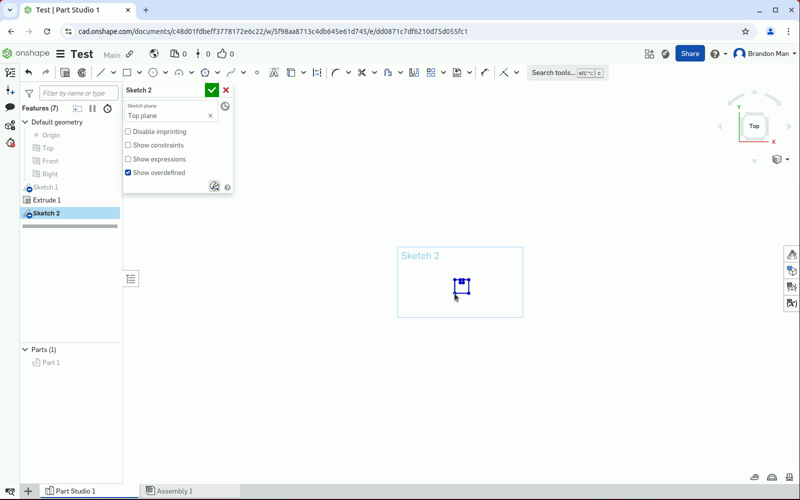
mouse_move(461, 291)
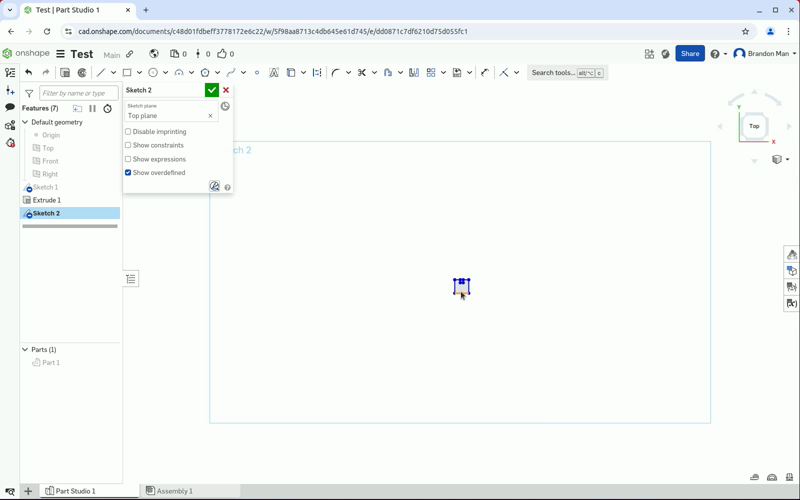
scroll(6)
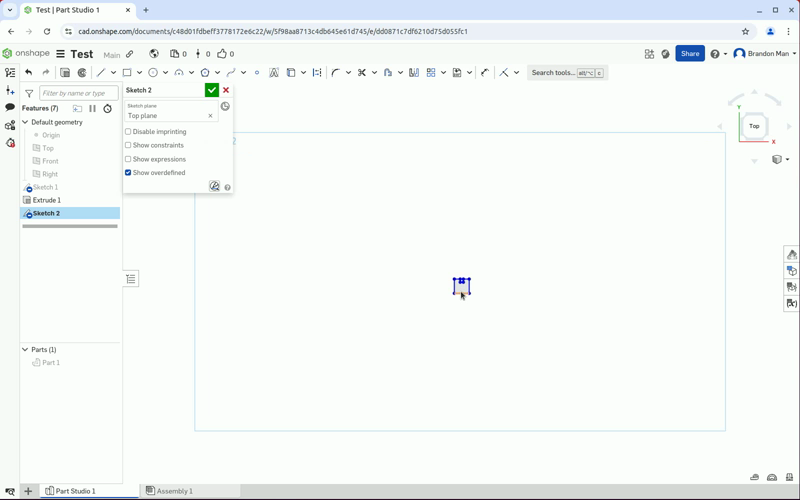
scroll(6)
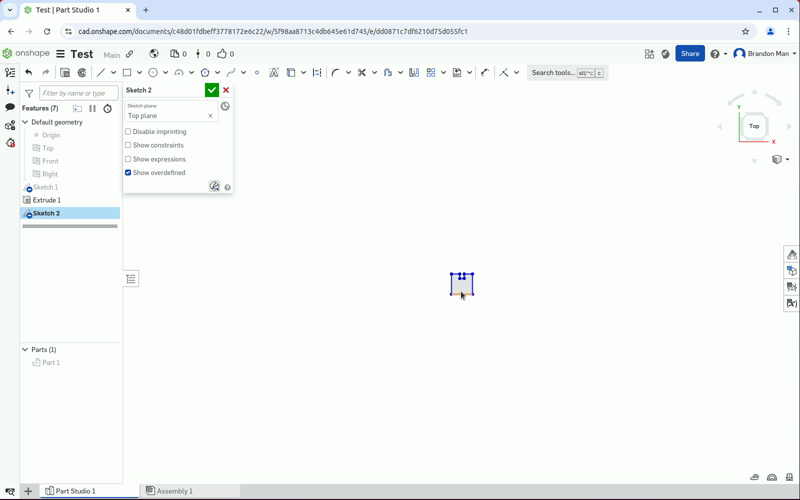
scroll(6)
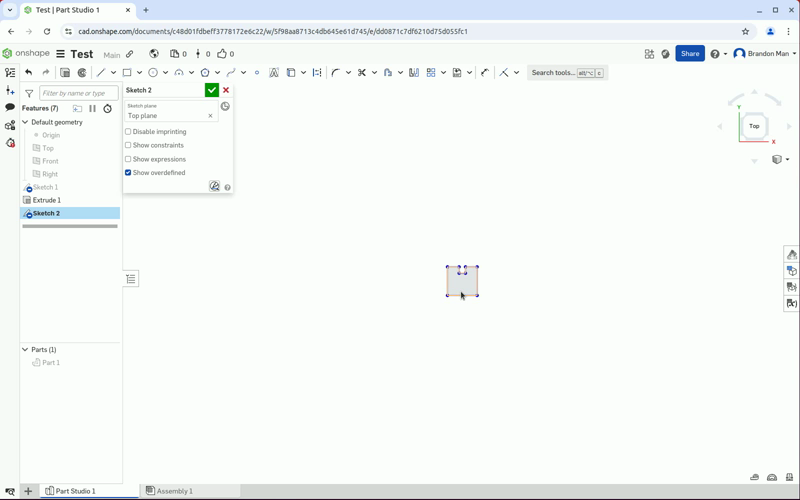
scroll(6)
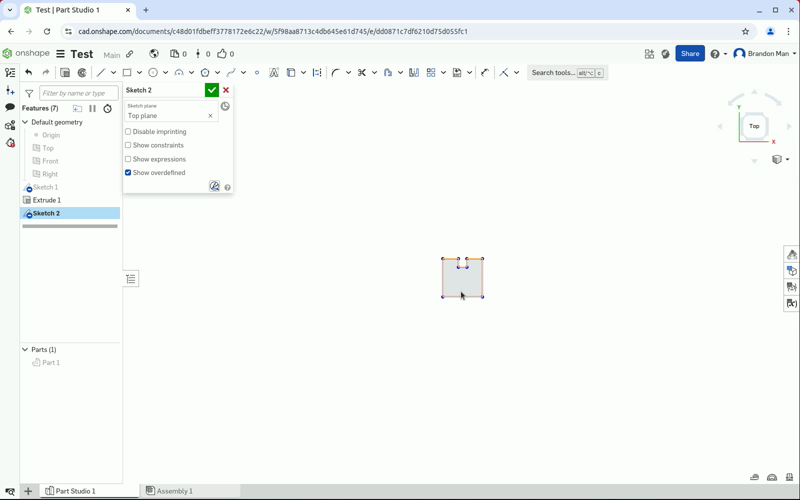
scroll(6)
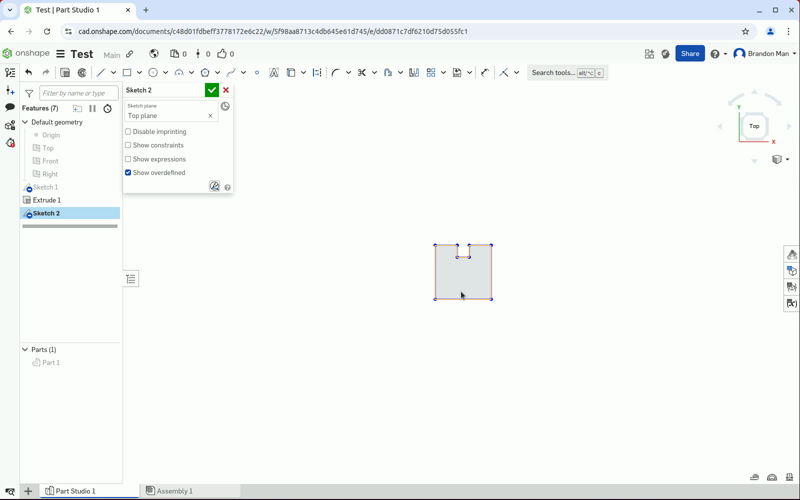
scroll(6)
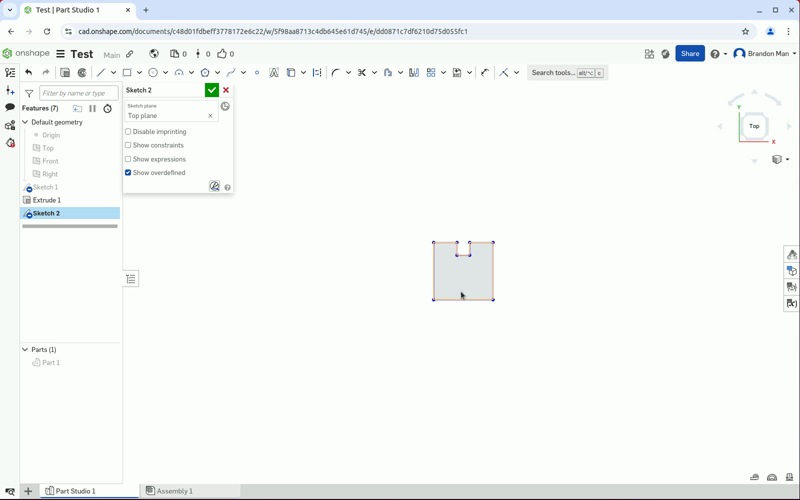
scroll(6)
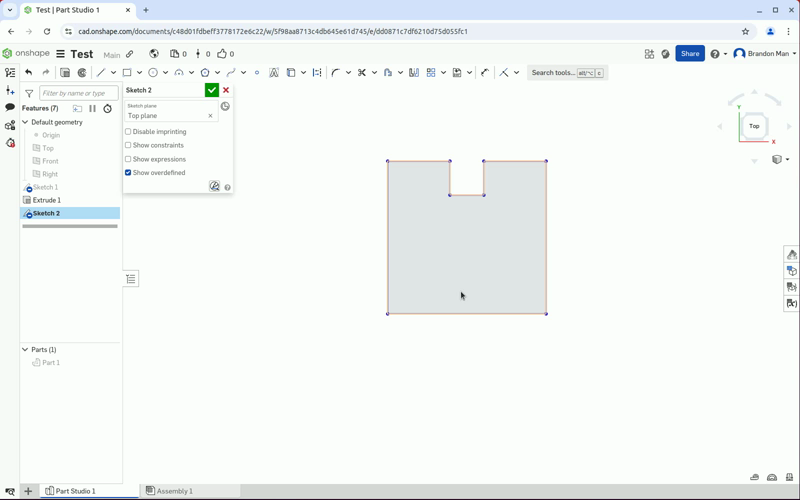
click(461, 291)
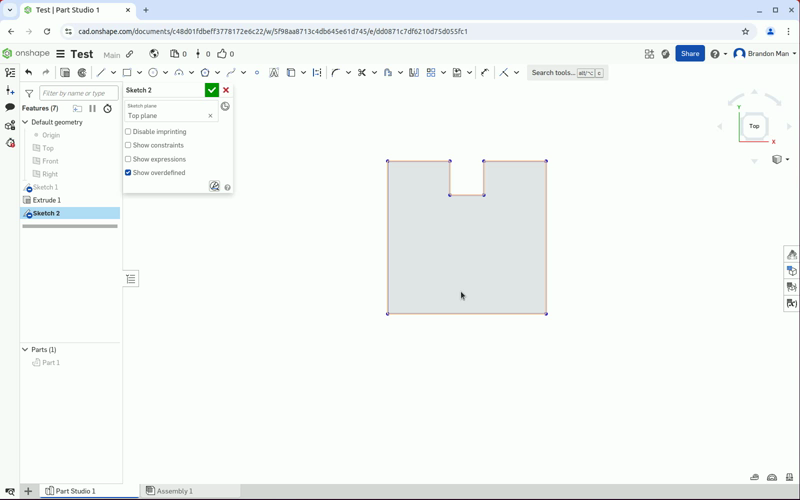
scroll(-6)
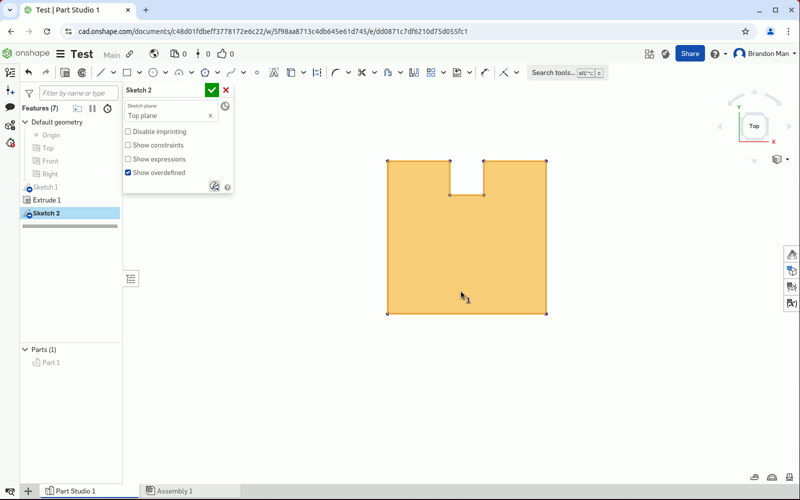
scroll(-6)
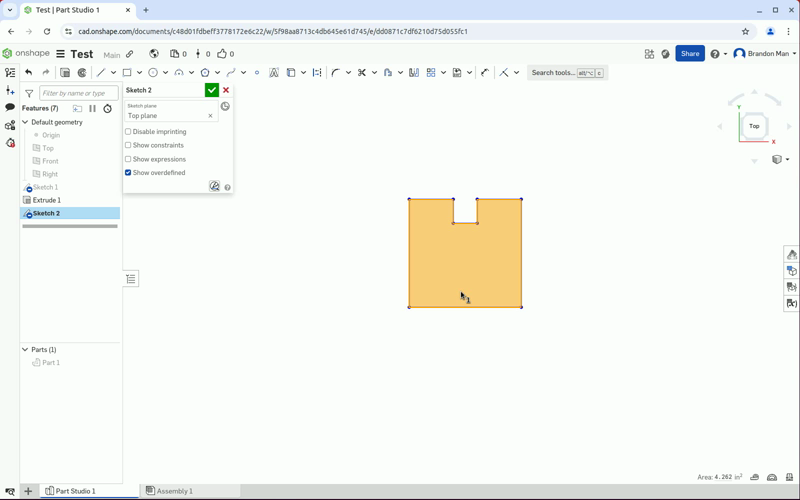
scroll(-6)
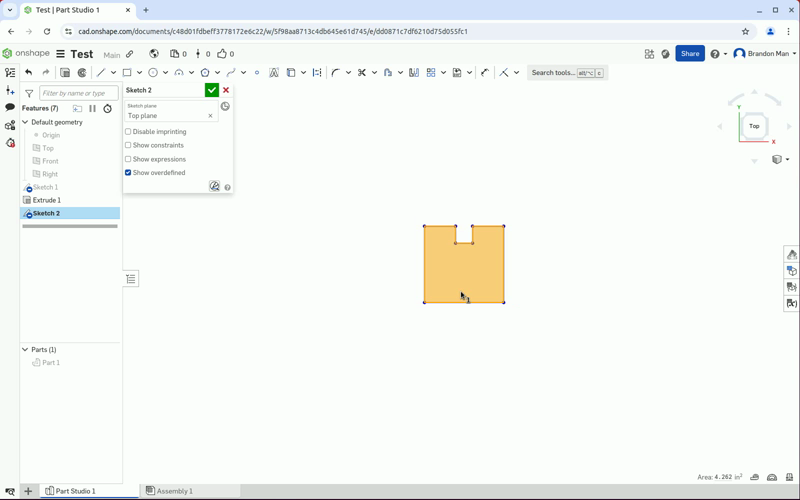
scroll(-6)
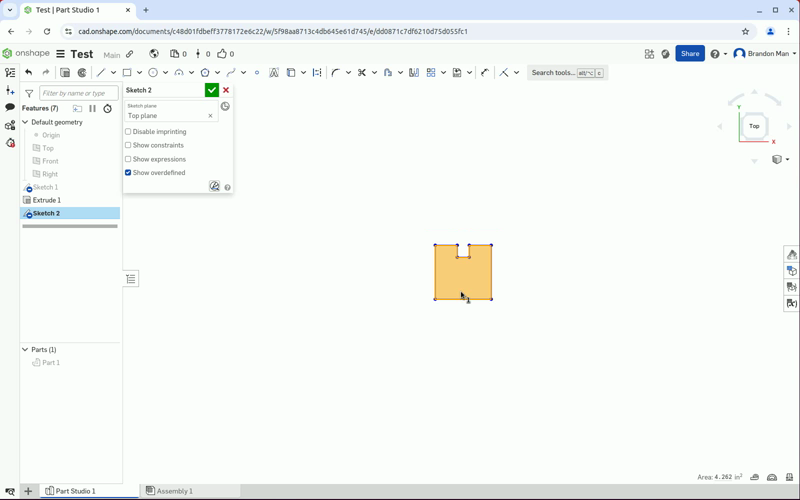
scroll(-6)
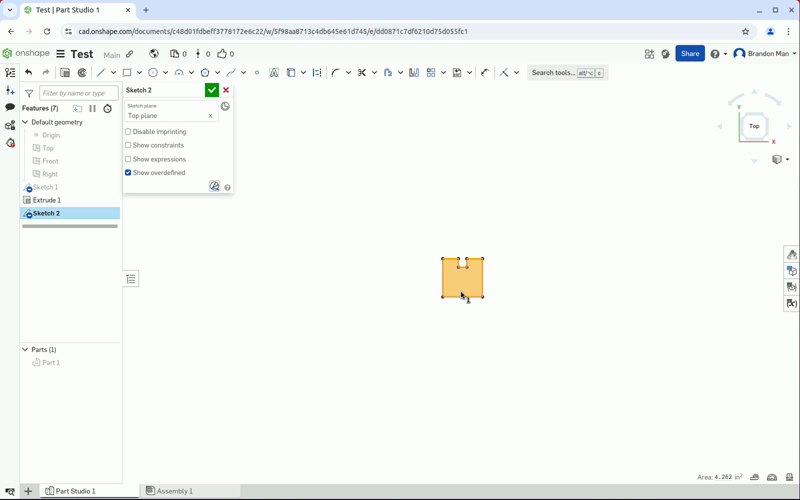
scroll(-6)
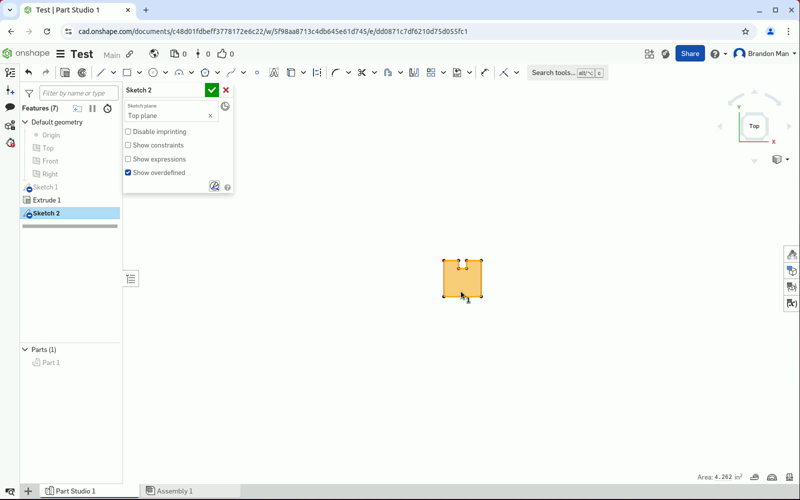
scroll(-6)
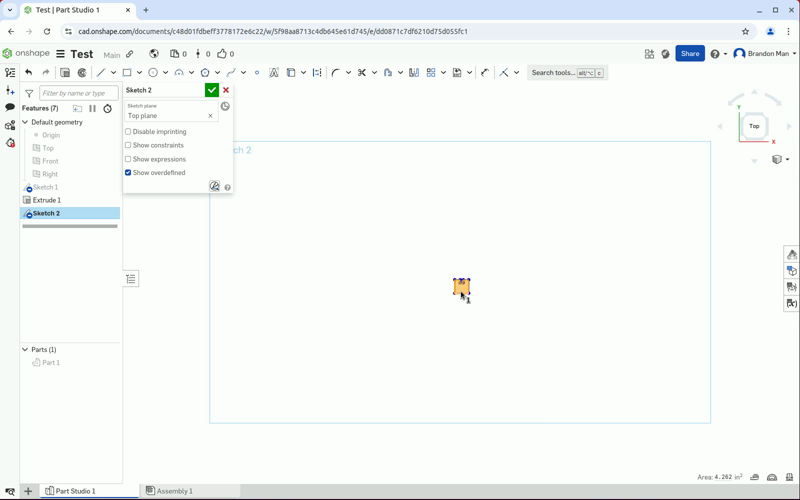
mouse_move(73, 352)
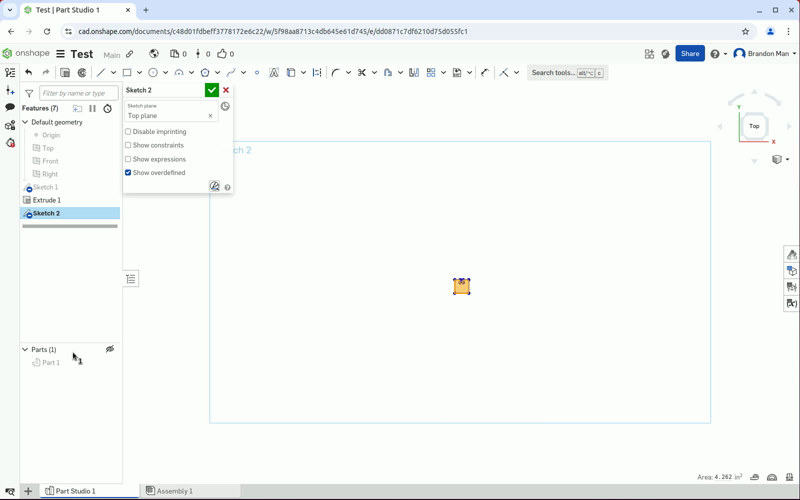
key(shift+y)
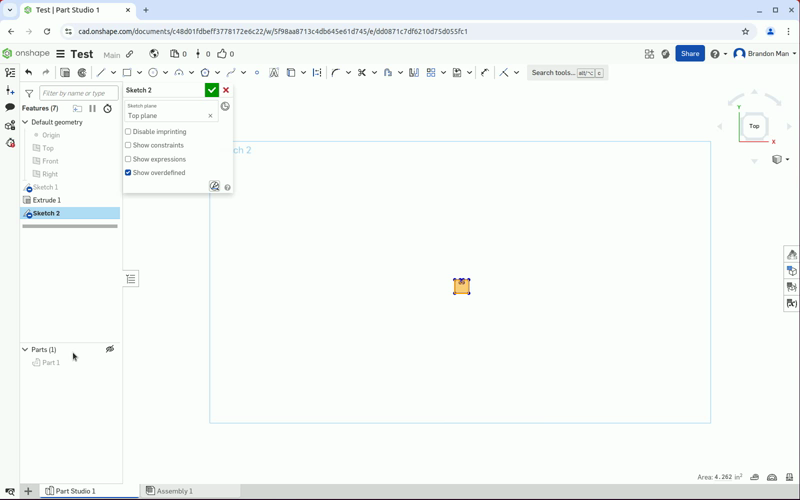
key(shift+e)
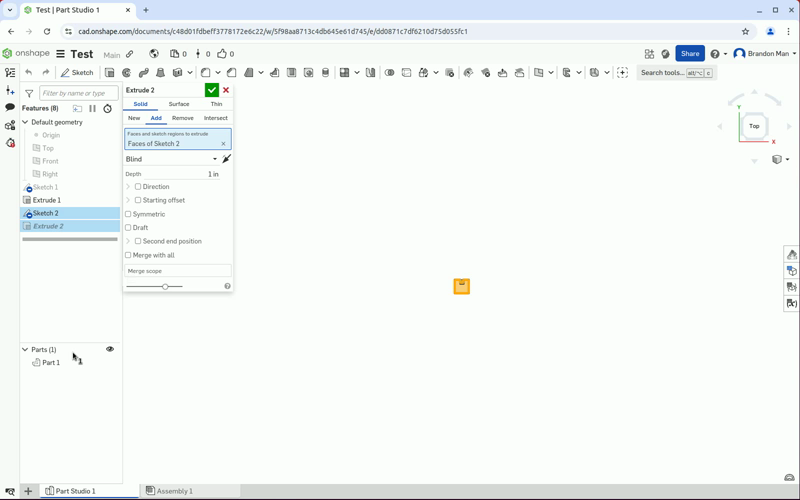
mouse_move(143, 106)
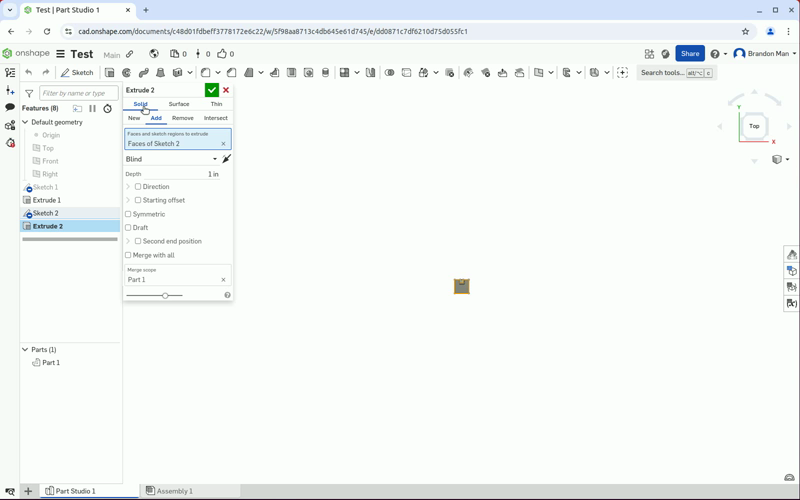
click(143, 106)
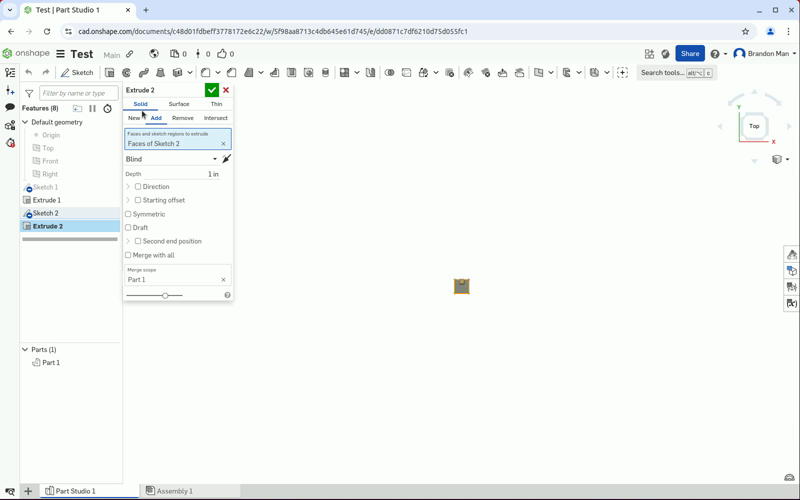
mouse_move(137, 120)
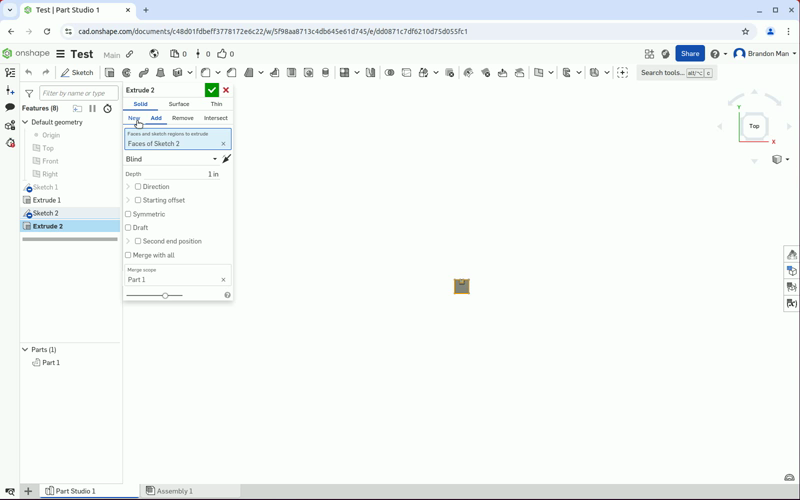
click(137, 120)
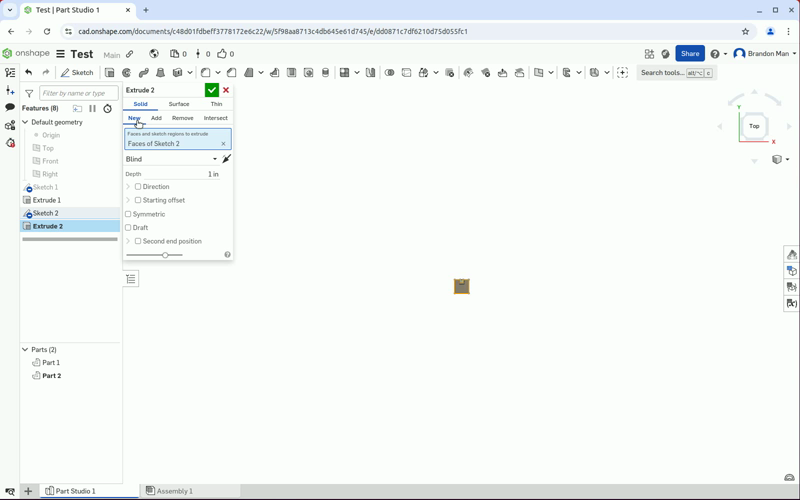
key(tab, 4)
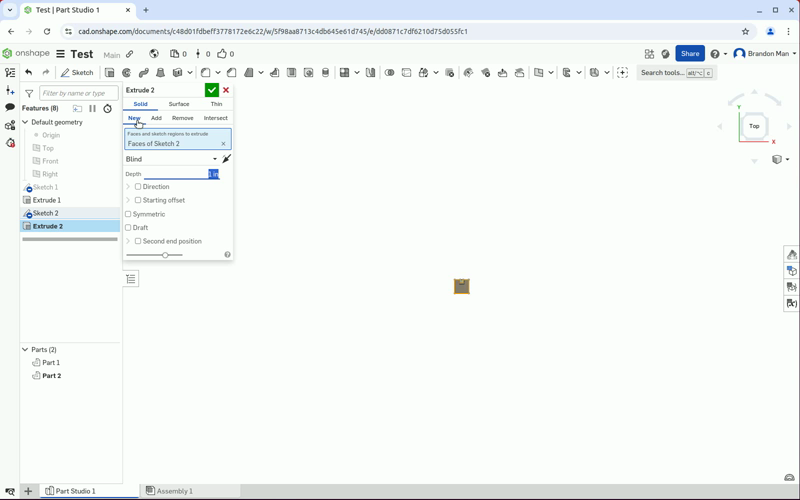
text(0.241)
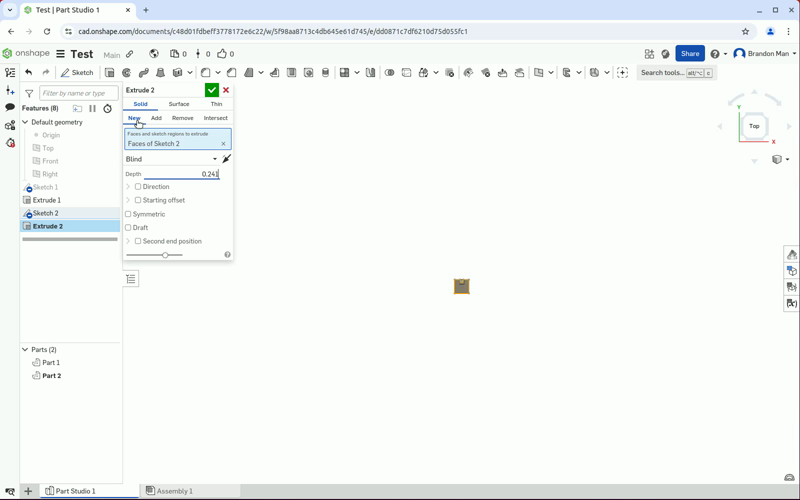
key(enter)
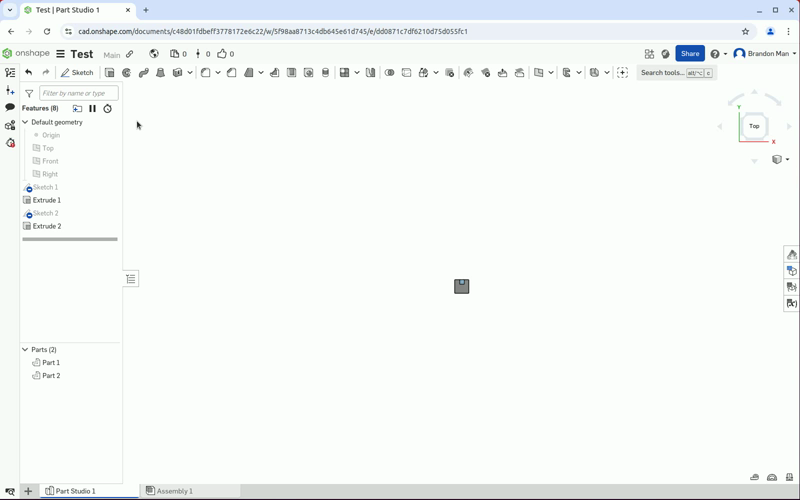
key(shift+h)
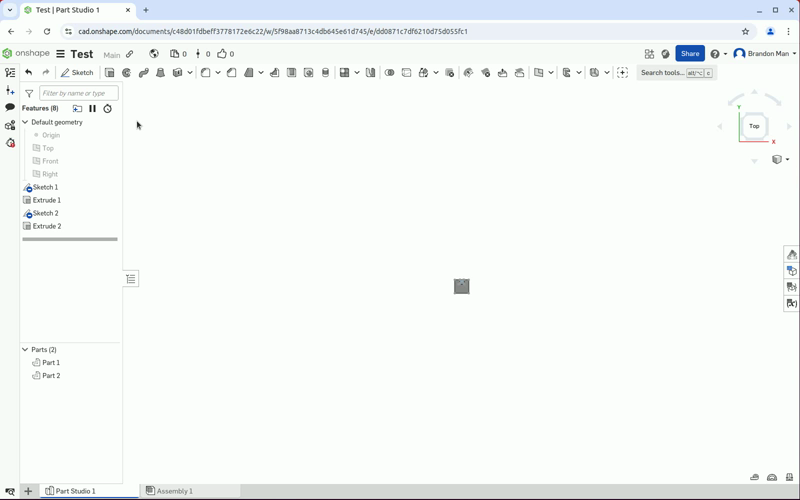
key(shift+h)
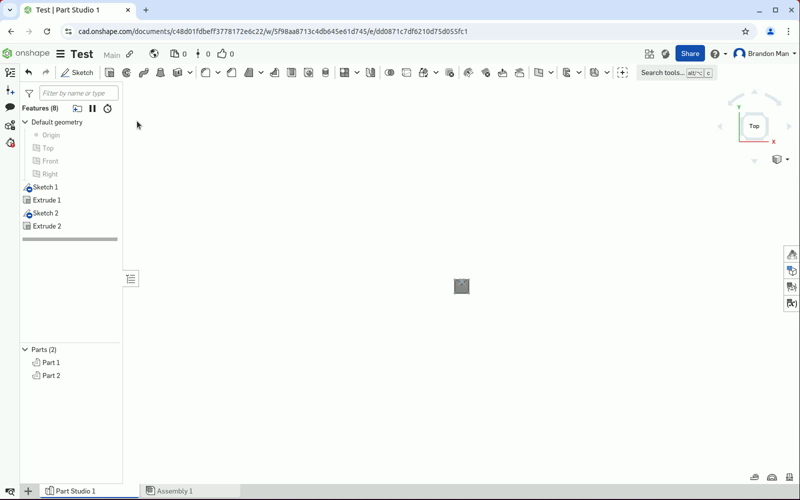
key(shift+7)
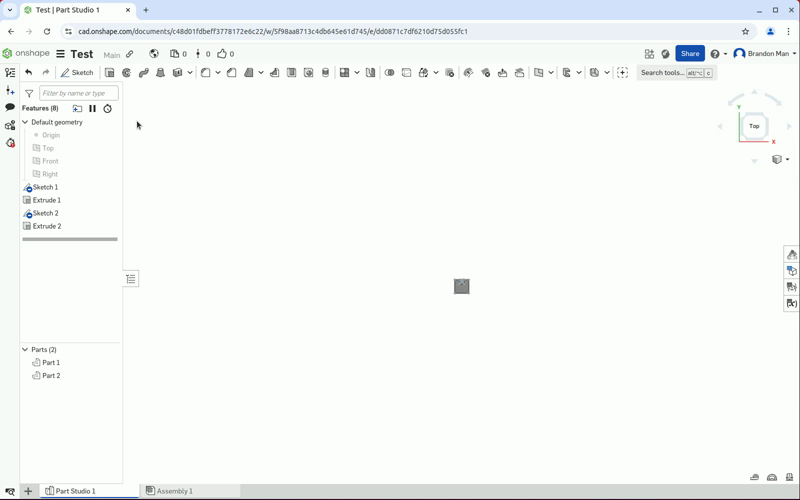
key(up, 3)
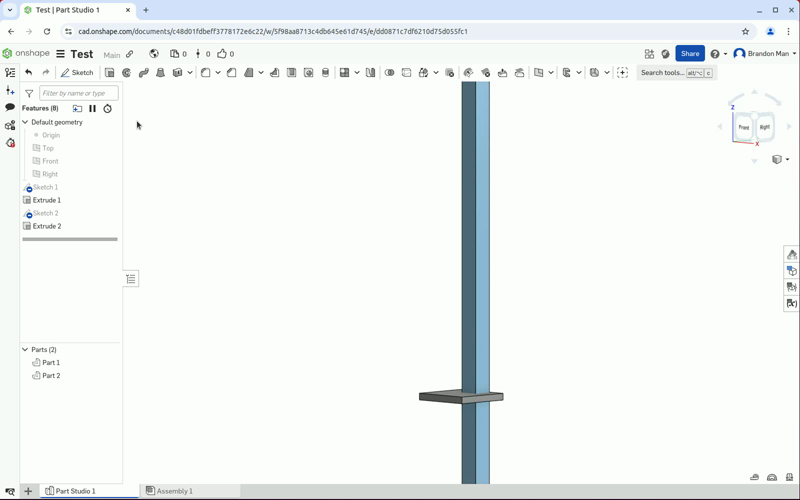
key(left, 3)
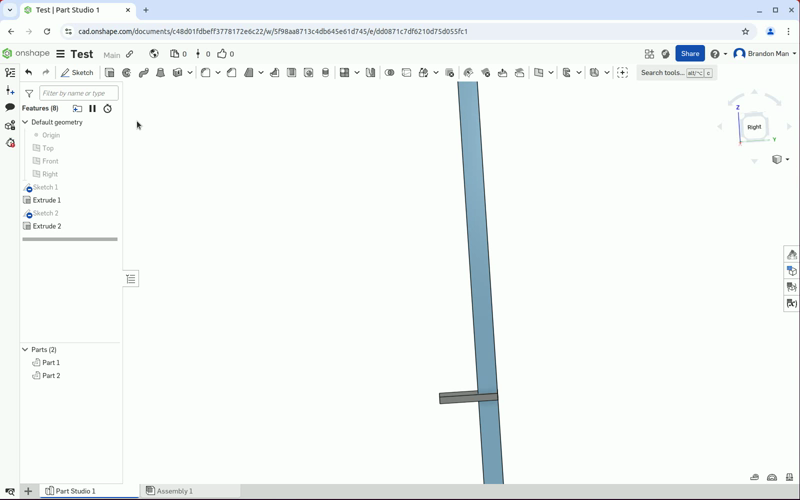
key(right, 3)
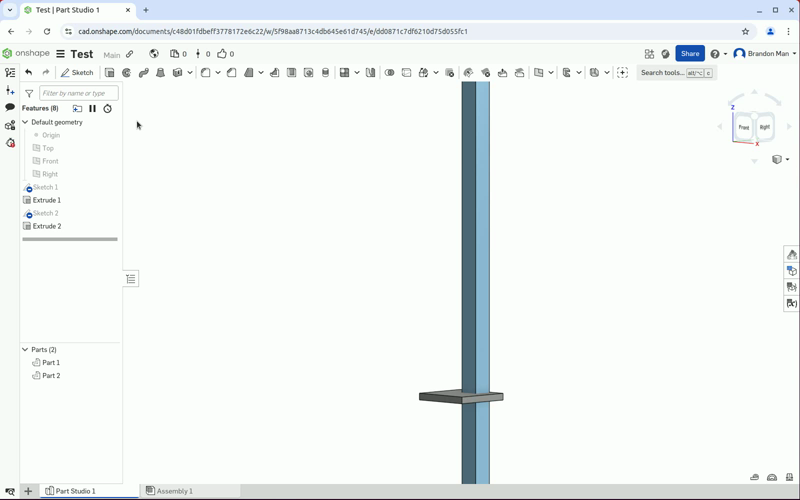
key(down, 3)
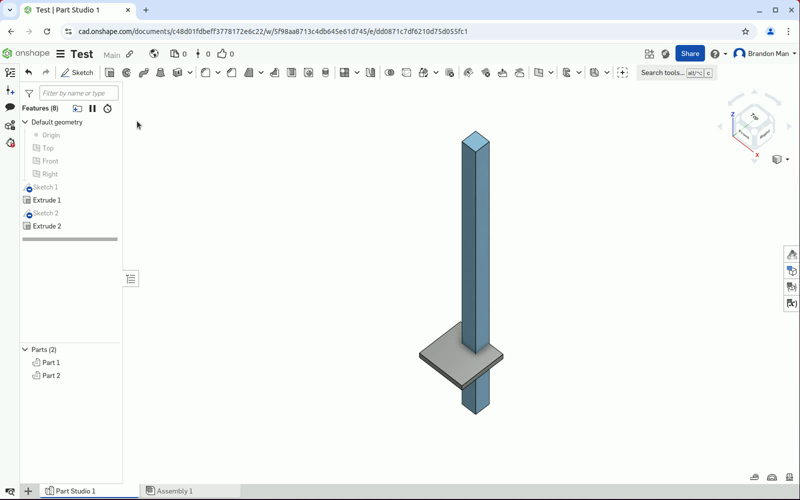
mouse_move(73, 189)
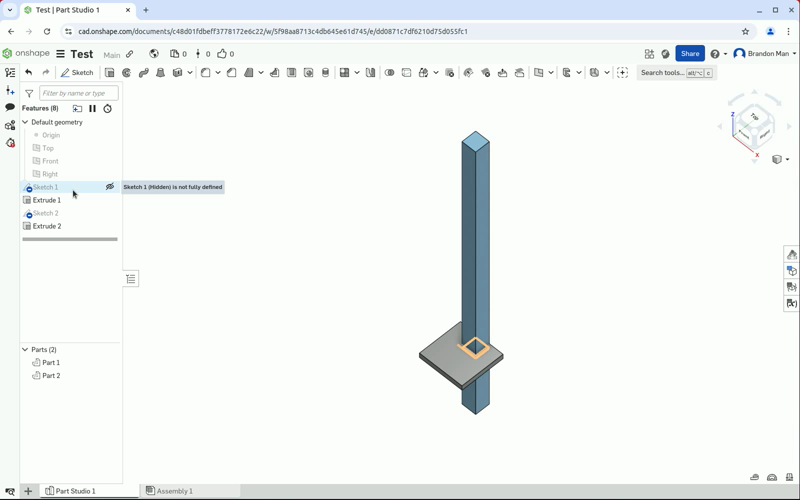
click(73, 189)